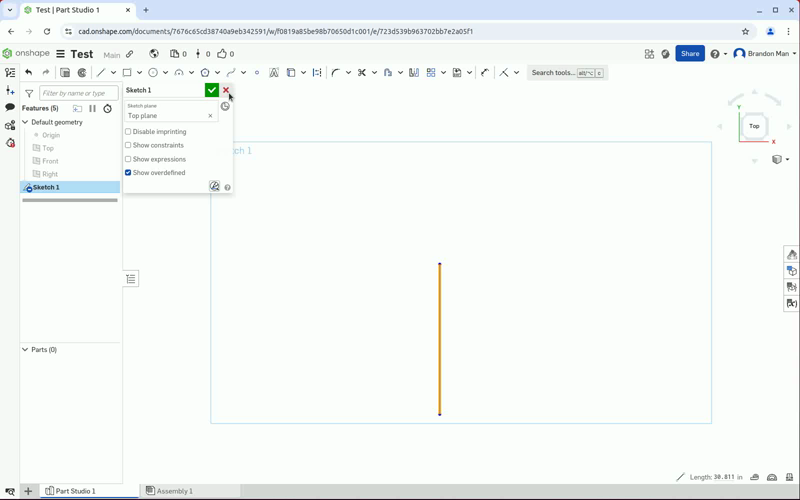
key(shift+h)
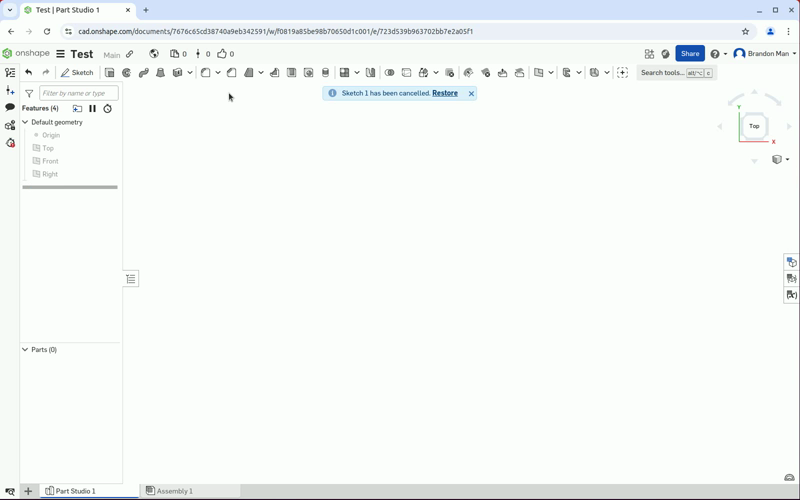
mouse_move(73, 352)
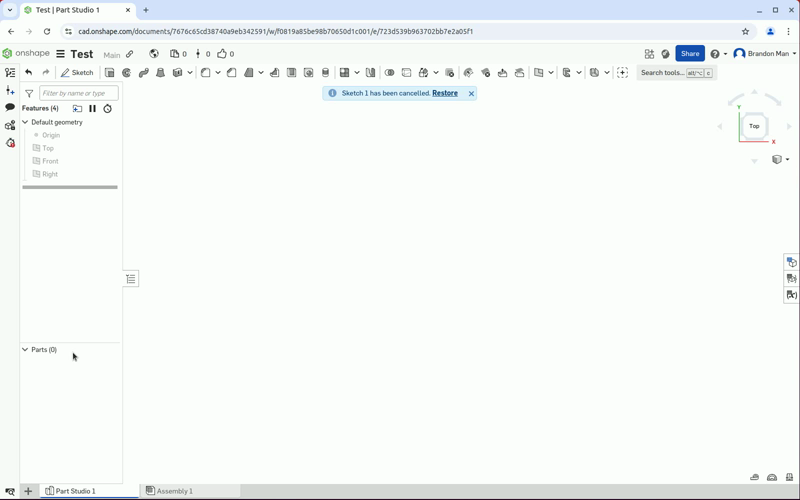
key(y)
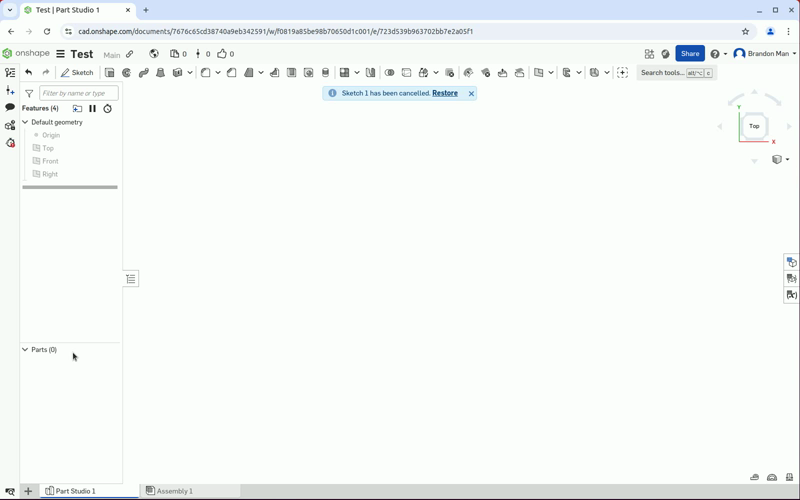
key(shift+p)
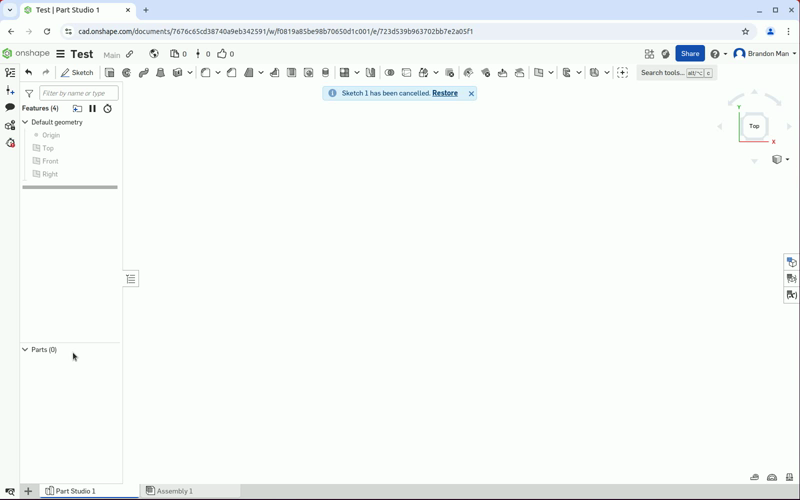
key(space)
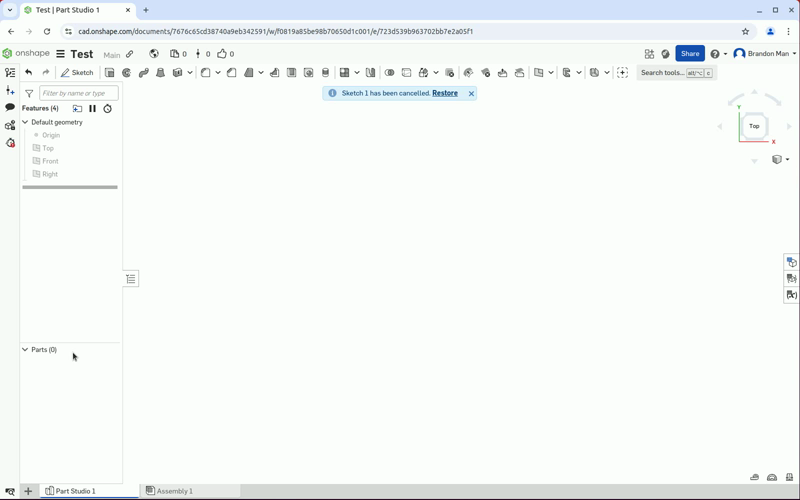
key_down(shift)
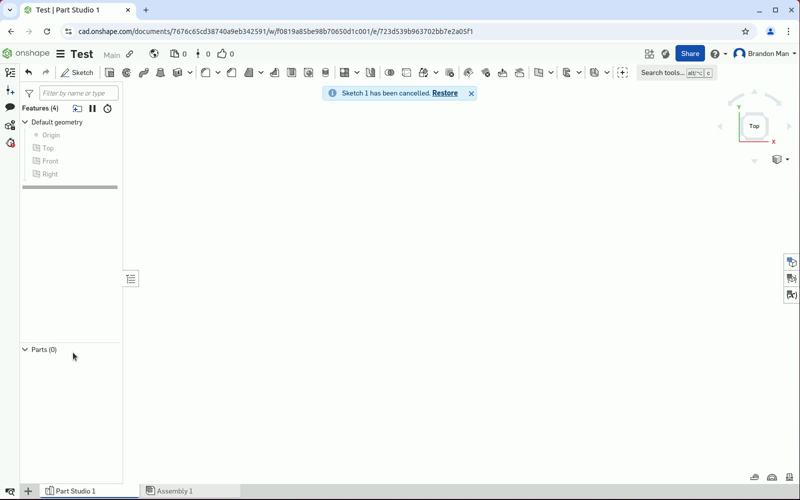
key(up)
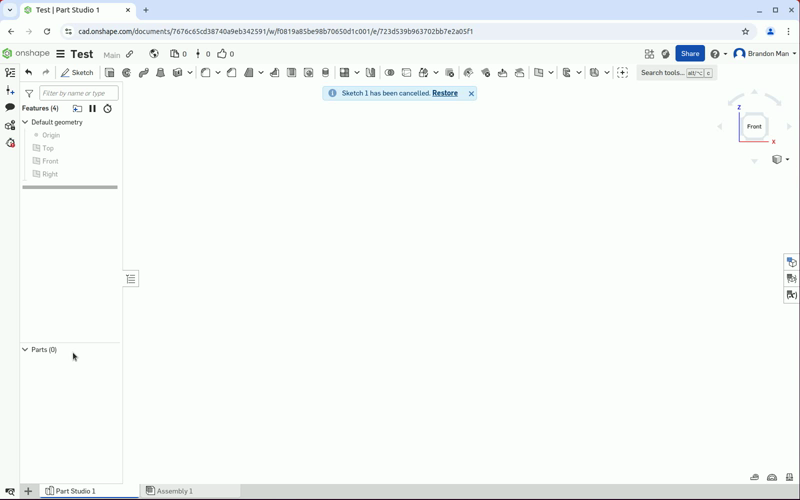
key_up(shift)
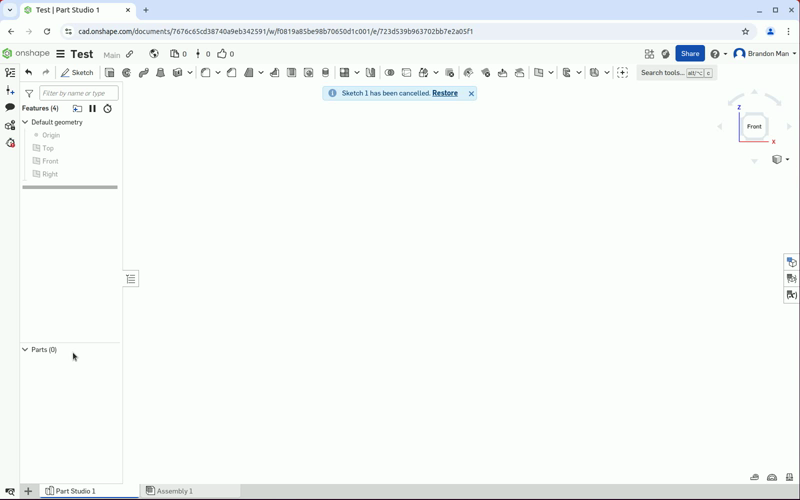
mouse_move(73, 352)
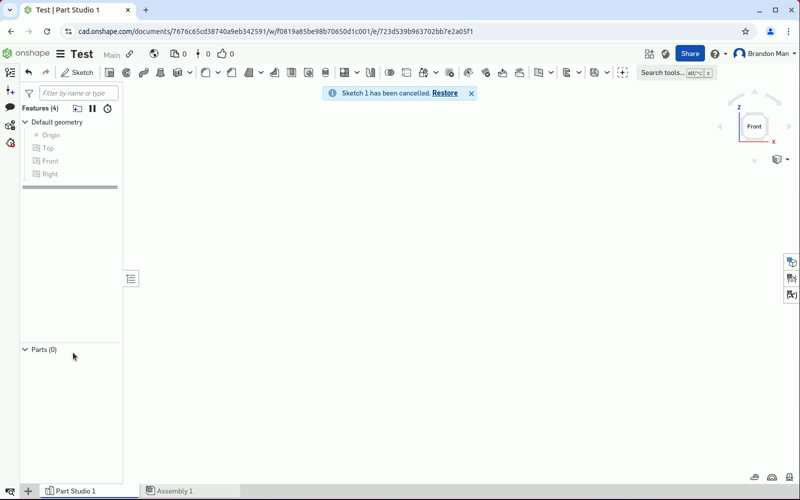
key(shift+y)
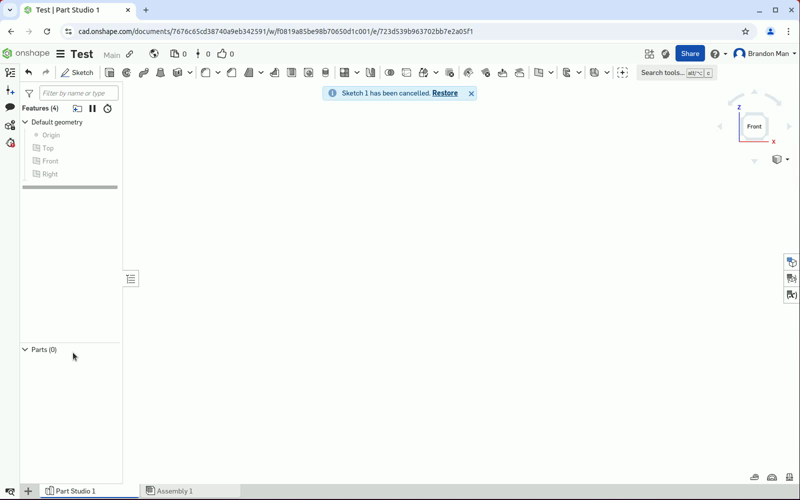
key(shift+s)
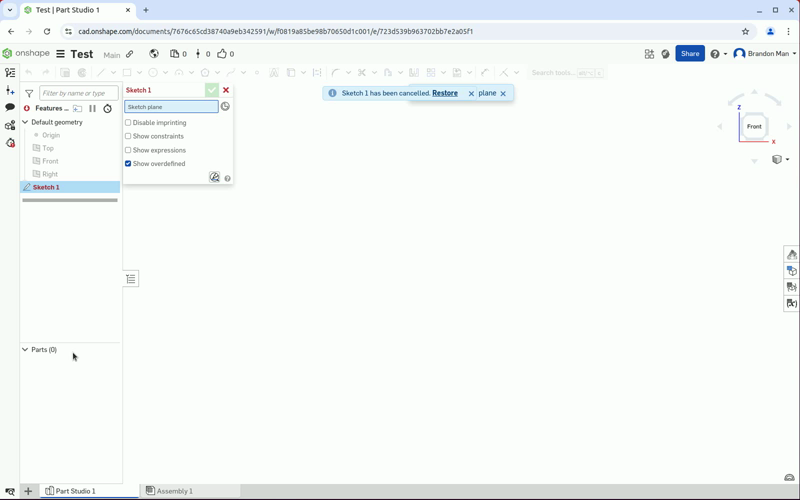
mouse_move(73, 163)
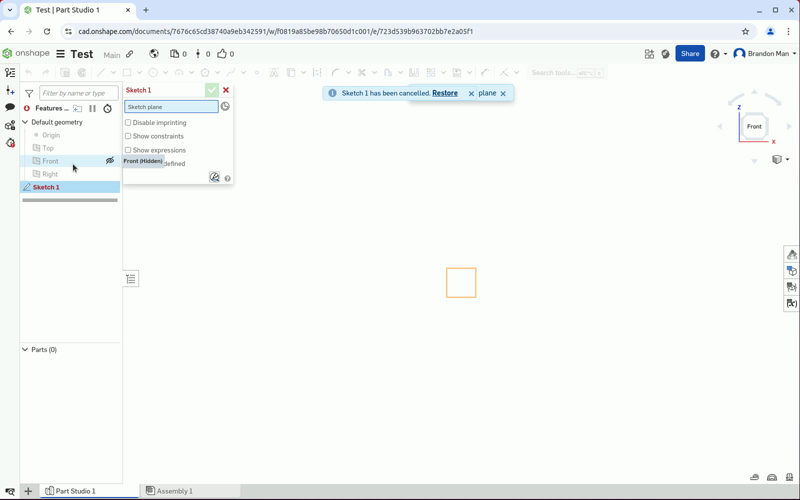
click(73, 163)
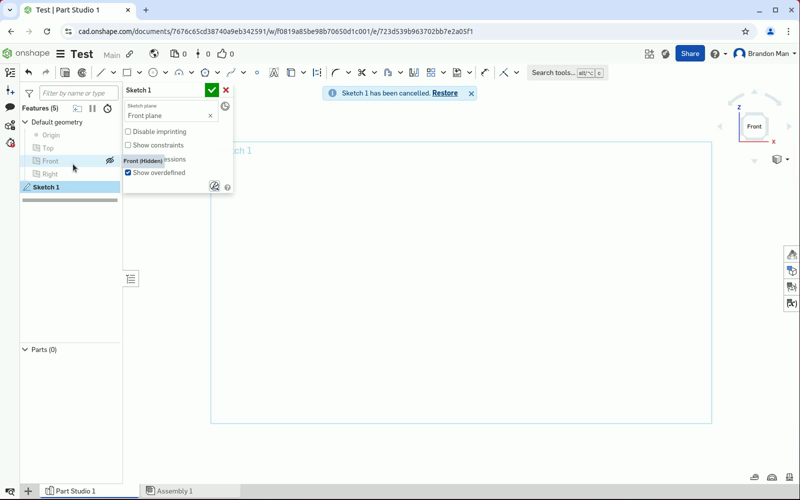
mouse_move(73, 352)
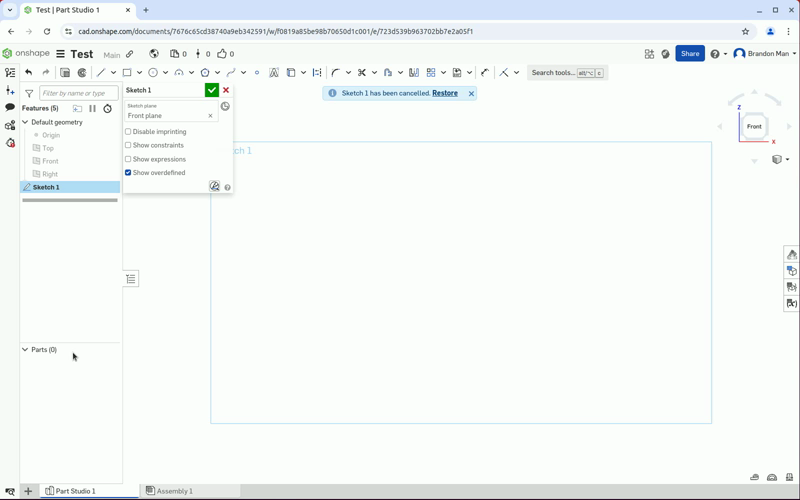
key(y)
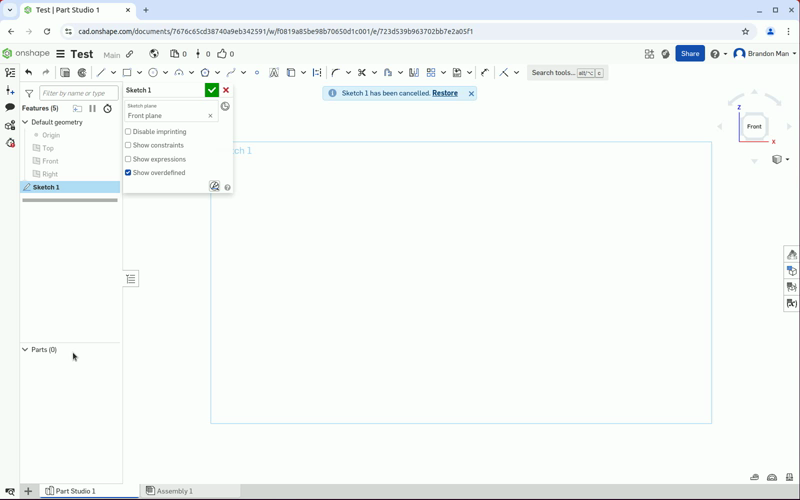
key(l)
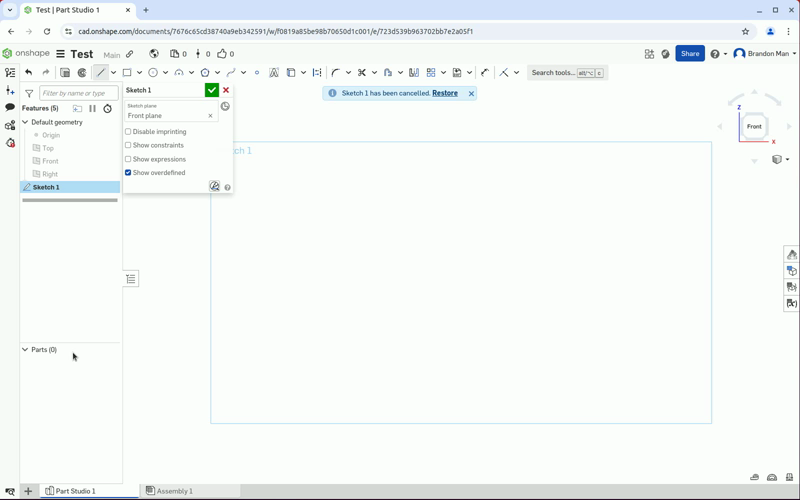
key_down(shift)
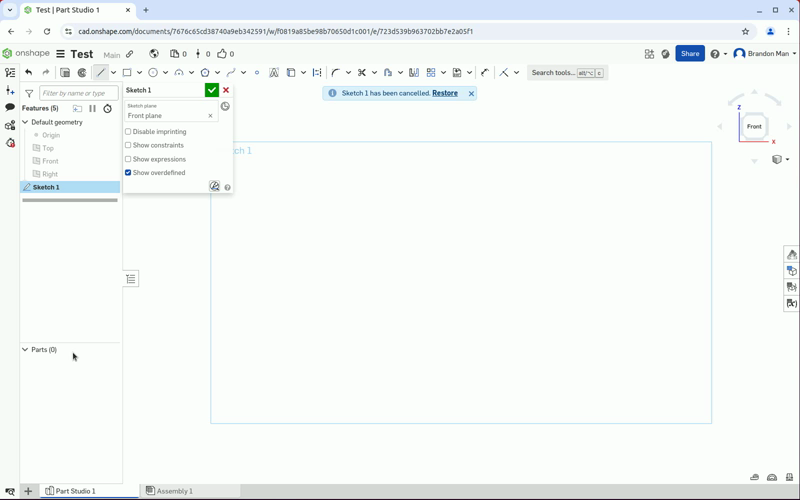
mouse_move(445, 267)
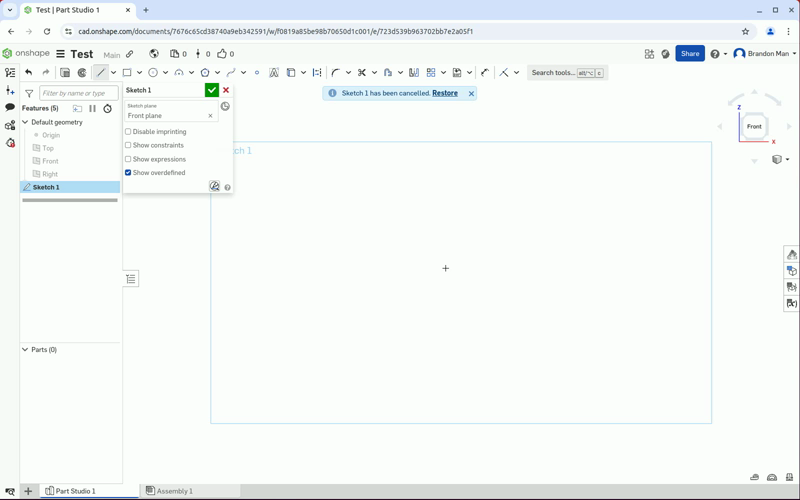
click(445, 267)
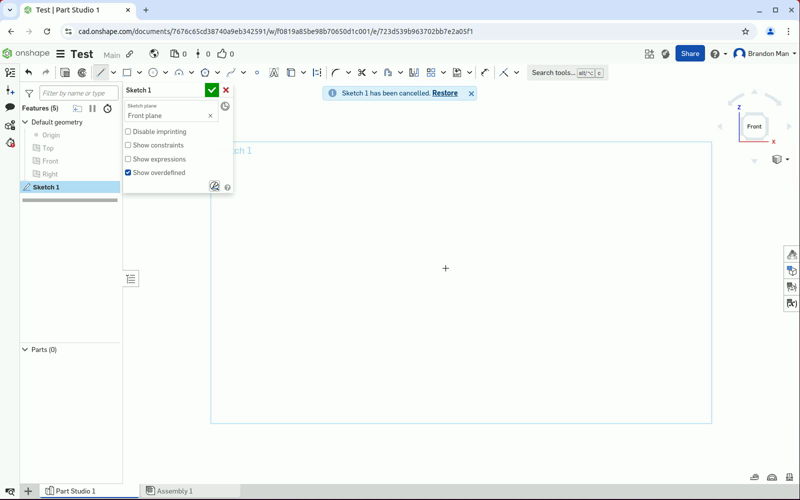
key_up(shift)
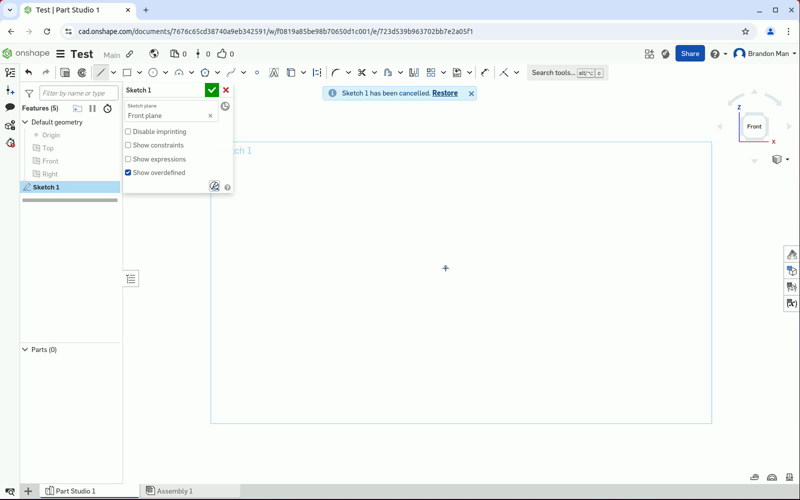
key_down(shift)
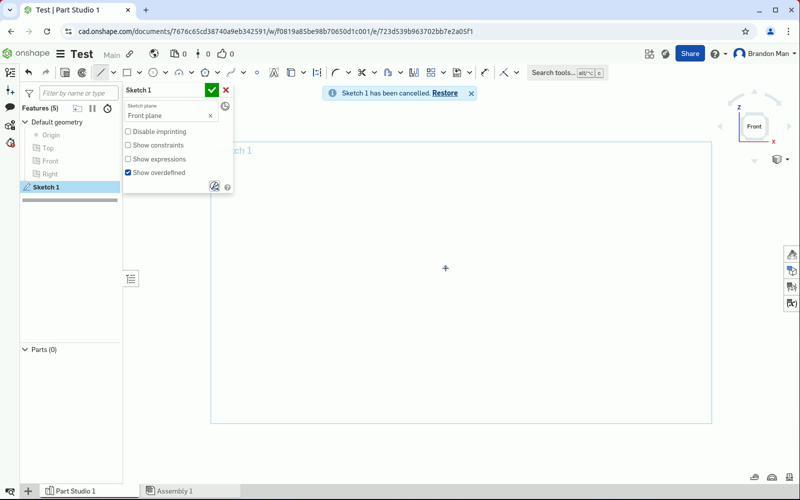
mouse_move(475, 267)
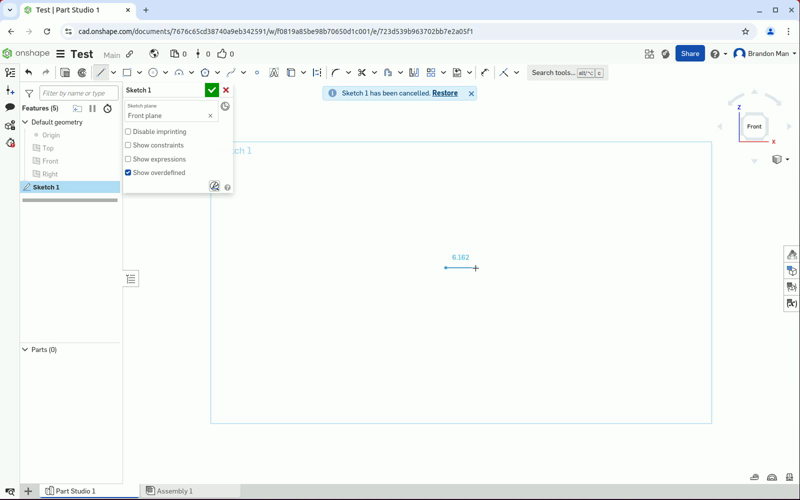
mouse_move(458, 267)
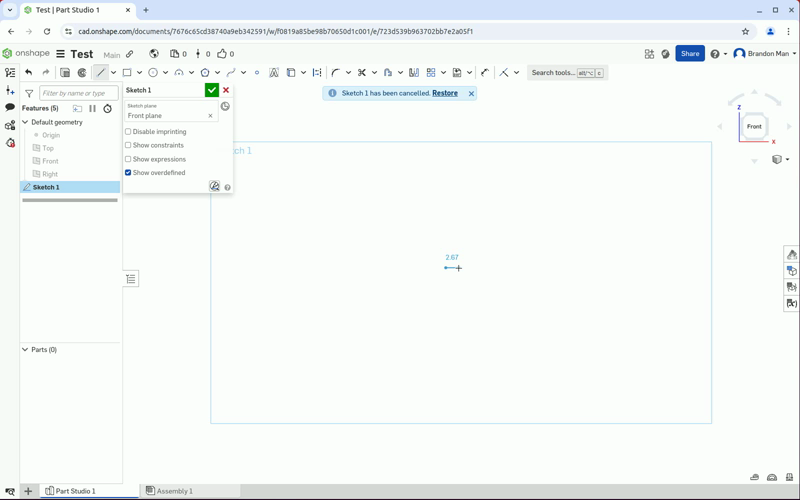
click(458, 267)
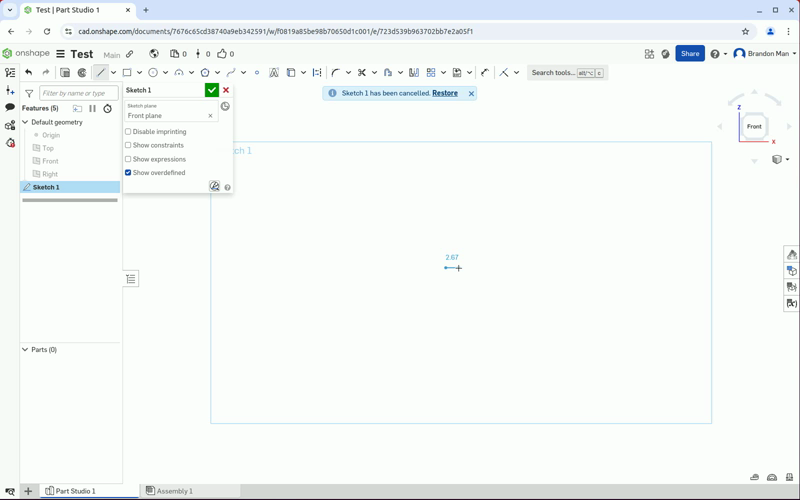
key_up(shift)
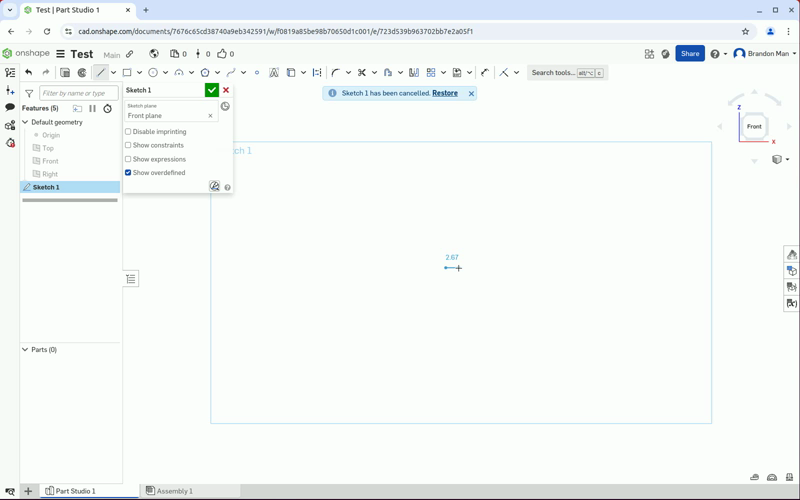
key_down(shift)
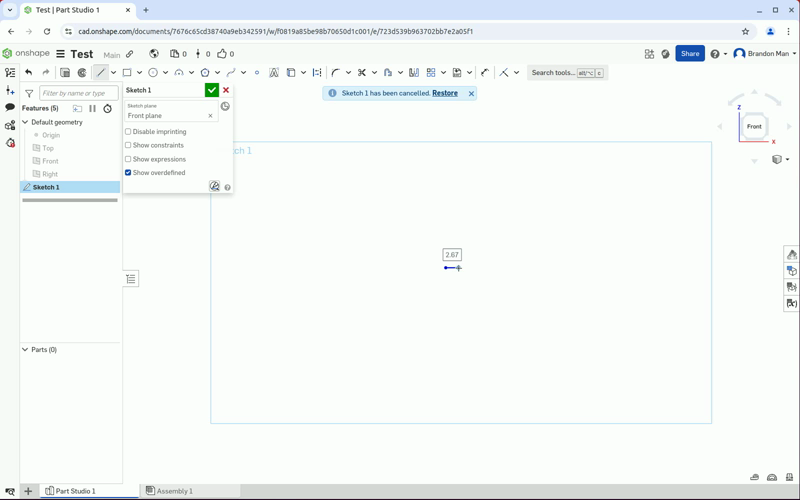
mouse_move(489, 267)
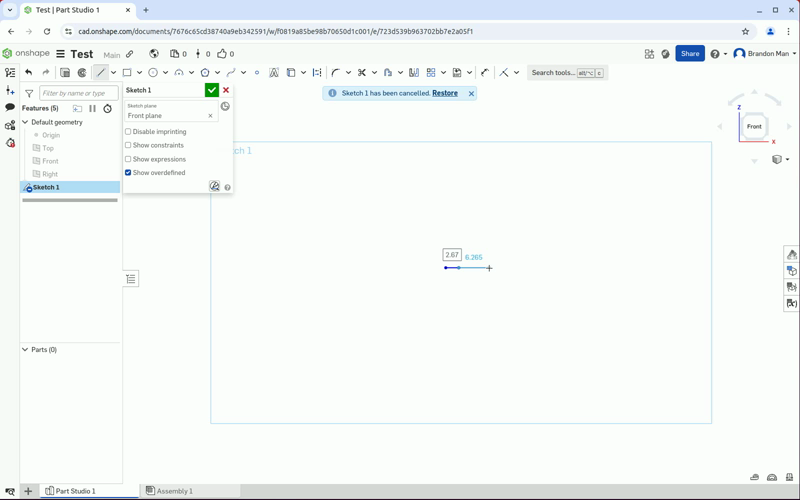
mouse_move(458, 282)
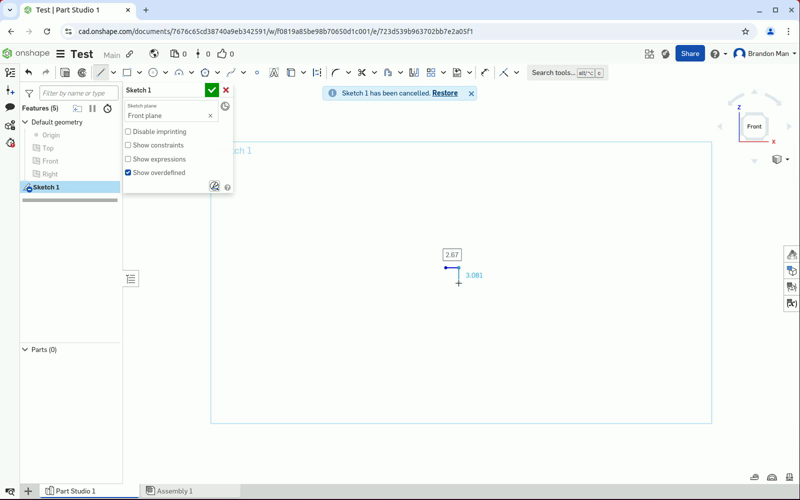
click(458, 282)
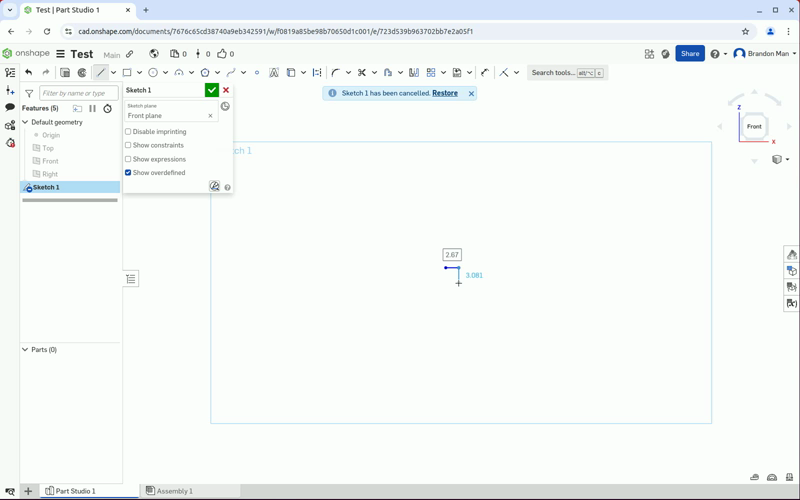
key_up(shift)
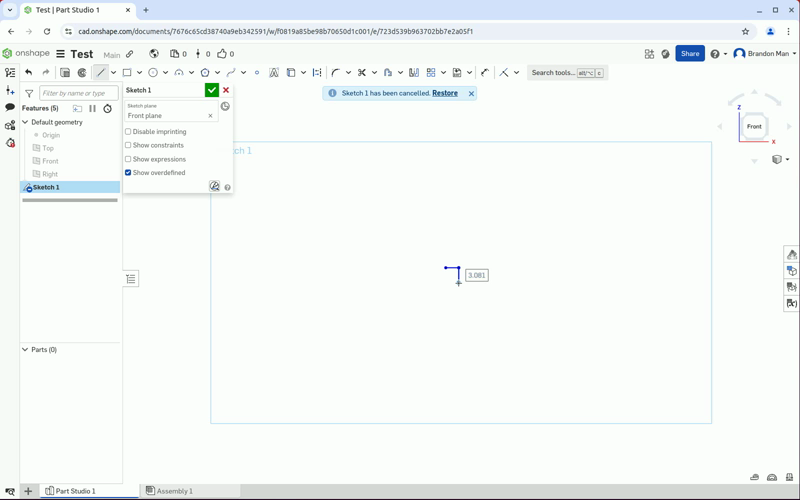
key_down(shift)
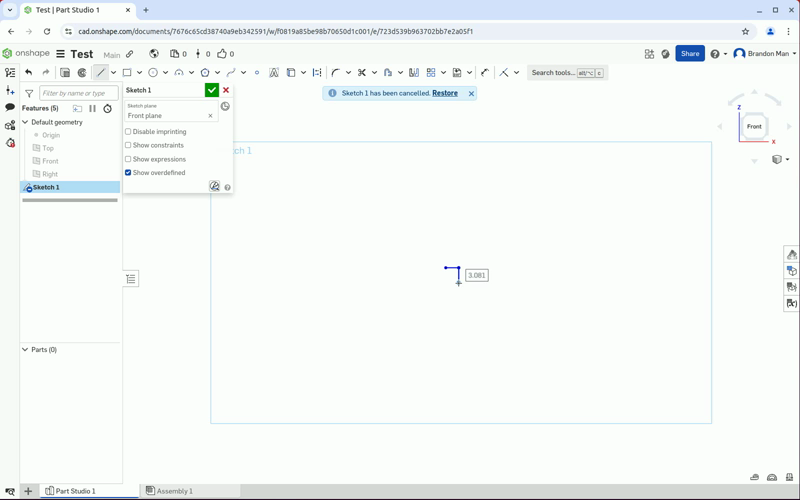
mouse_move(489, 282)
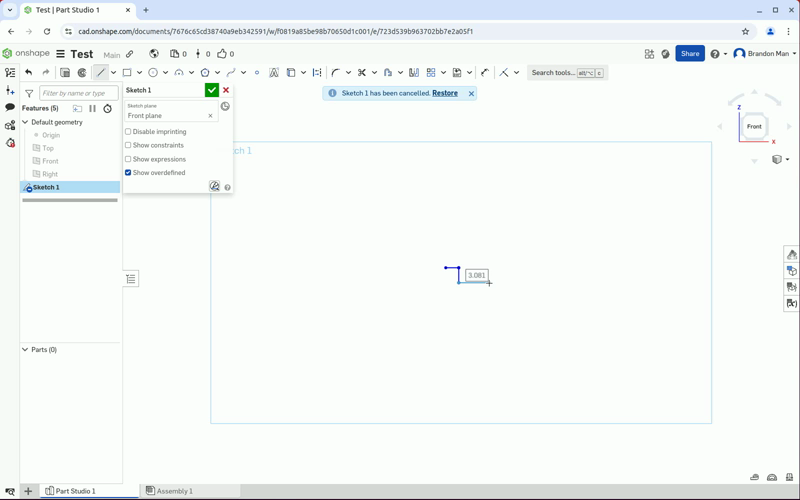
mouse_move(461, 282)
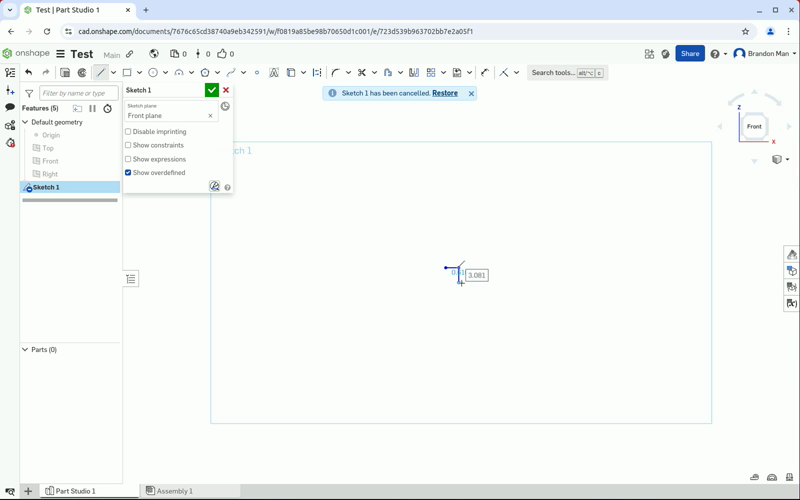
scroll(6)
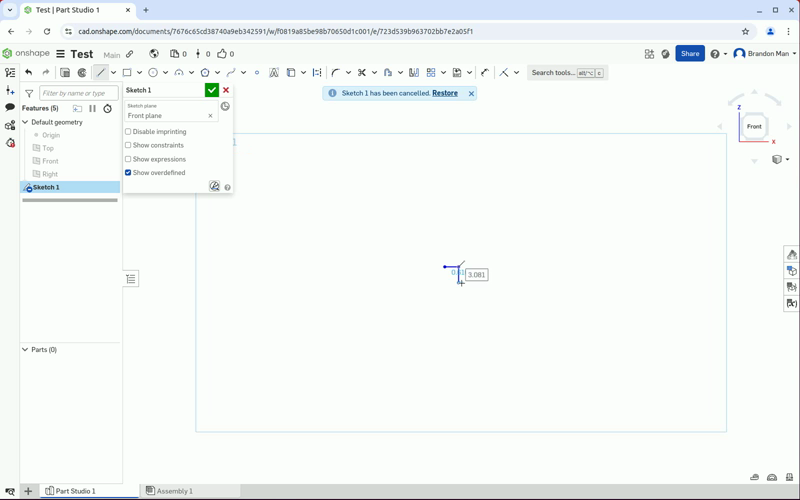
scroll(6)
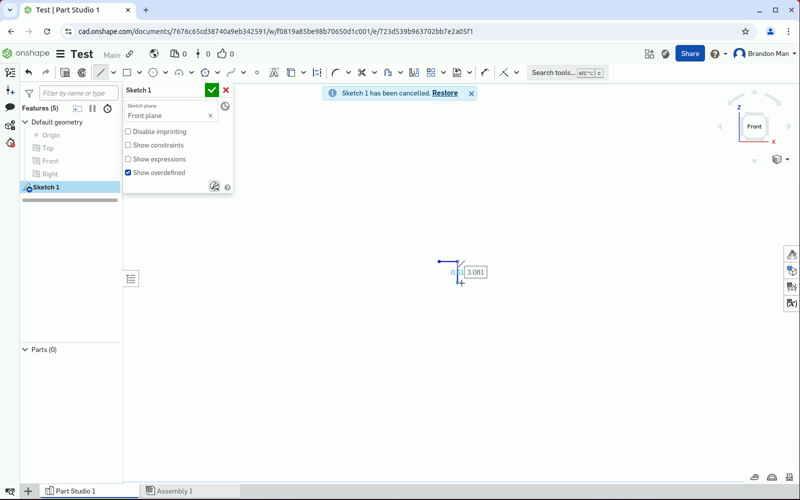
scroll(6)
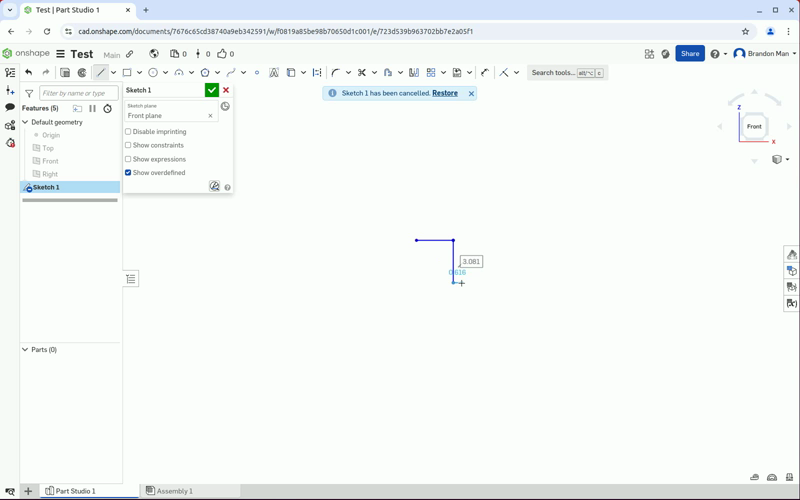
scroll(6)
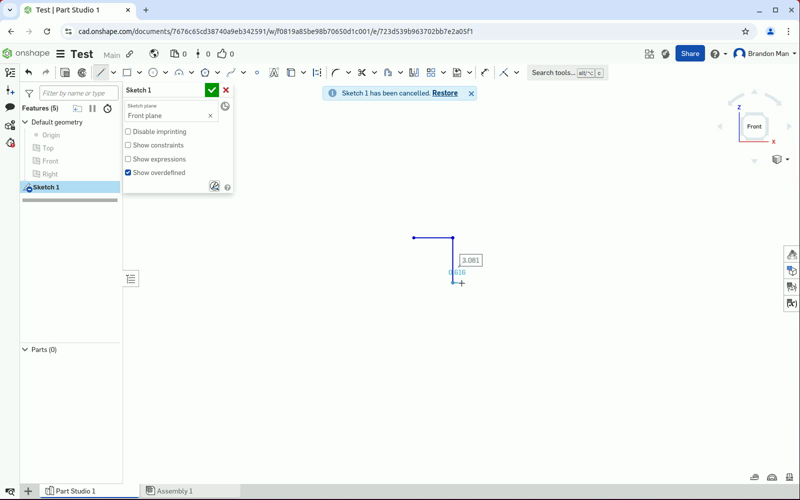
scroll(6)
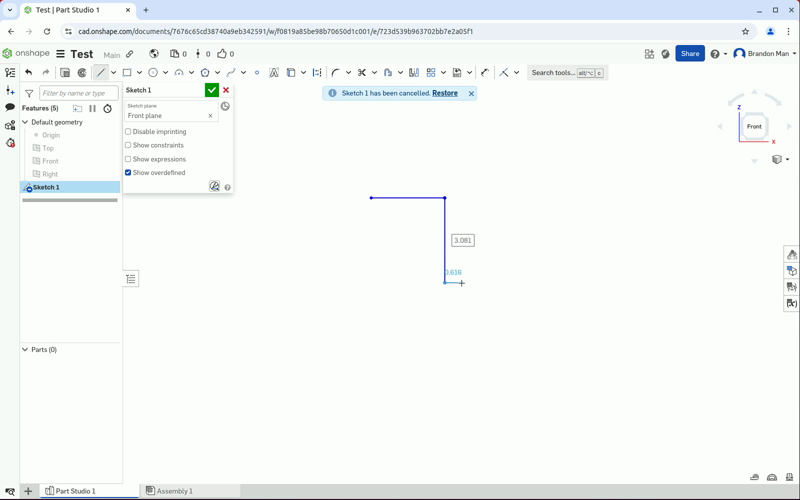
scroll(6)
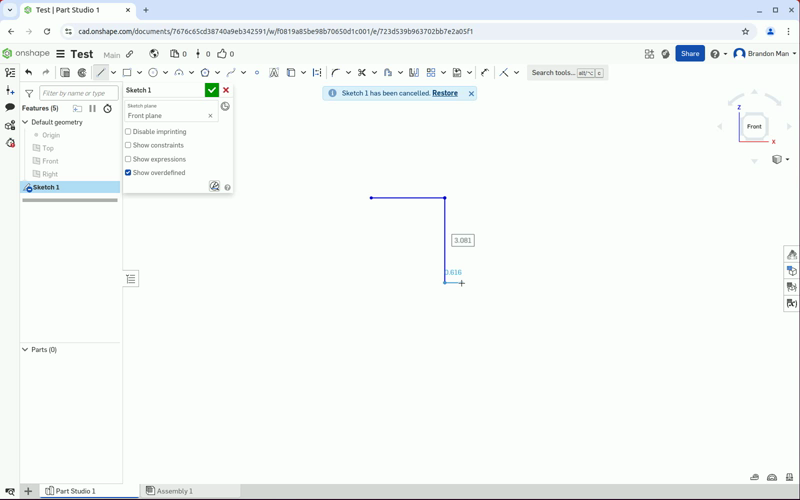
scroll(6)
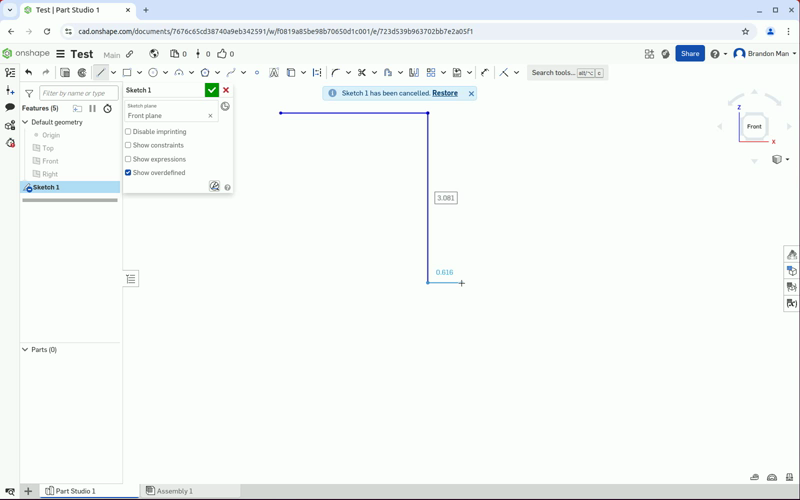
click(461, 282)
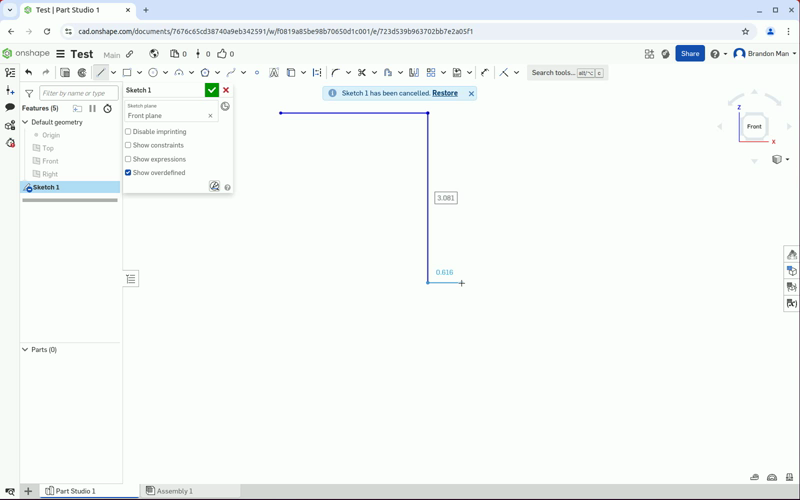
scroll(-6)
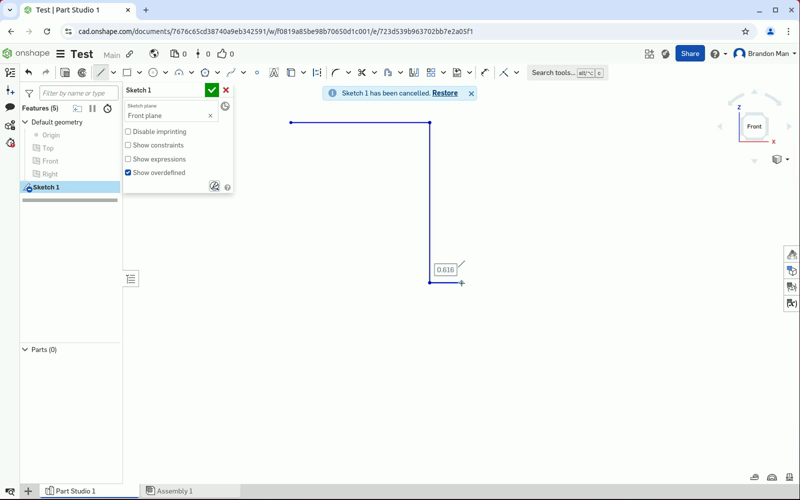
scroll(-6)
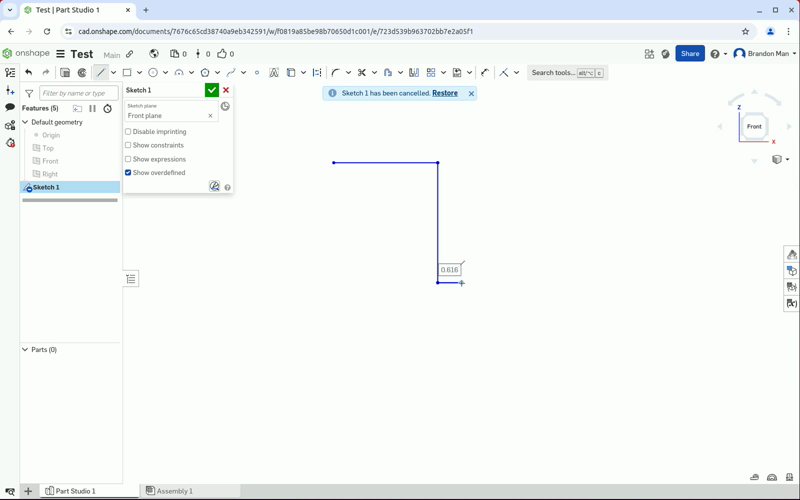
scroll(-6)
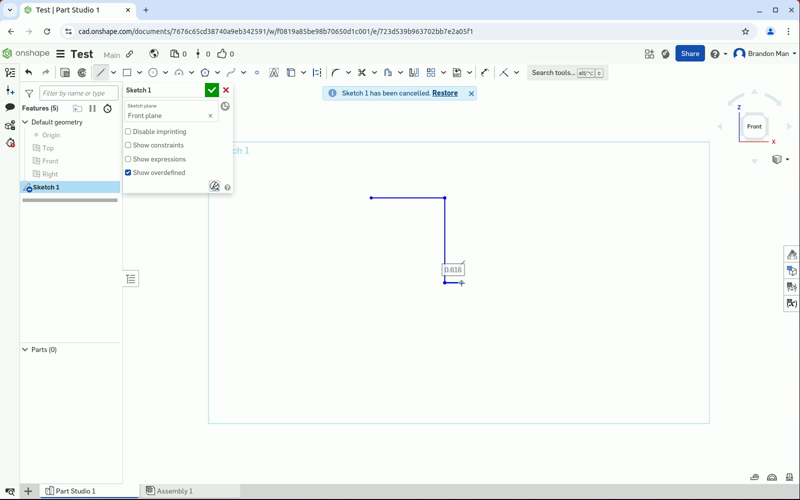
scroll(-6)
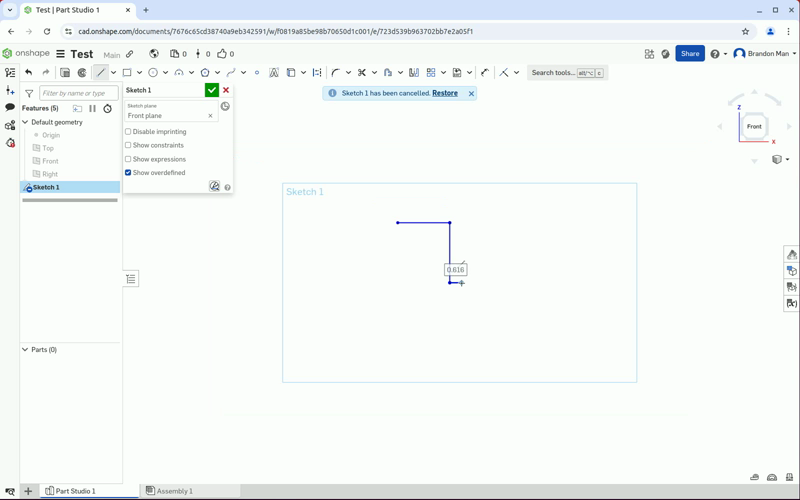
scroll(-6)
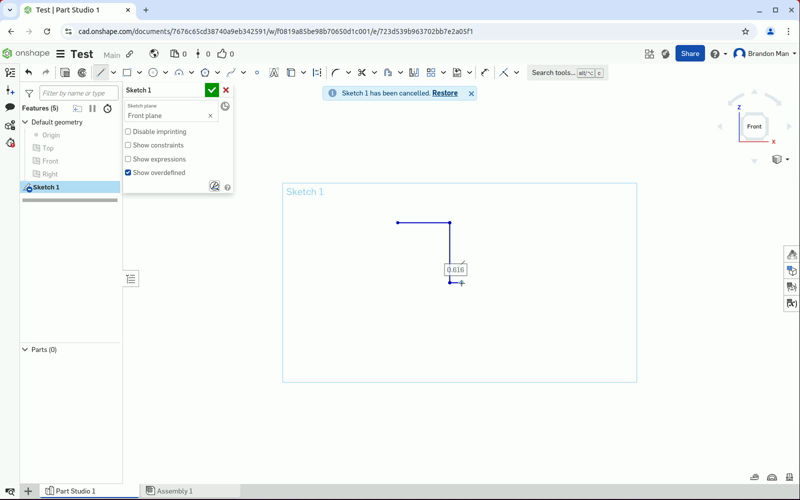
scroll(-6)
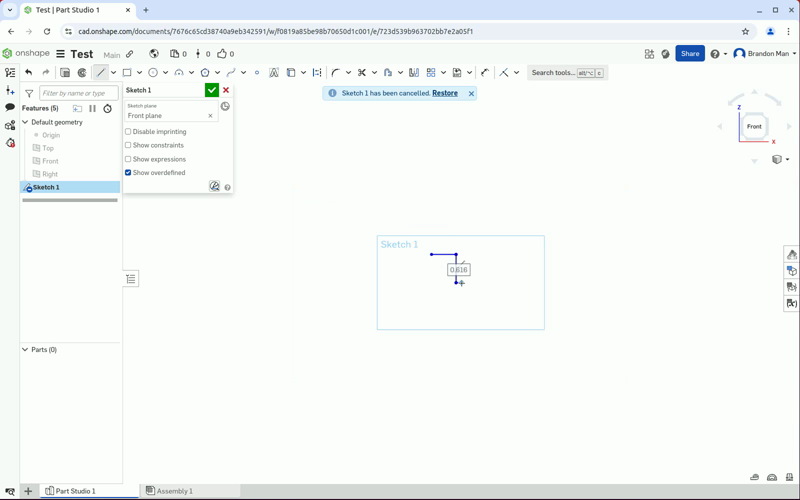
scroll(-6)
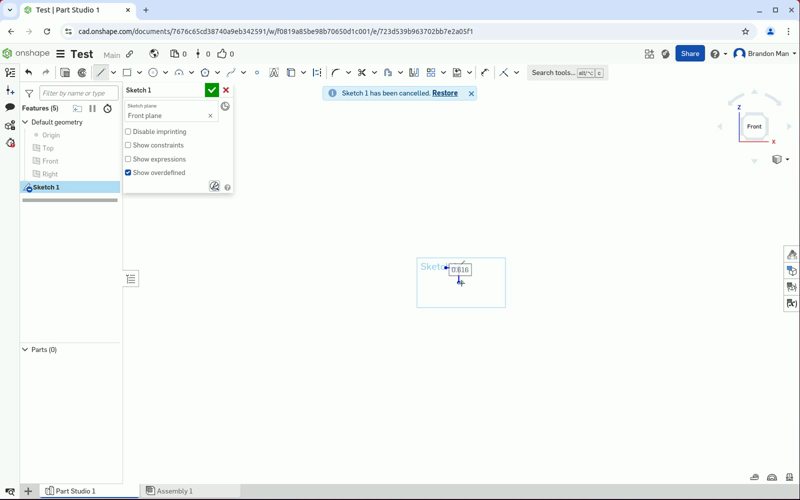
key_up(shift)
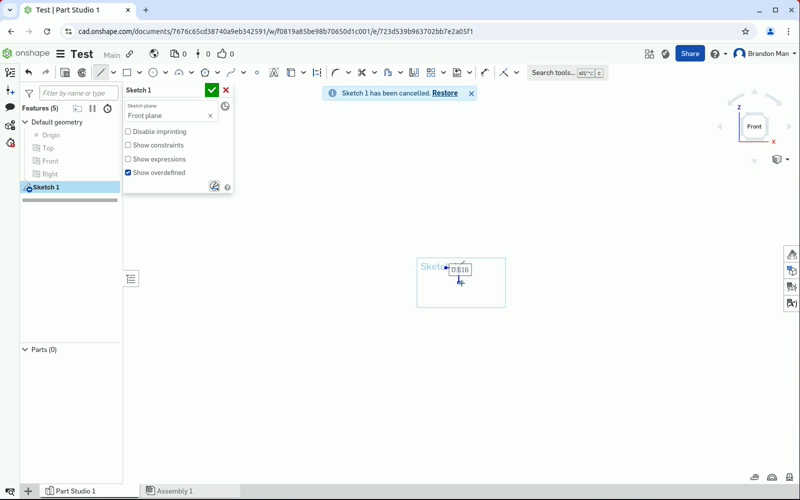
key_down(shift)
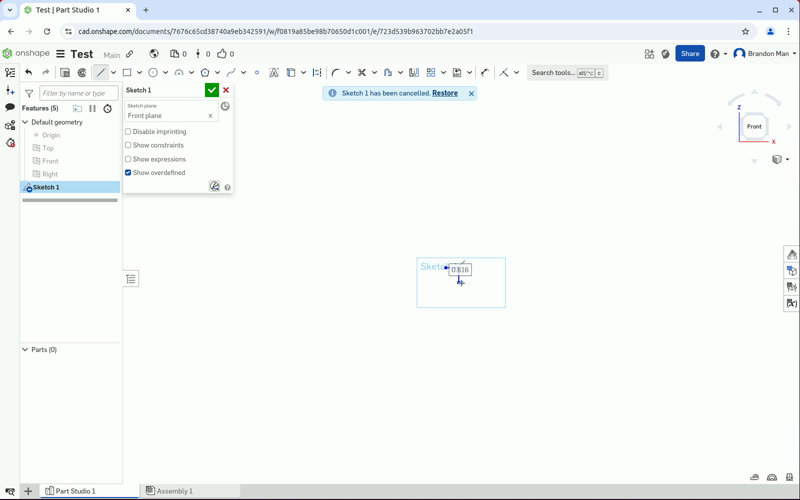
mouse_move(492, 282)
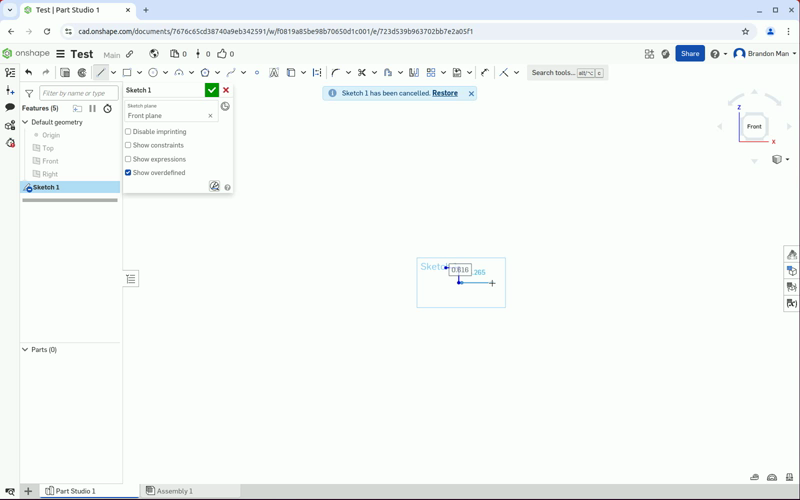
mouse_move(461, 267)
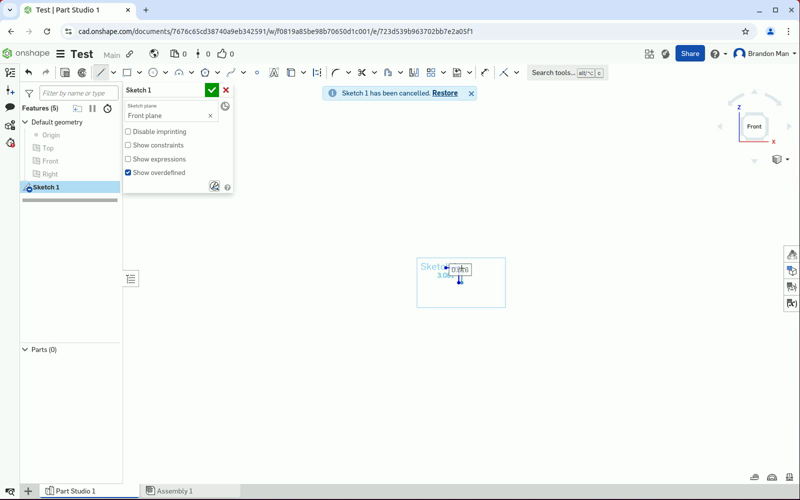
scroll(6)
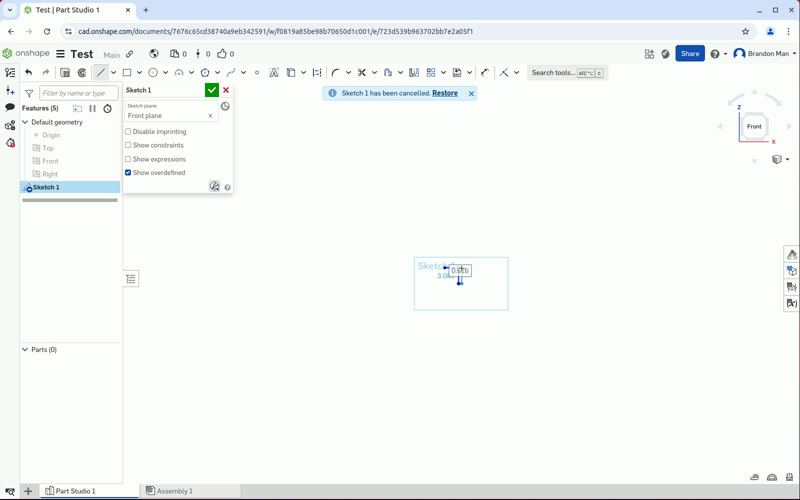
scroll(6)
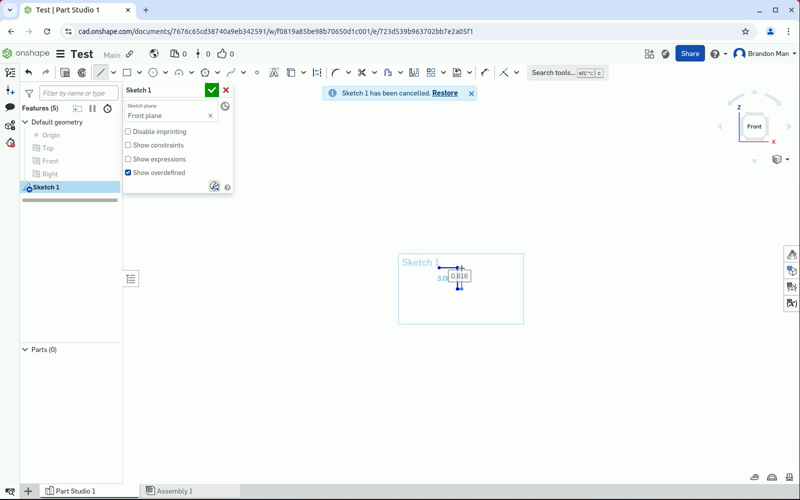
scroll(6)
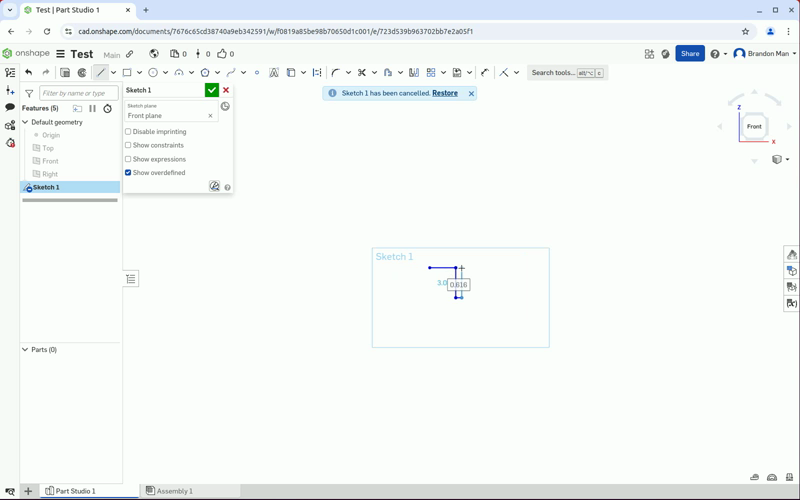
scroll(6)
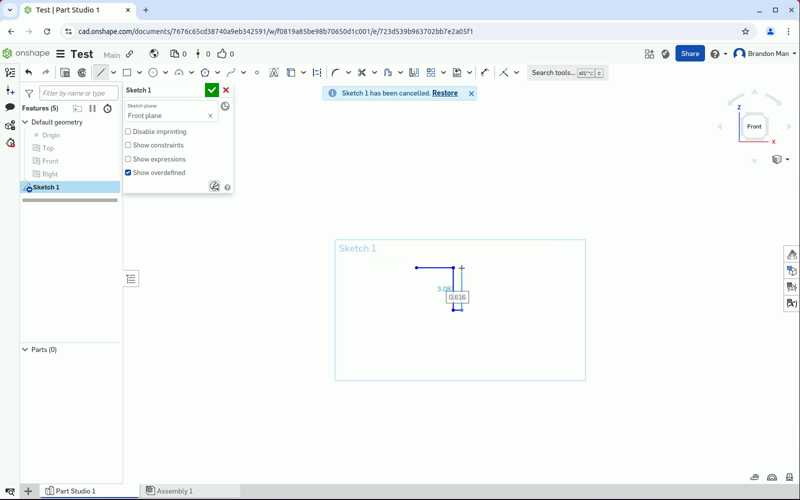
scroll(6)
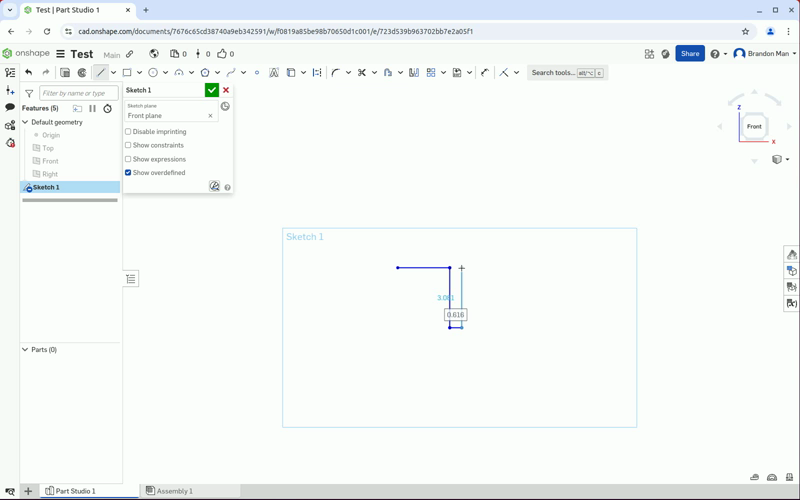
scroll(6)
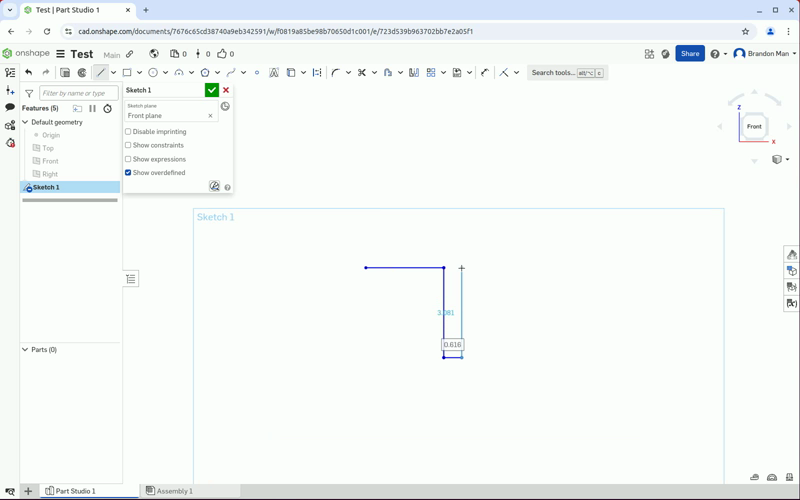
scroll(6)
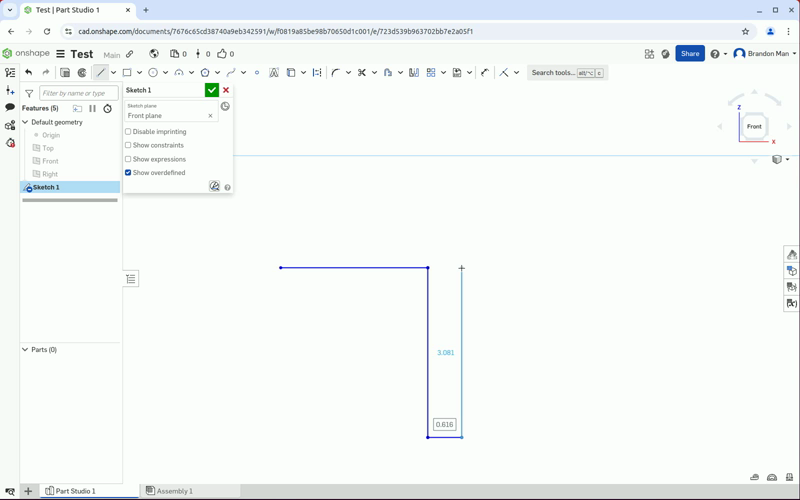
click(461, 267)
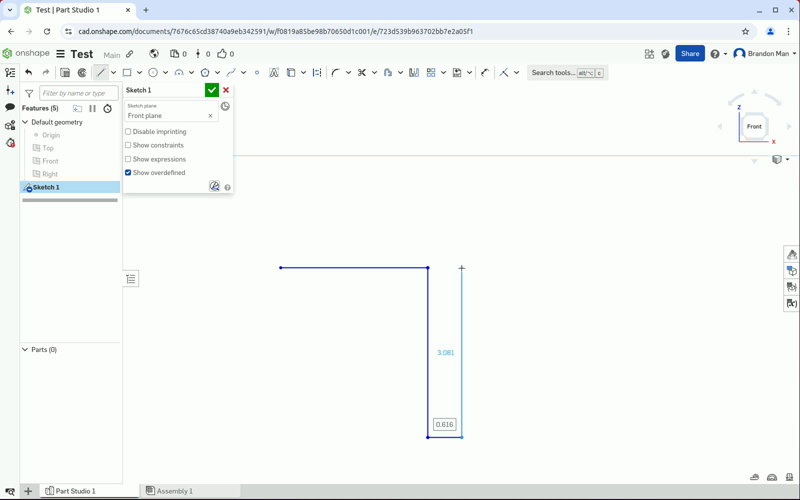
scroll(-6)
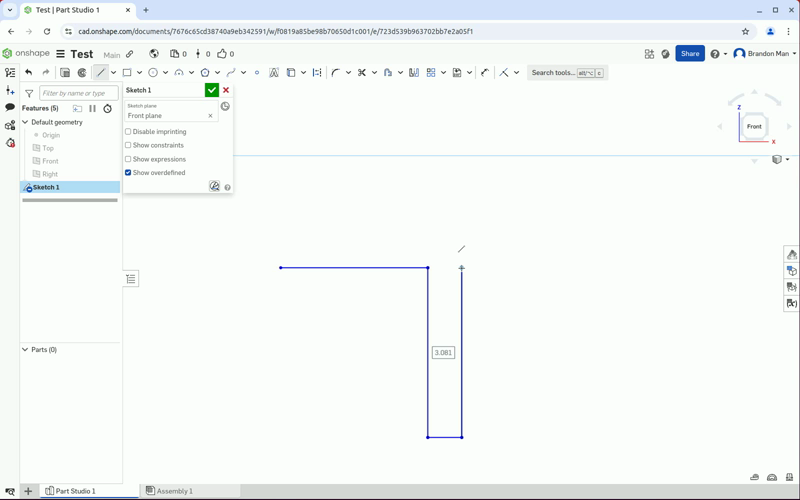
scroll(-6)
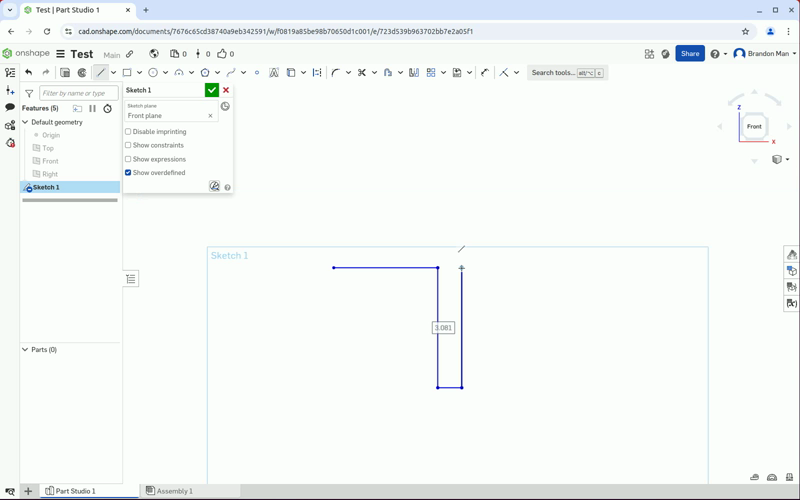
scroll(-6)
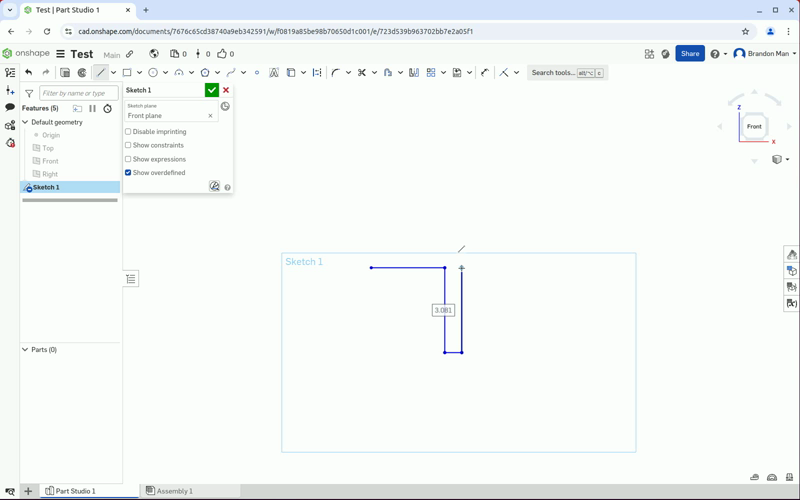
scroll(-6)
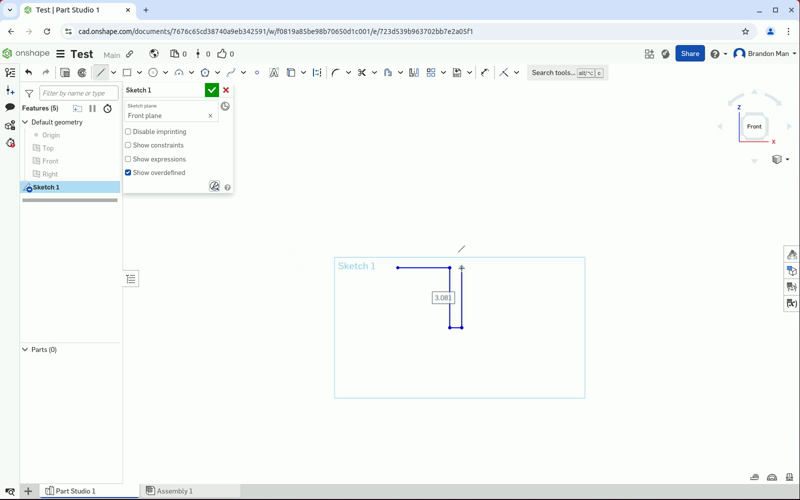
scroll(-6)
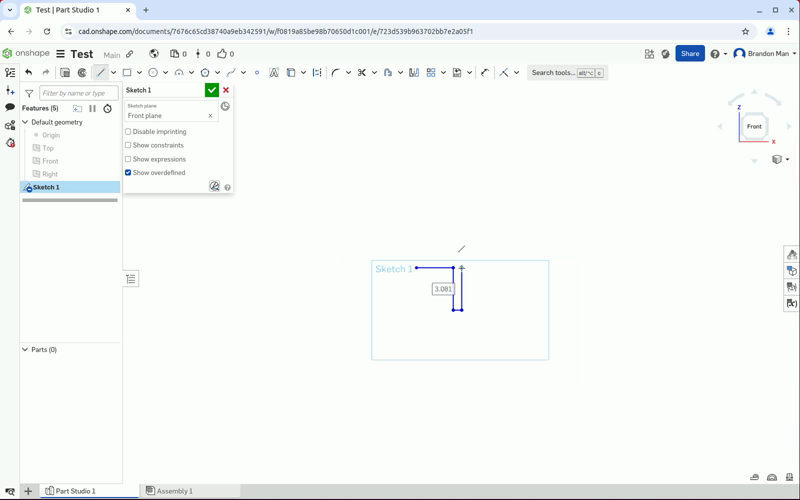
scroll(-6)
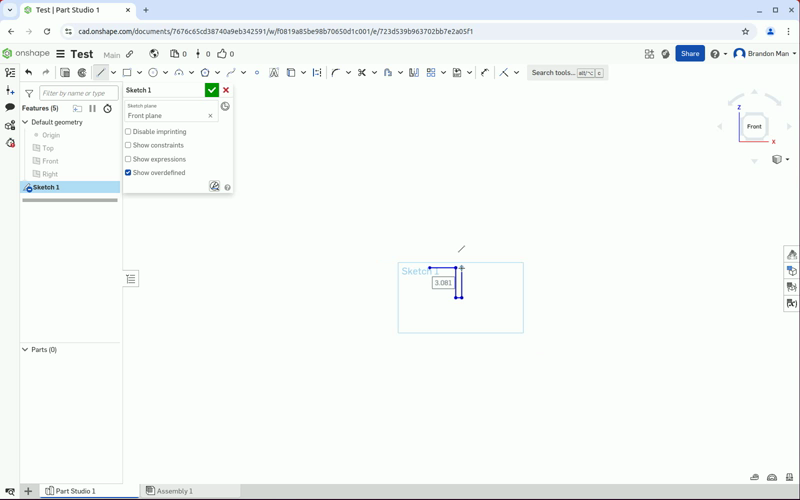
scroll(-6)
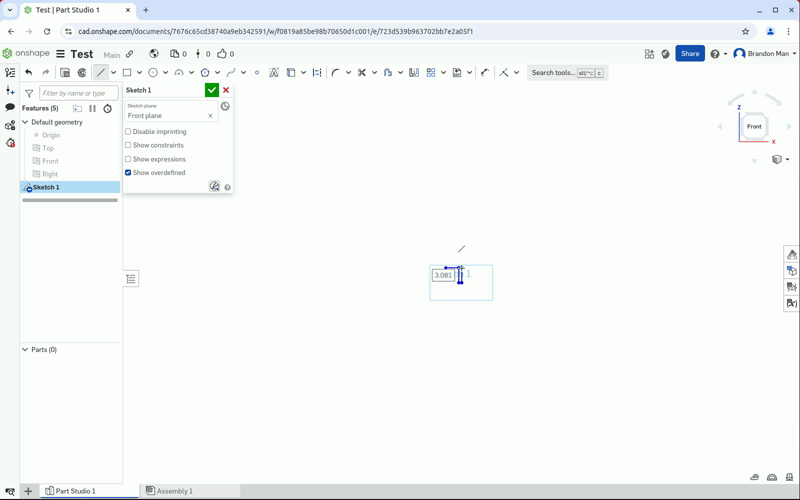
key_up(shift)
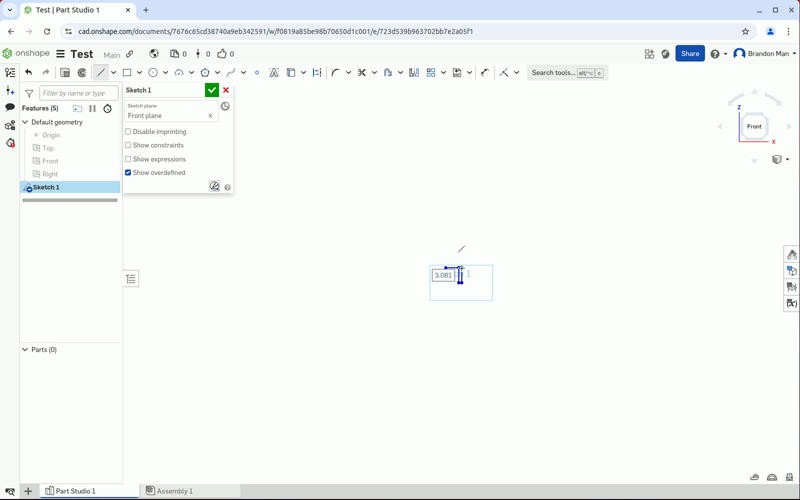
key_down(shift)
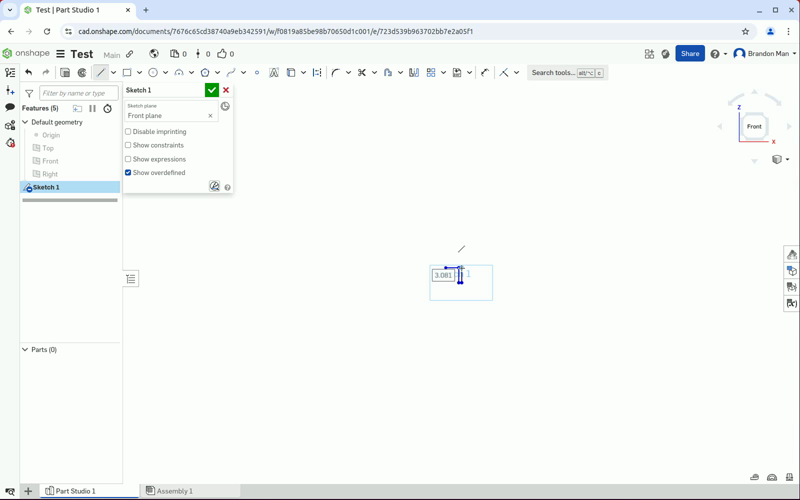
mouse_move(492, 267)
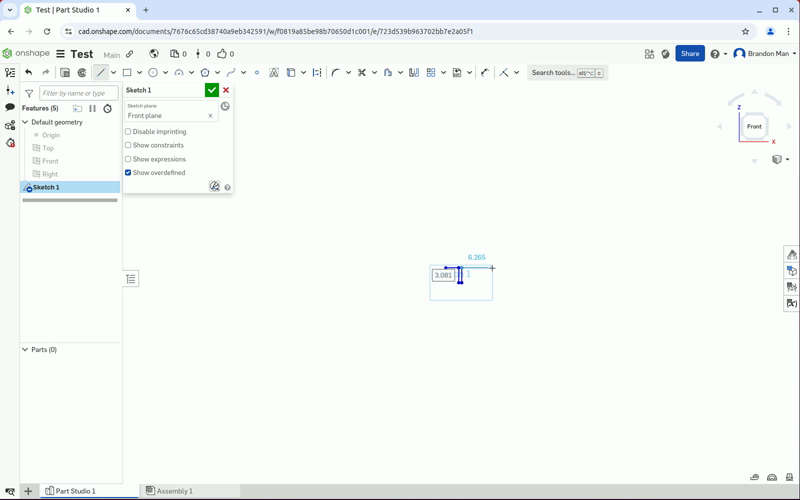
mouse_move(475, 267)
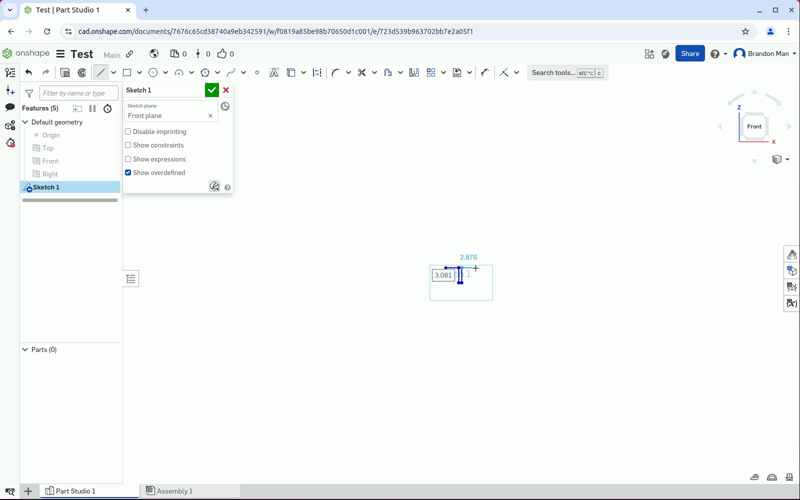
click(475, 267)
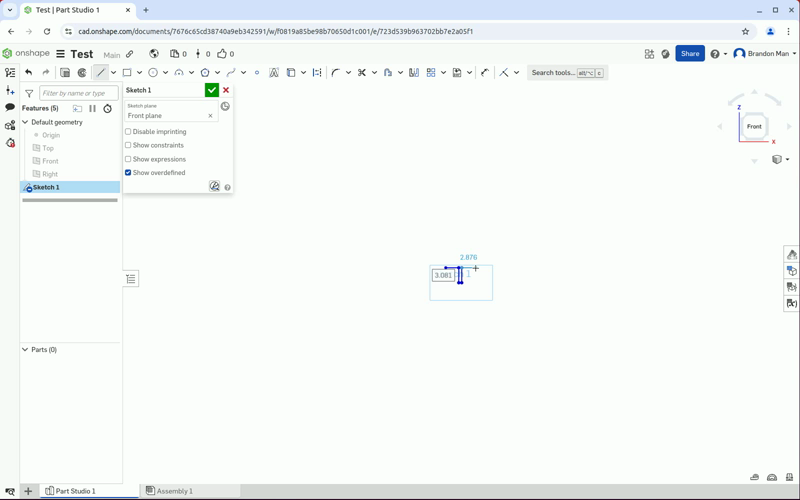
key_up(shift)
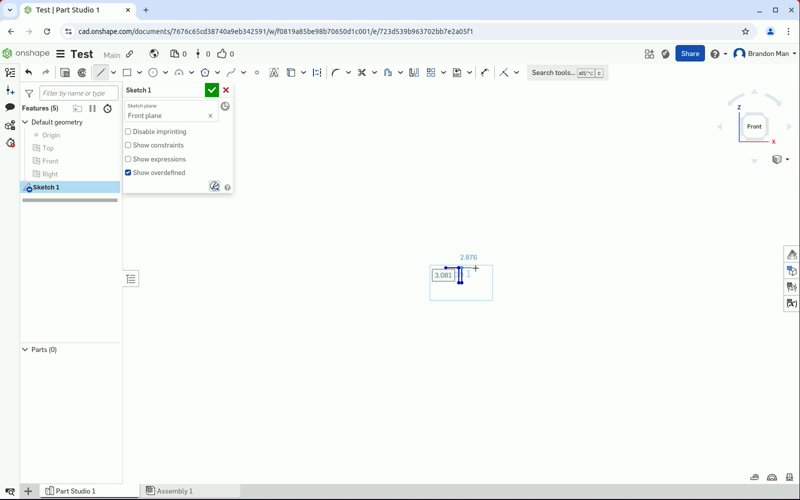
key_down(shift)
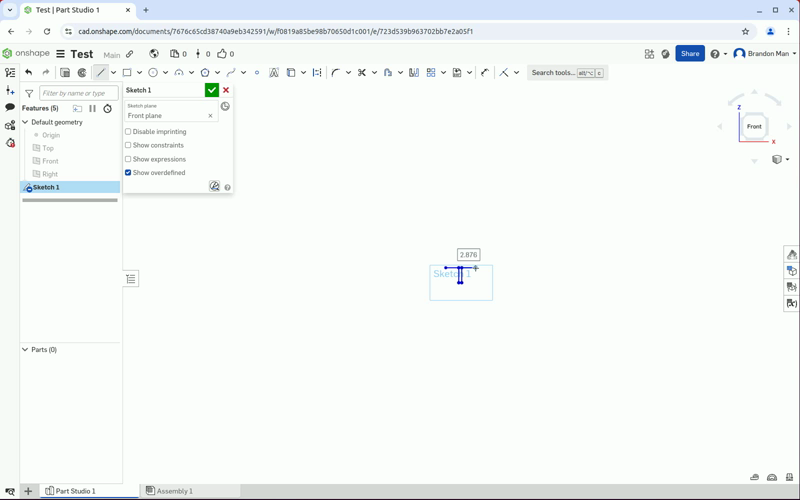
mouse_move(505, 267)
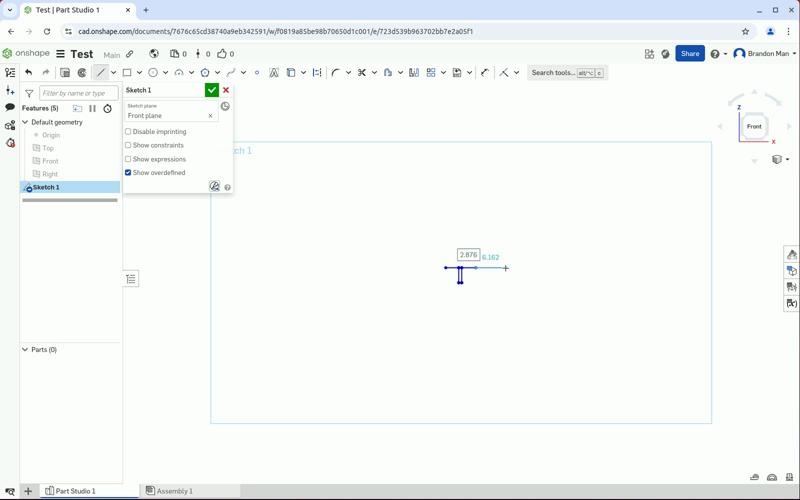
mouse_move(475, 264)
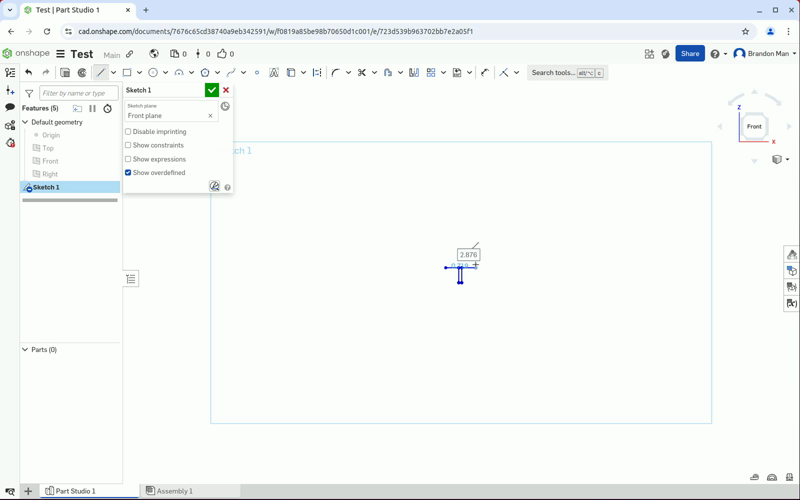
scroll(6)
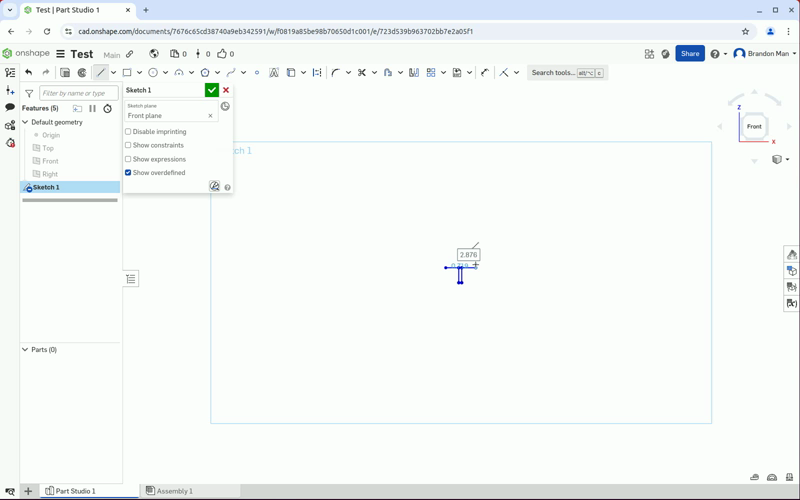
scroll(6)
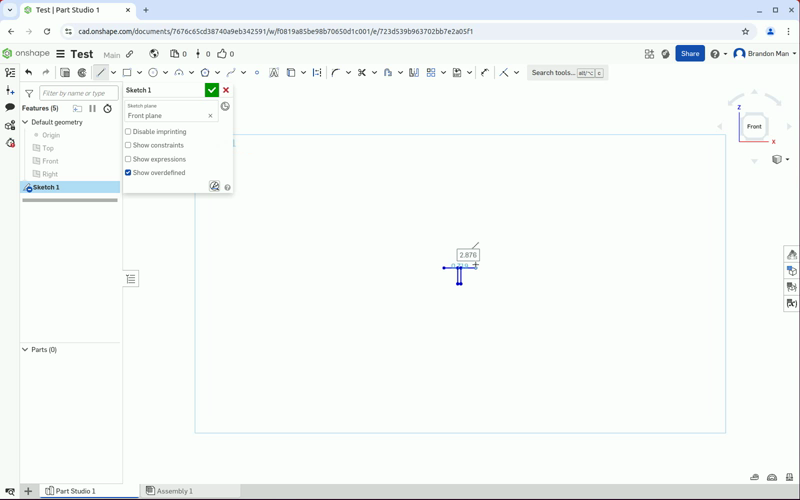
scroll(6)
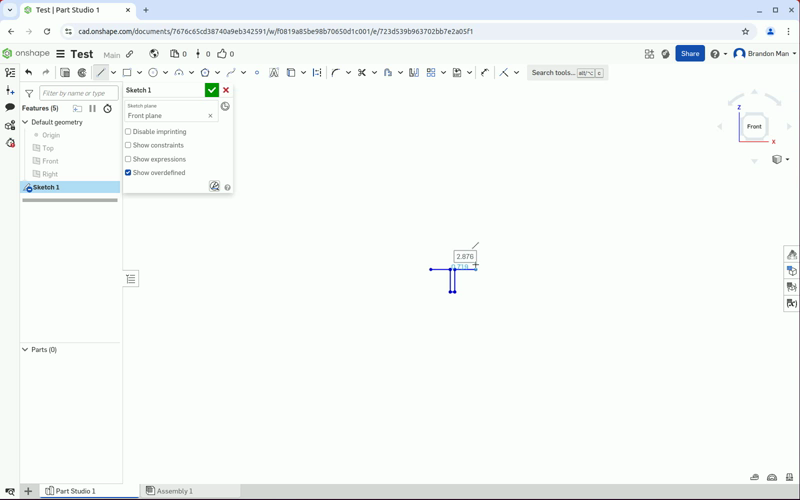
scroll(6)
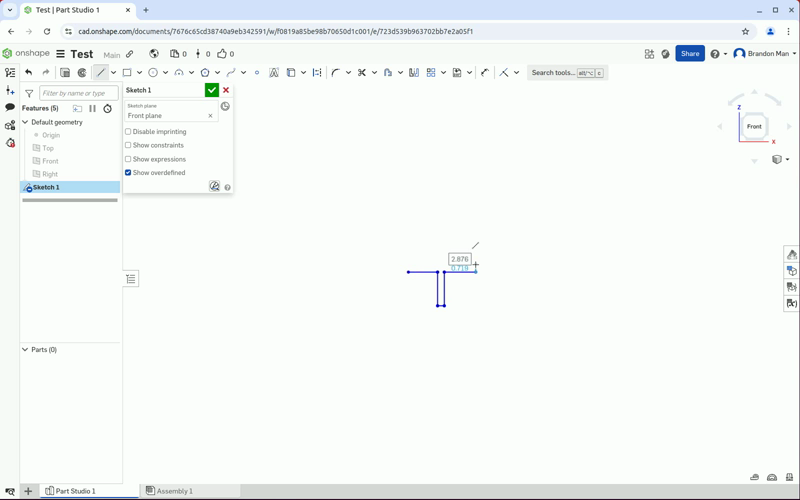
scroll(6)
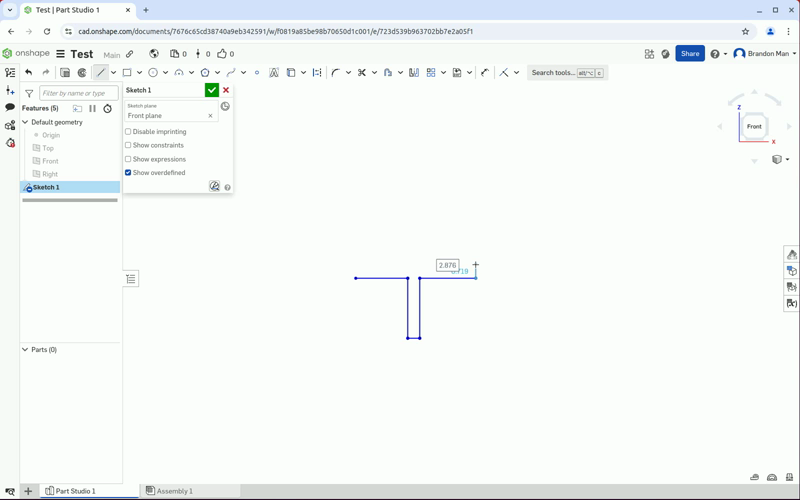
scroll(6)
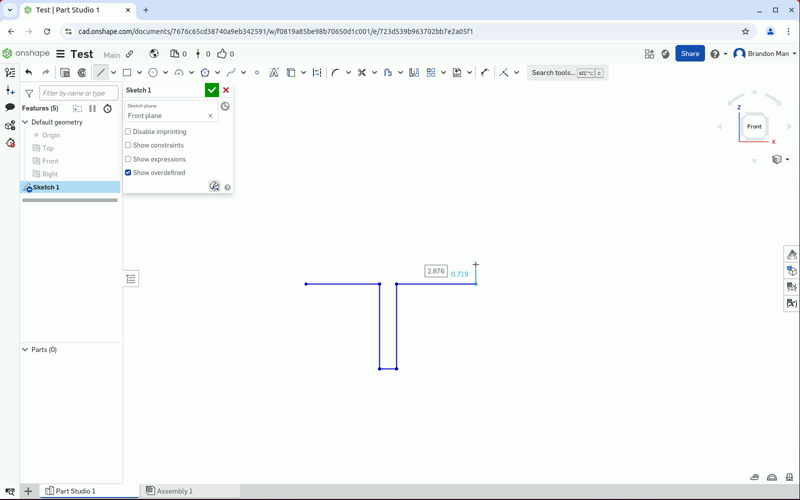
scroll(6)
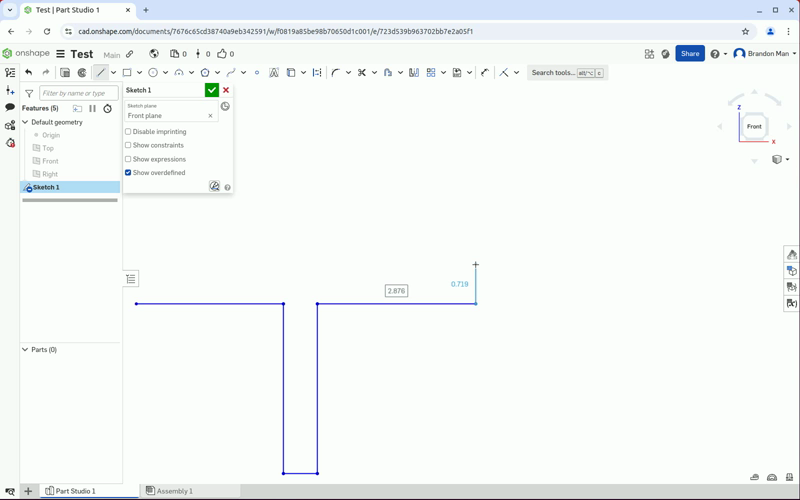
click(475, 264)
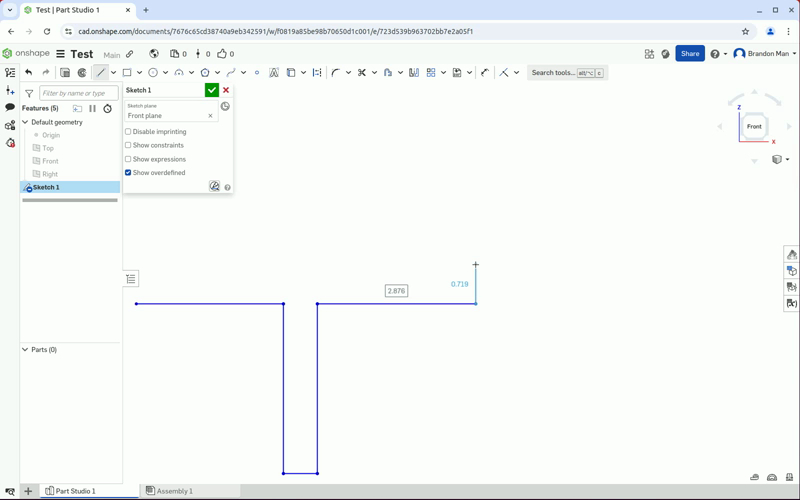
scroll(-6)
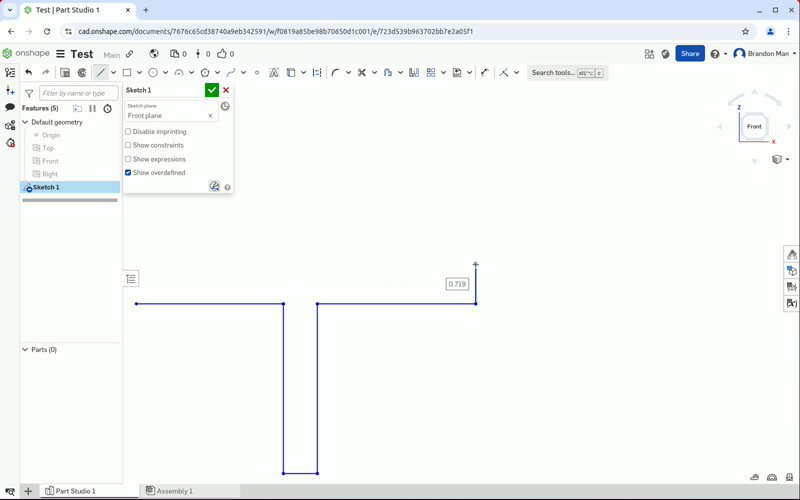
scroll(-6)
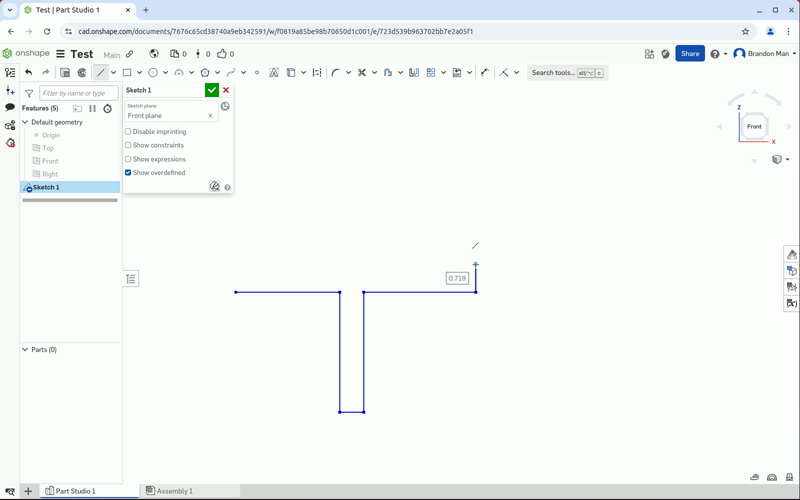
scroll(-6)
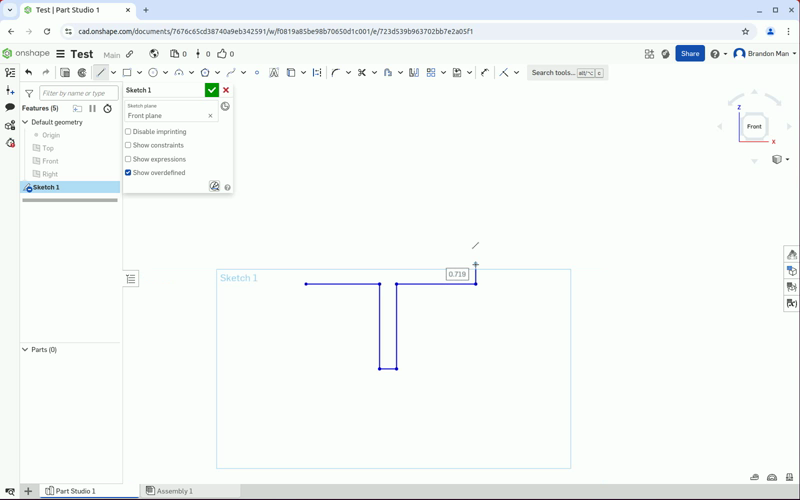
scroll(-6)
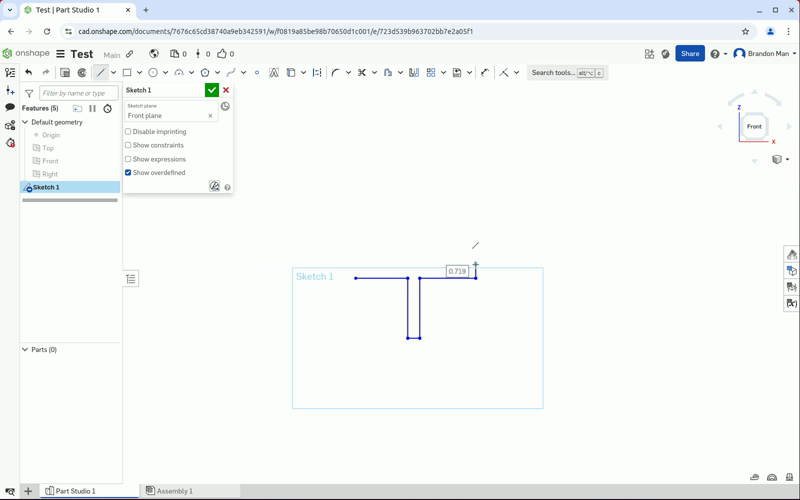
scroll(-6)
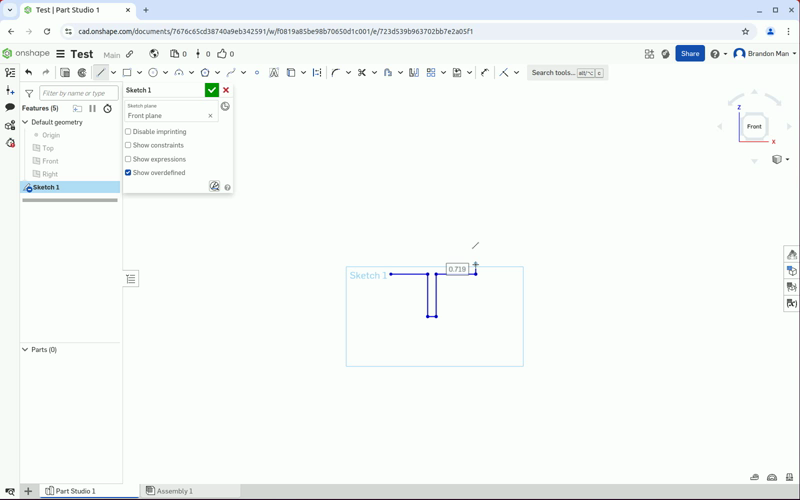
scroll(-6)
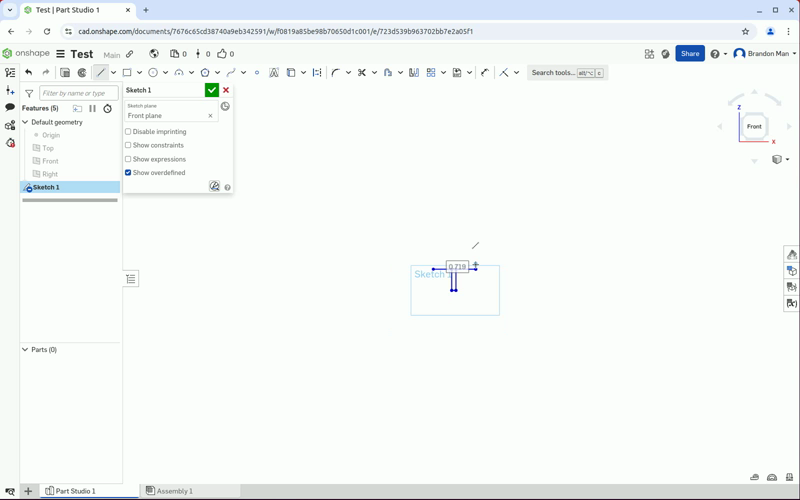
scroll(-6)
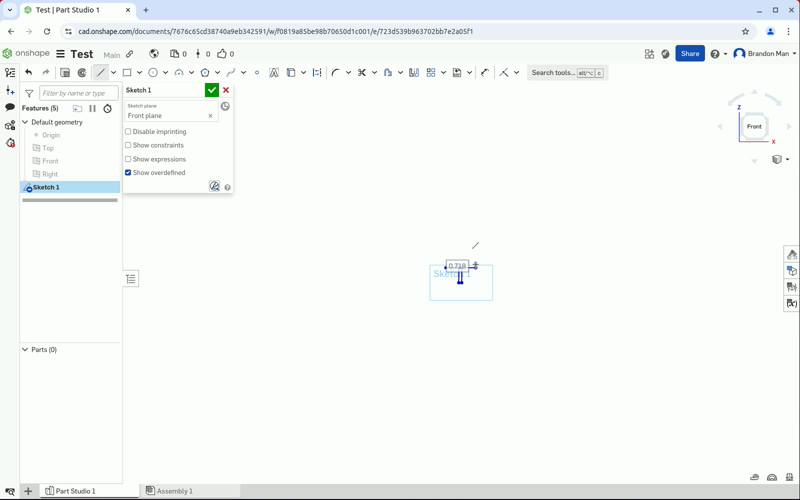
key_up(shift)
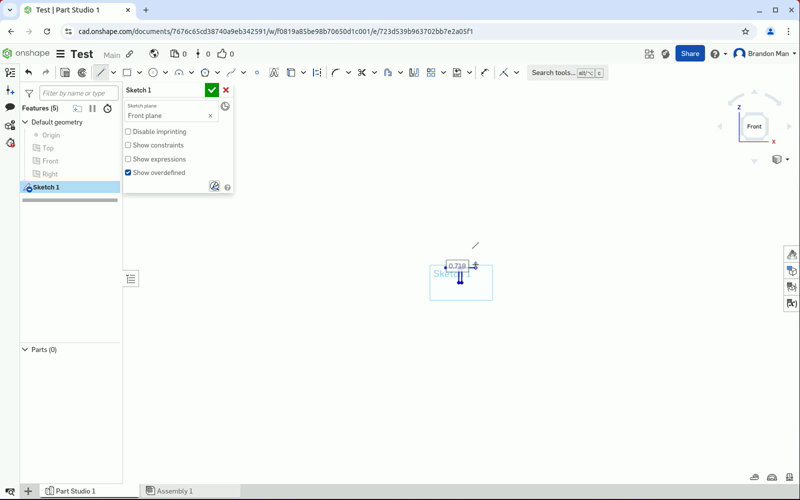
key_down(shift)
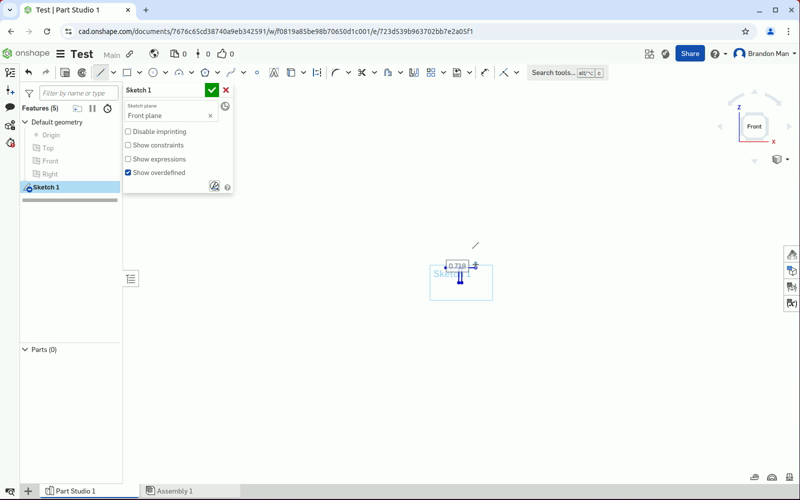
mouse_move(505, 264)
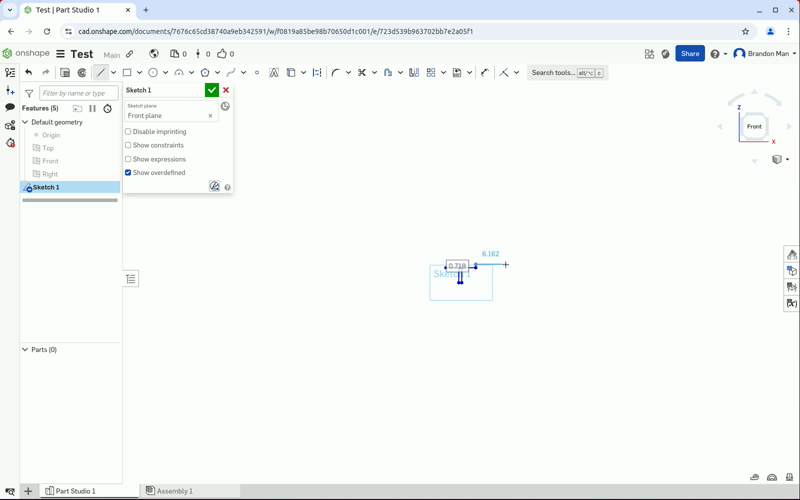
mouse_move(445, 264)
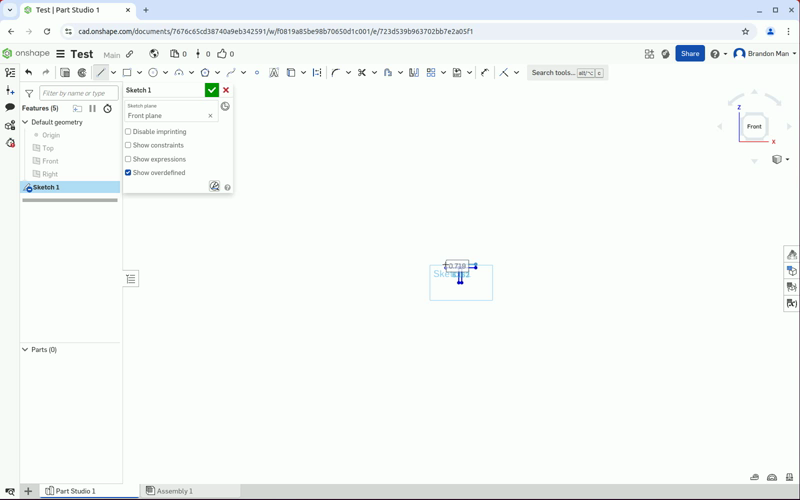
scroll(6)
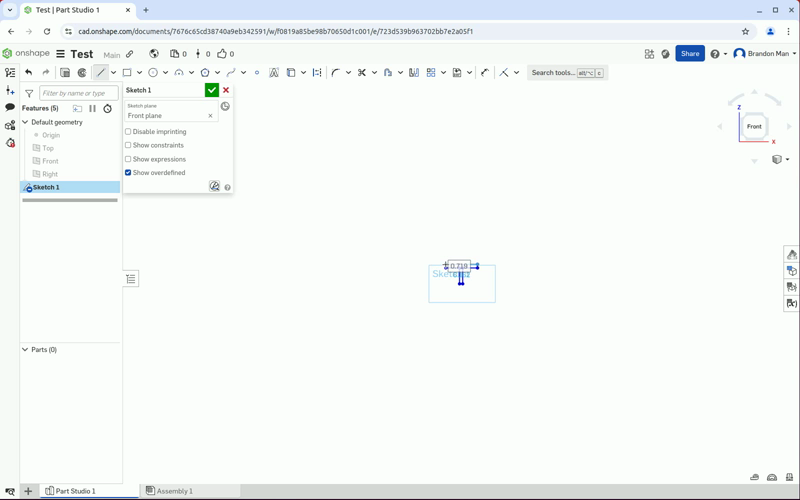
scroll(6)
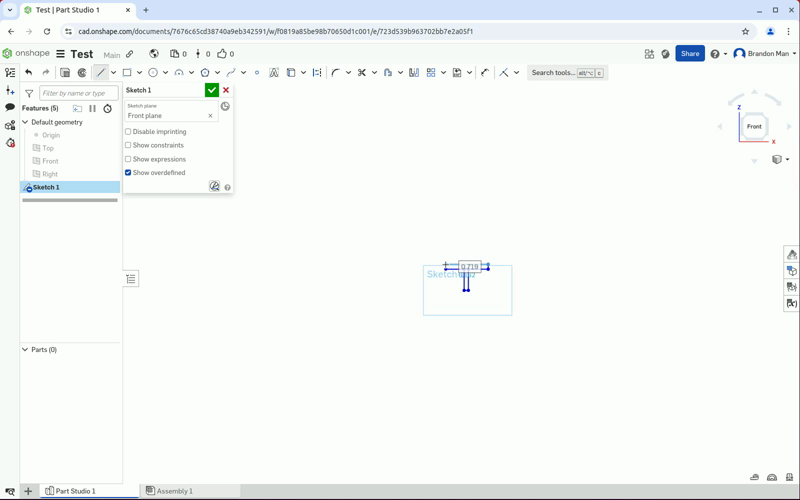
scroll(6)
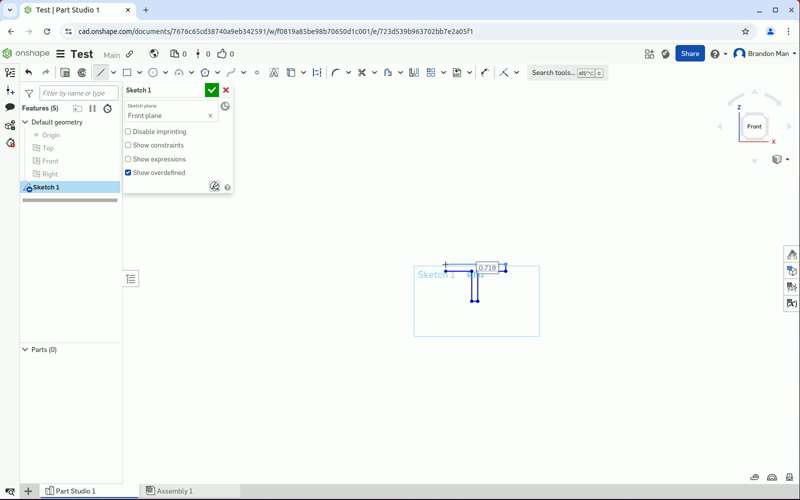
scroll(6)
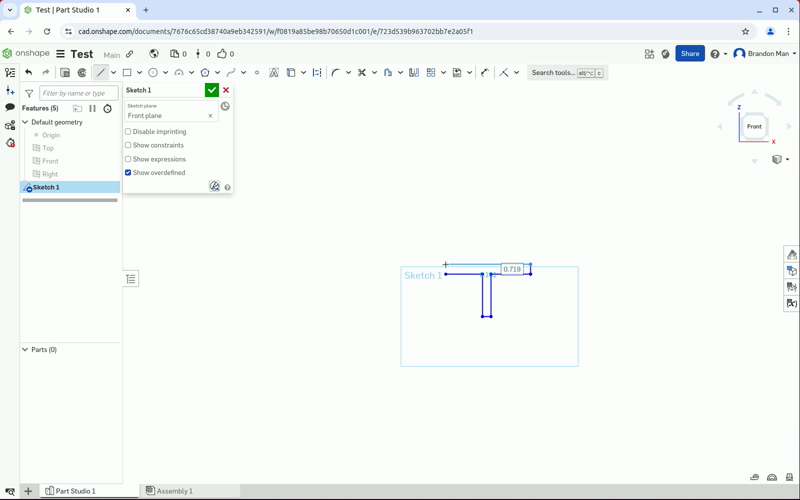
scroll(6)
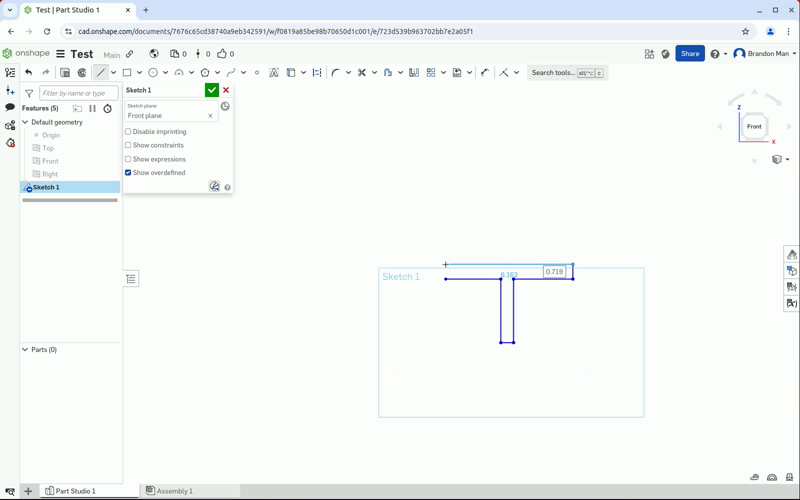
scroll(6)
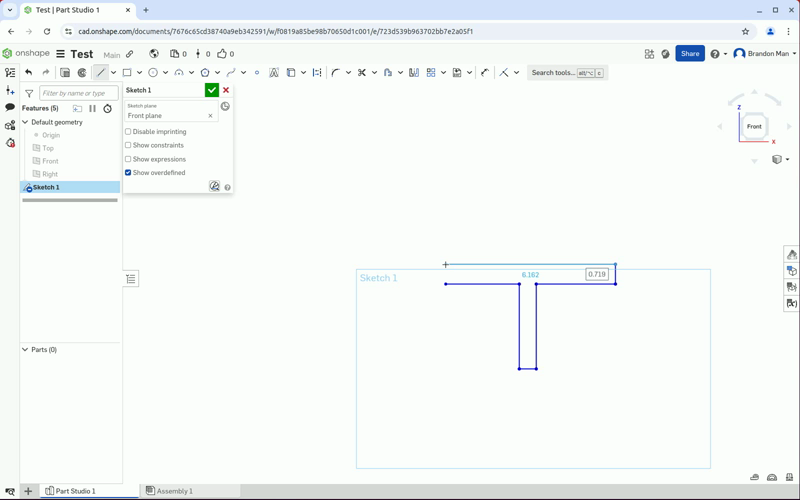
scroll(6)
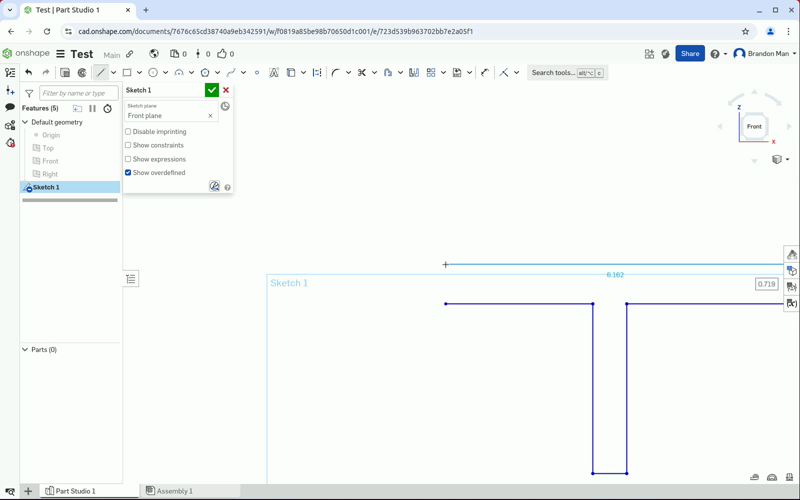
click(445, 264)
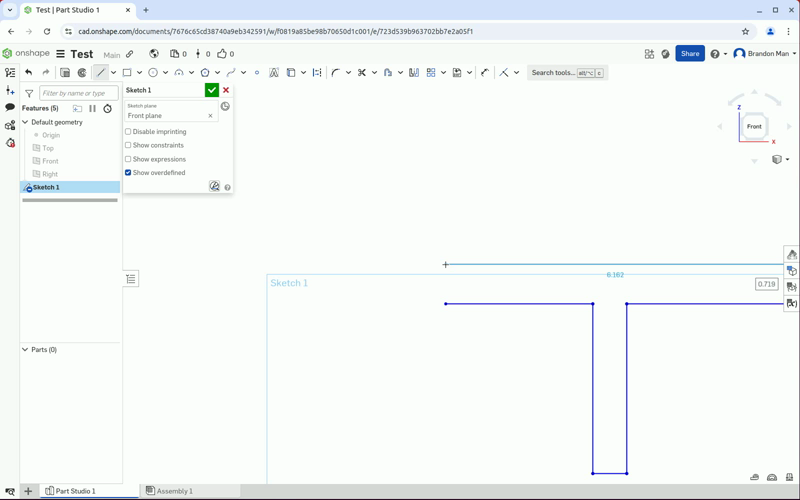
scroll(-6)
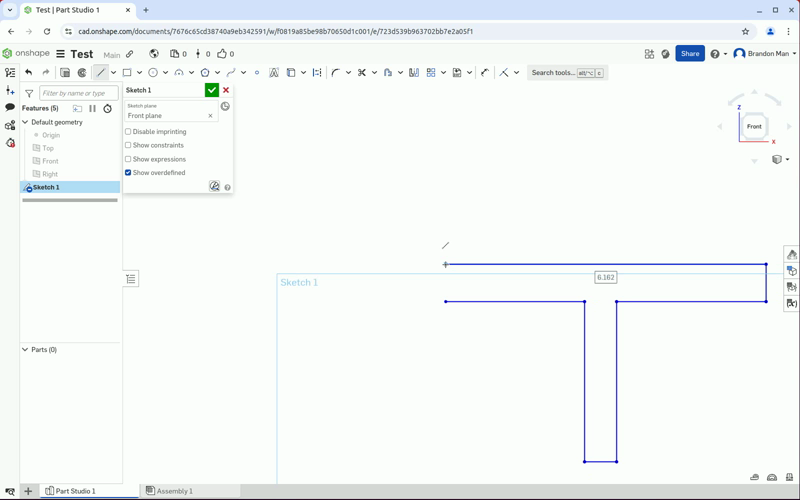
scroll(-6)
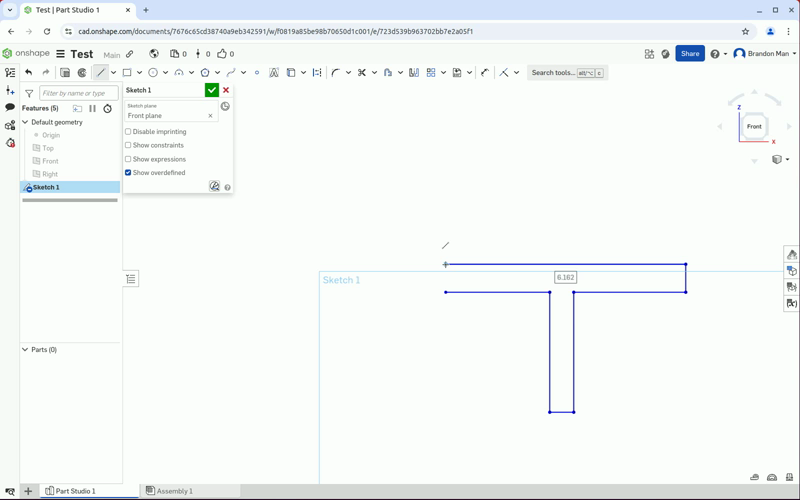
scroll(-6)
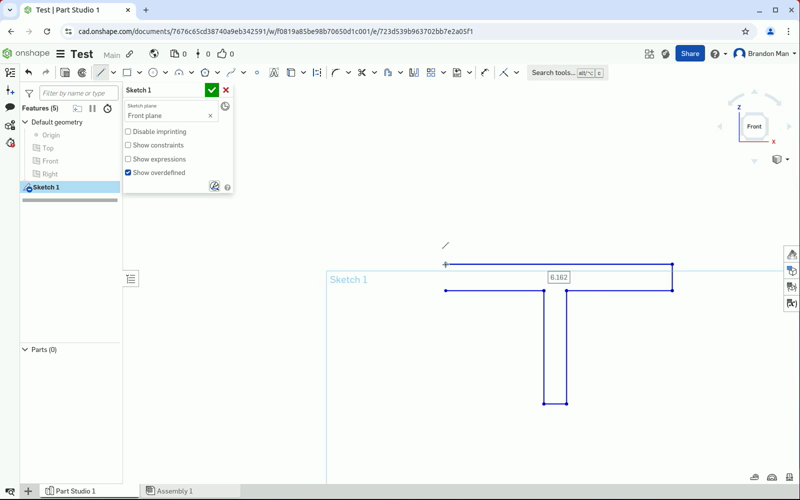
scroll(-6)
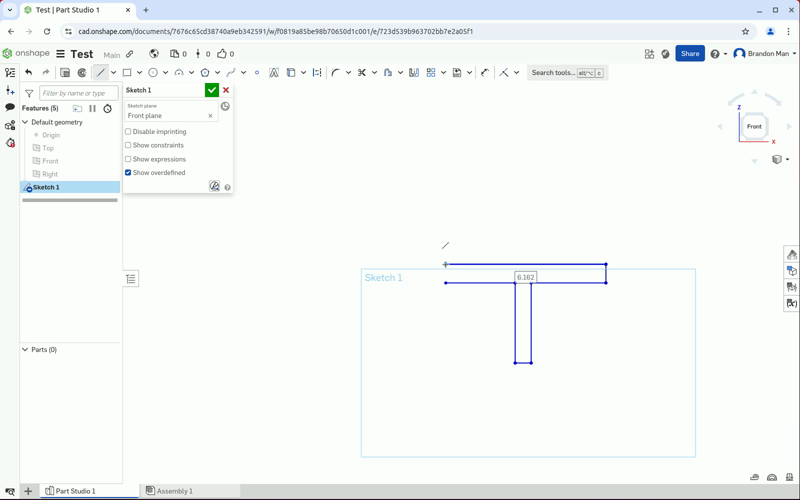
scroll(-6)
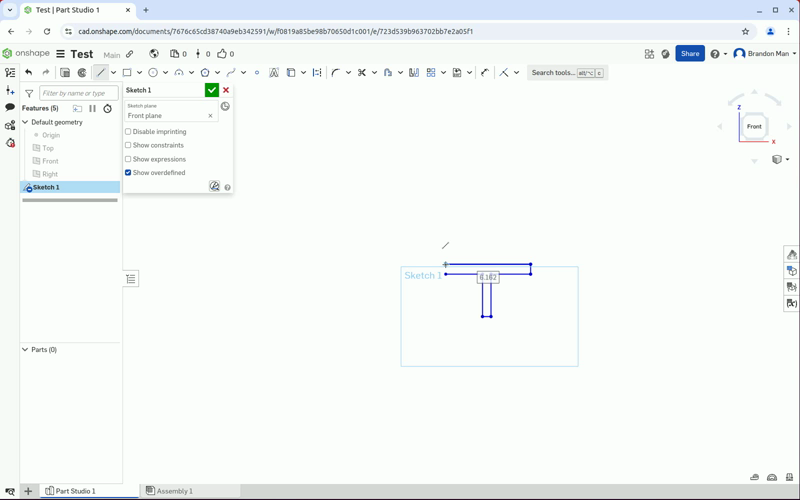
scroll(-6)
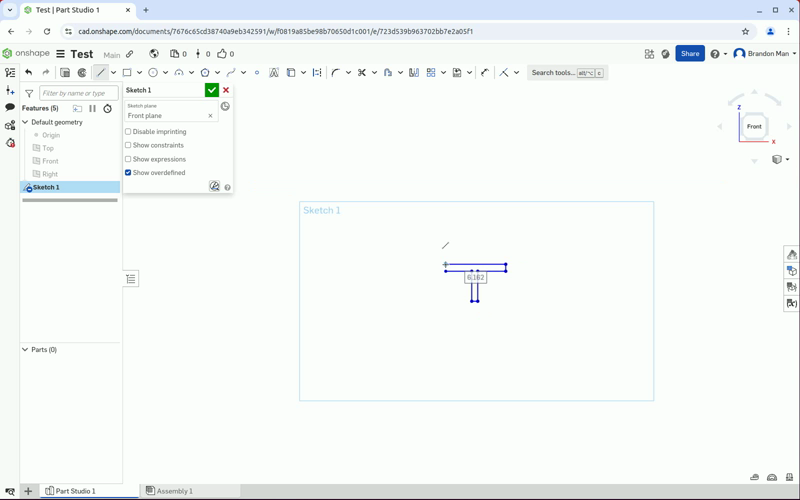
scroll(-6)
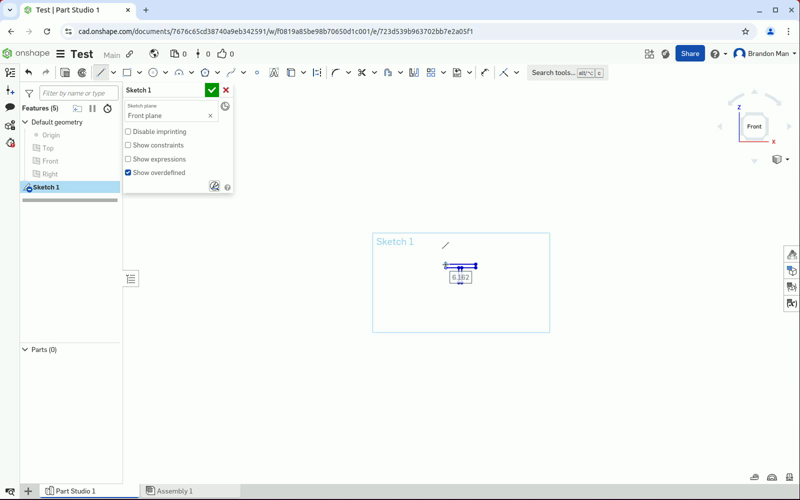
key_up(shift)
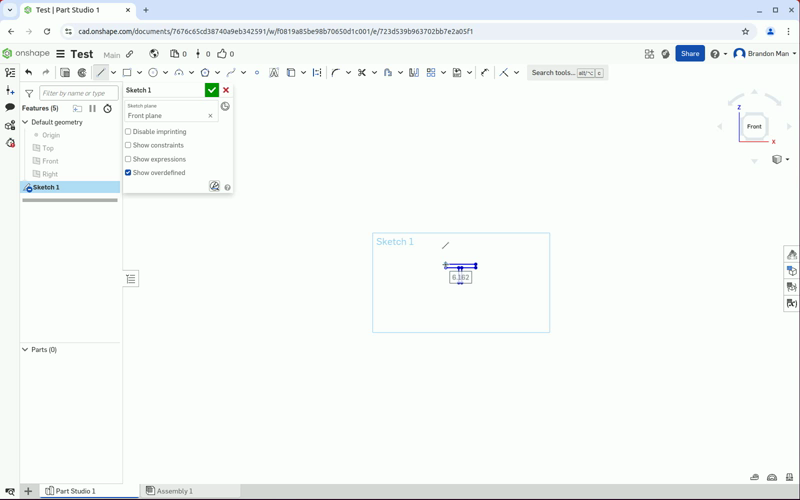
mouse_move(475, 264)
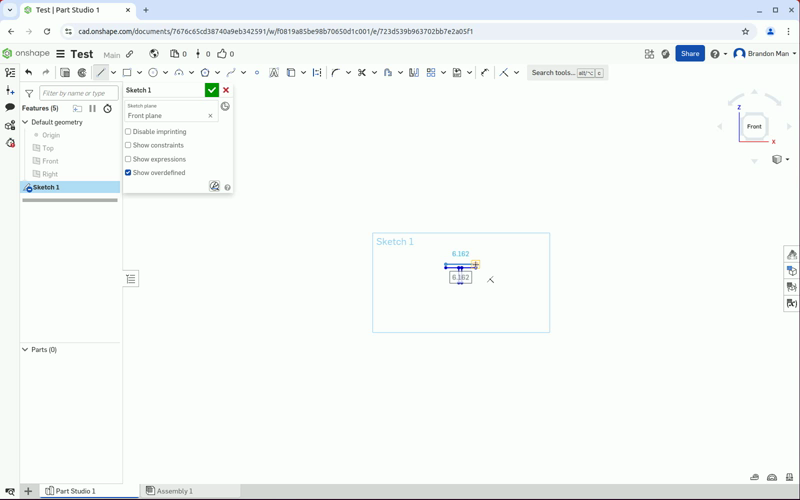
key_down(shift)
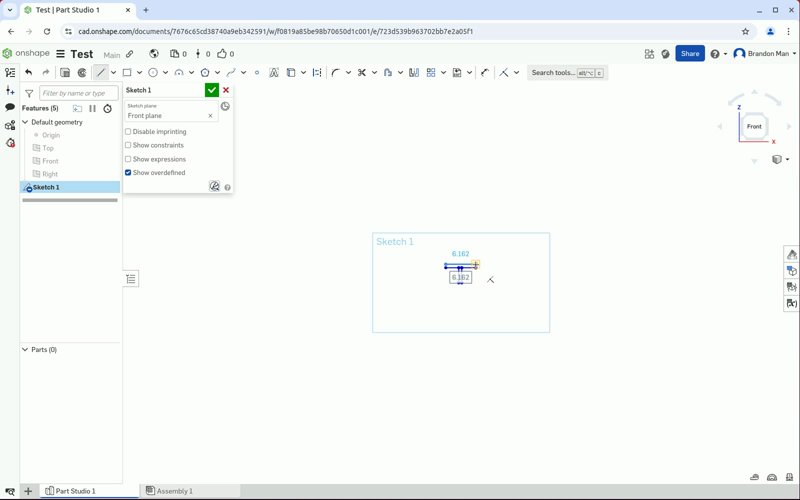
mouse_move(445, 267)
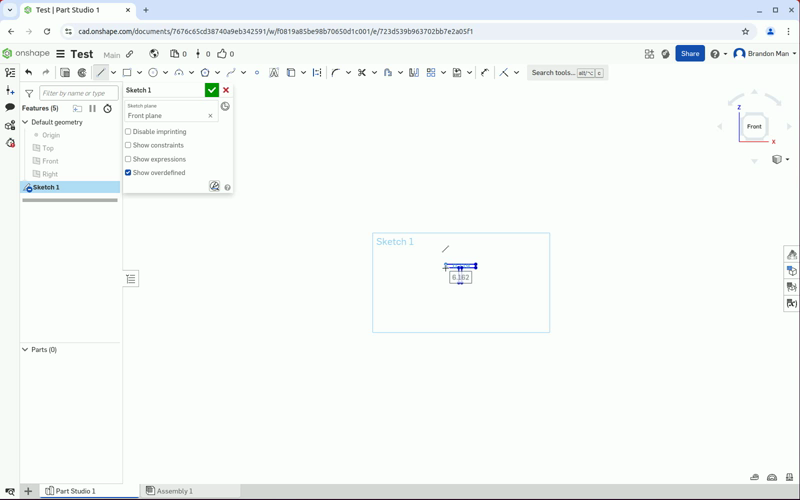
scroll(6)
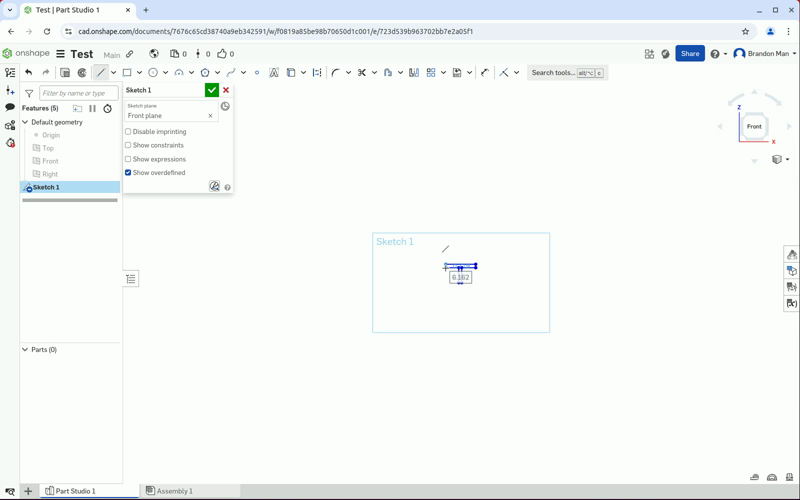
scroll(6)
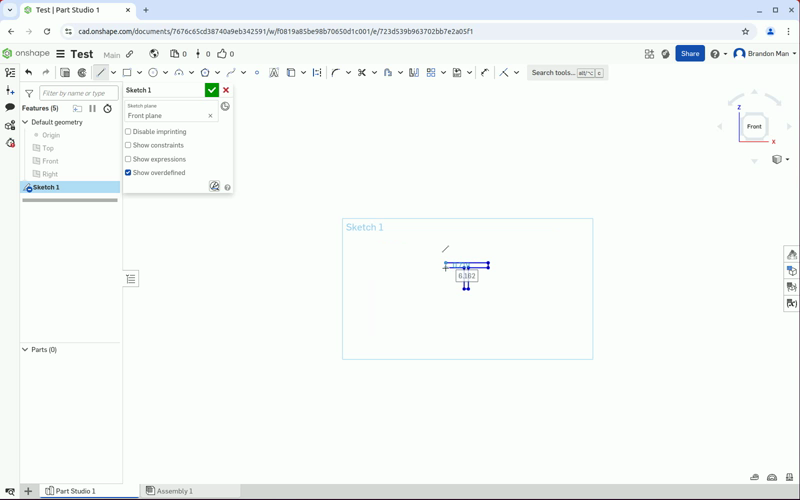
scroll(6)
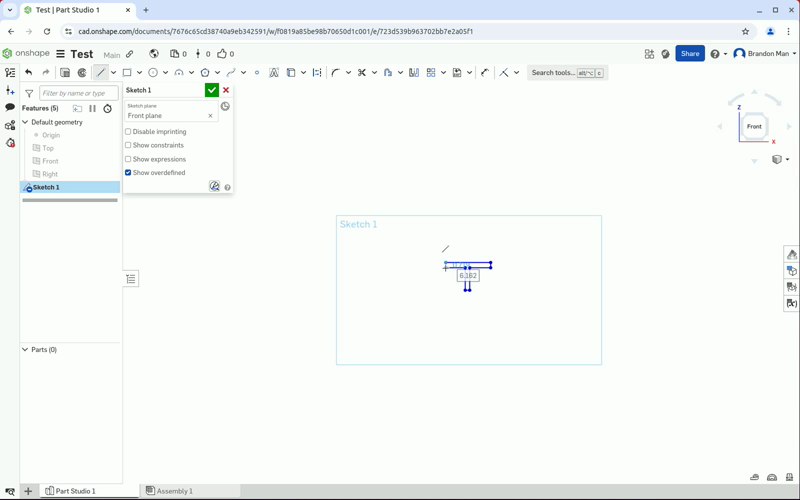
scroll(6)
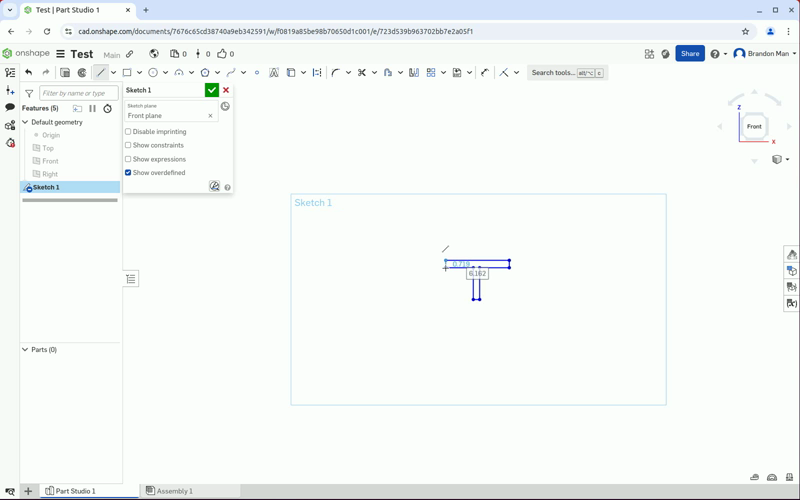
scroll(6)
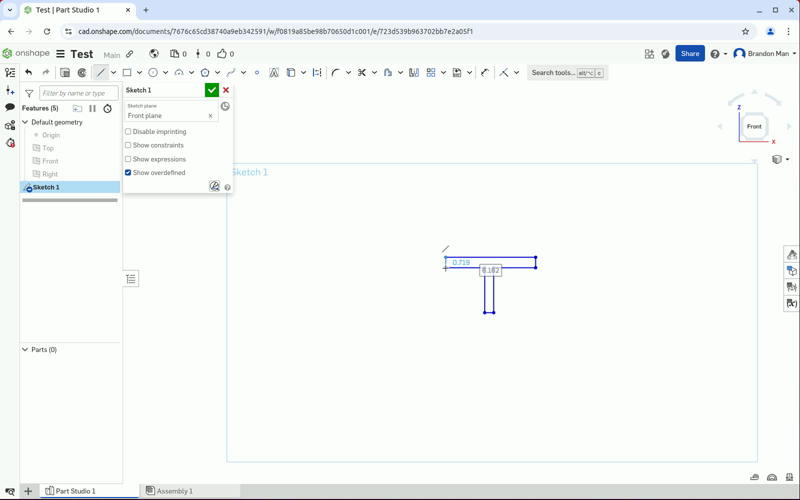
scroll(6)
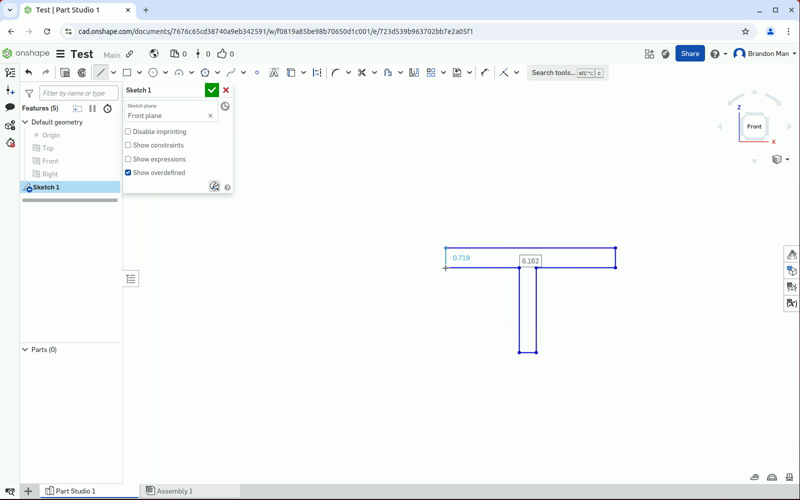
scroll(6)
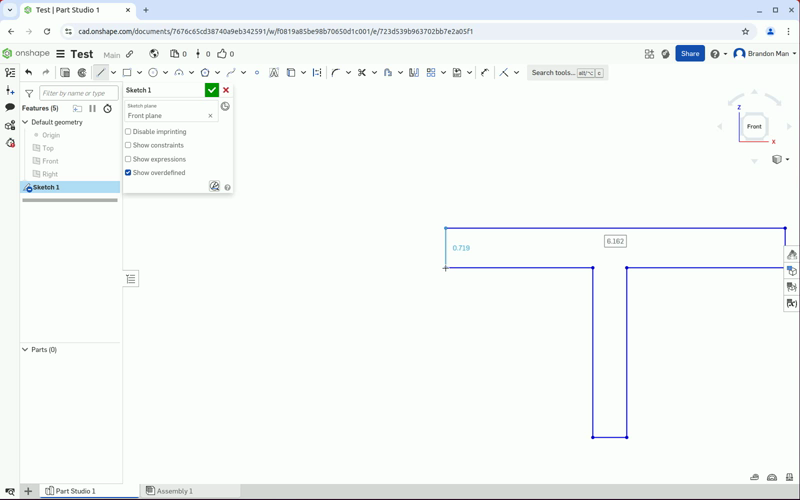
key_up(shift)
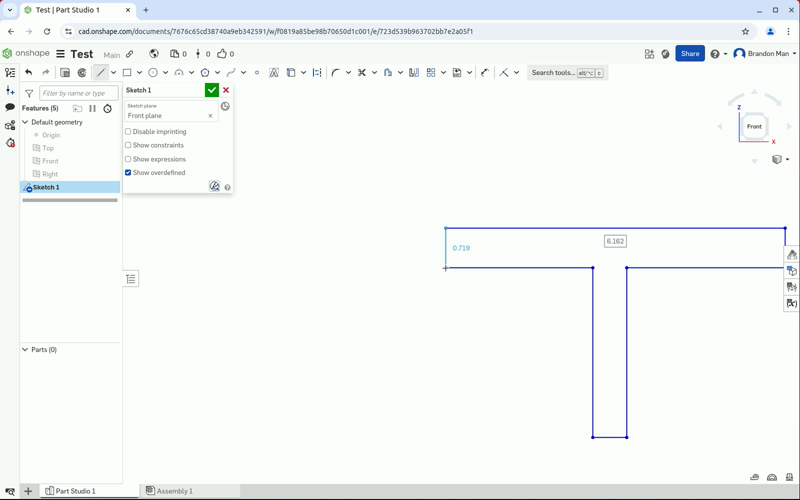
click(445, 267)
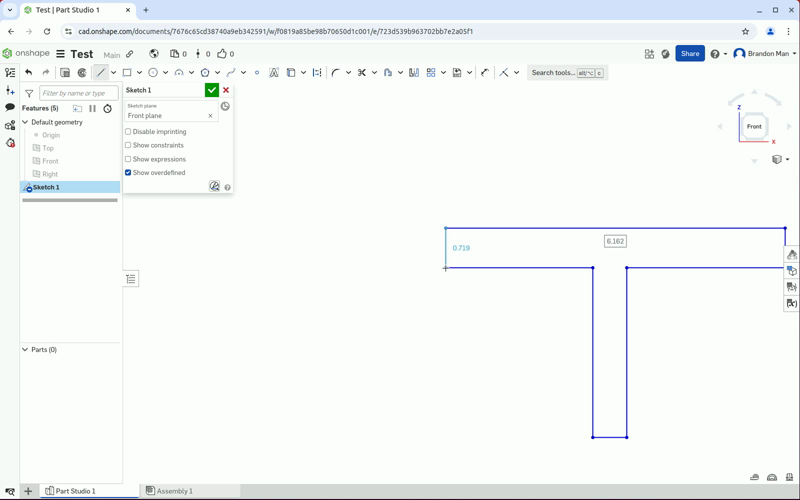
scroll(-6)
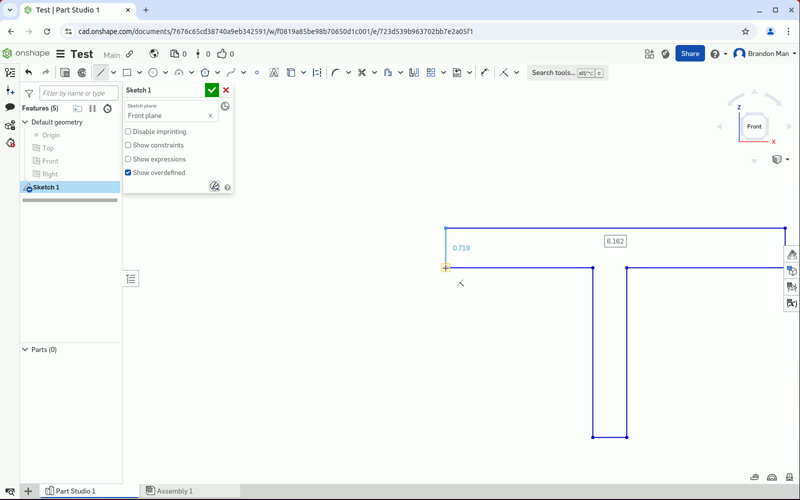
scroll(-6)
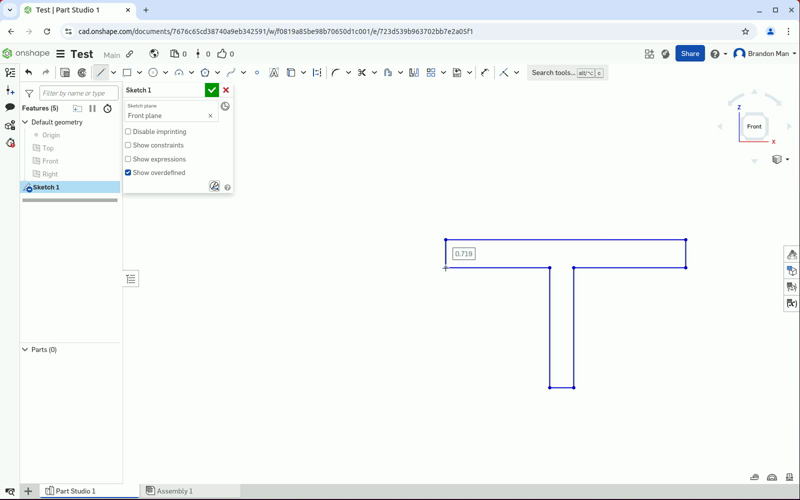
scroll(-6)
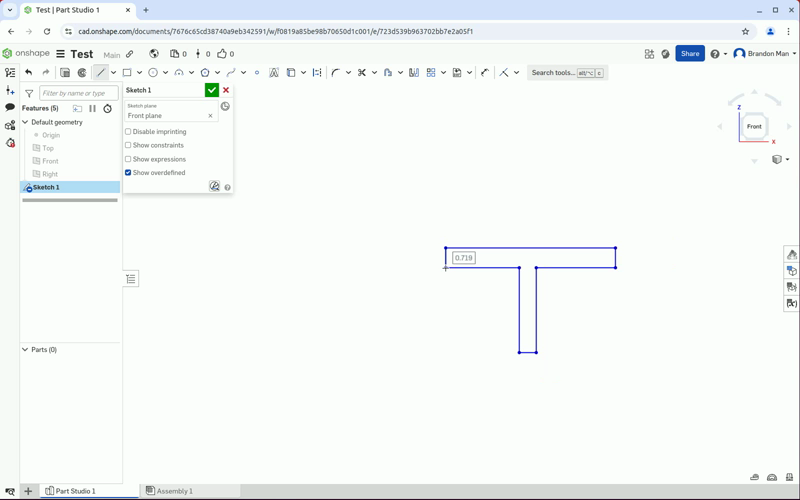
scroll(-6)
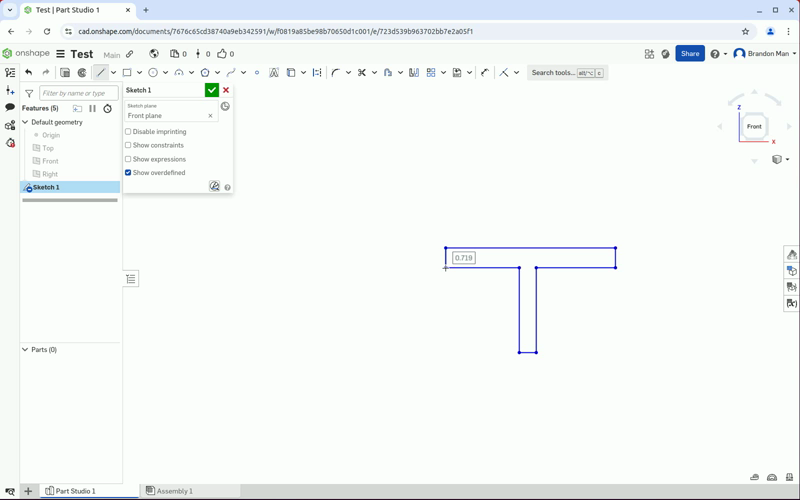
scroll(-6)
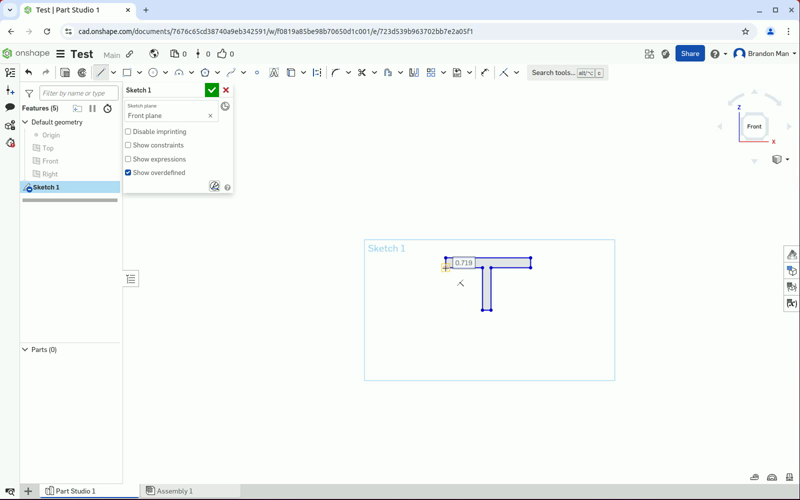
scroll(-6)
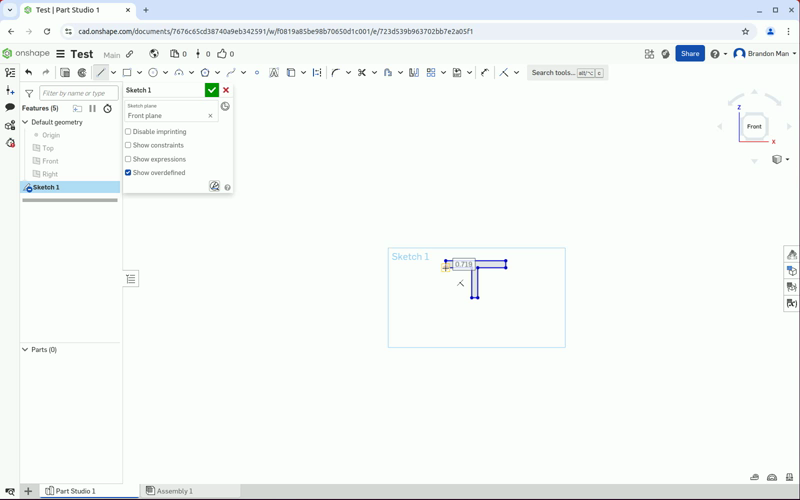
scroll(-6)
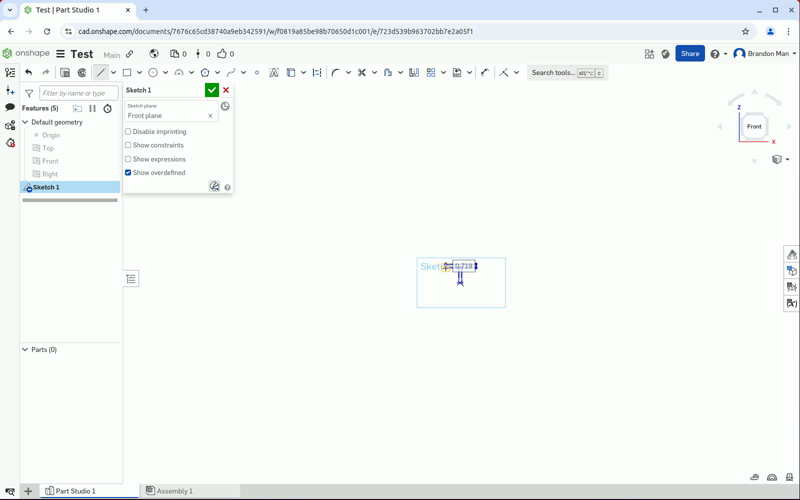
key(esc)
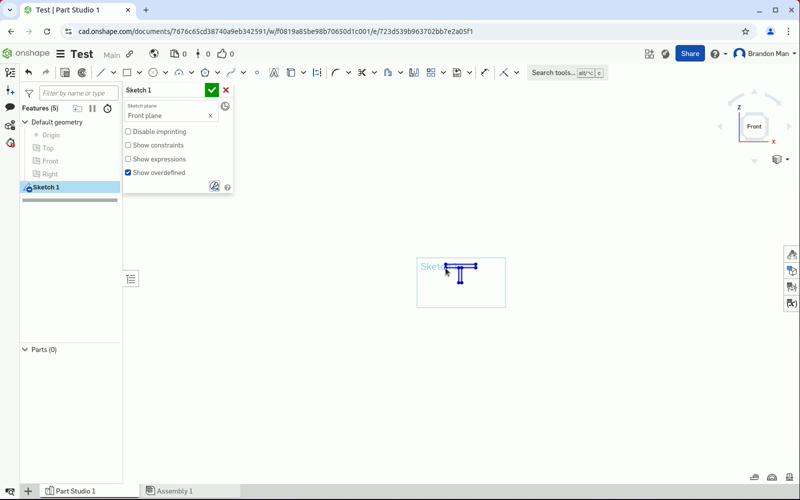
mouse_move(460, 277)
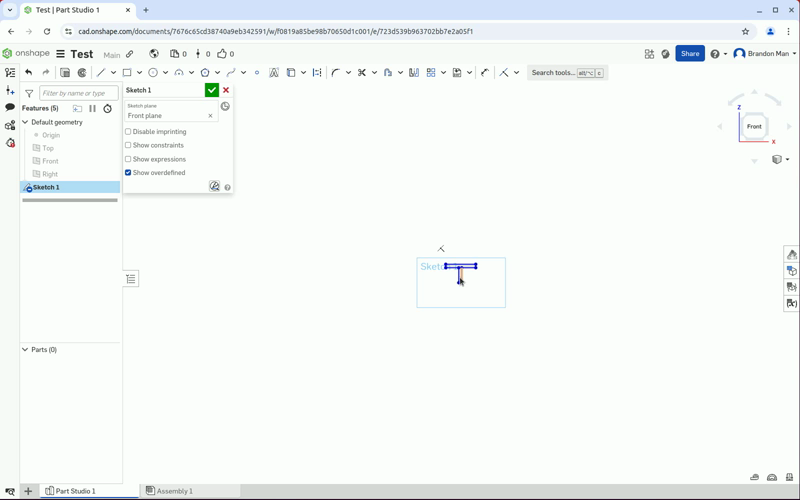
scroll(6)
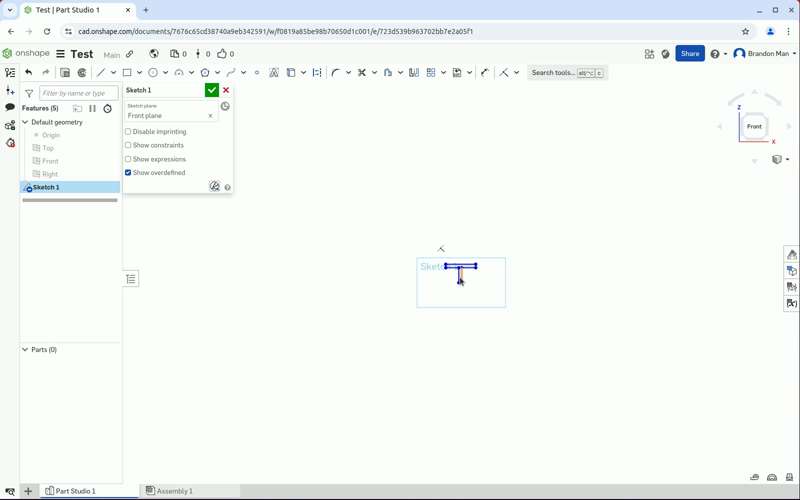
scroll(6)
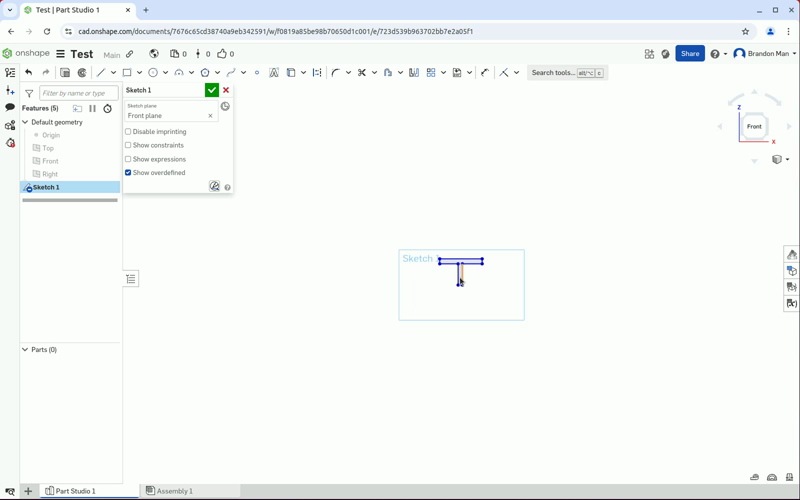
scroll(6)
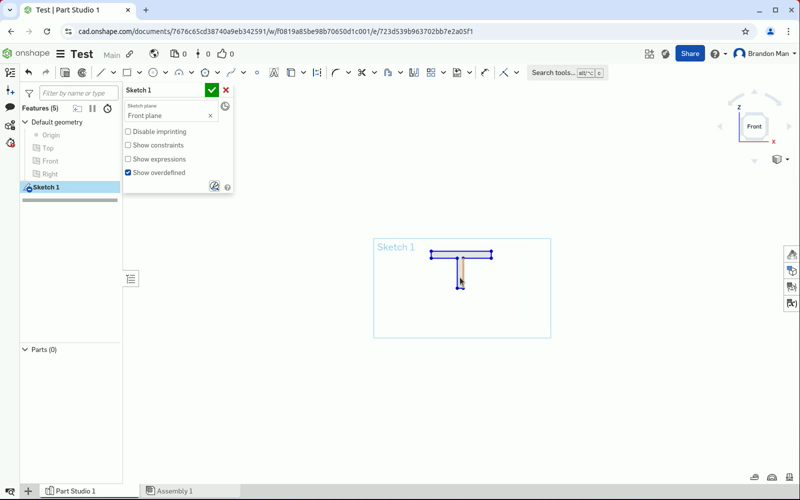
scroll(6)
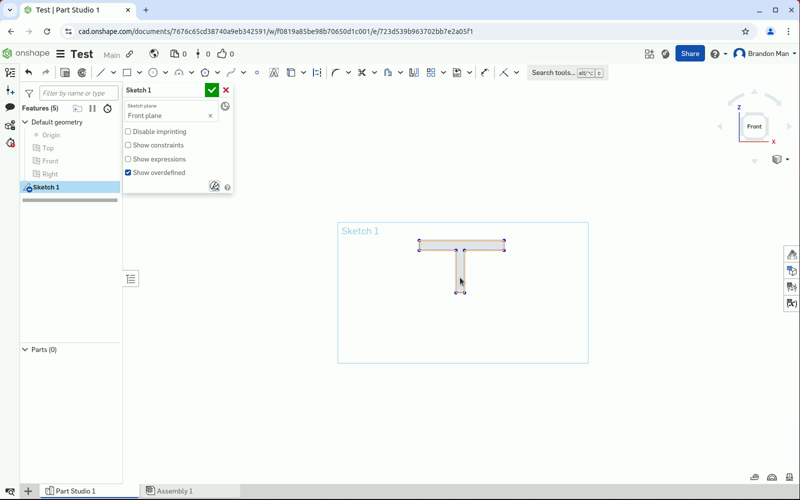
scroll(6)
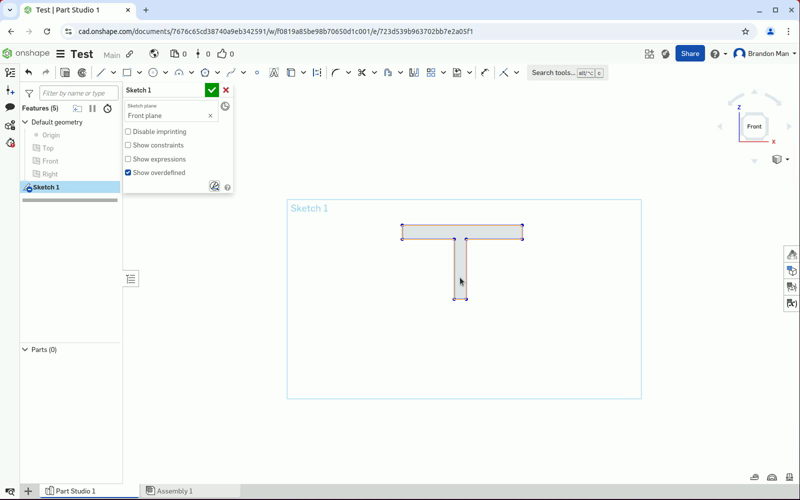
scroll(6)
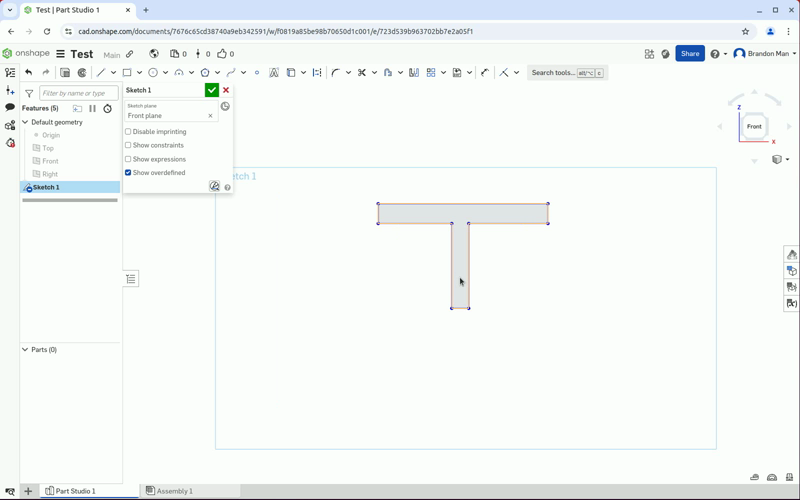
scroll(6)
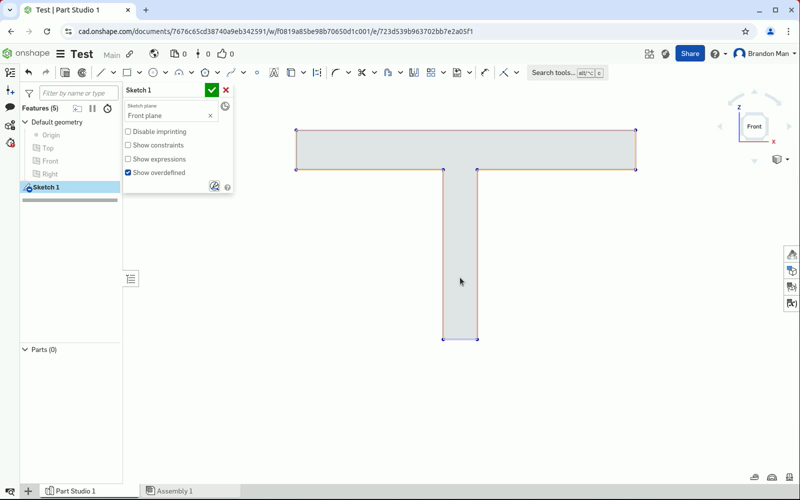
click(460, 277)
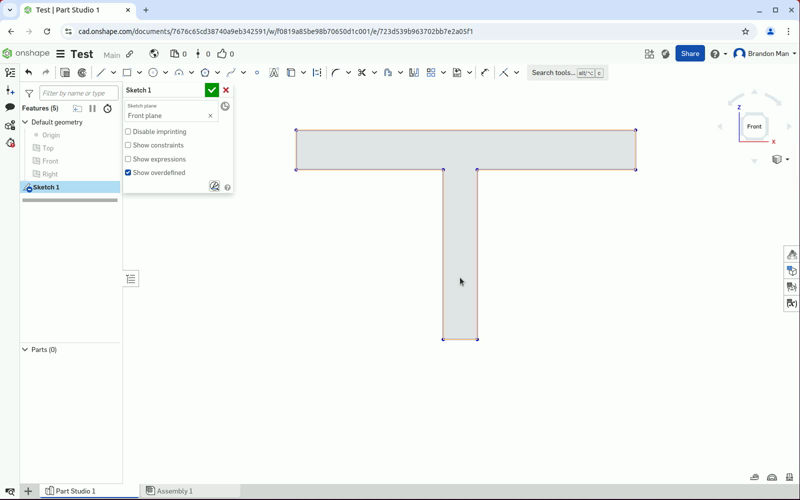
scroll(-6)
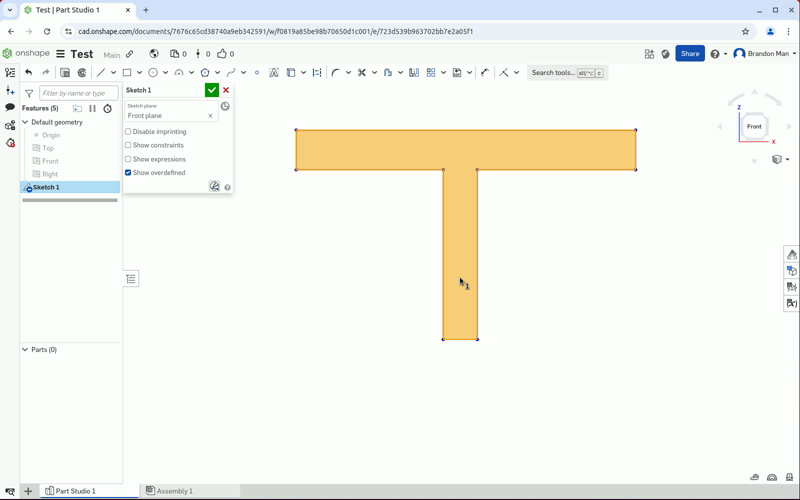
scroll(-6)
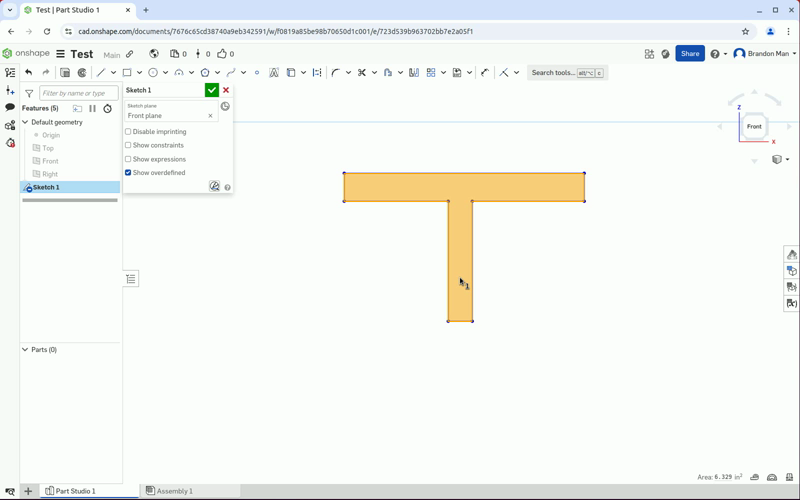
scroll(-6)
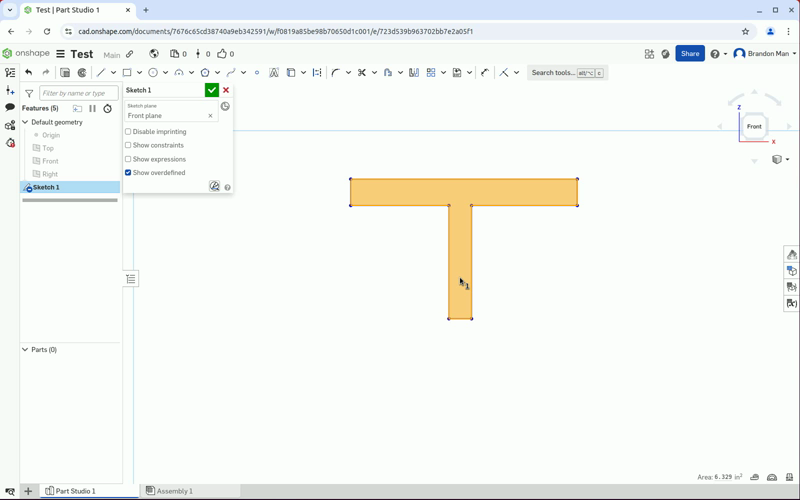
scroll(-6)
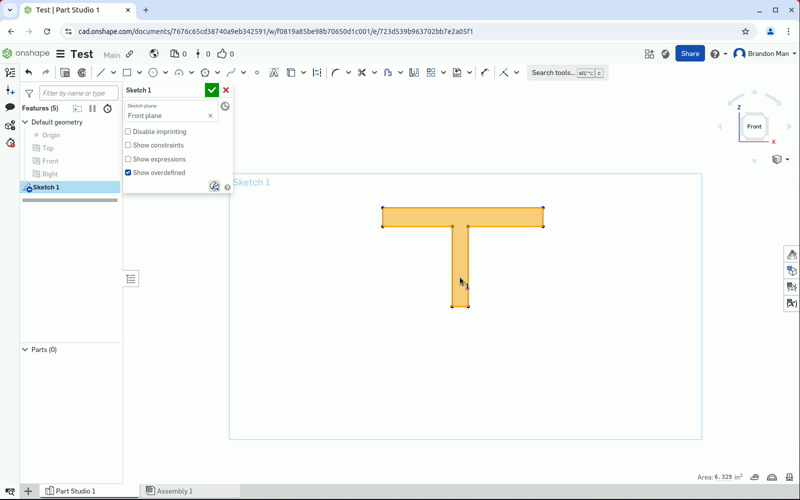
scroll(-6)
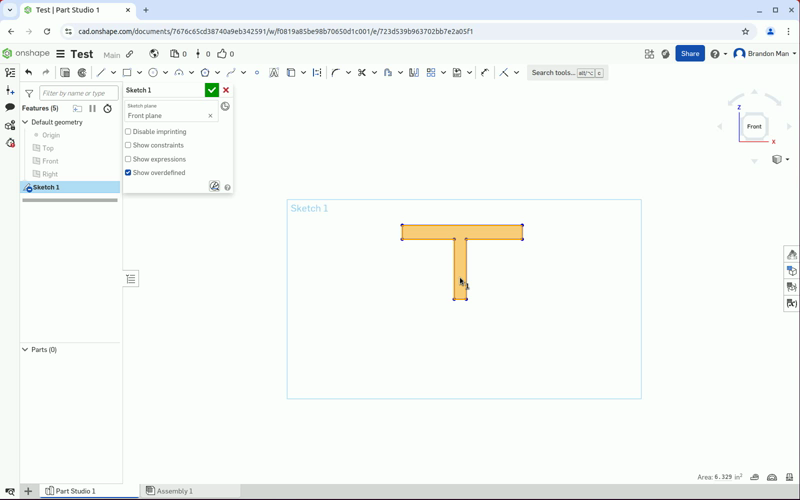
scroll(-6)
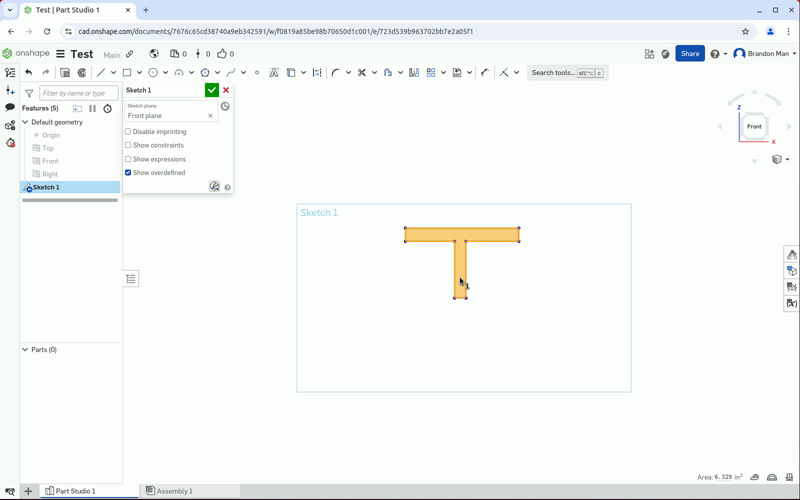
scroll(-6)
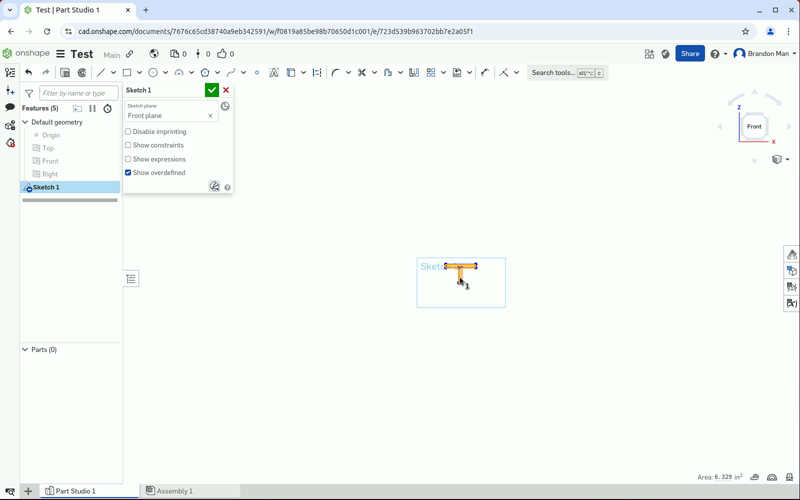
mouse_move(73, 352)
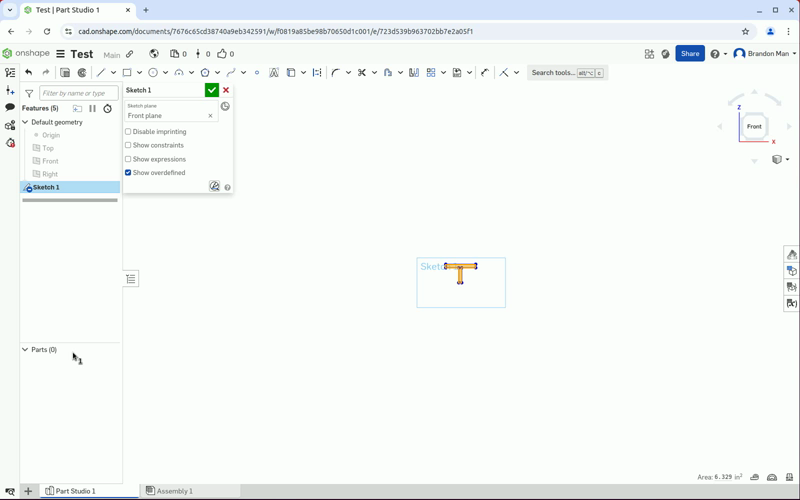
key(shift+y)
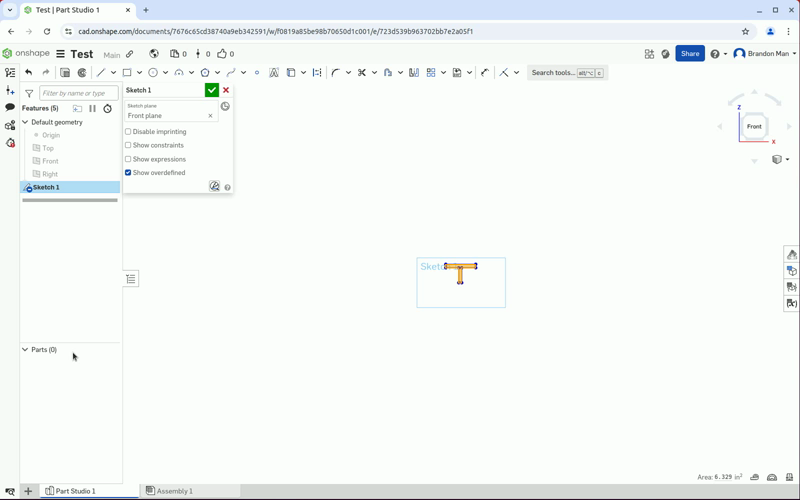
key(shift+e)
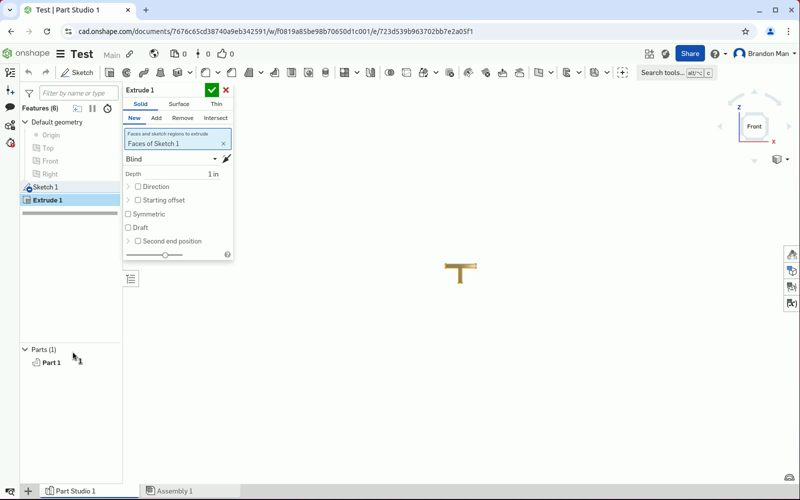
mouse_move(143, 106)
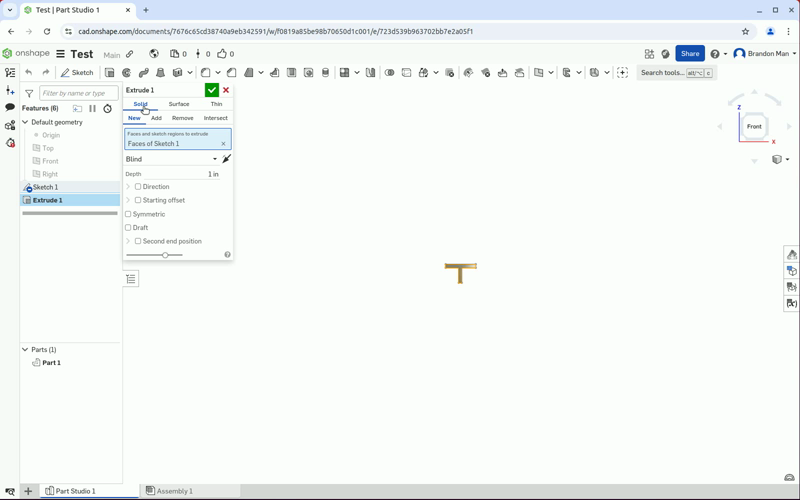
click(143, 106)
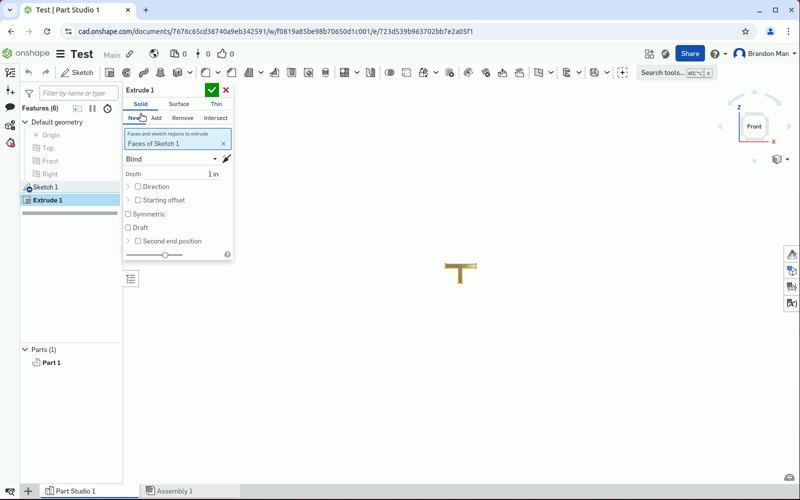
mouse_move(137, 120)
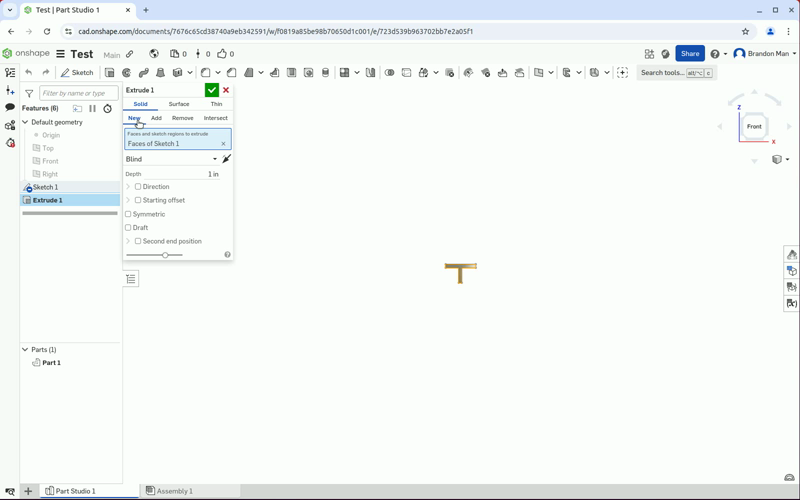
click(137, 120)
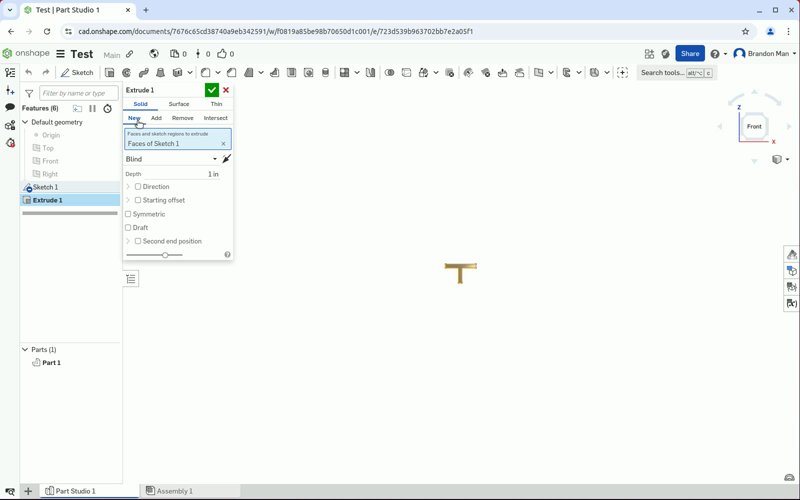
key(tab, 4)
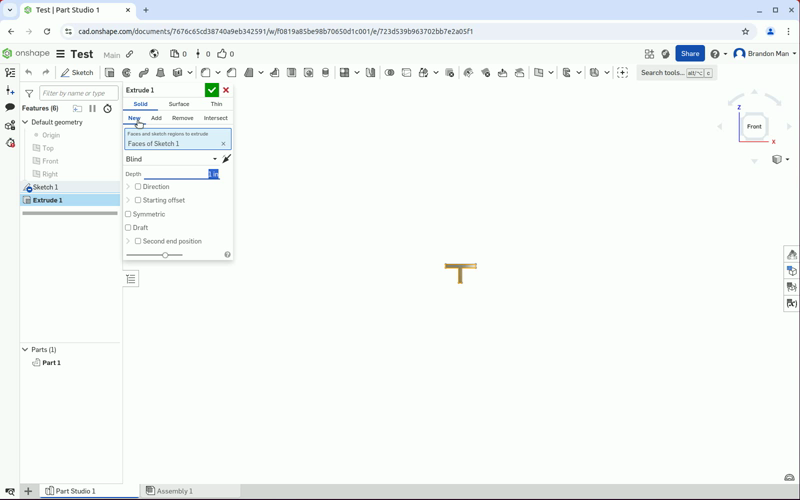
text(7.221)
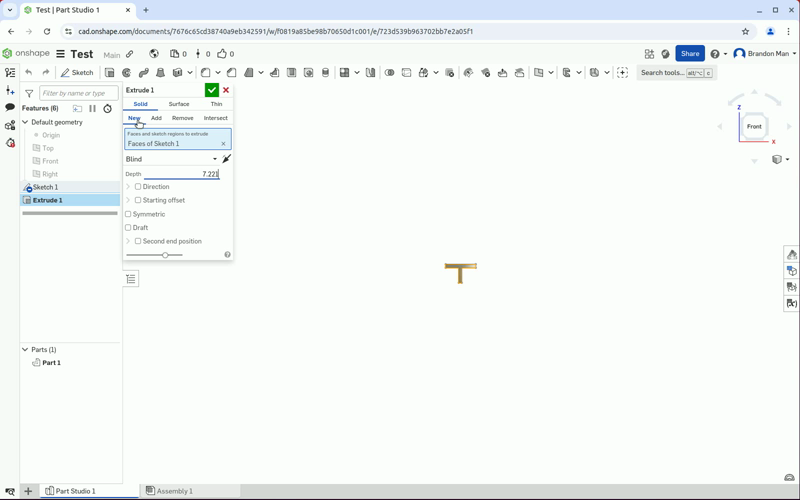
key(enter)
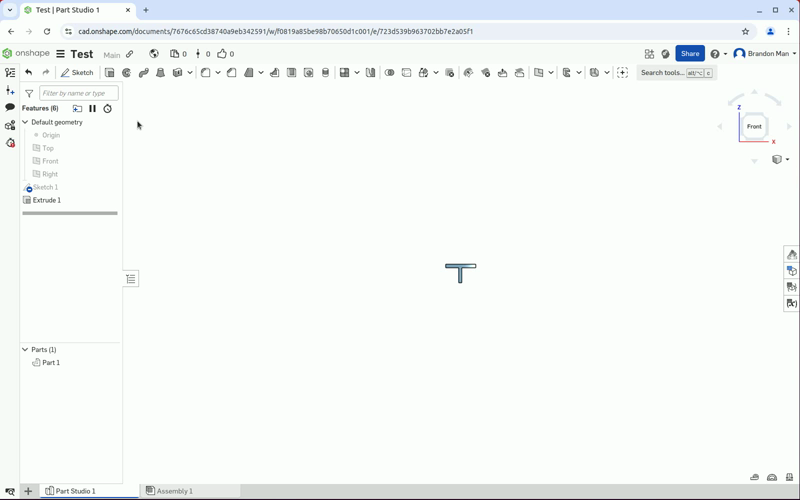
key(shift+h)
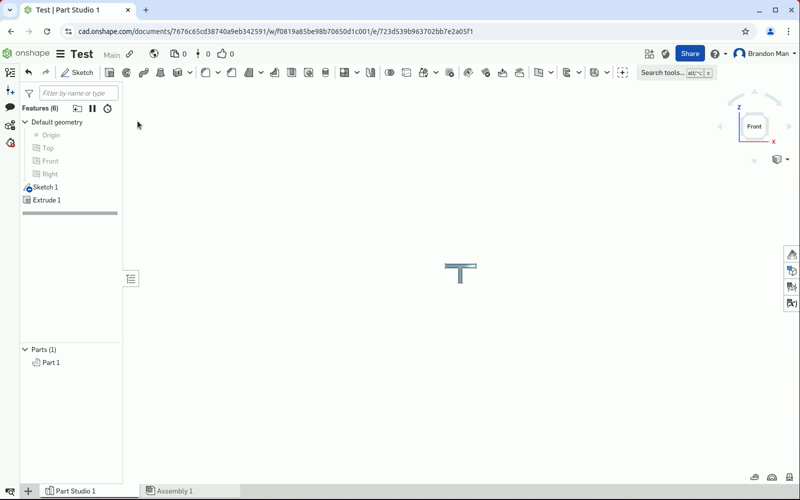
key(shift+h)
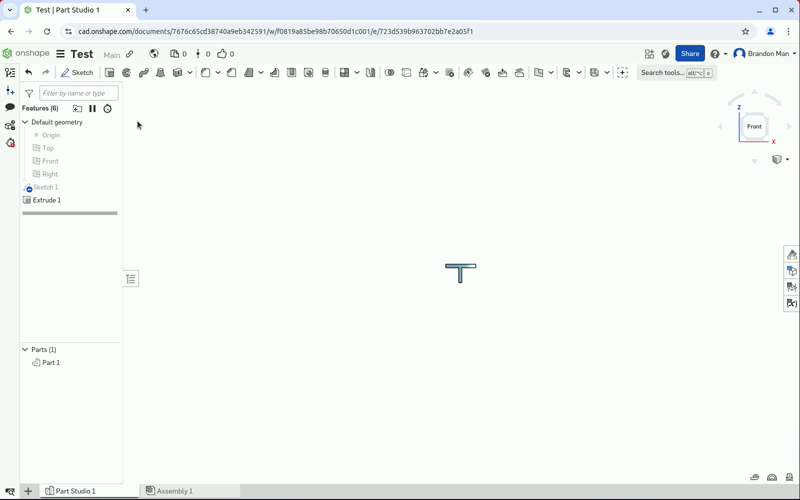
mouse_move(73, 189)
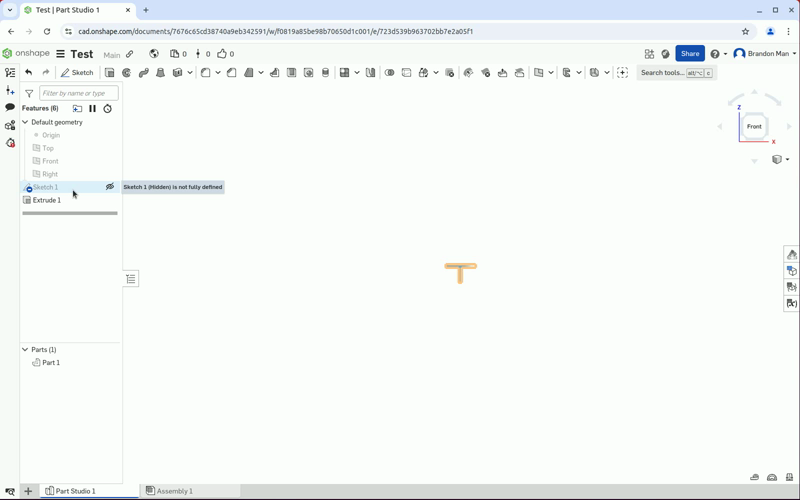
click(73, 189)
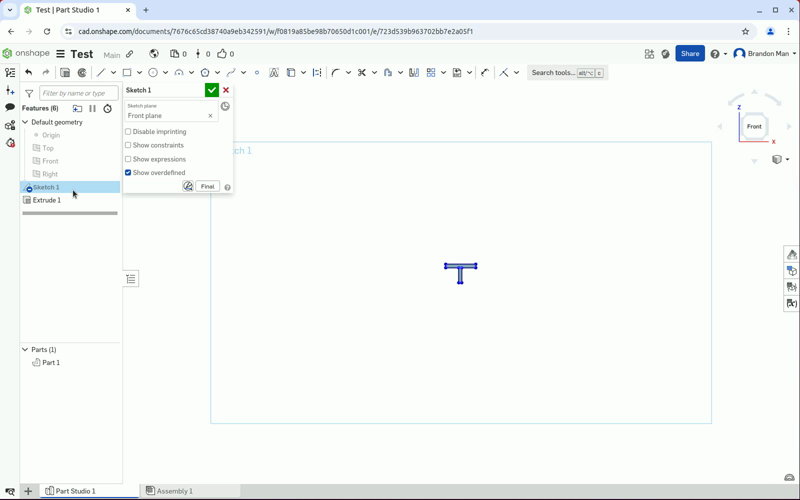
mouse_move(229, 92)
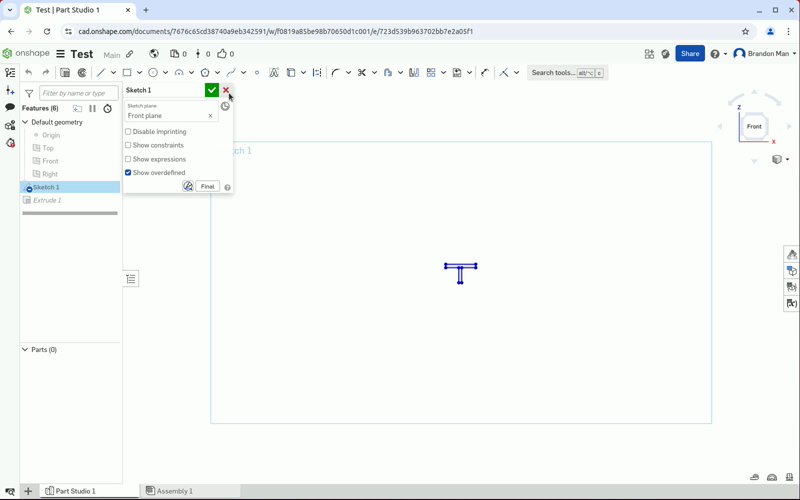
click(229, 92)
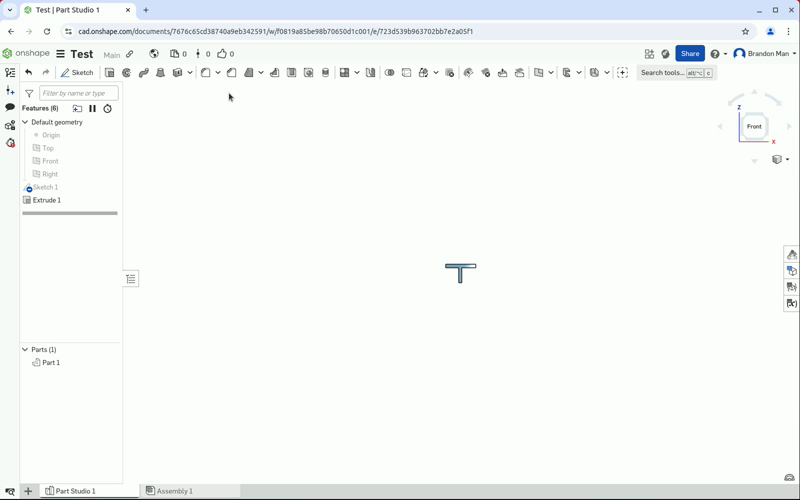
mouse_move(73, 352)
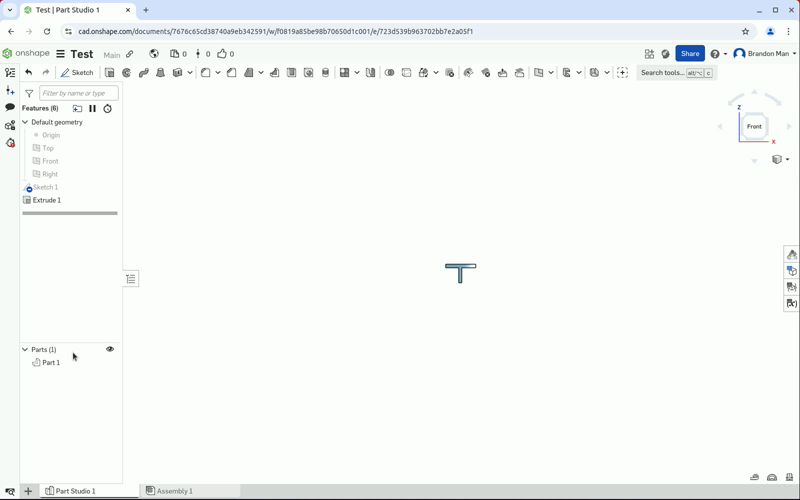
key(y)
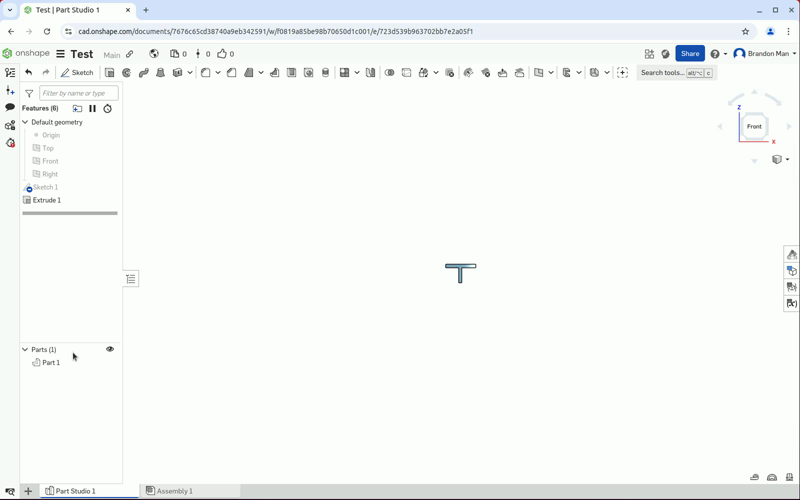
key(shift+p)
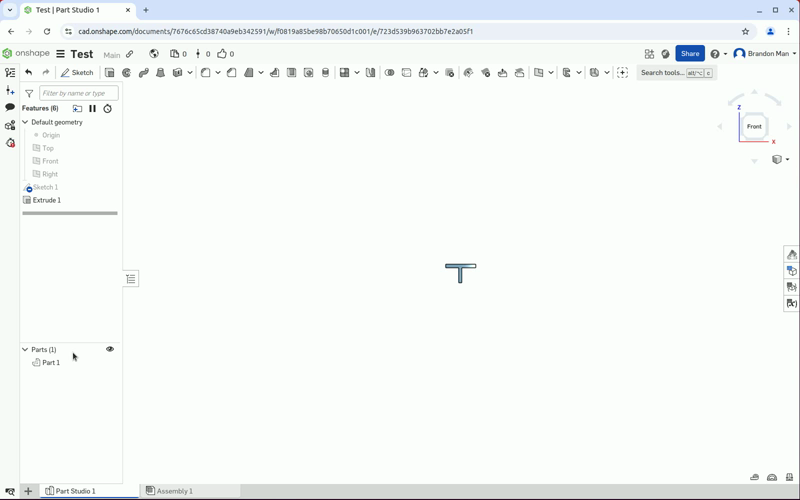
key(space)
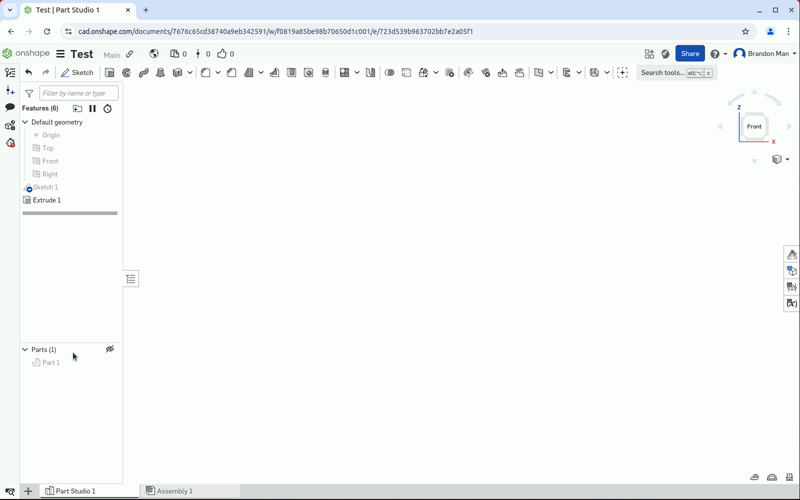
key_down(shift)
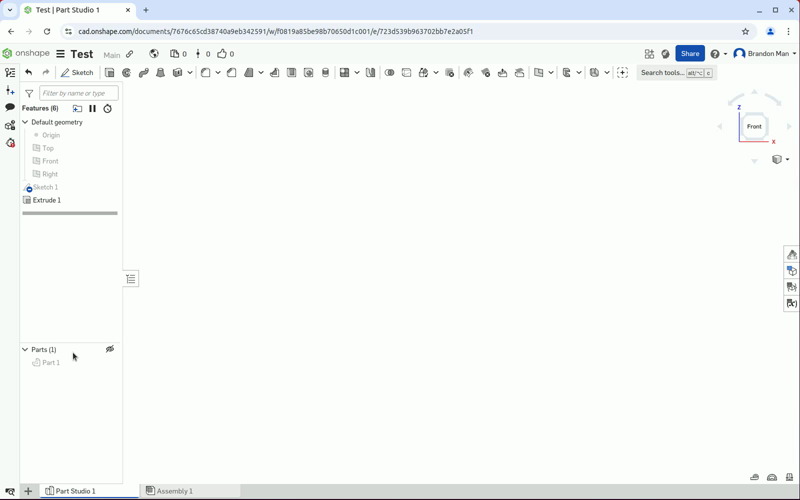
key(left)
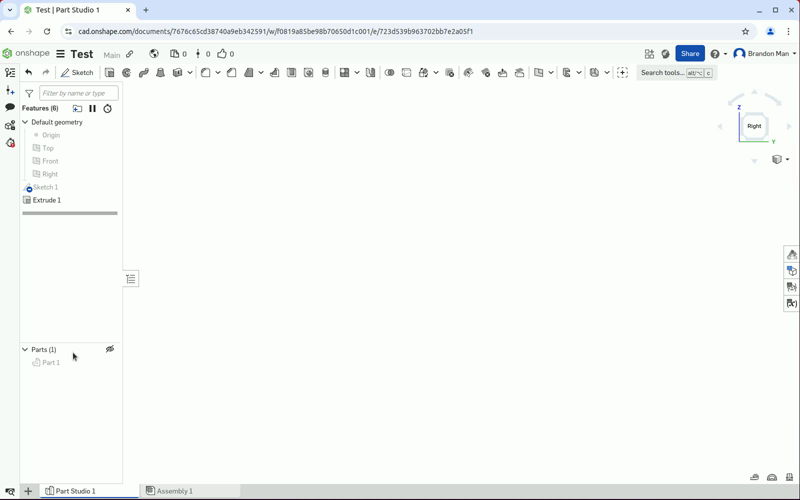
key_up(shift)
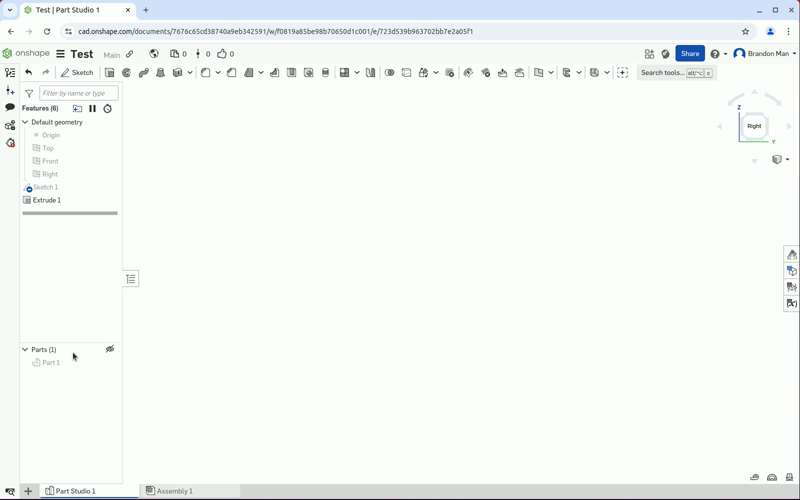
mouse_move(73, 352)
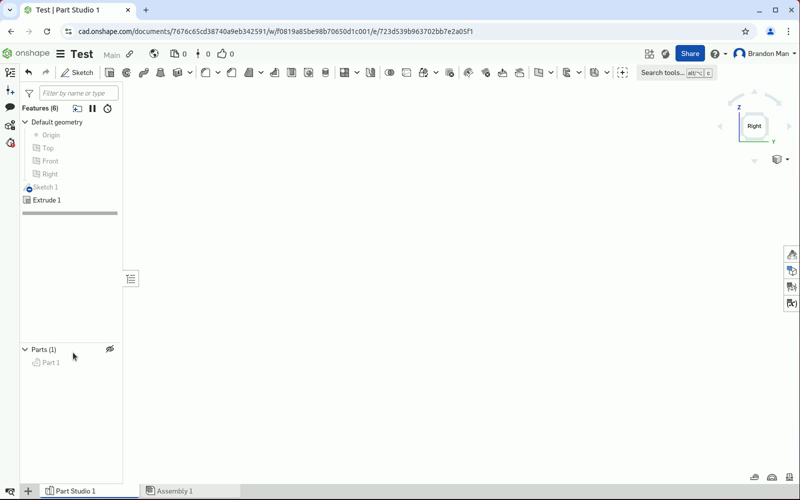
key(shift+y)
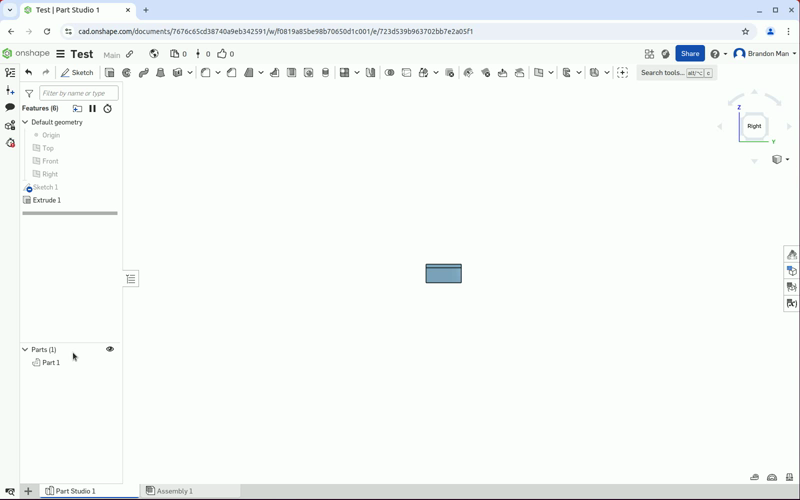
mouse_move(541, 75)
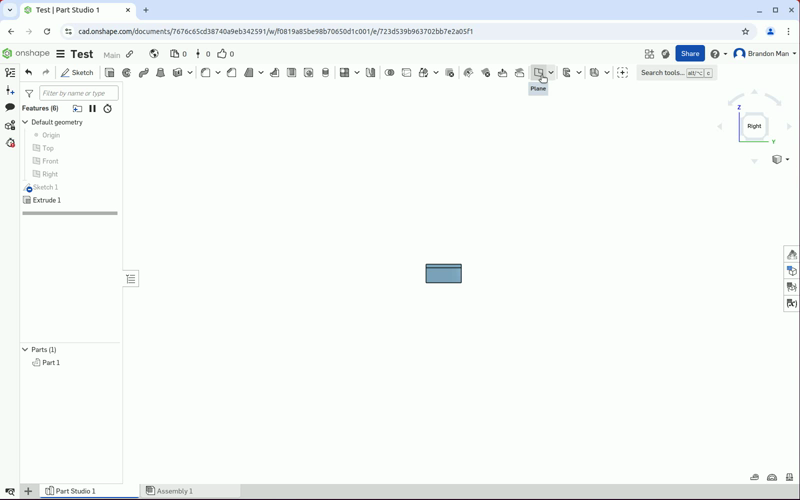
click(541, 75)
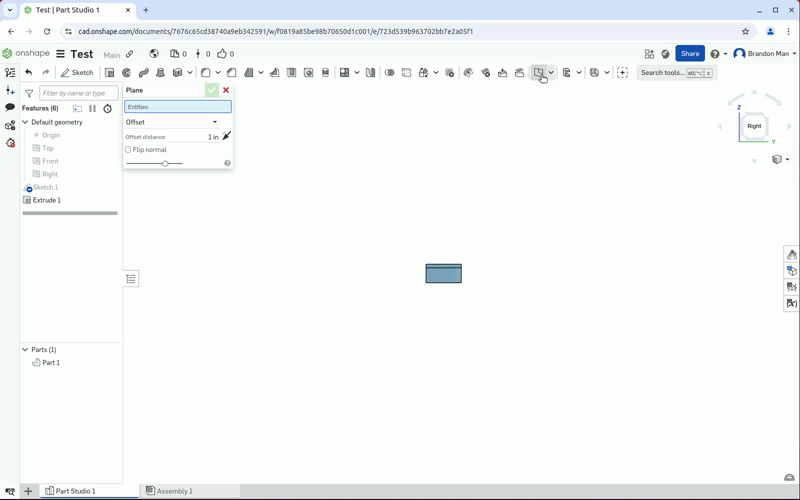
mouse_move(73, 176)
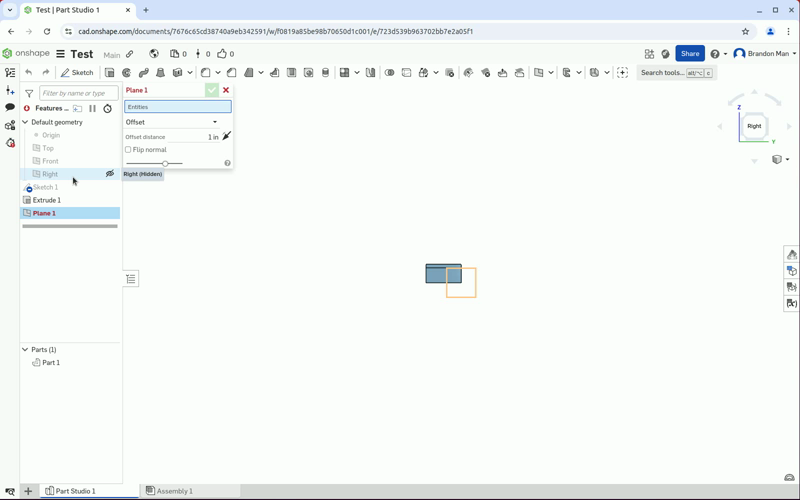
click(73, 176)
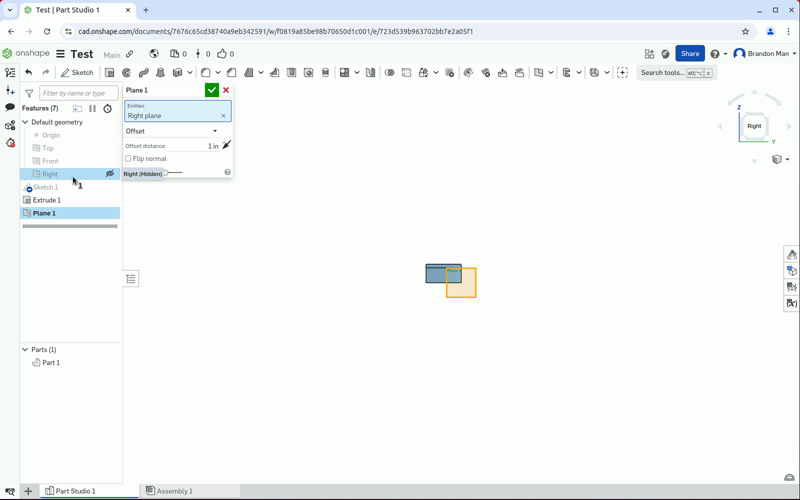
key(tab, 2)
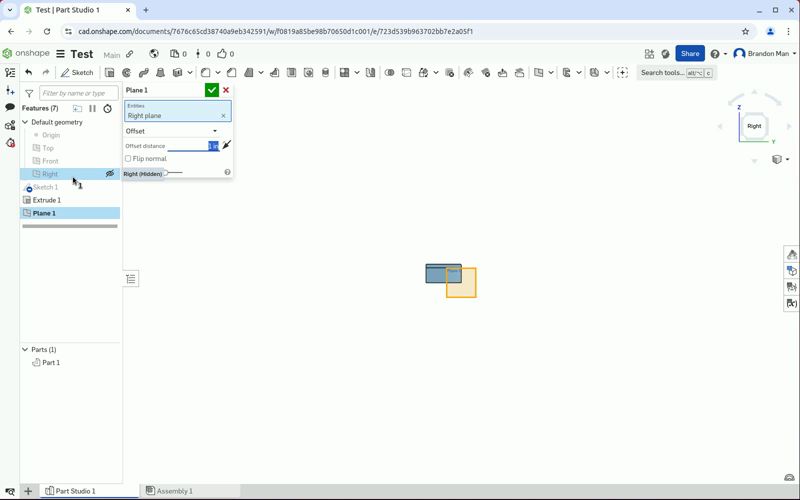
text(0.246)
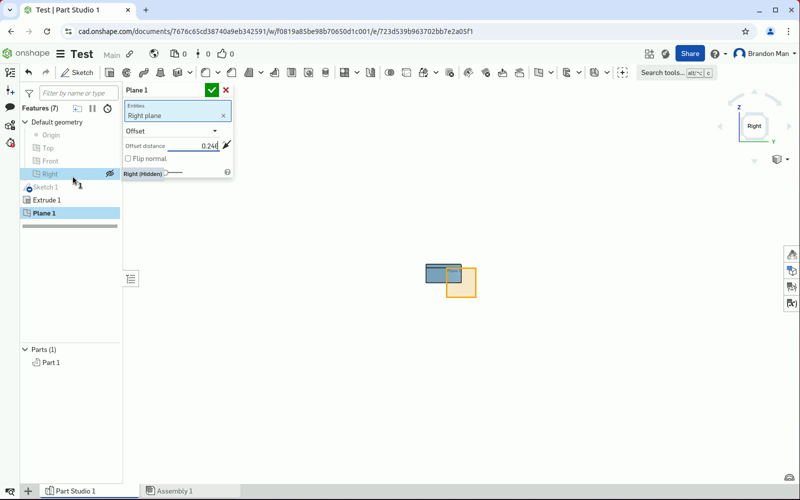
key(enter, 2)
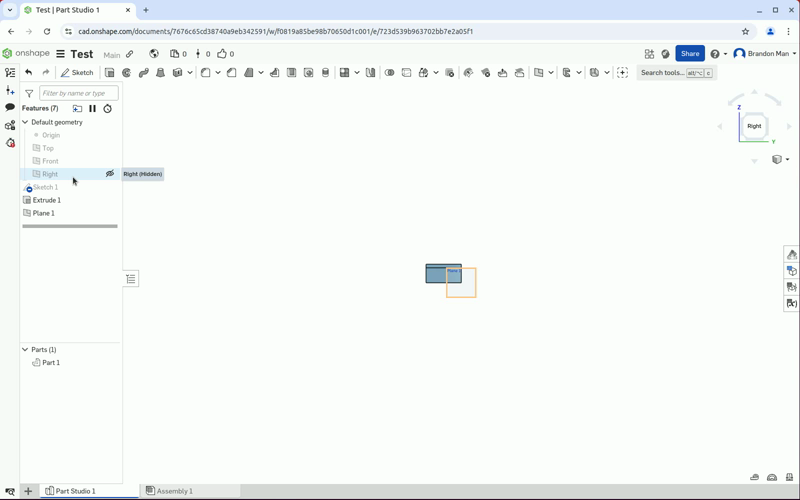
key(shift+s)
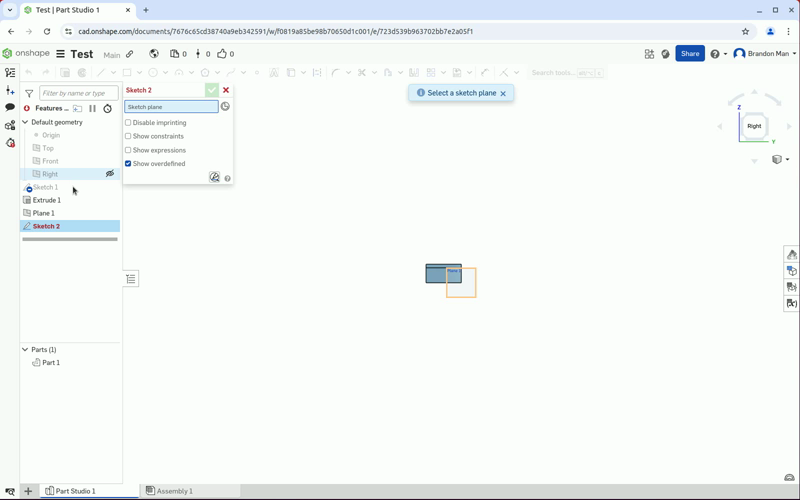
mouse_move(73, 215)
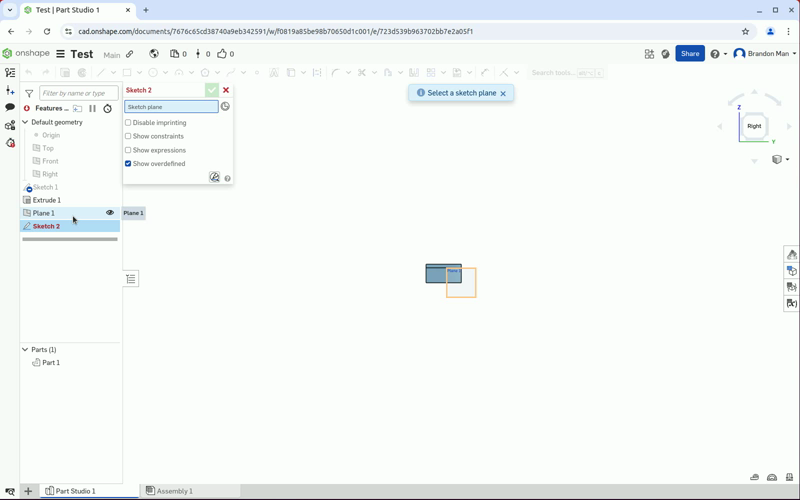
click(73, 215)
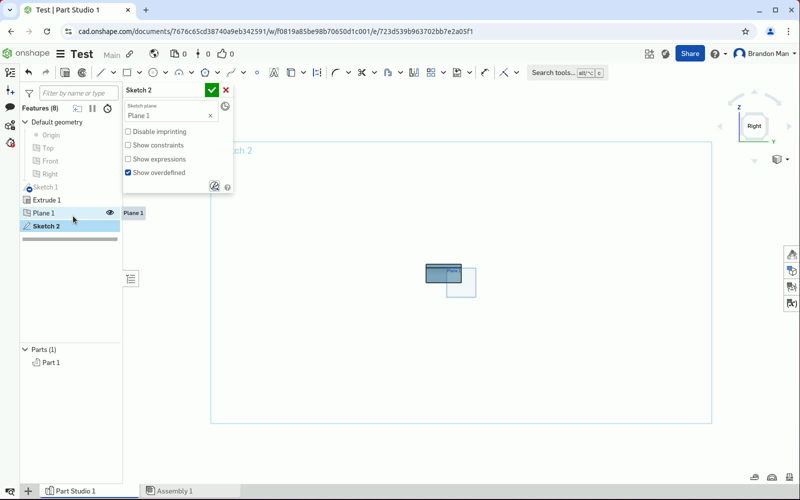
mouse_move(73, 352)
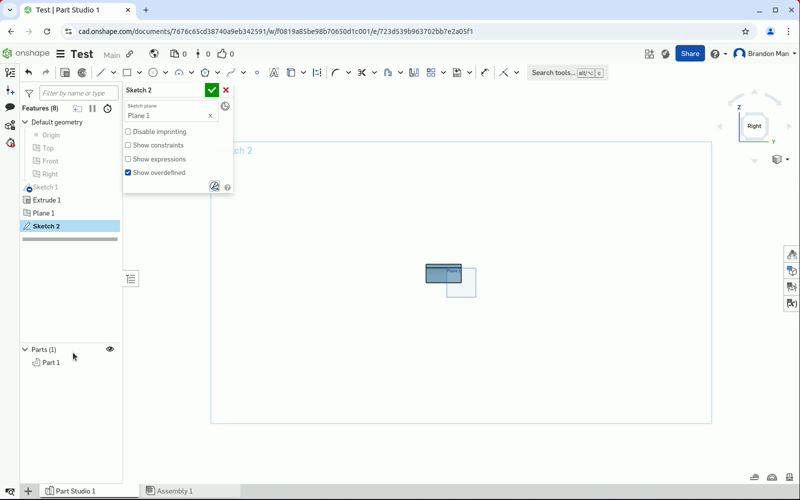
key(y)
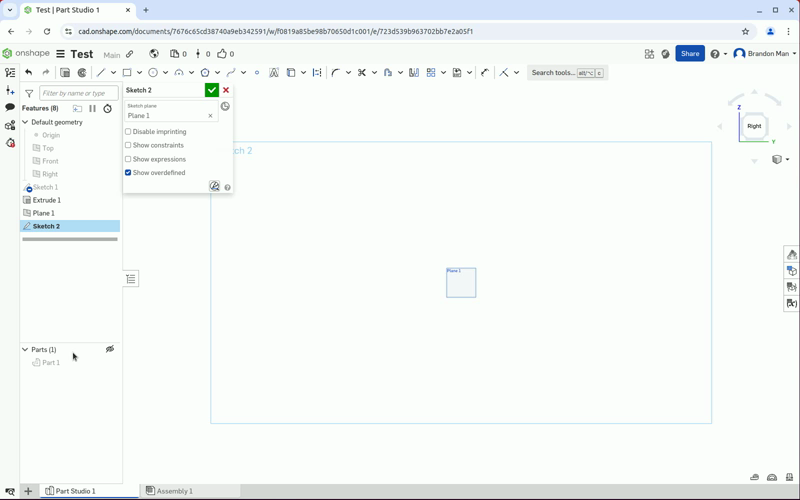
key(l)
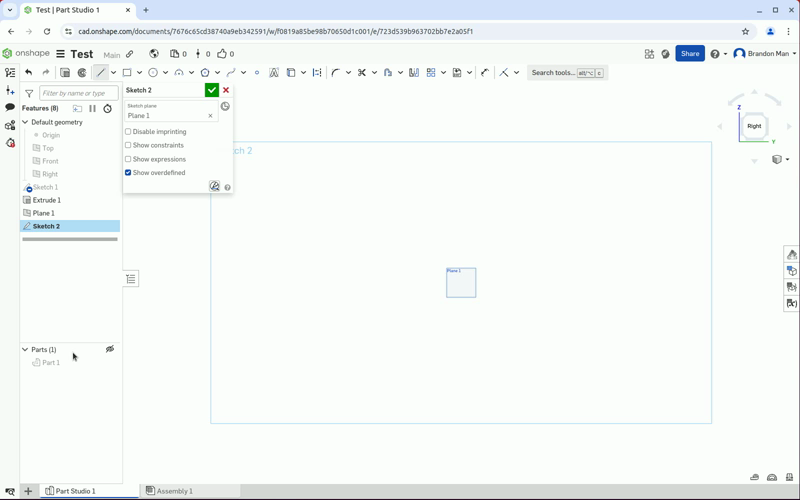
key_down(shift)
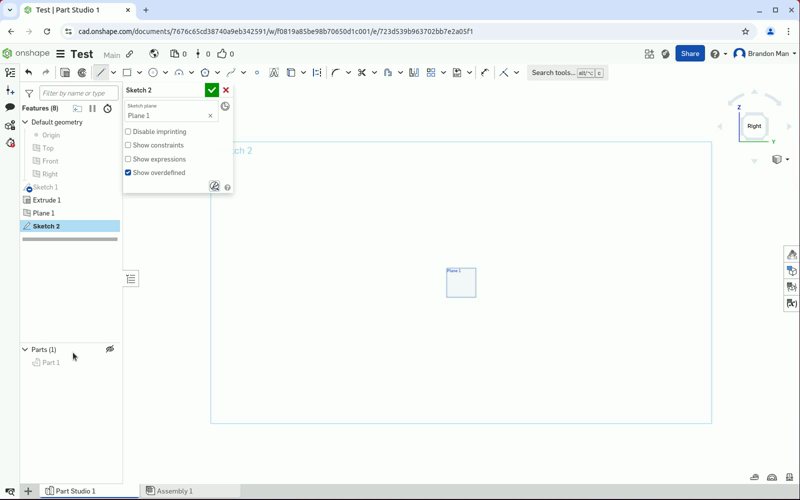
mouse_move(431, 282)
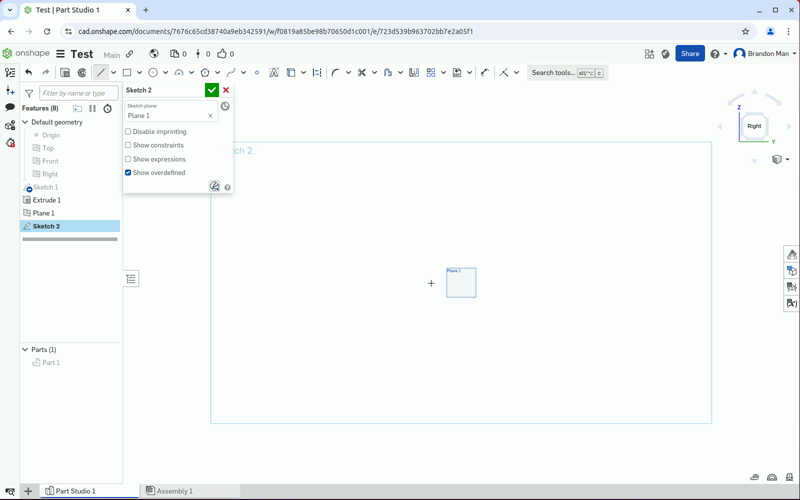
click(431, 282)
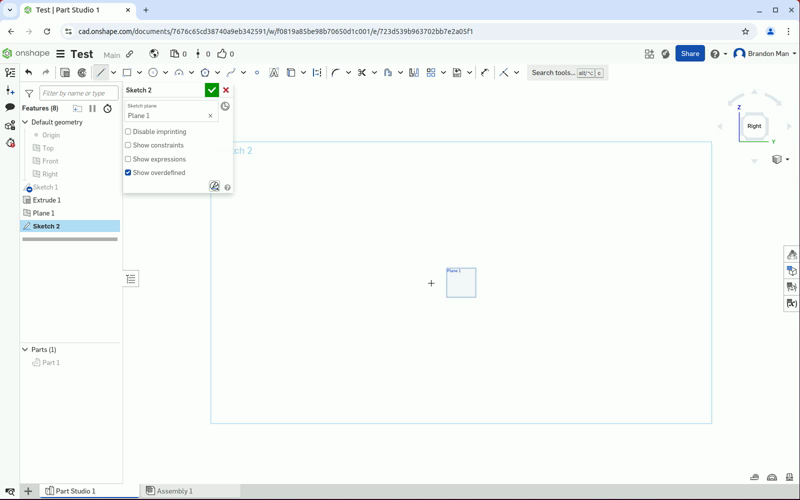
key_up(shift)
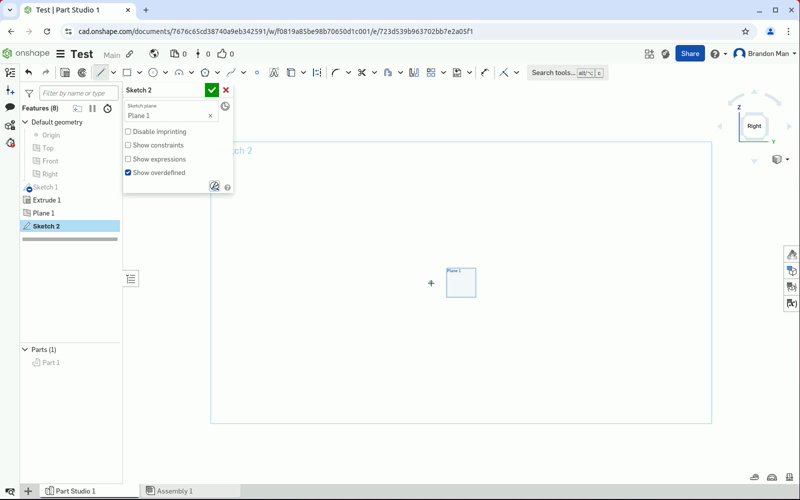
key_down(shift)
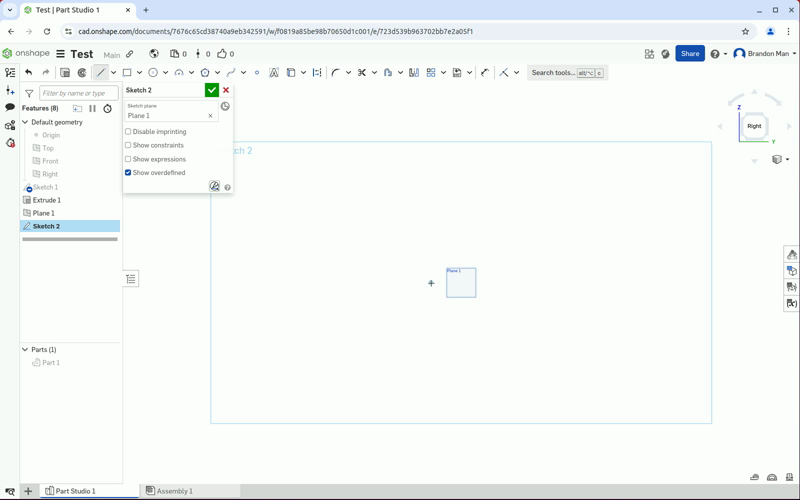
mouse_move(461, 282)
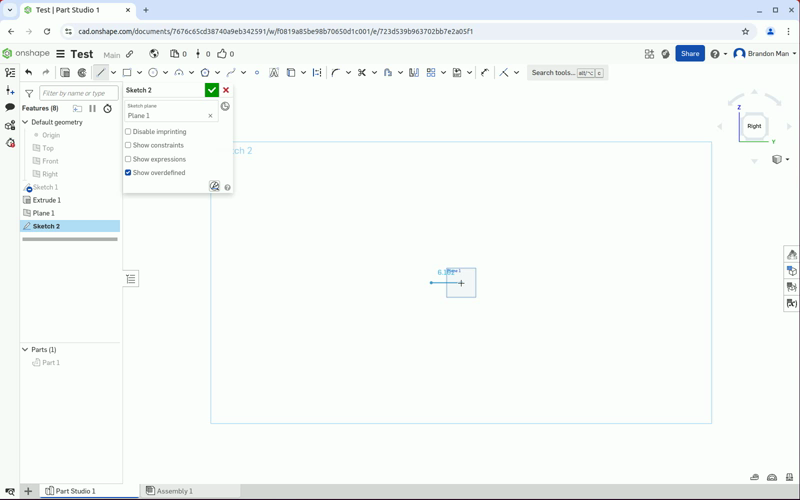
mouse_move(447, 282)
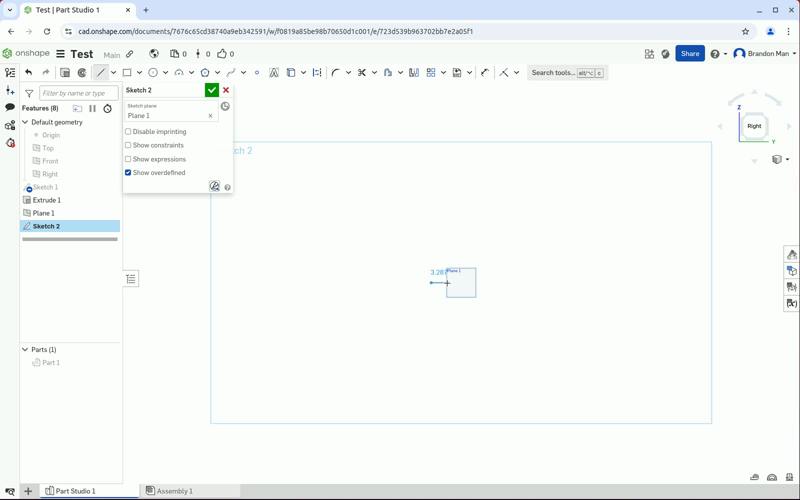
click(447, 282)
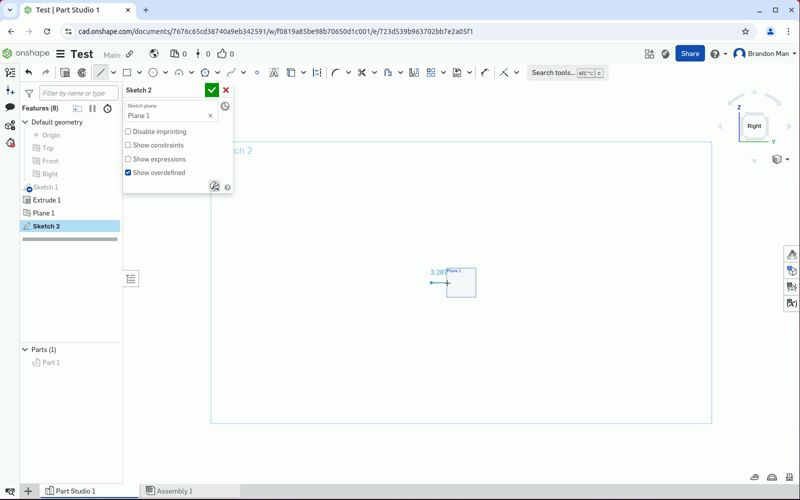
key_up(shift)
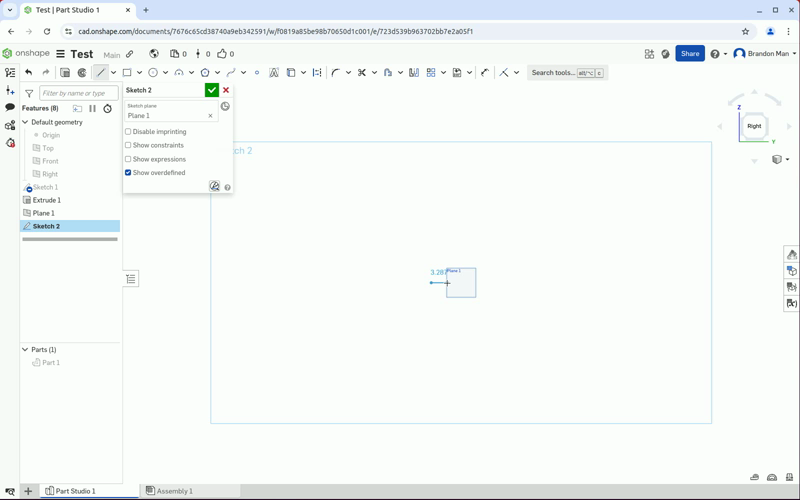
key_down(shift)
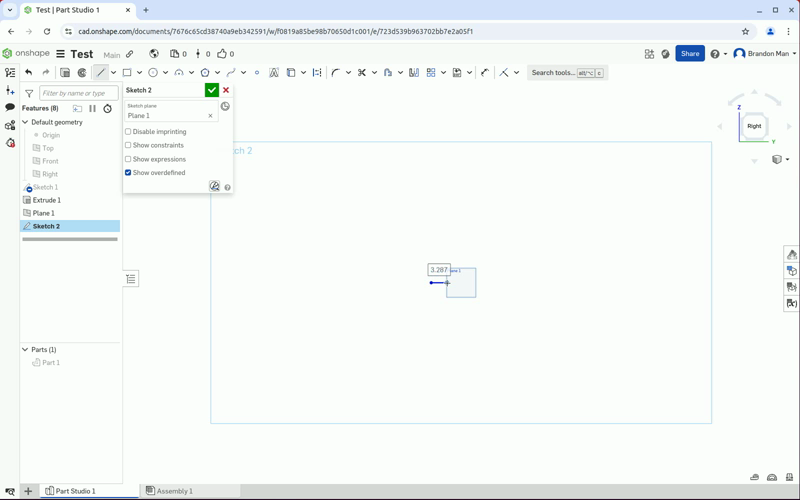
mouse_move(477, 282)
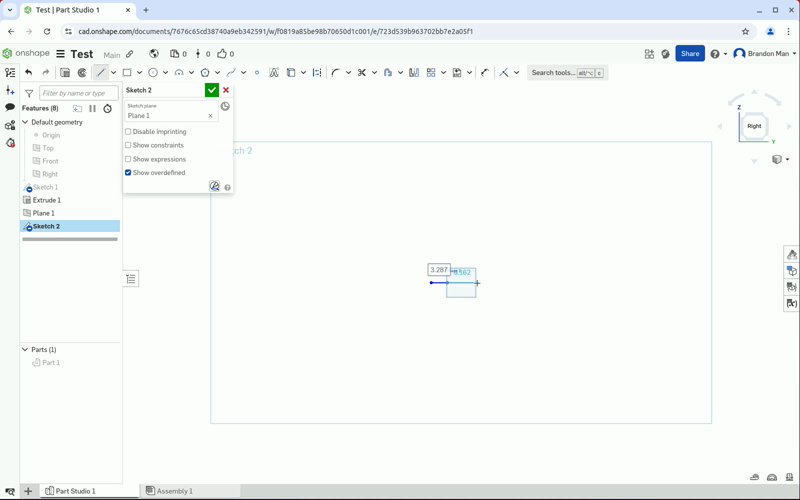
mouse_move(452, 276)
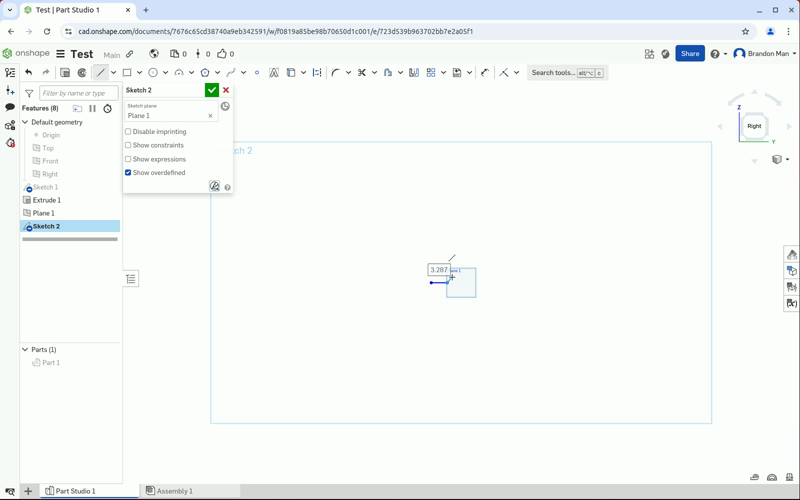
click(452, 276)
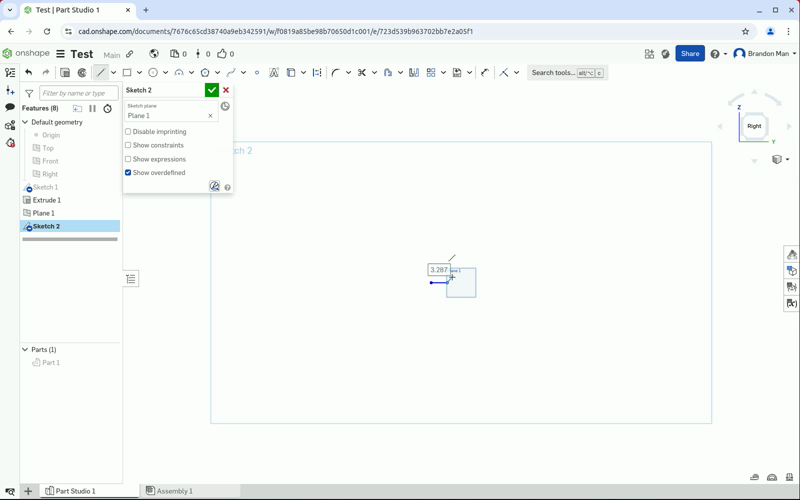
key_up(shift)
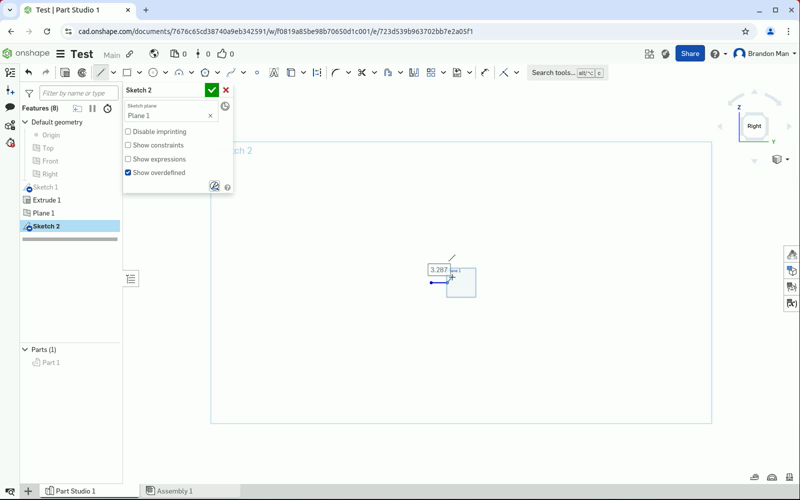
key_down(shift)
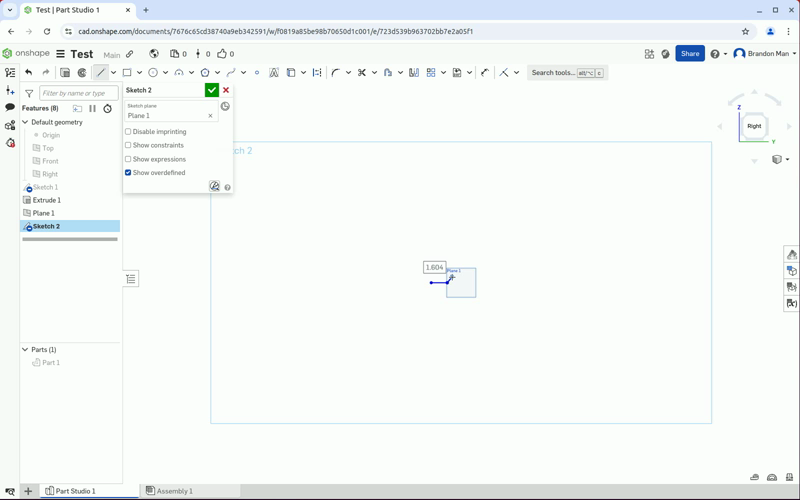
mouse_move(482, 276)
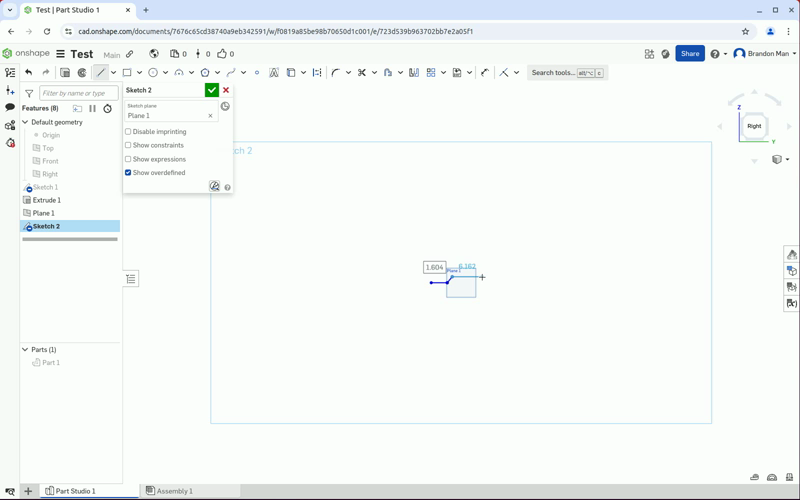
mouse_move(443, 269)
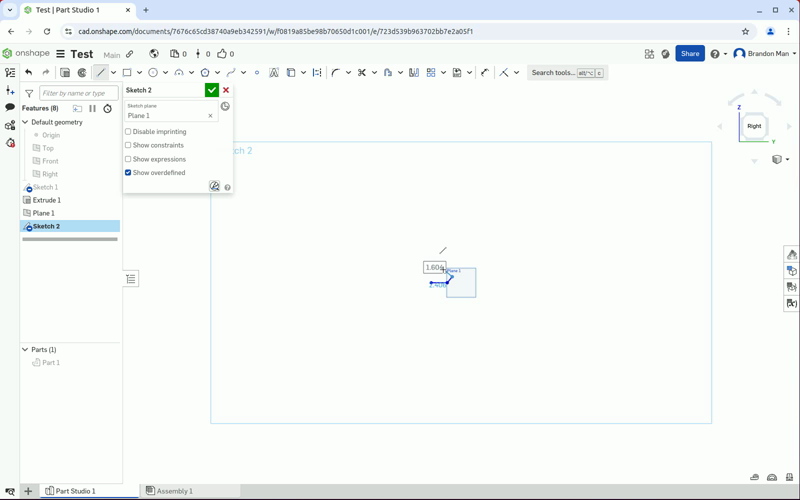
click(443, 269)
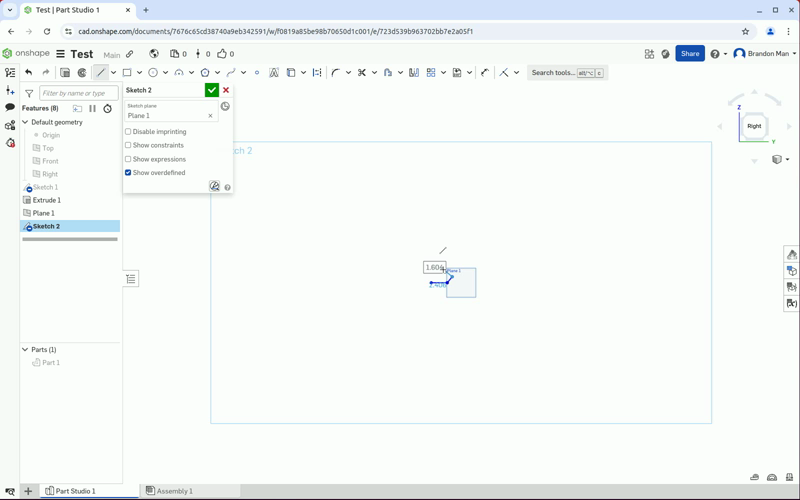
key_up(shift)
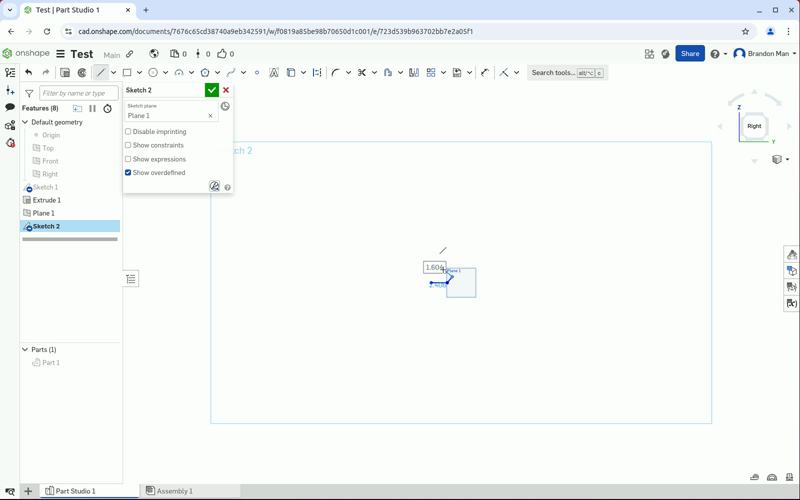
mouse_move(473, 269)
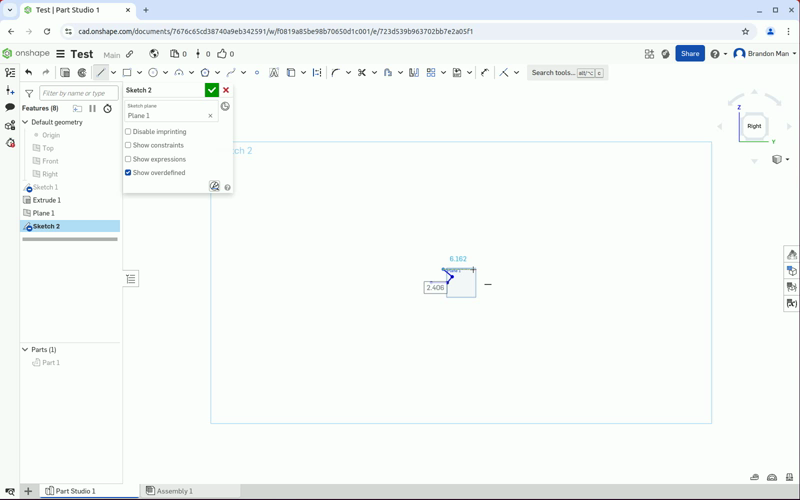
key_down(shift)
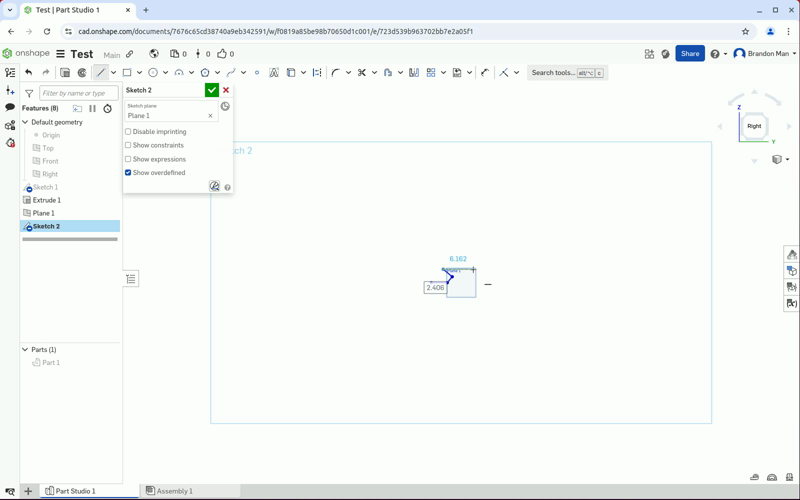
mouse_move(431, 282)
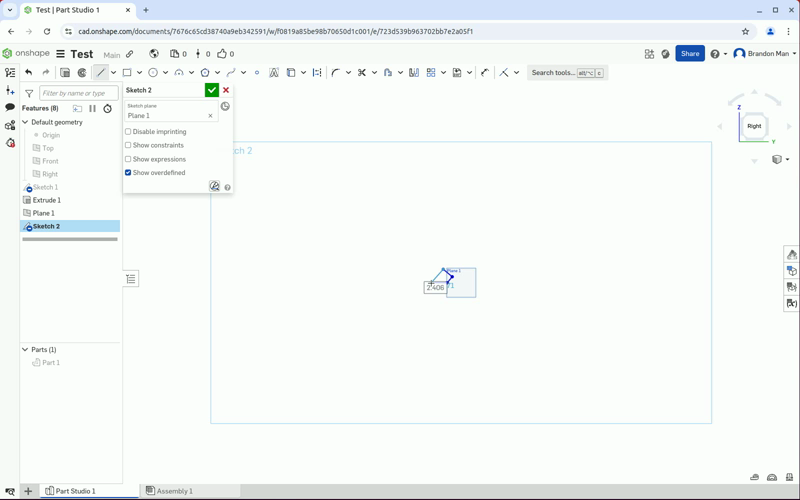
key_up(shift)
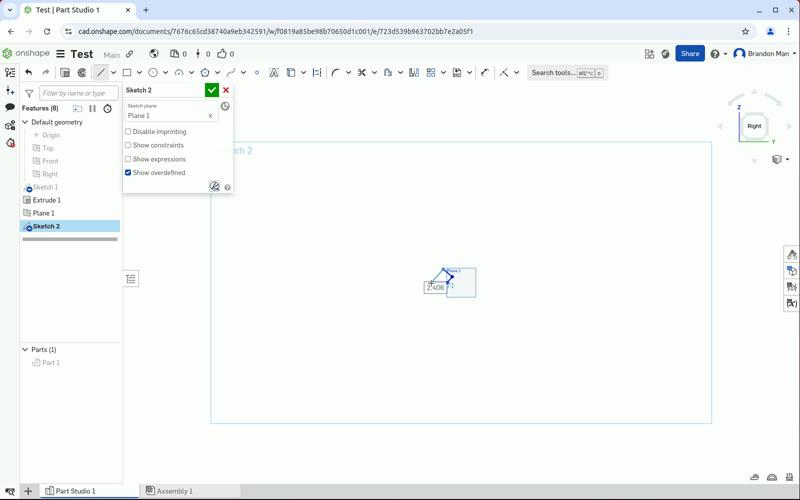
click(431, 282)
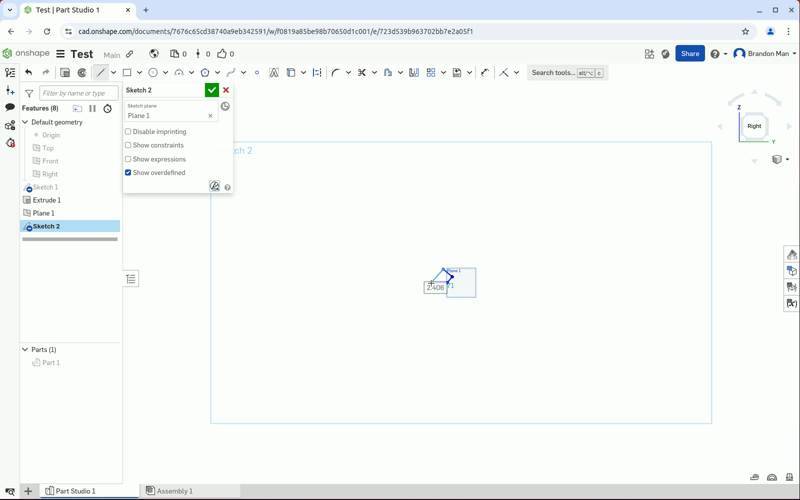
key(esc)
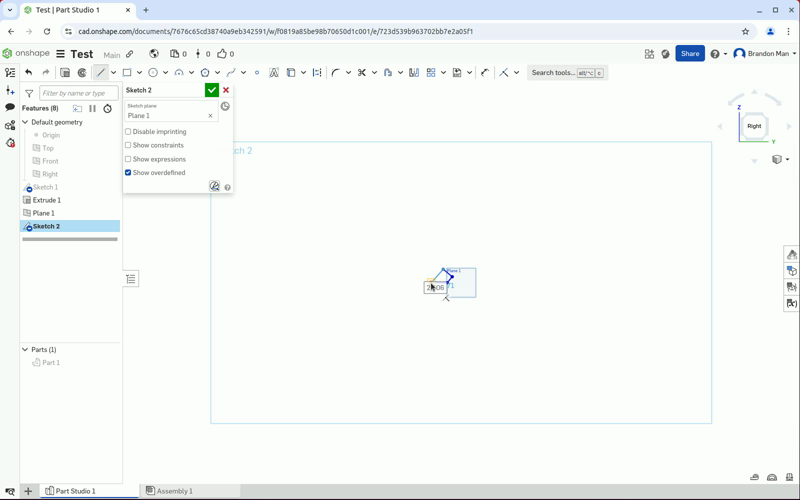
key(c)
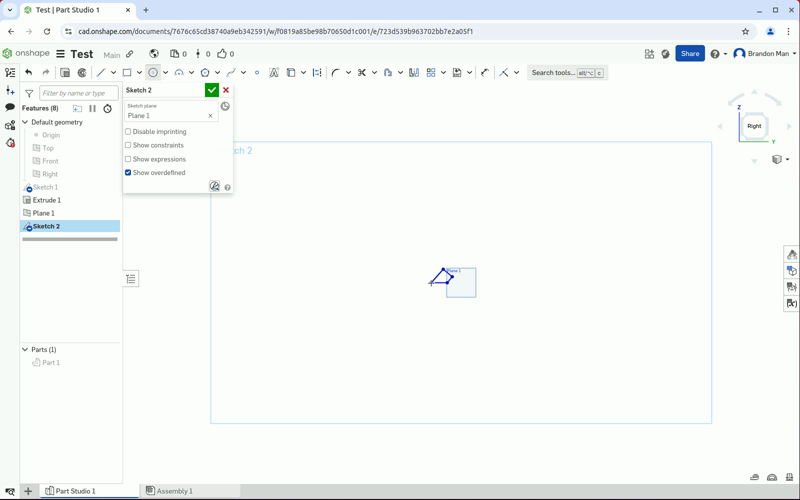
key_down(shift)
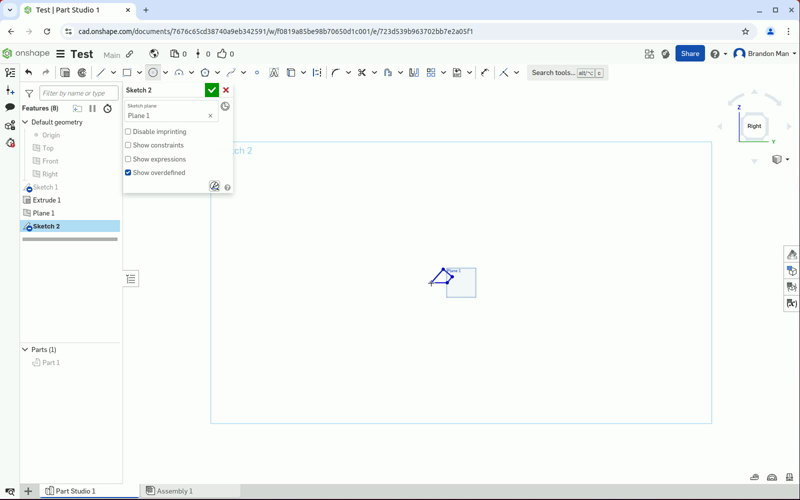
mouse_move(443, 276)
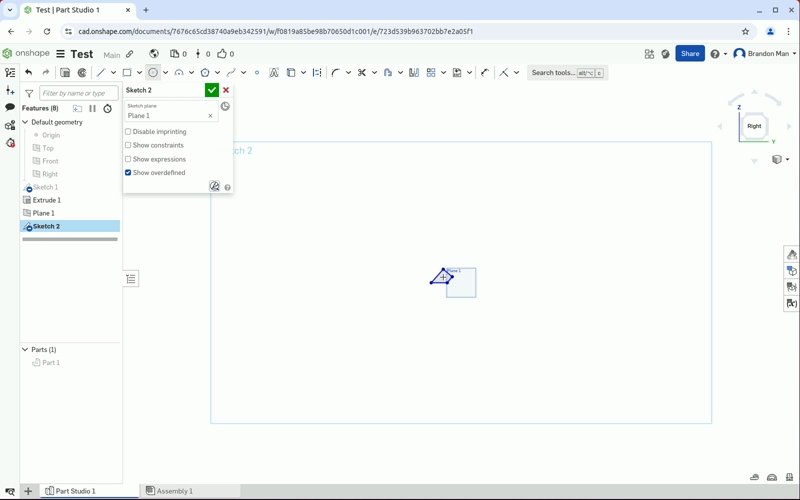
click(443, 276)
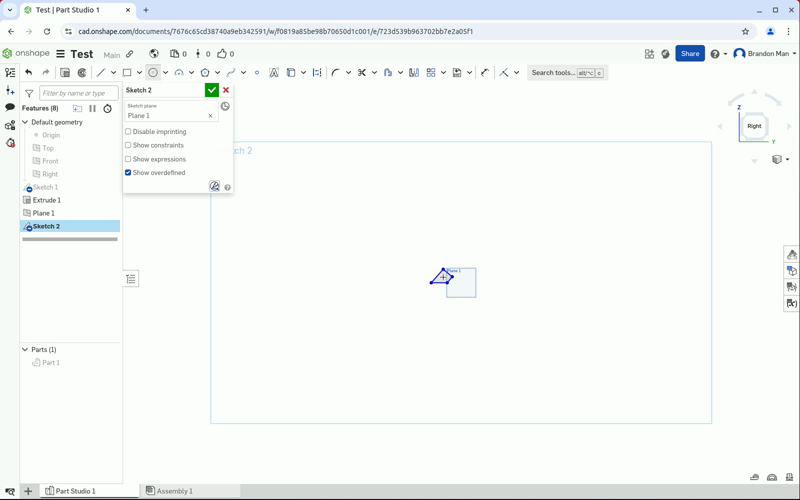
key_up(shift)
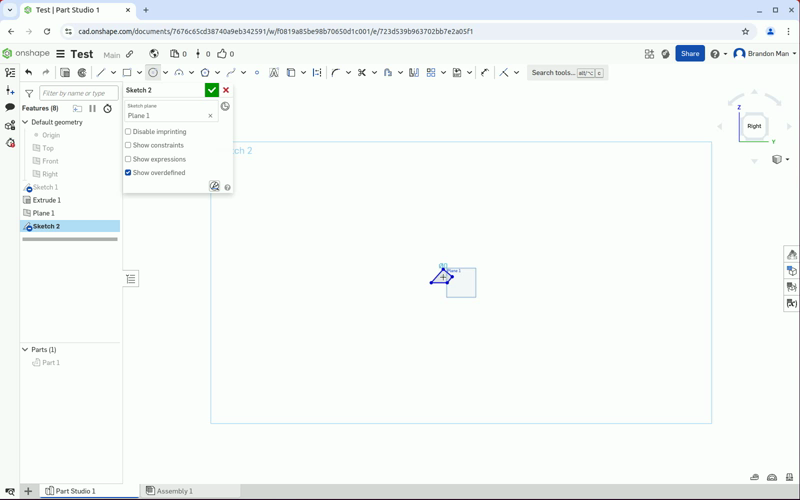
mouse_move(444, 276)
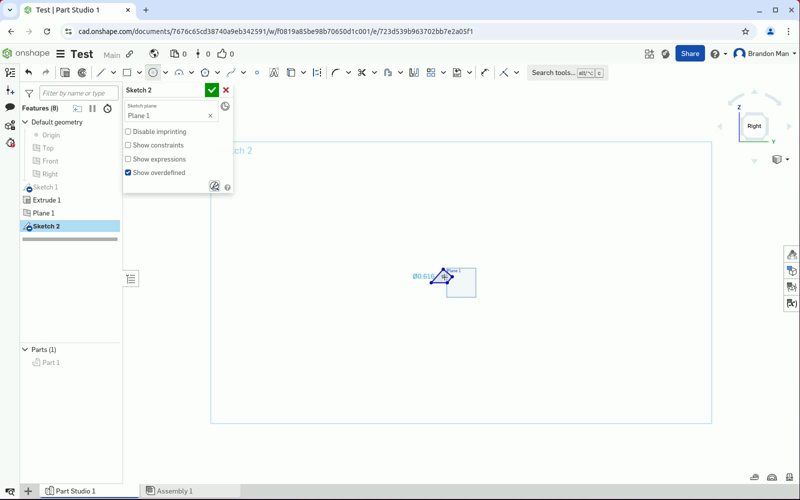
scroll(6)
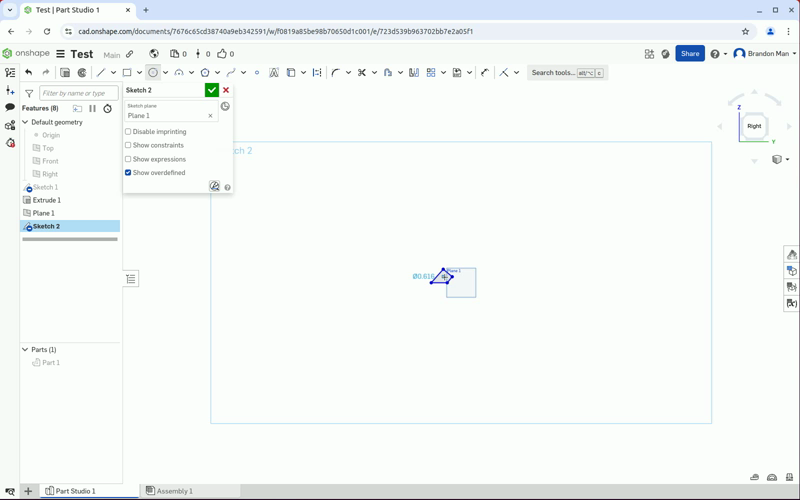
scroll(6)
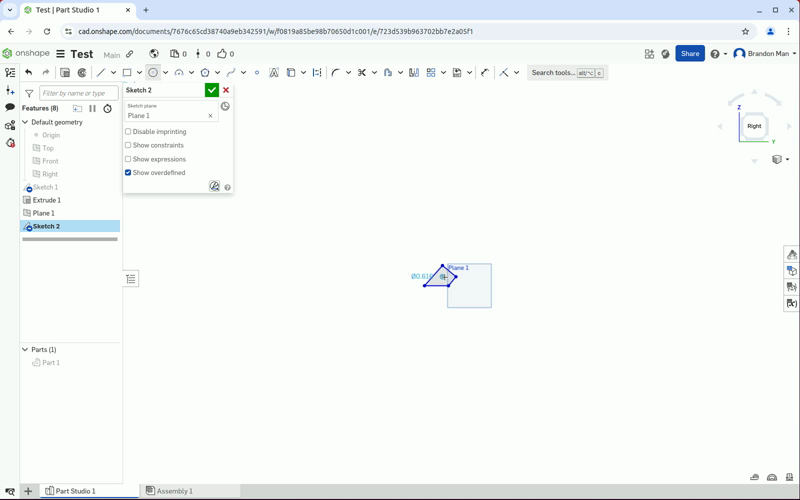
scroll(6)
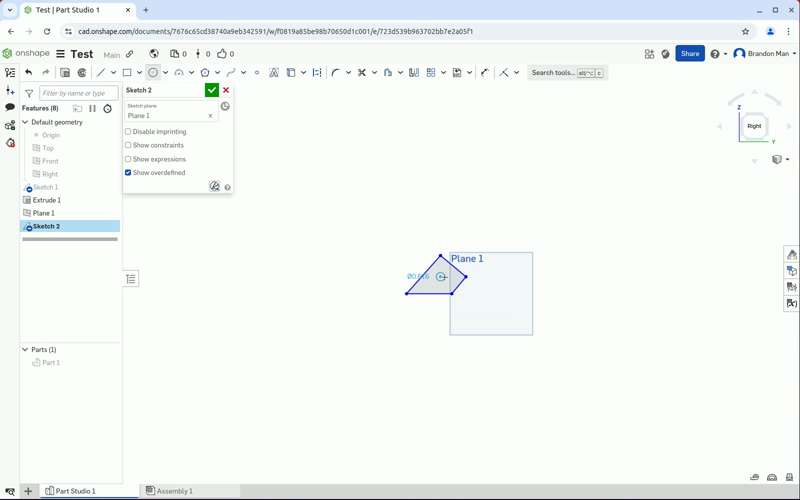
scroll(6)
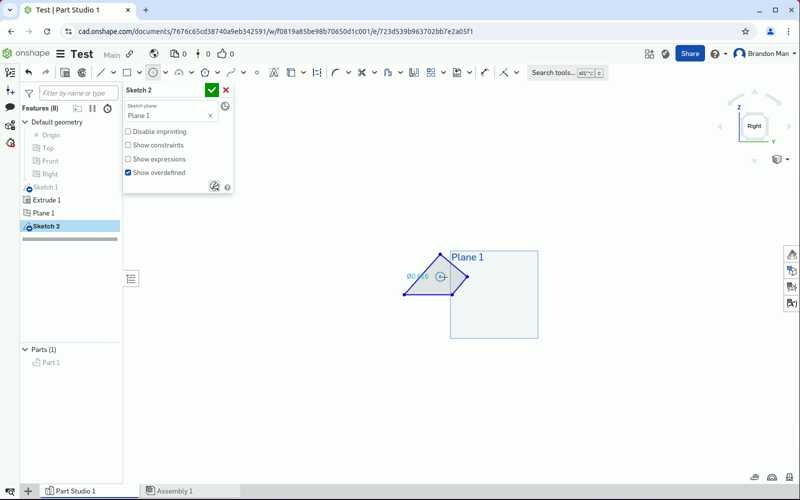
scroll(6)
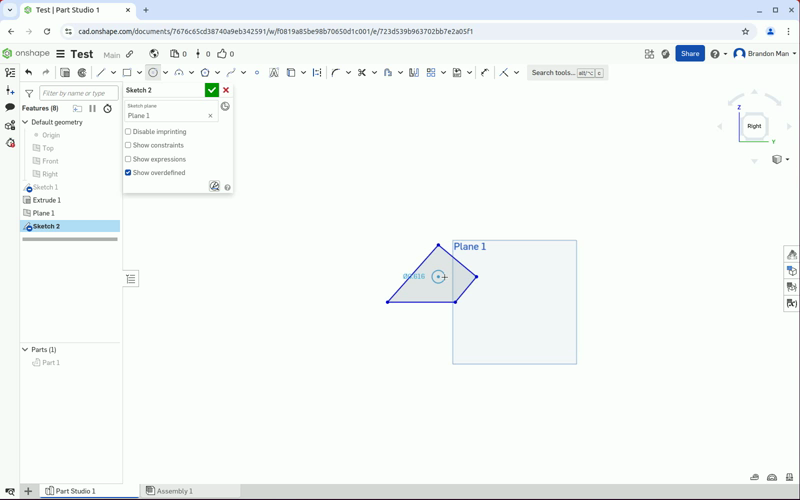
scroll(6)
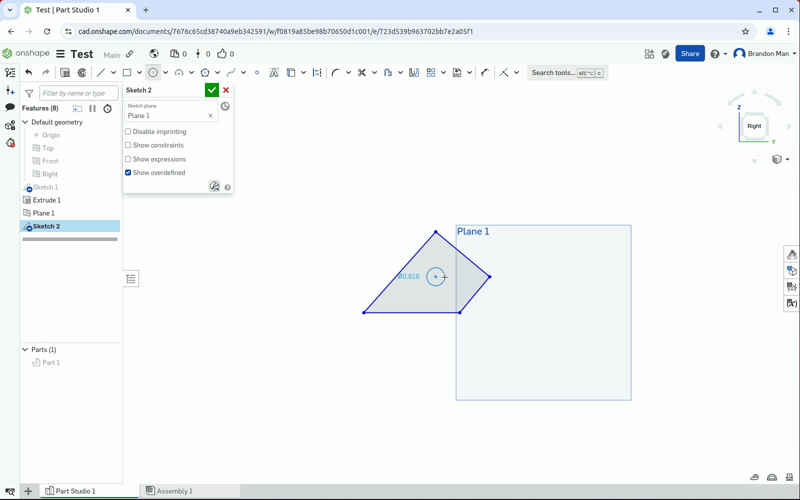
scroll(6)
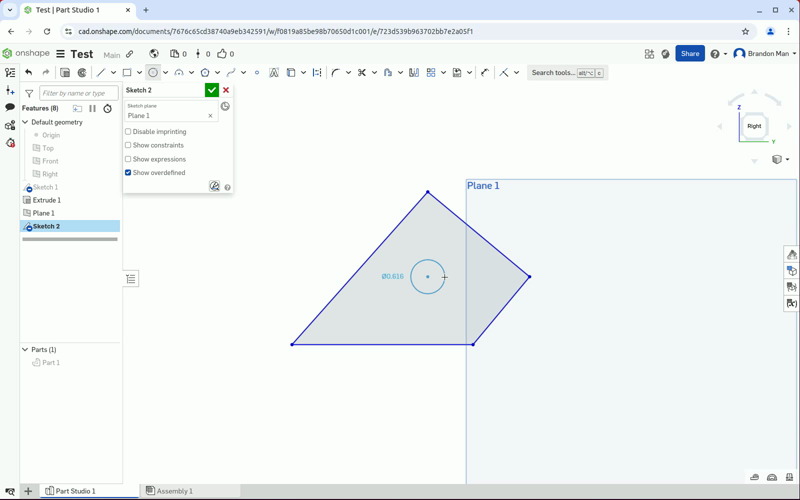
click(444, 276)
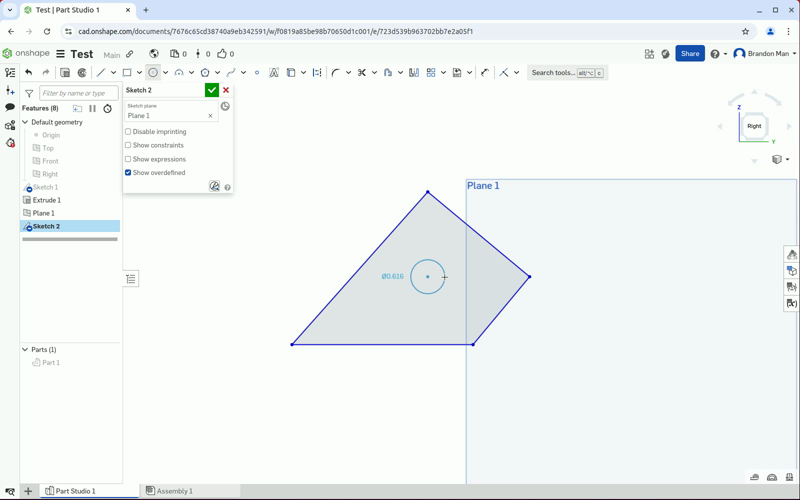
scroll(-6)
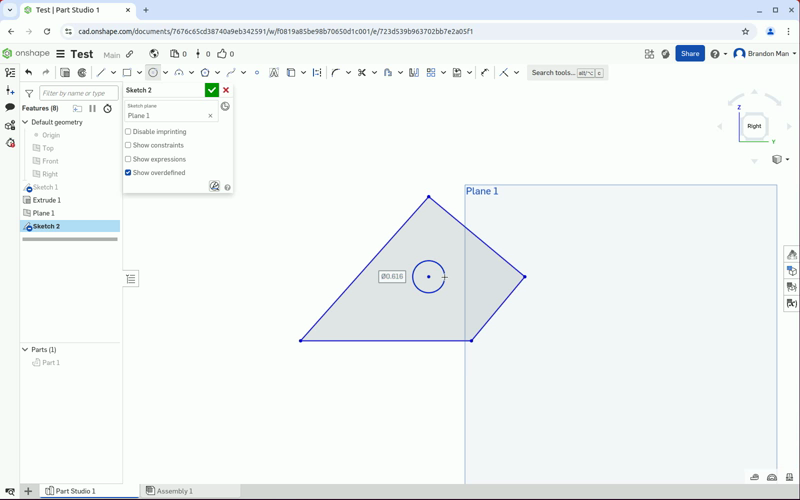
scroll(-6)
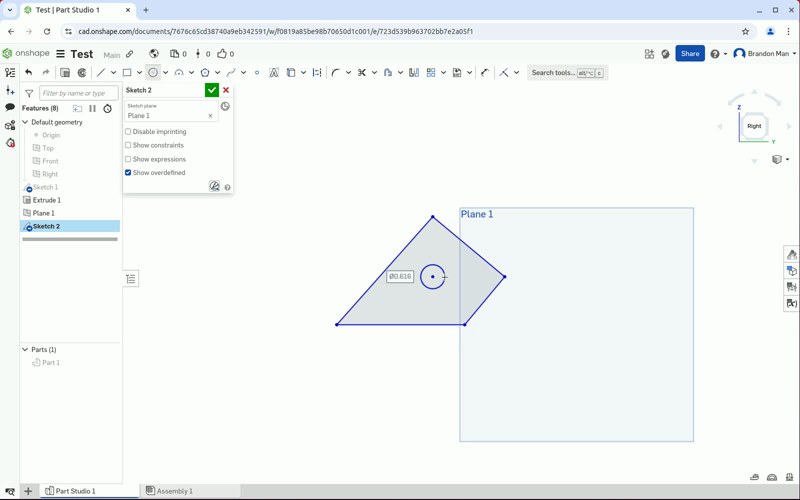
scroll(-6)
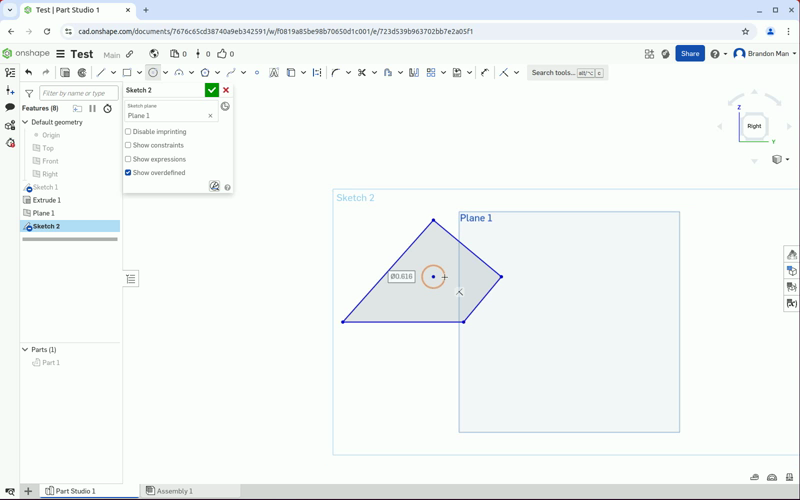
scroll(-6)
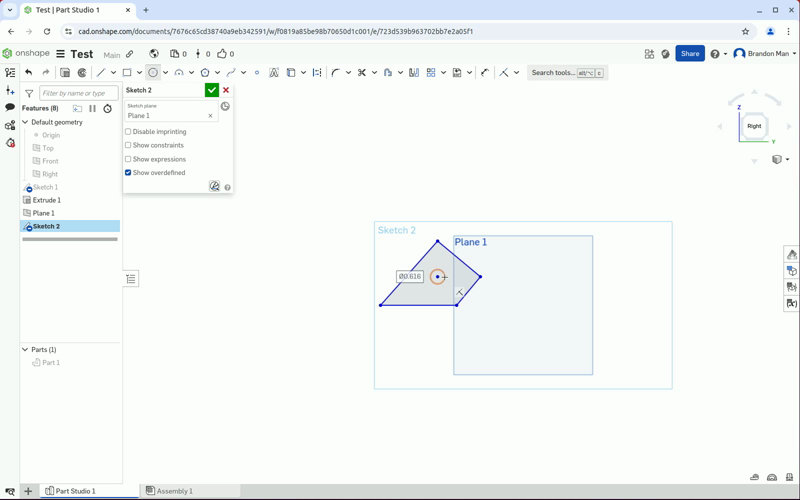
scroll(-6)
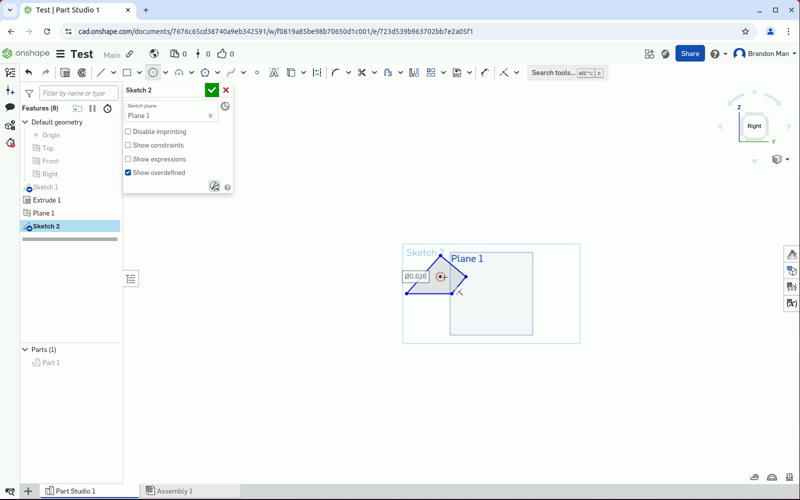
scroll(-6)
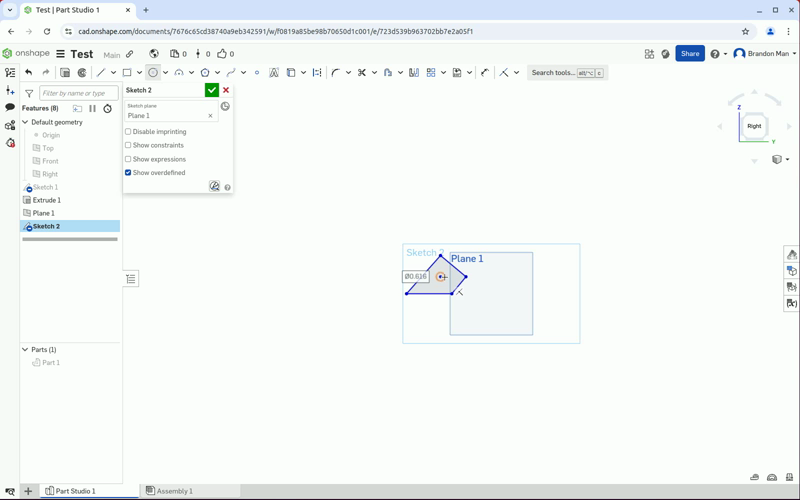
scroll(-6)
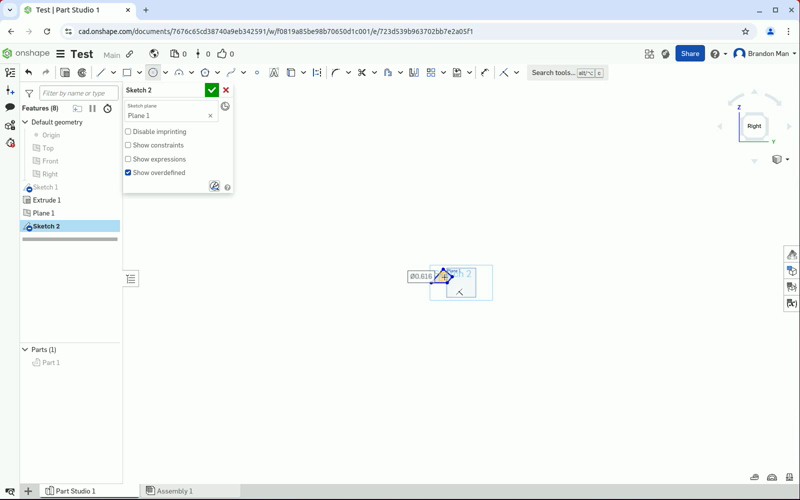
key(esc)
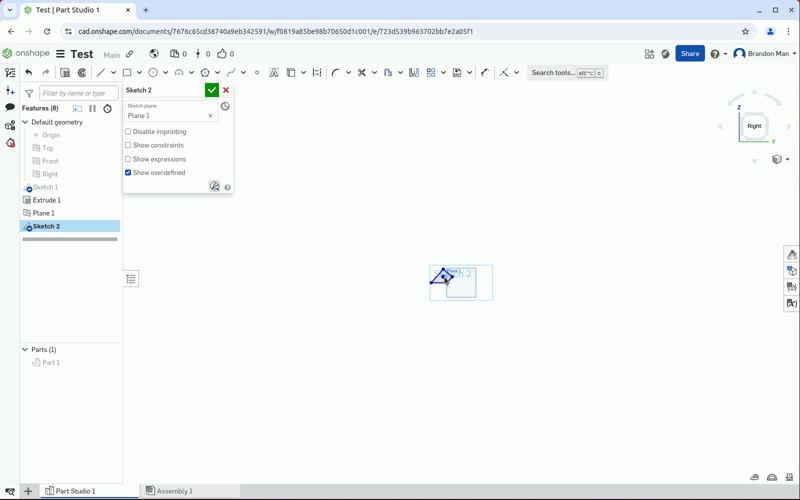
mouse_move(445, 277)
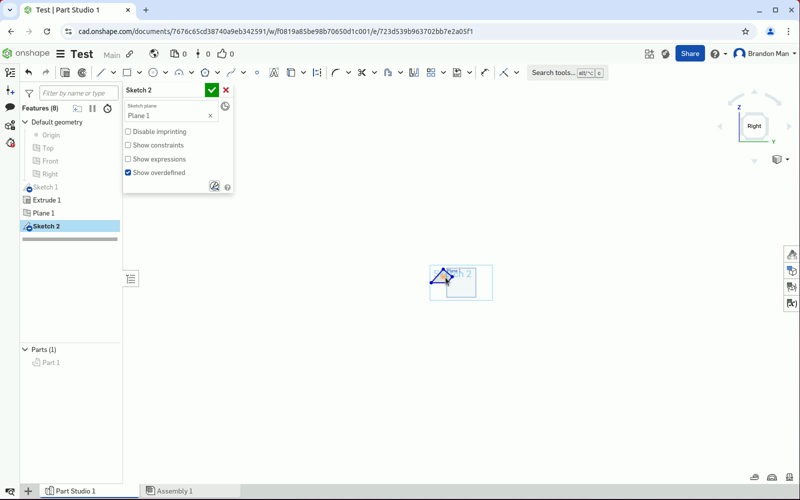
scroll(6)
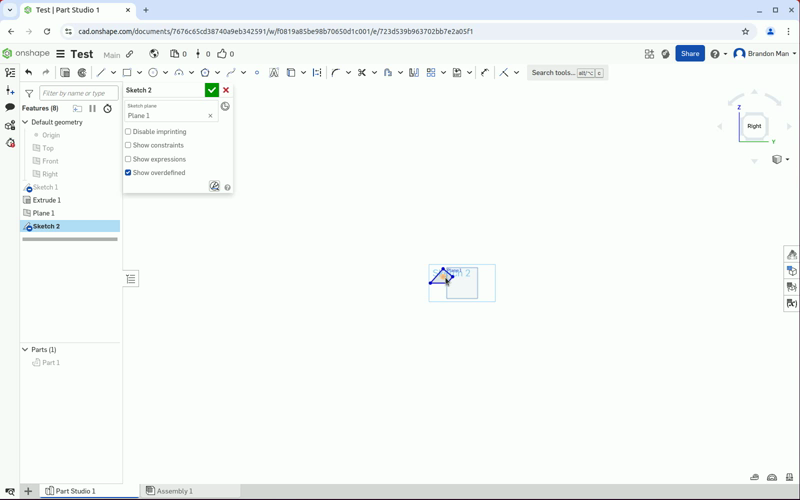
scroll(6)
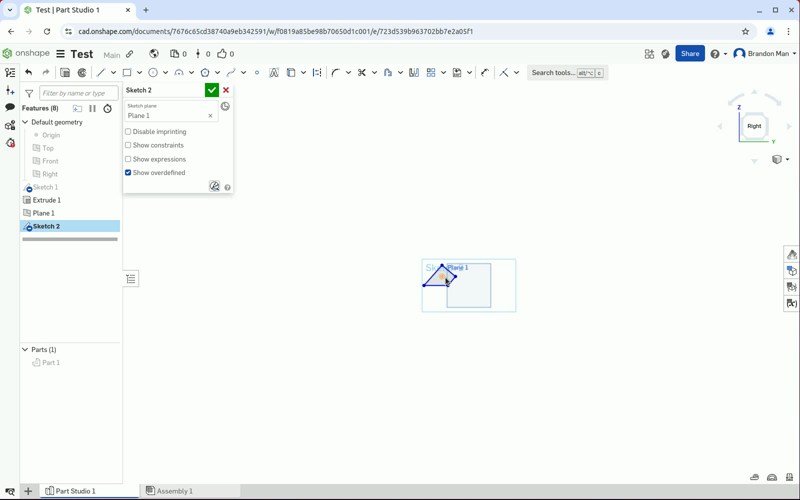
scroll(6)
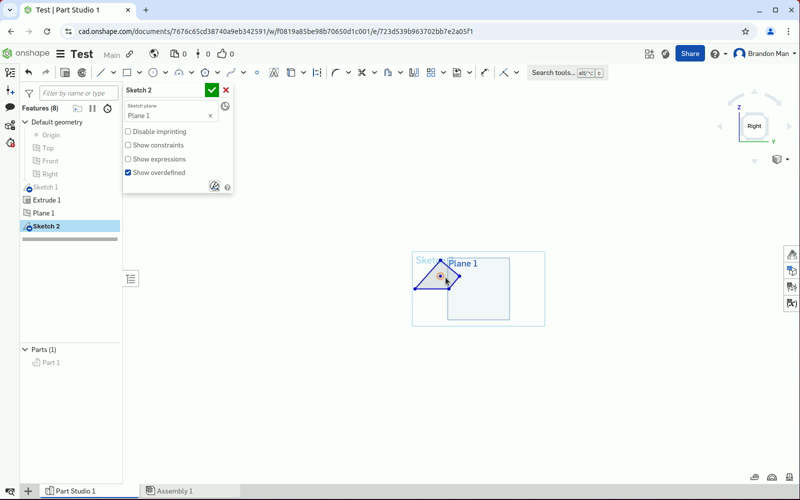
scroll(6)
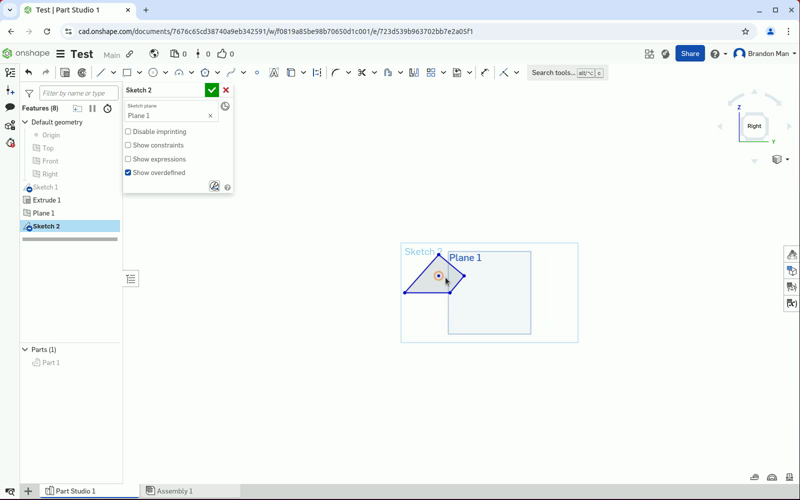
scroll(6)
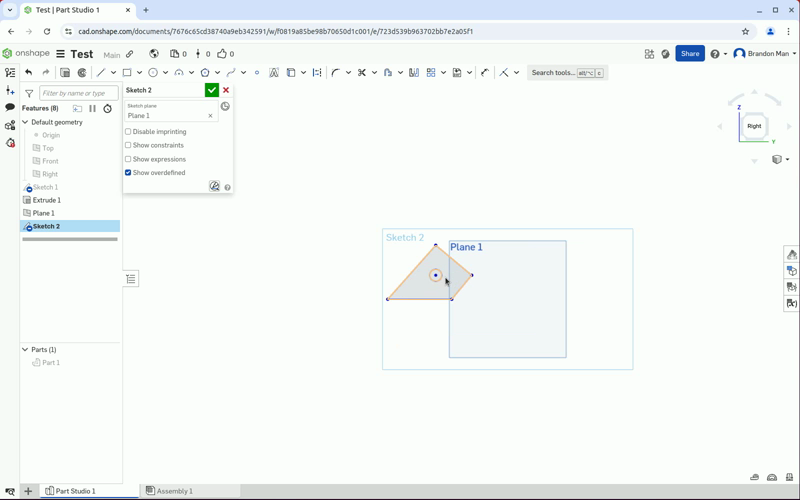
scroll(6)
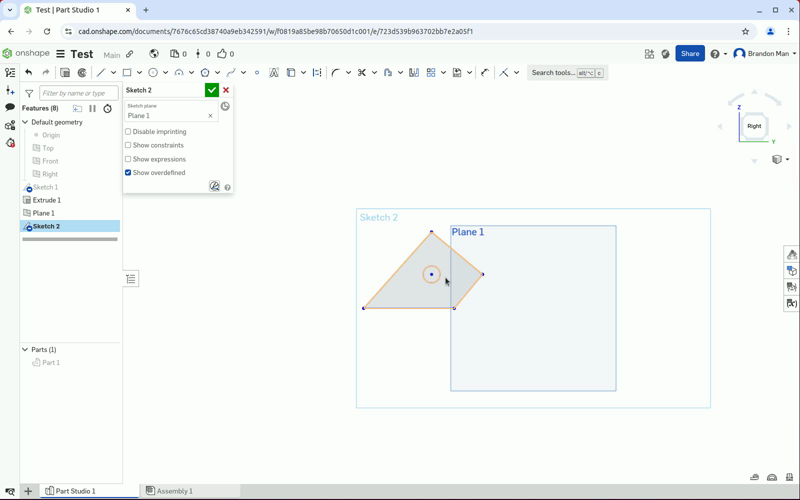
scroll(6)
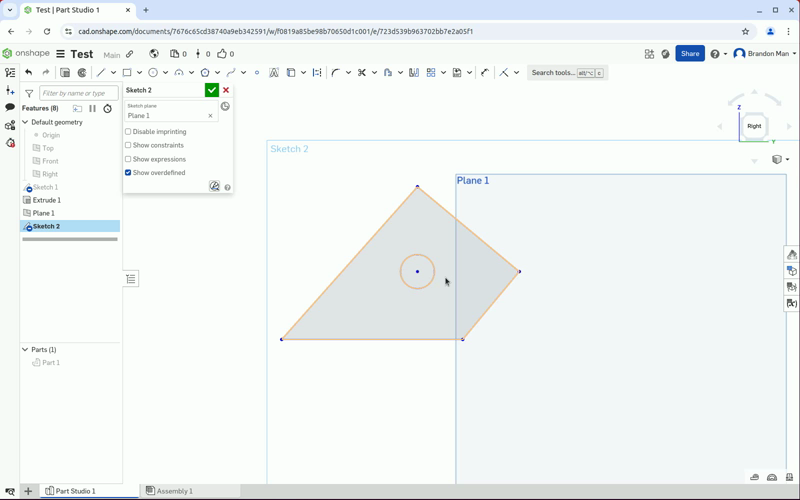
click(445, 277)
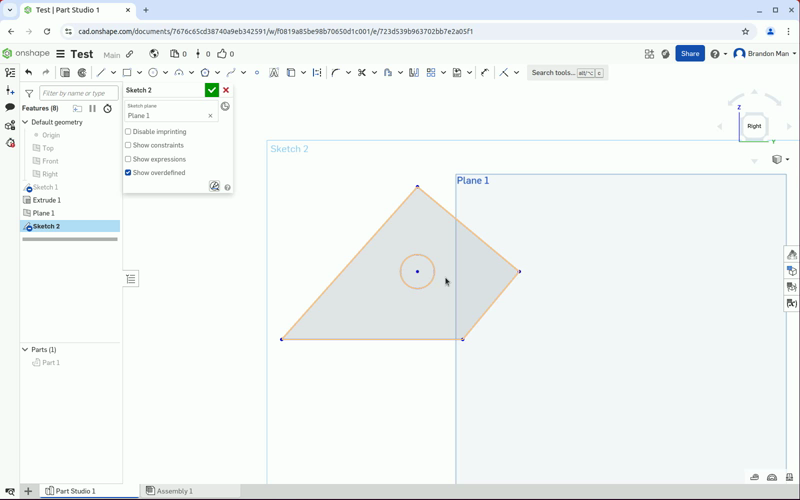
scroll(-6)
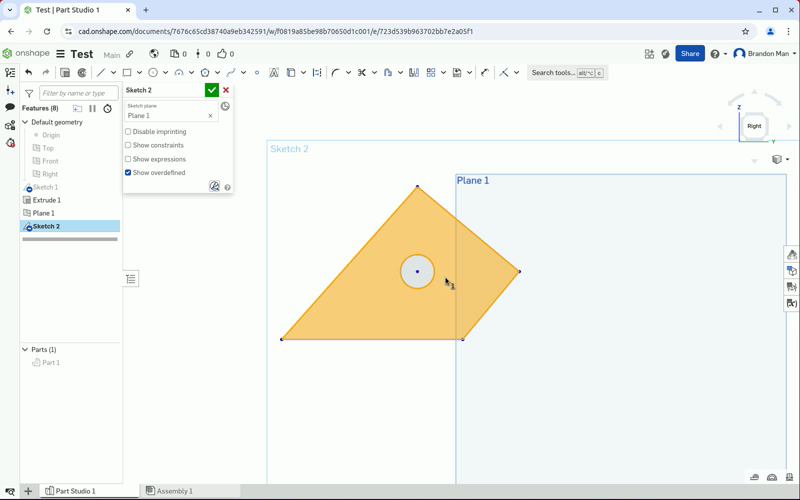
scroll(-6)
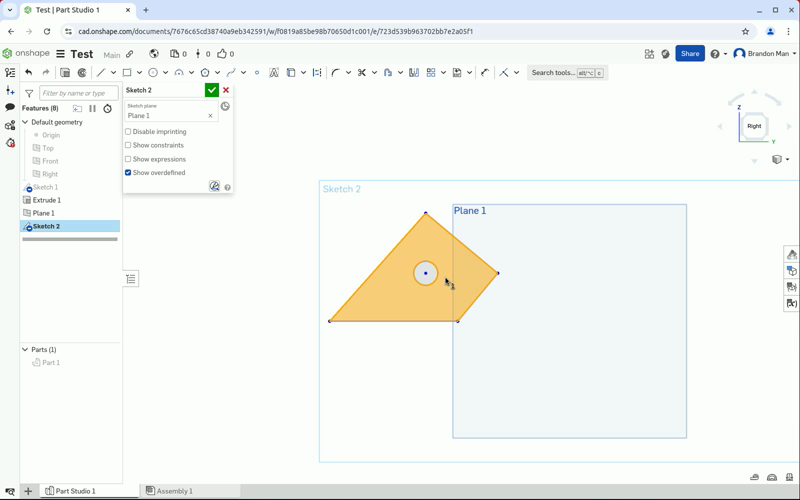
scroll(-6)
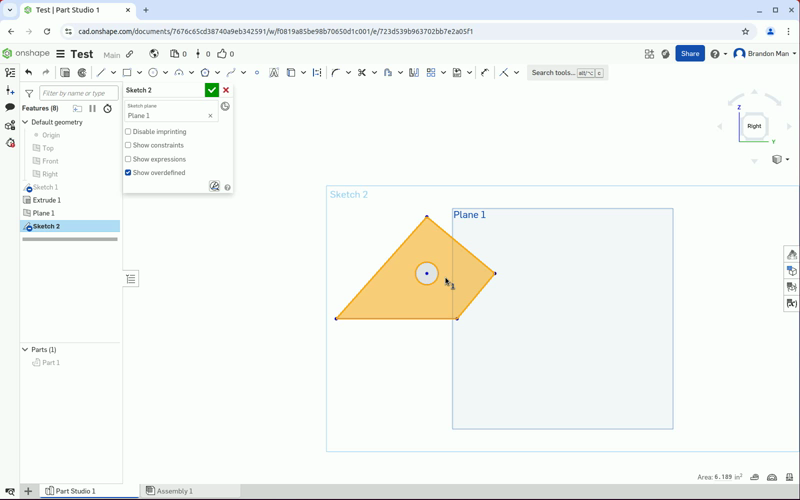
scroll(-6)
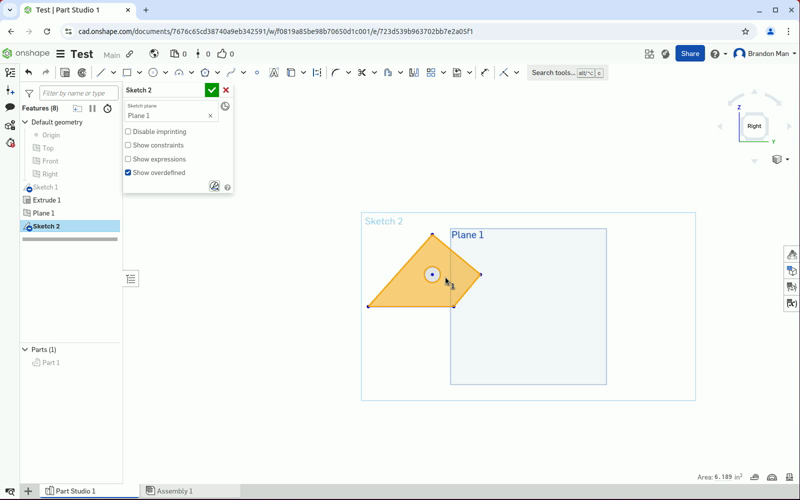
scroll(-6)
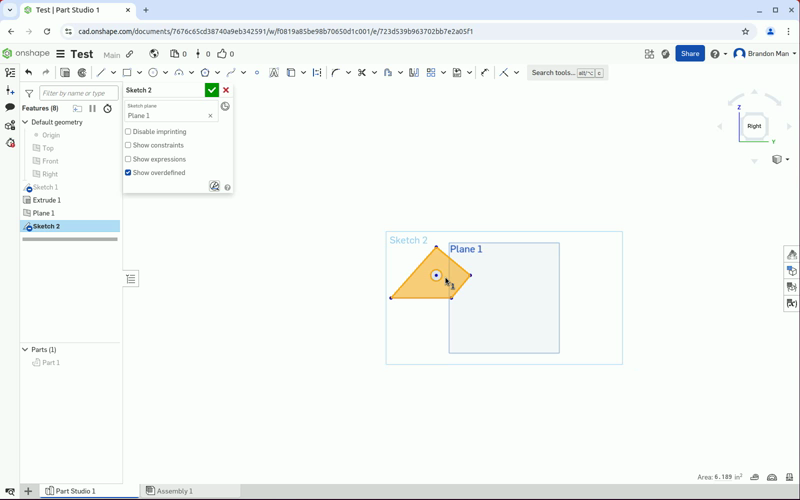
scroll(-6)
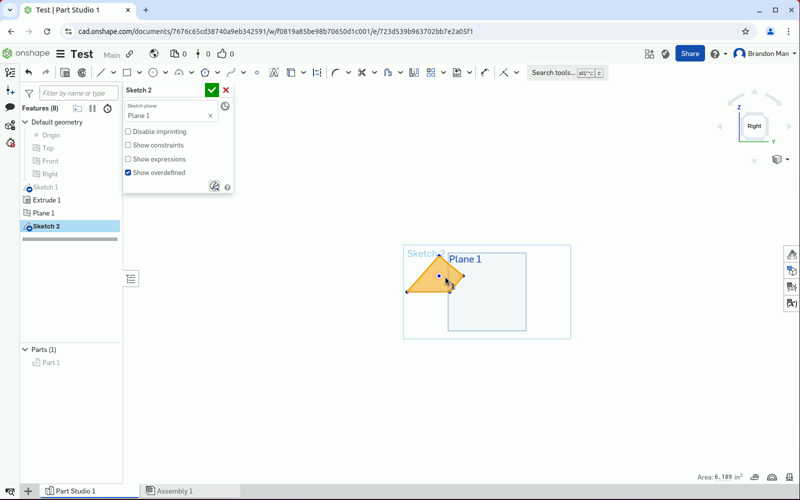
scroll(-6)
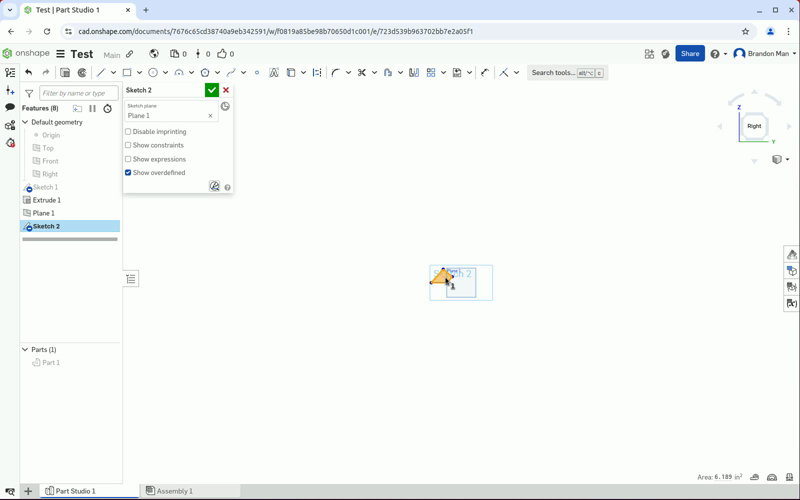
mouse_move(73, 352)
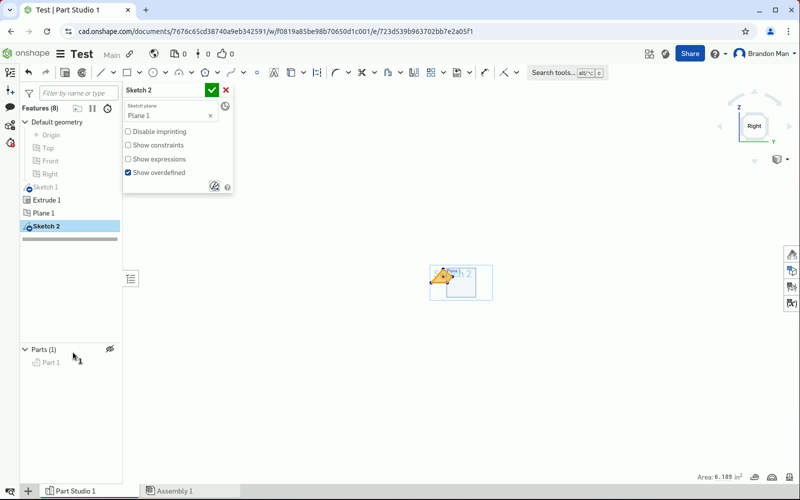
key(shift+y)
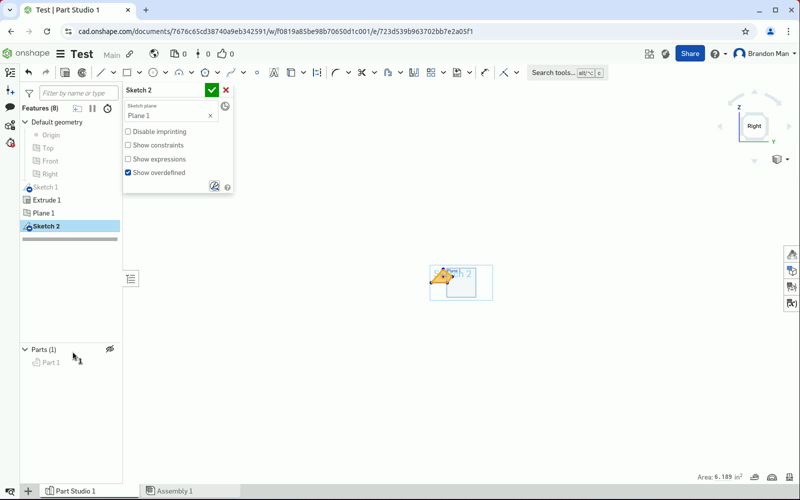
key(shift+e)
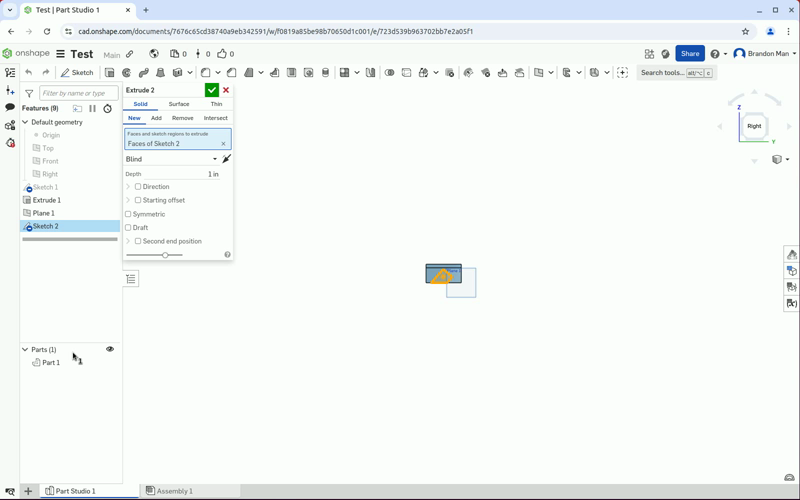
mouse_move(143, 106)
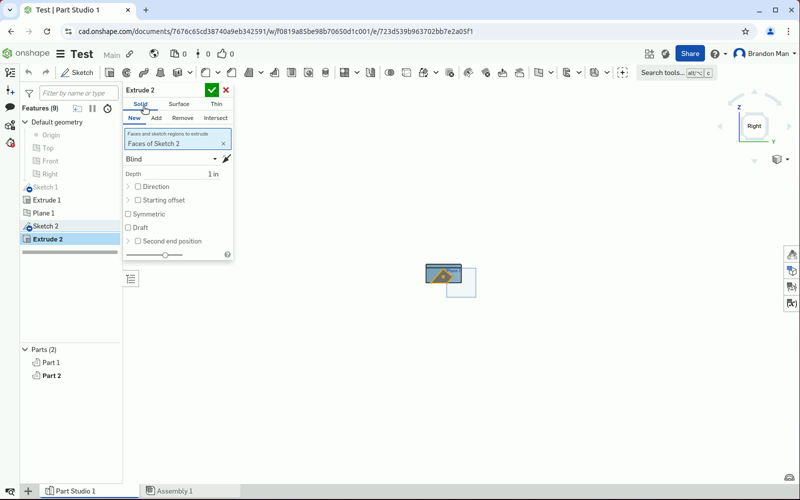
click(143, 106)
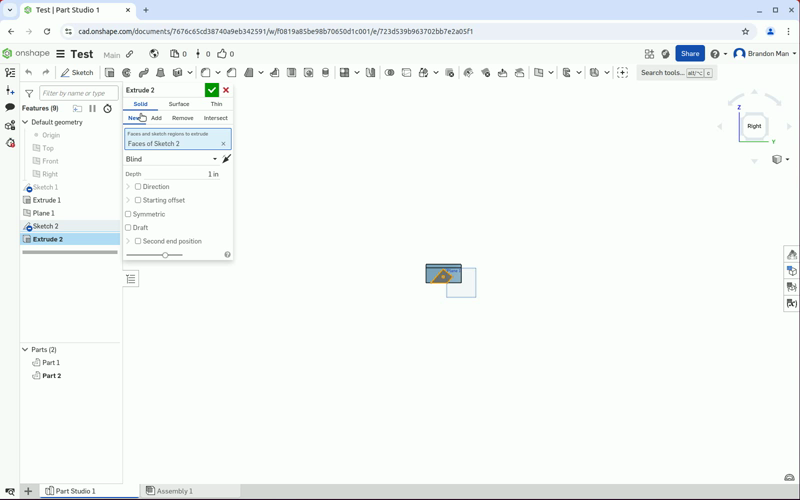
mouse_move(137, 120)
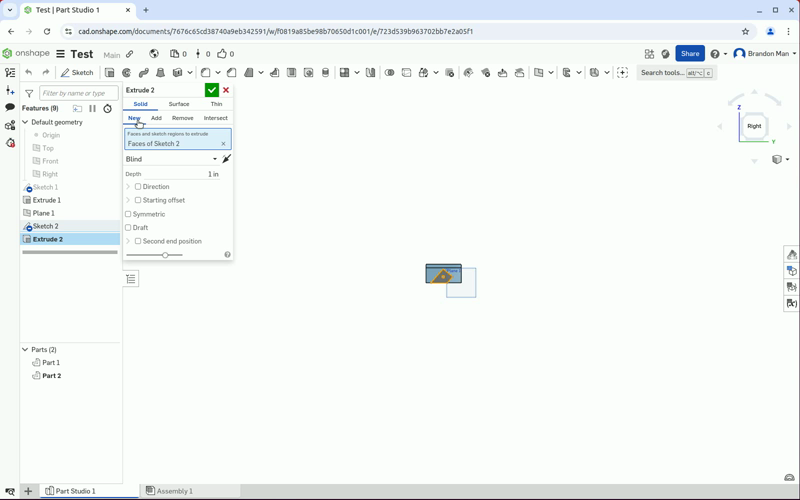
click(137, 120)
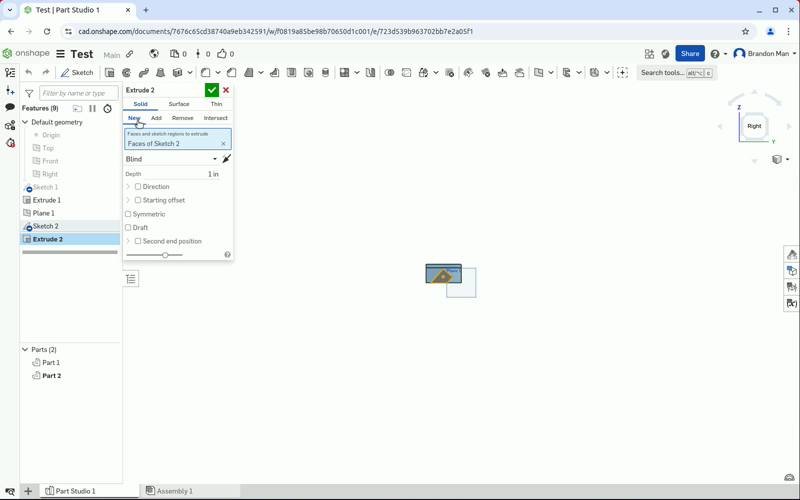
key(tab, 4)
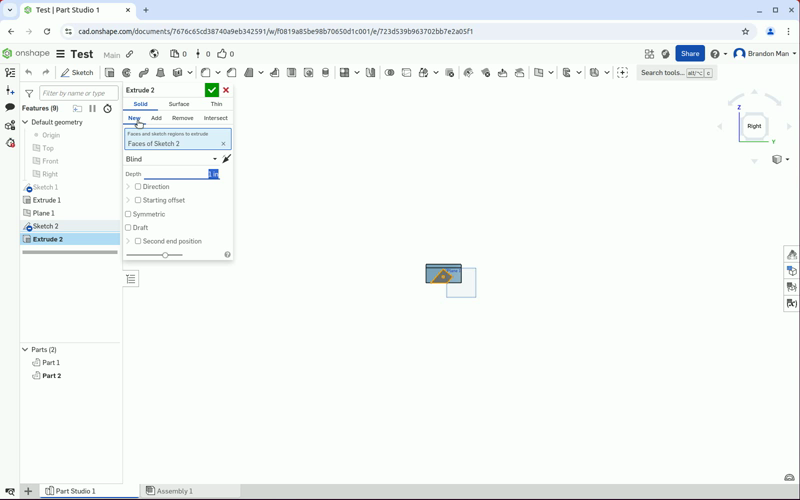
text(0.722)
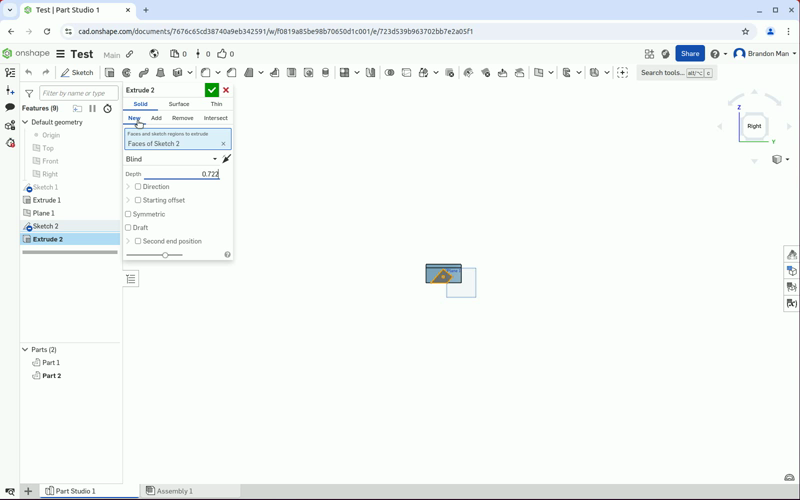
key(enter)
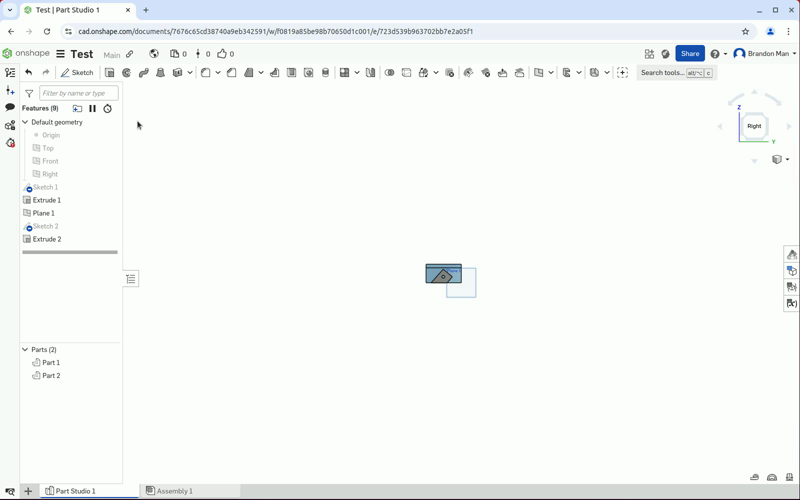
key(shift+h)
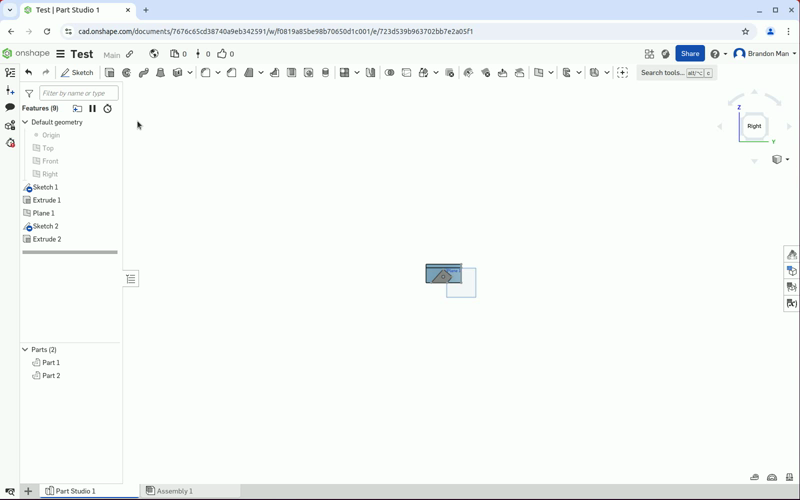
key(shift+h)
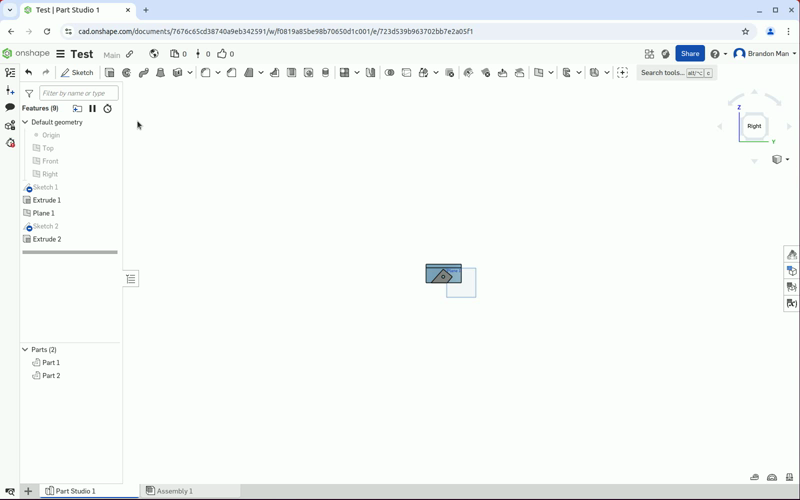
mouse_move(73, 189)
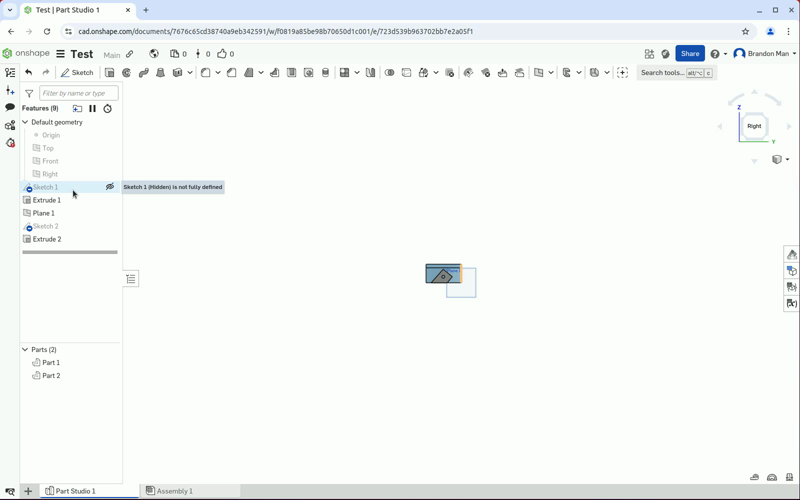
click(73, 189)
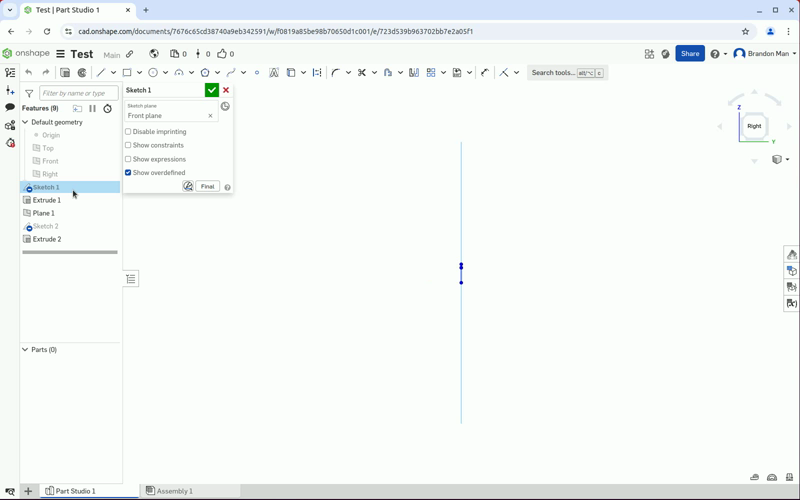
mouse_move(229, 92)
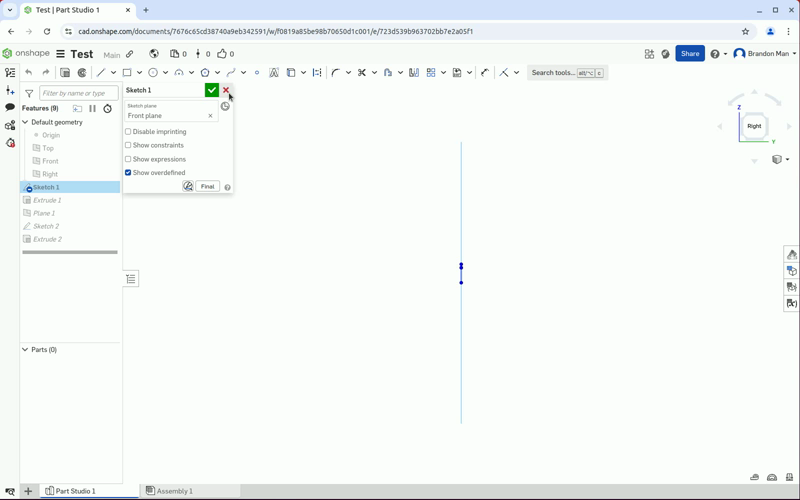
click(229, 92)
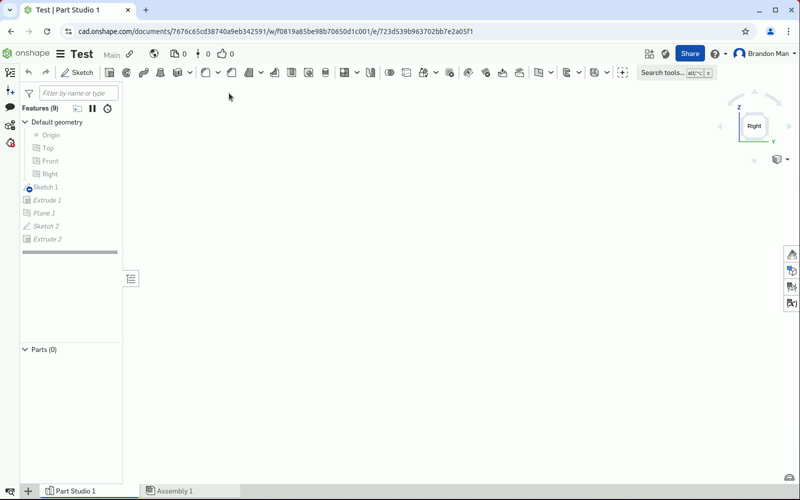
key(shift+s)
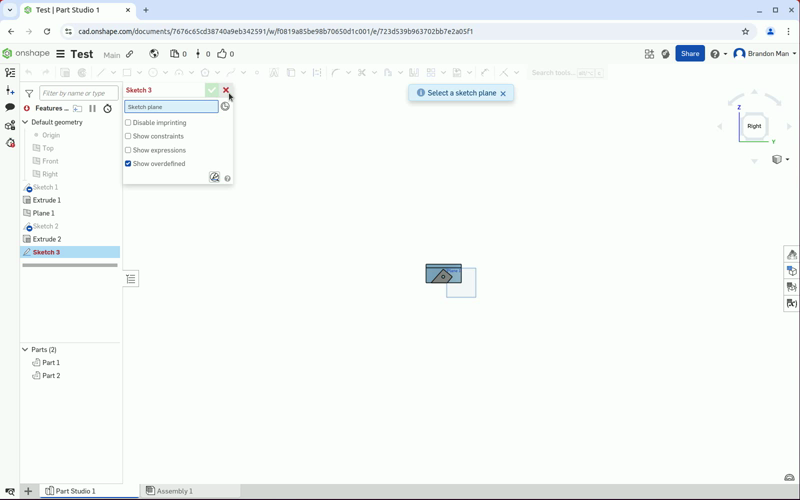
mouse_move(73, 215)
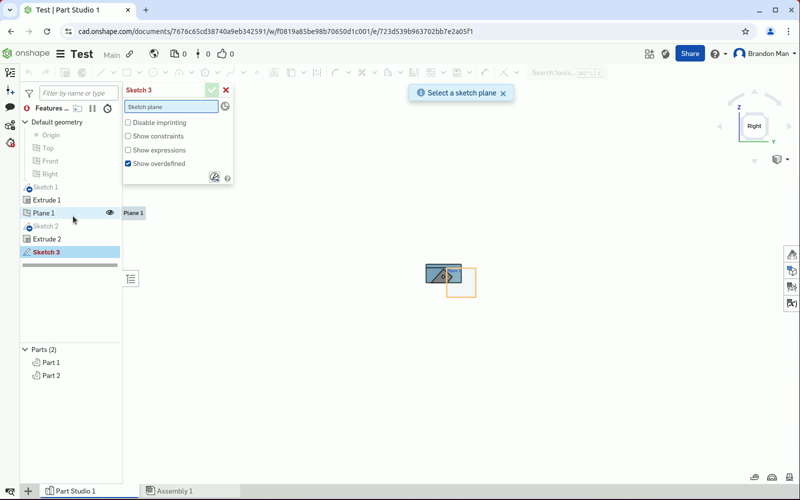
click(73, 215)
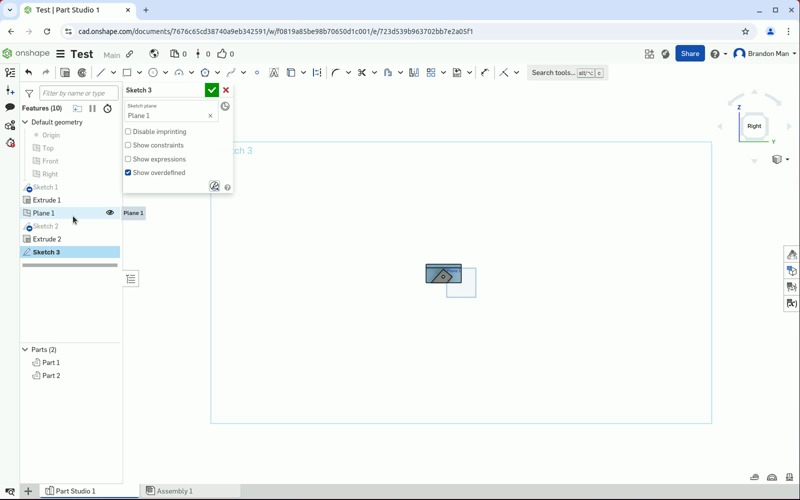
mouse_move(73, 352)
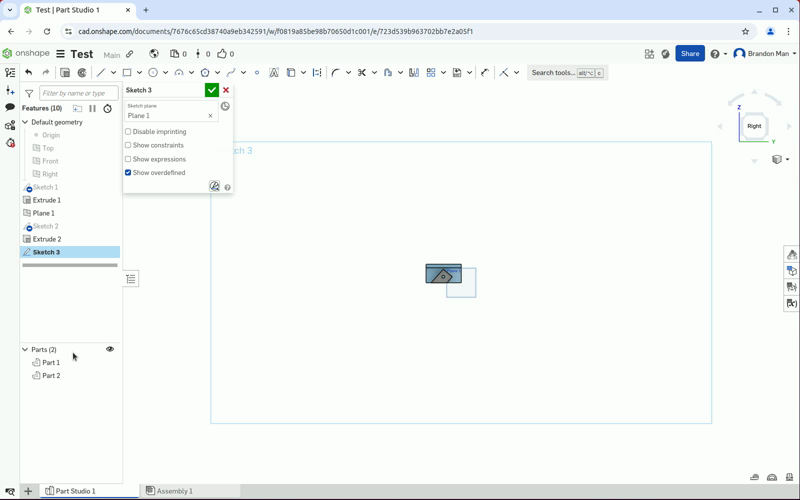
key(y)
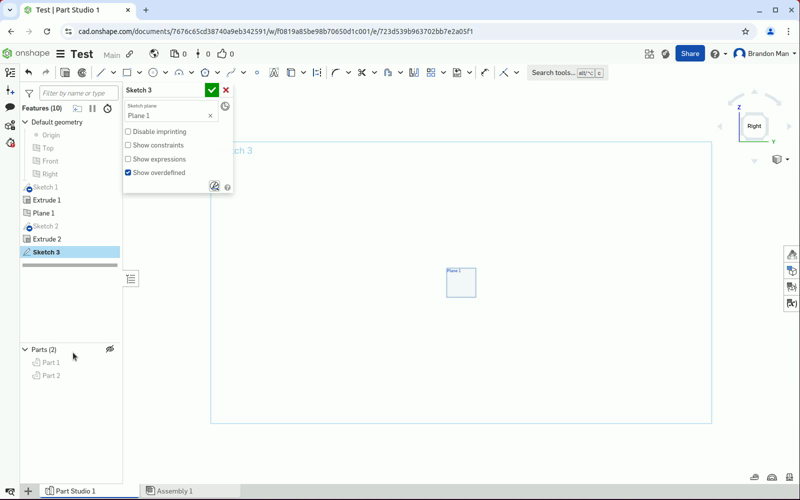
key(l)
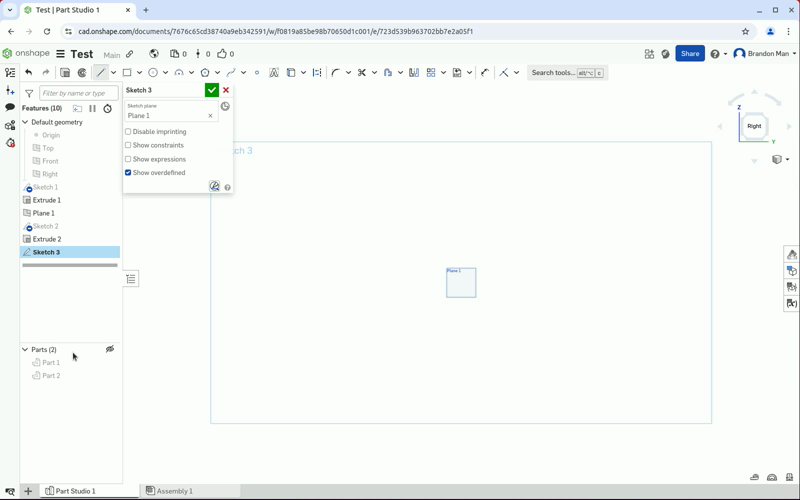
key_down(shift)
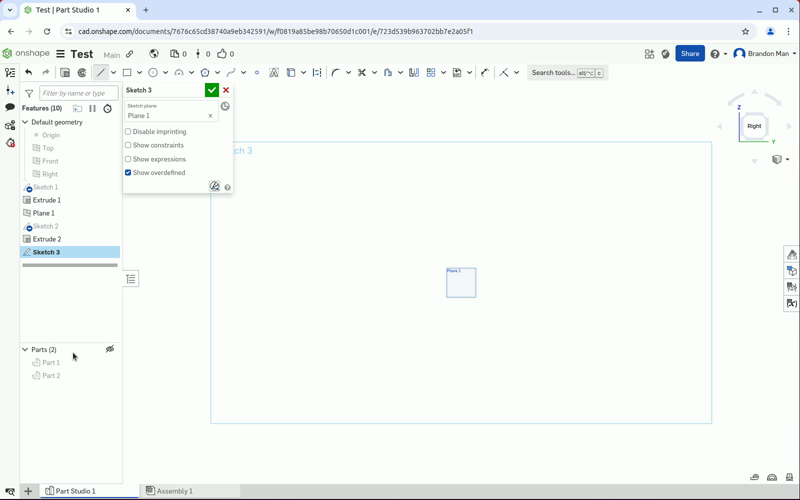
mouse_move(348, 382)
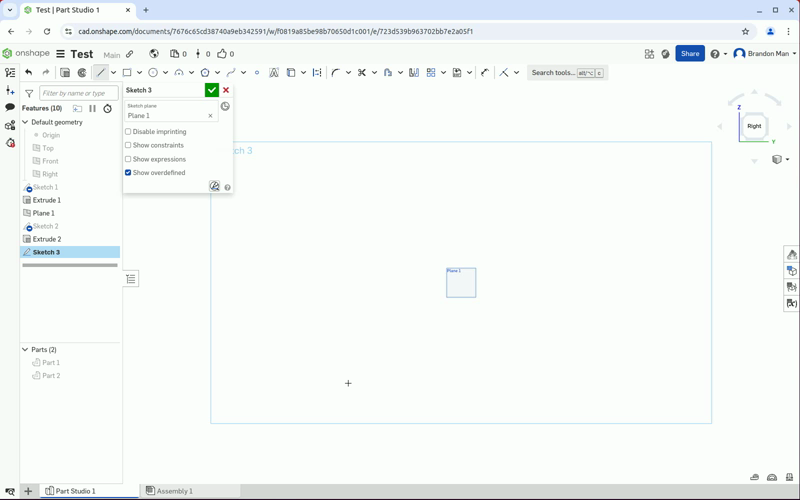
click(348, 382)
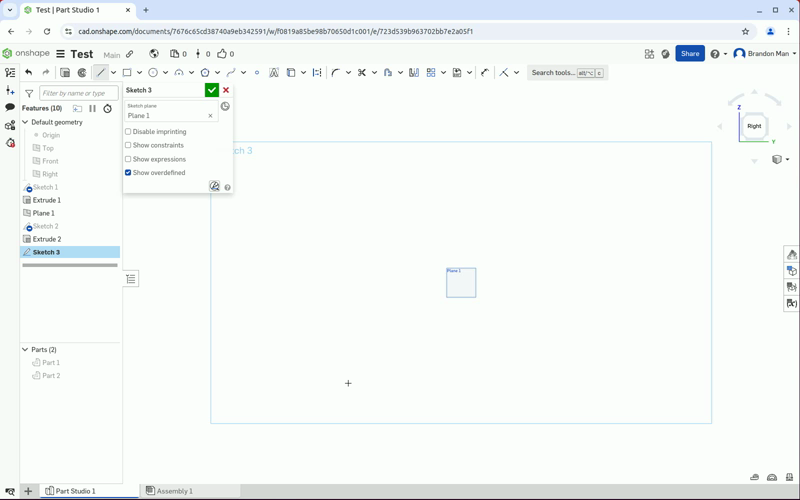
key_up(shift)
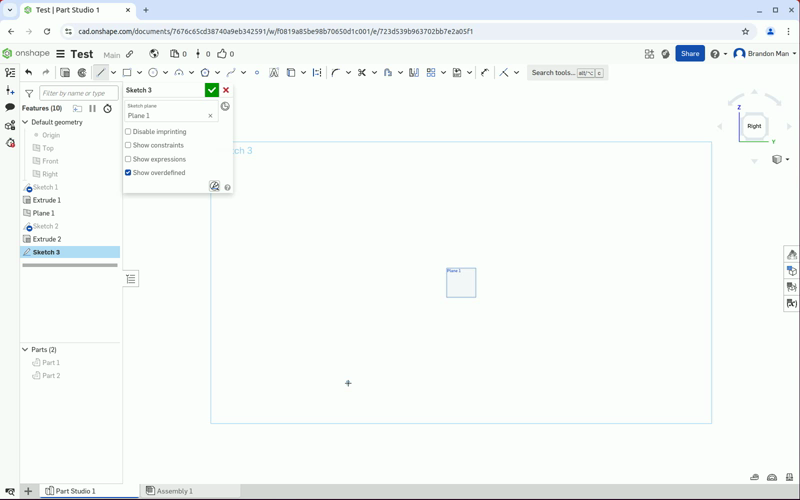
key_down(shift)
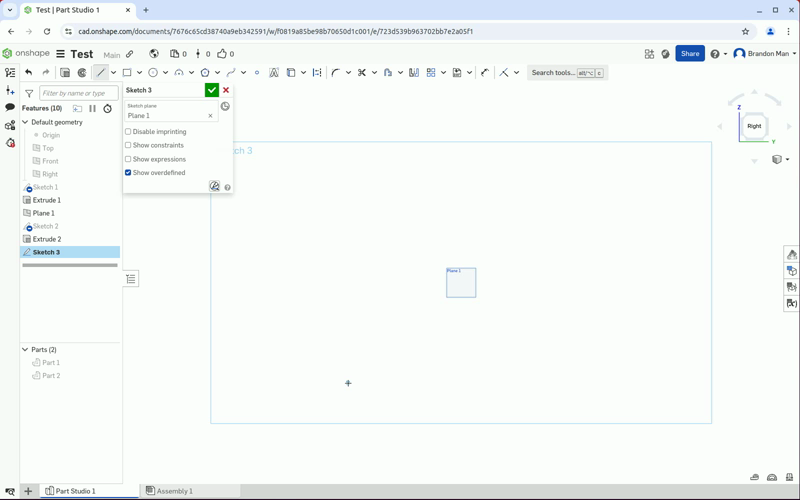
mouse_move(378, 382)
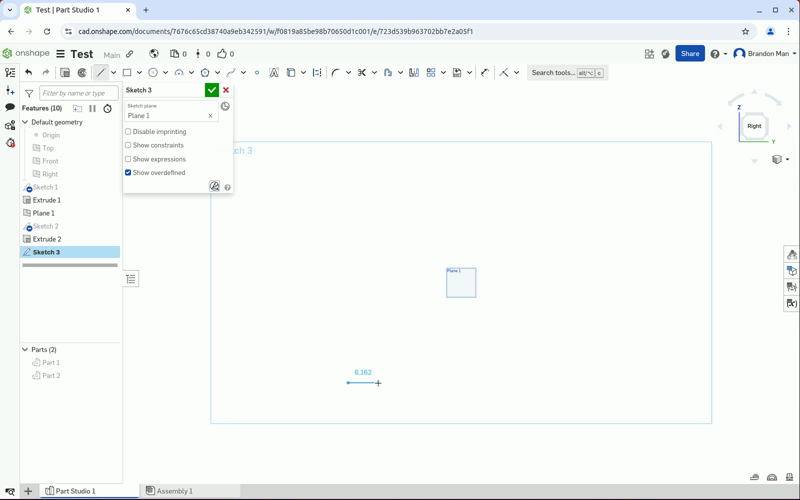
mouse_move(357, 389)
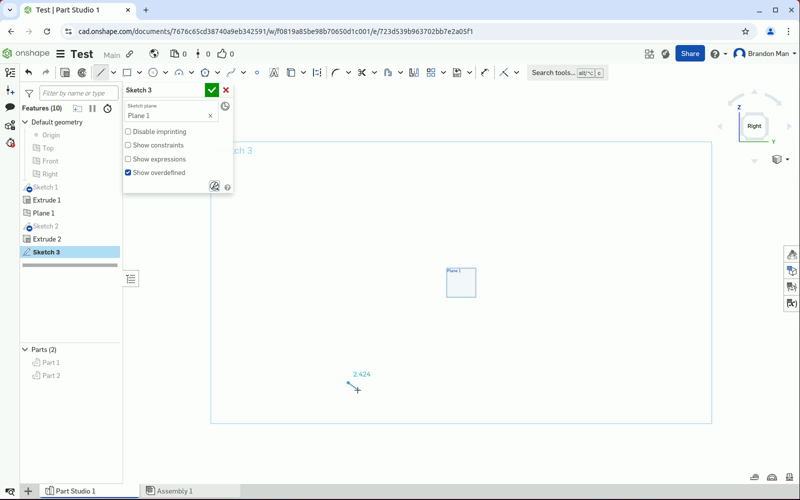
click(357, 389)
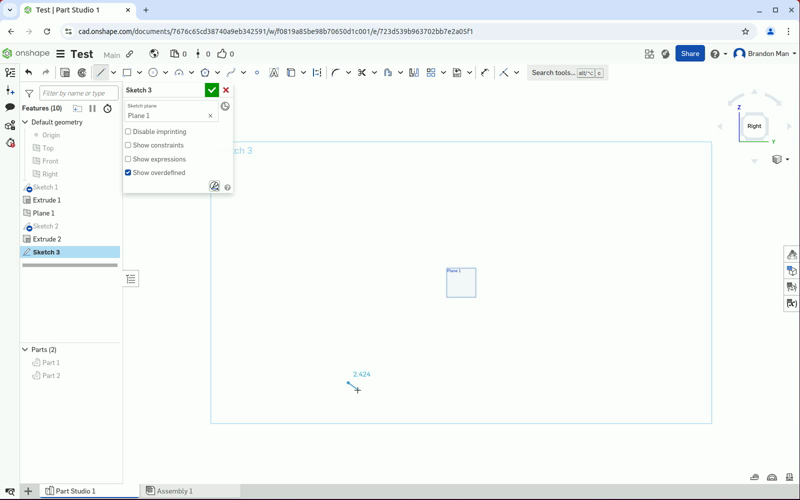
key_up(shift)
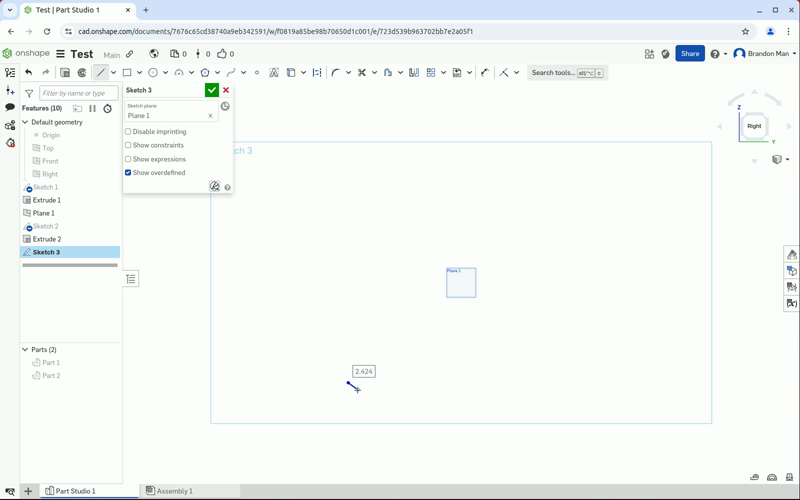
key_down(shift)
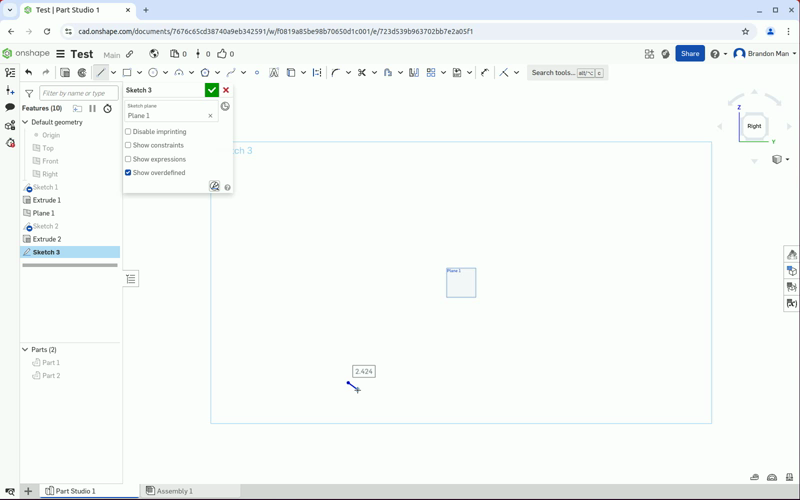
mouse_move(447, 282)
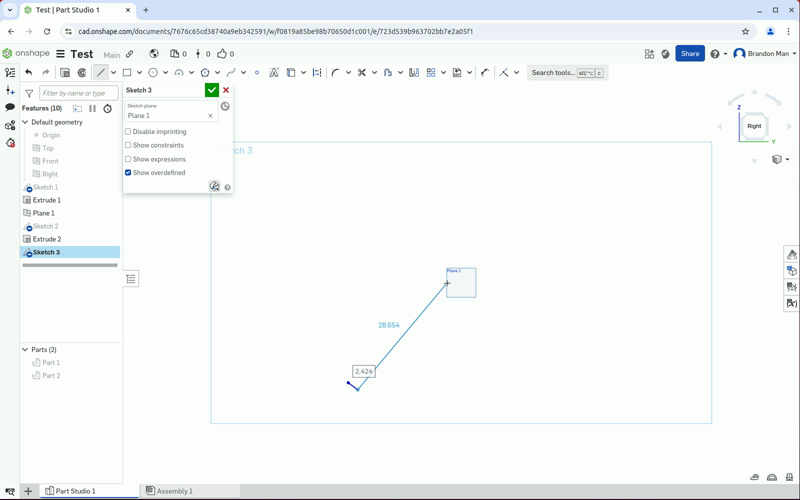
click(447, 282)
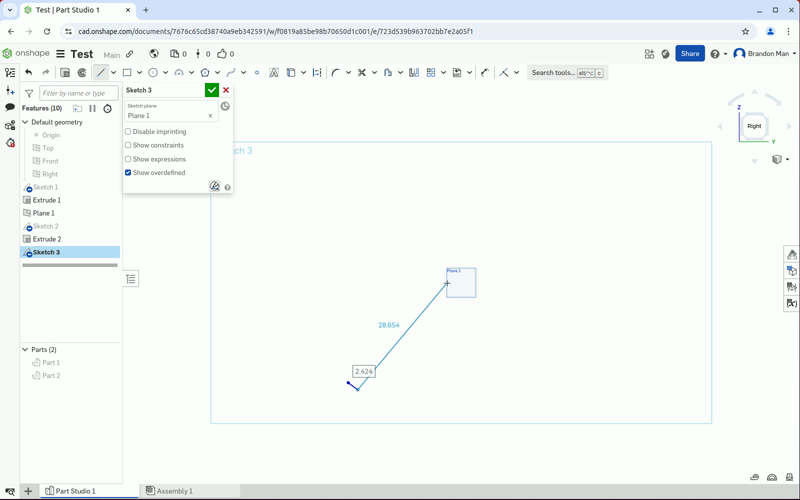
key_up(shift)
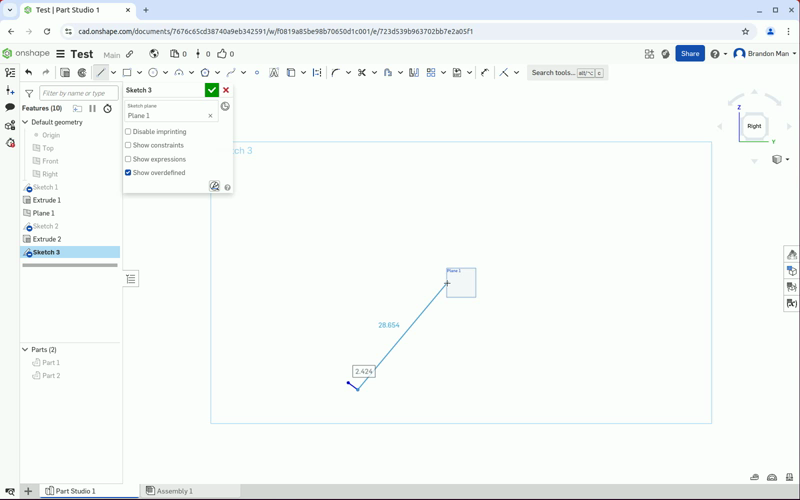
key_down(shift)
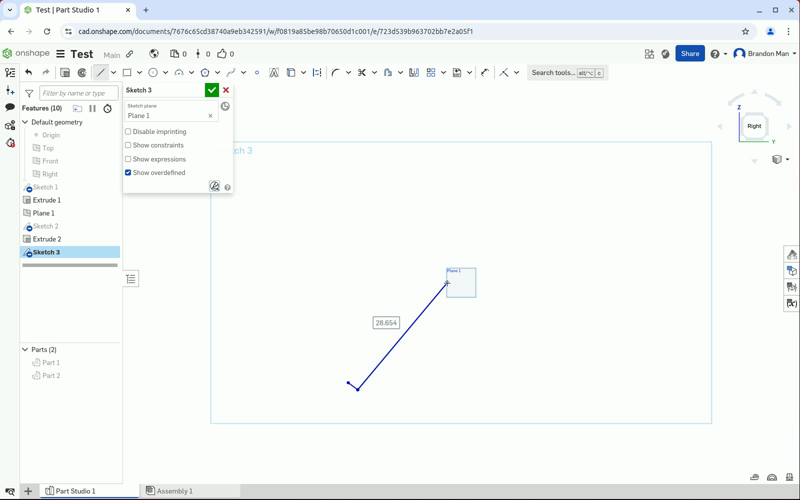
mouse_move(477, 282)
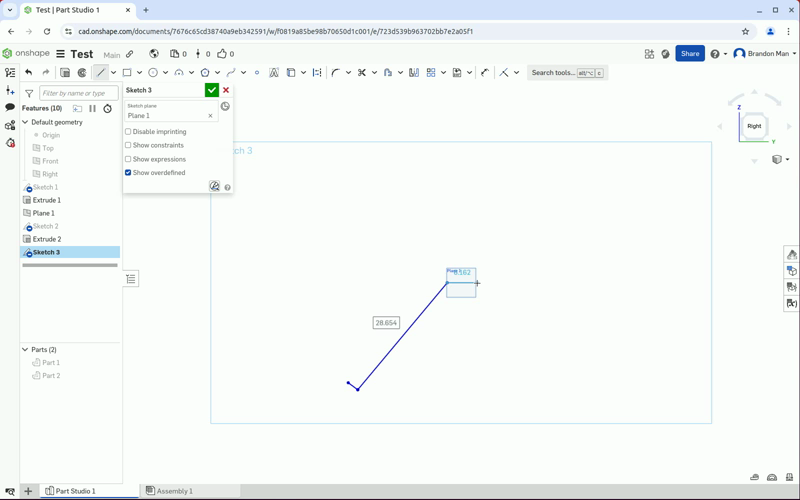
mouse_move(432, 282)
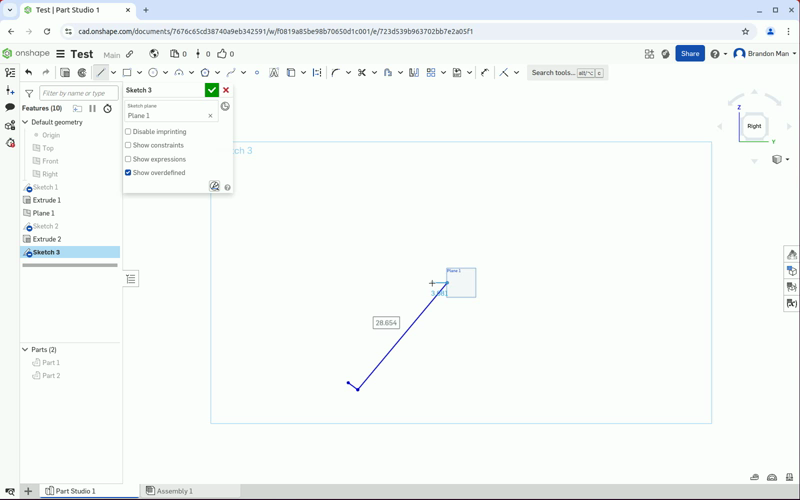
click(432, 282)
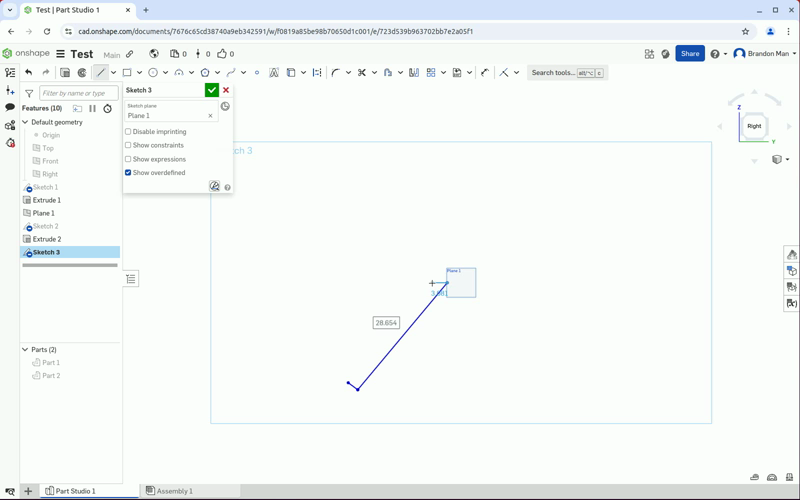
key_up(shift)
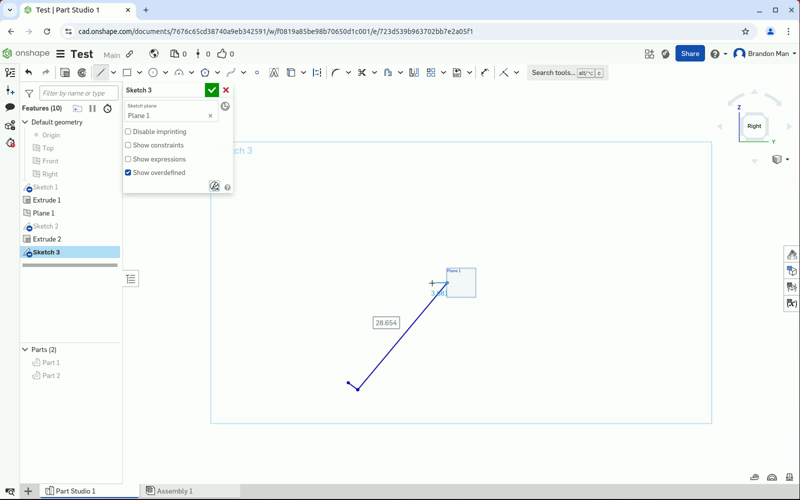
key_down(shift)
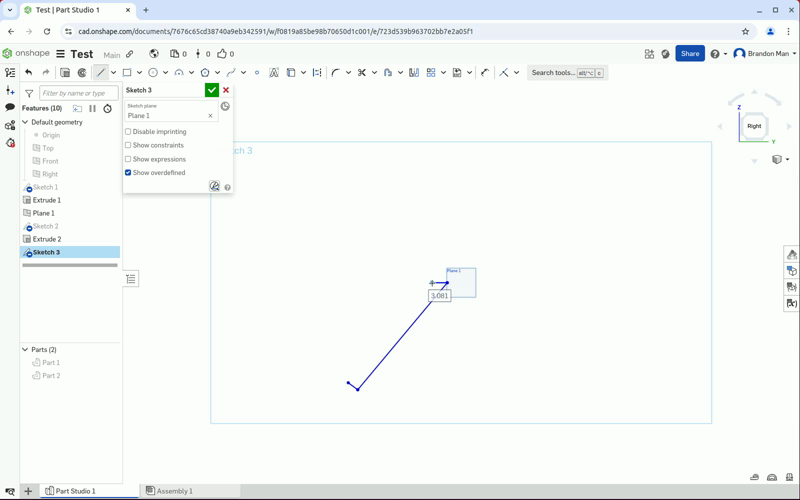
mouse_move(348, 382)
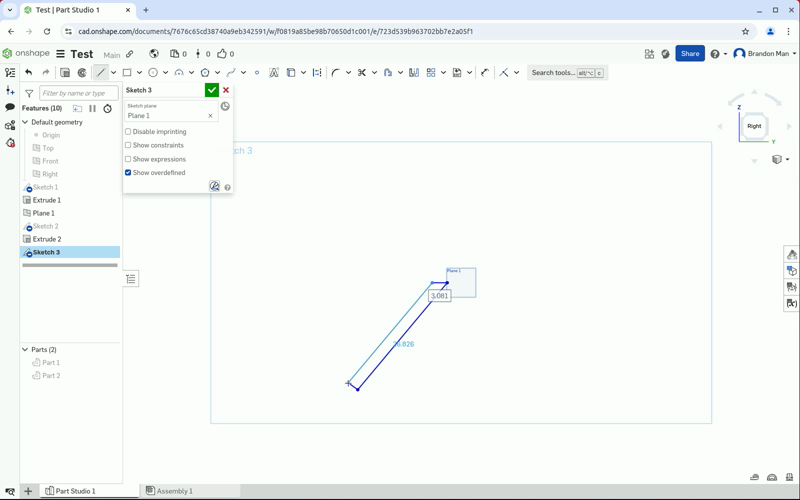
key_up(shift)
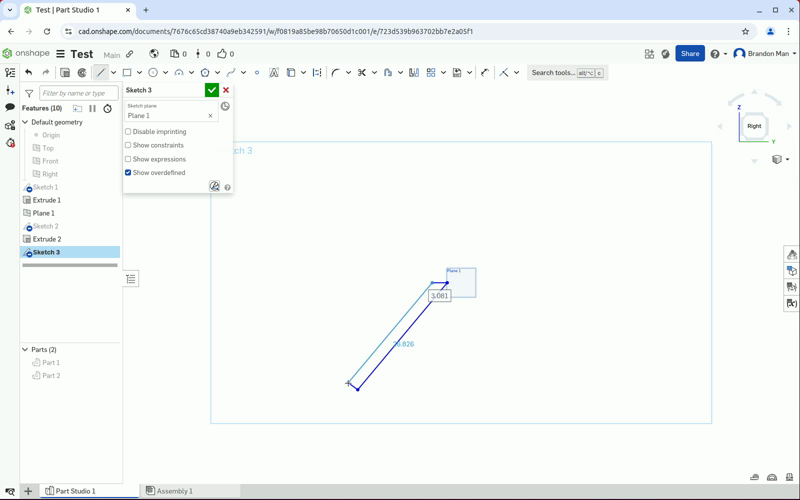
click(348, 382)
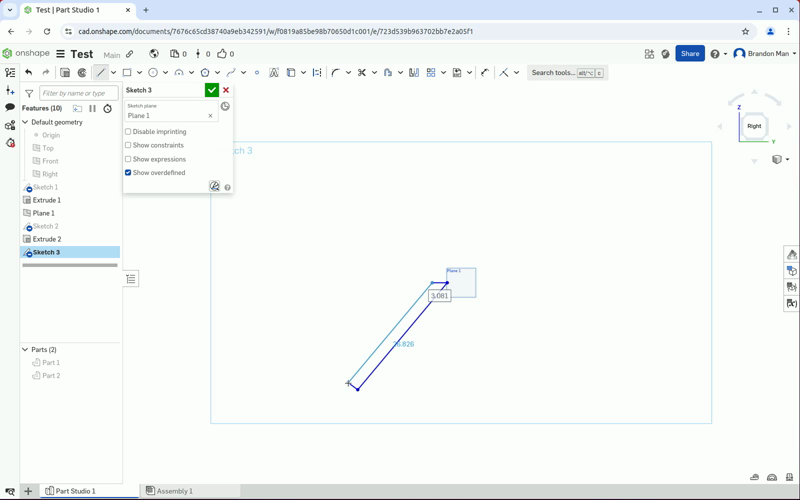
key(esc)
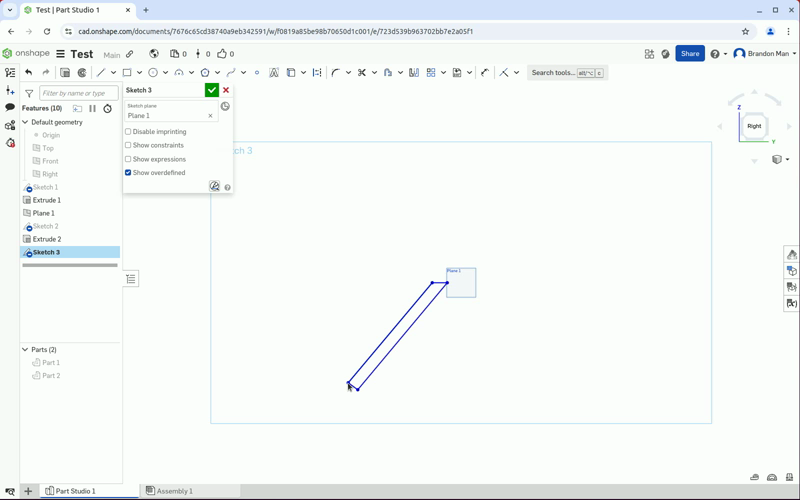
key(c)
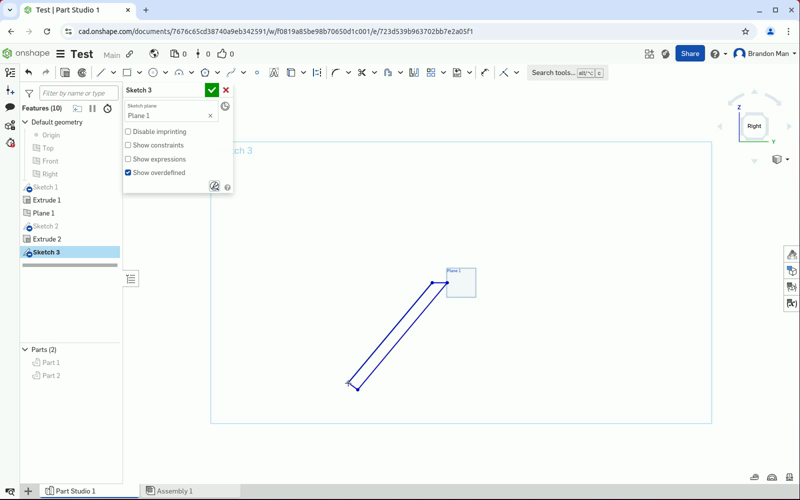
key_down(shift)
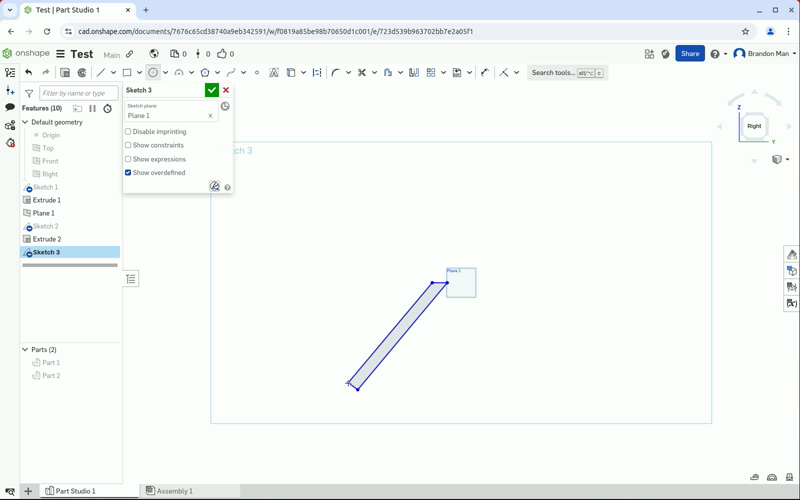
mouse_move(363, 373)
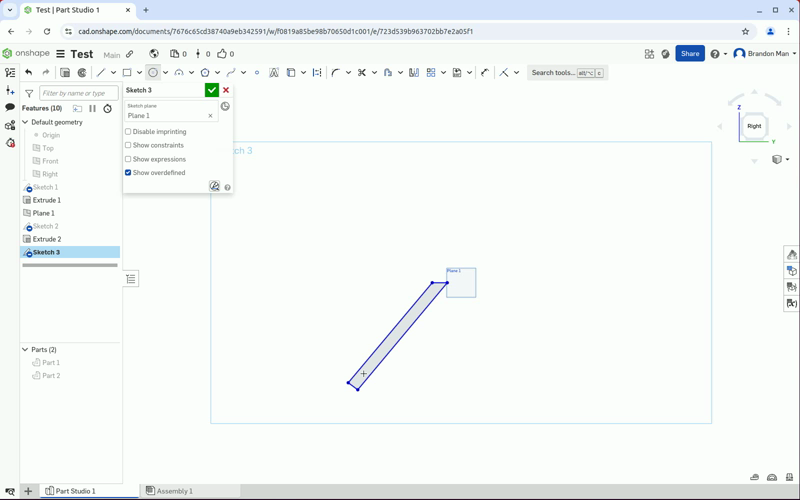
click(363, 373)
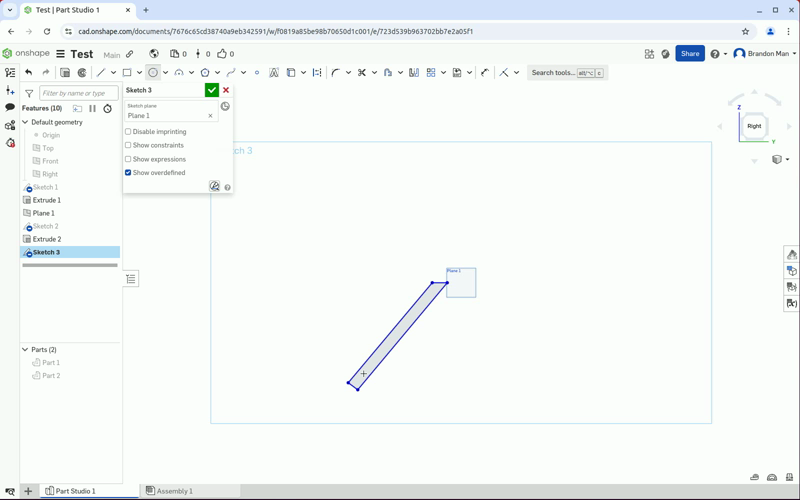
key_up(shift)
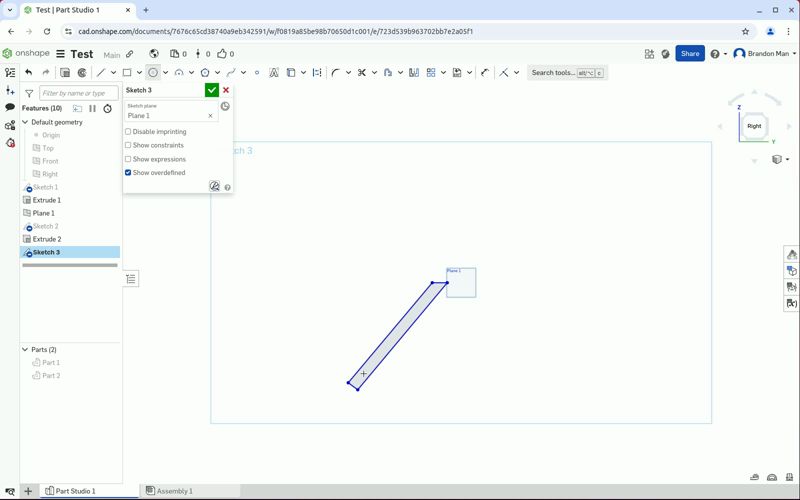
mouse_move(365, 373)
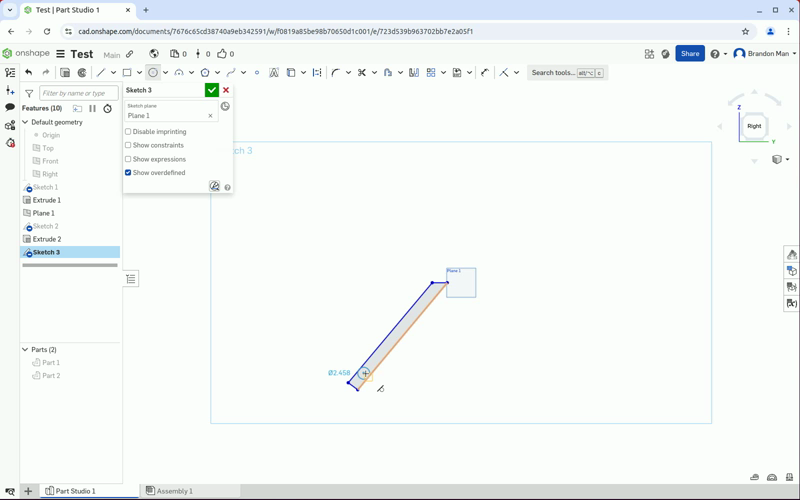
scroll(6)
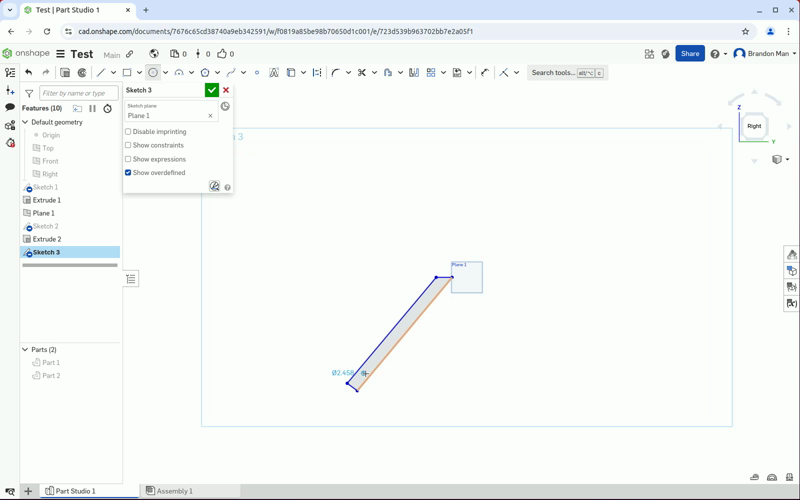
scroll(6)
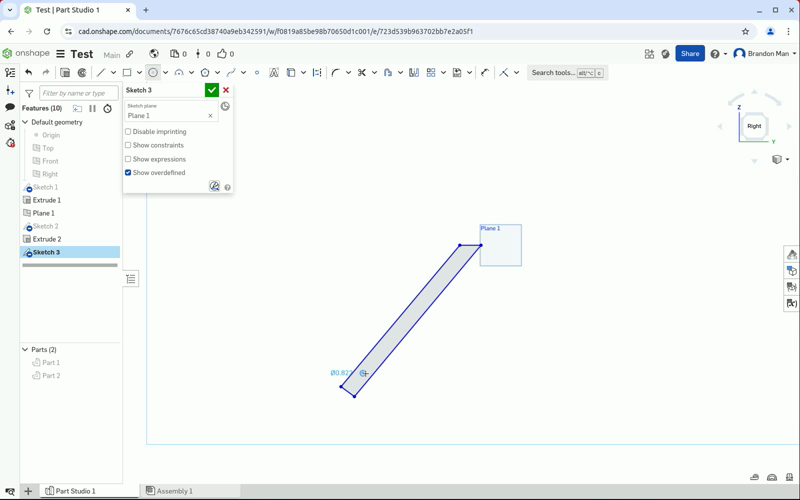
scroll(6)
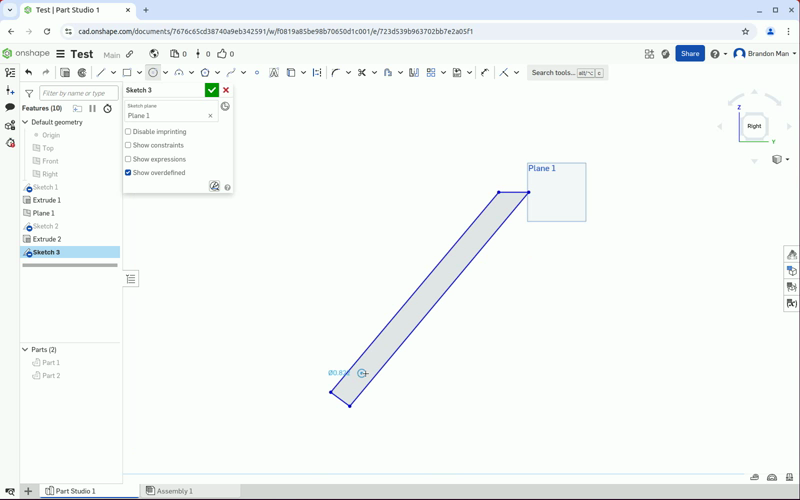
scroll(6)
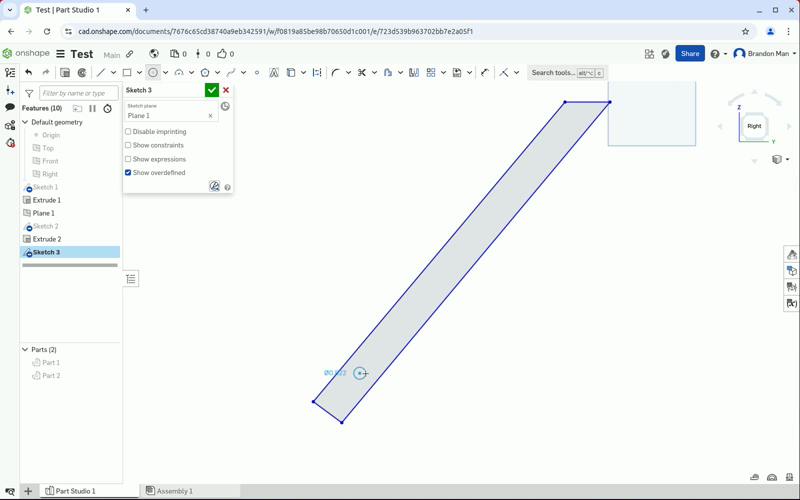
scroll(6)
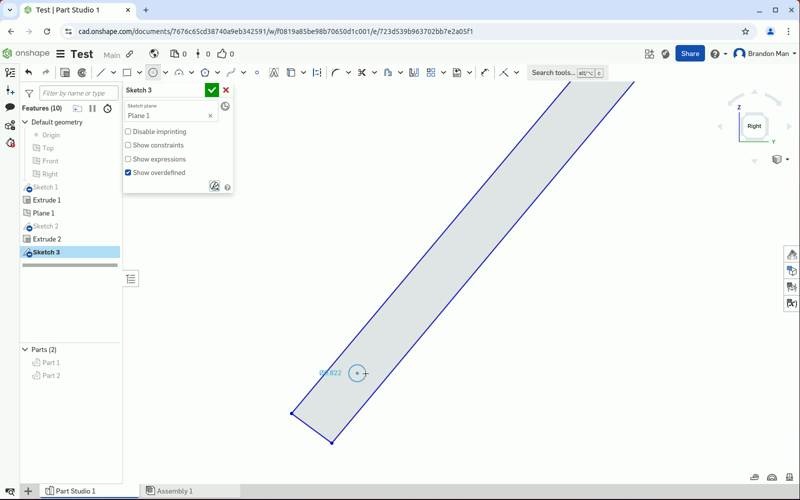
scroll(6)
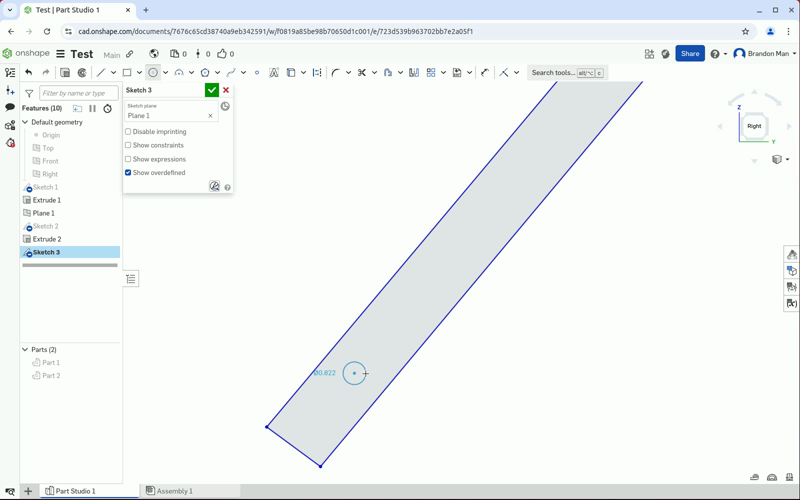
scroll(6)
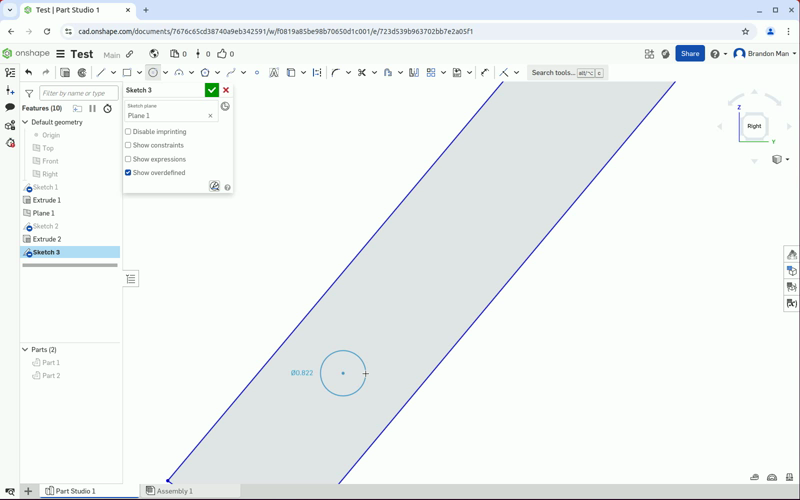
click(365, 373)
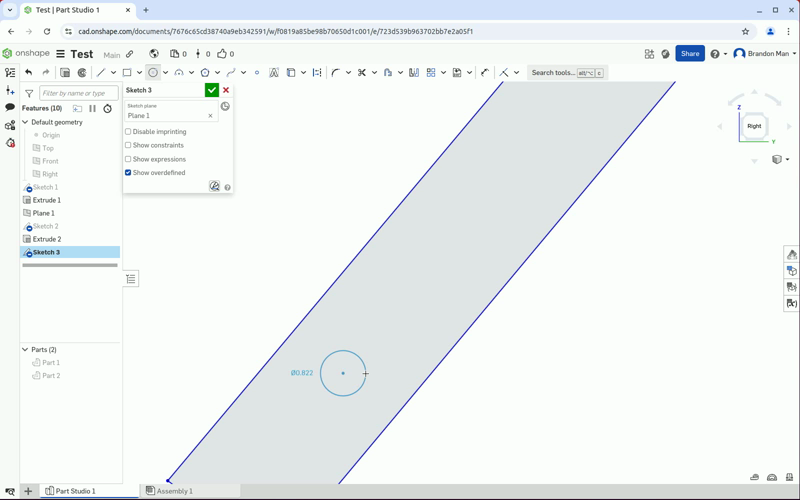
scroll(-6)
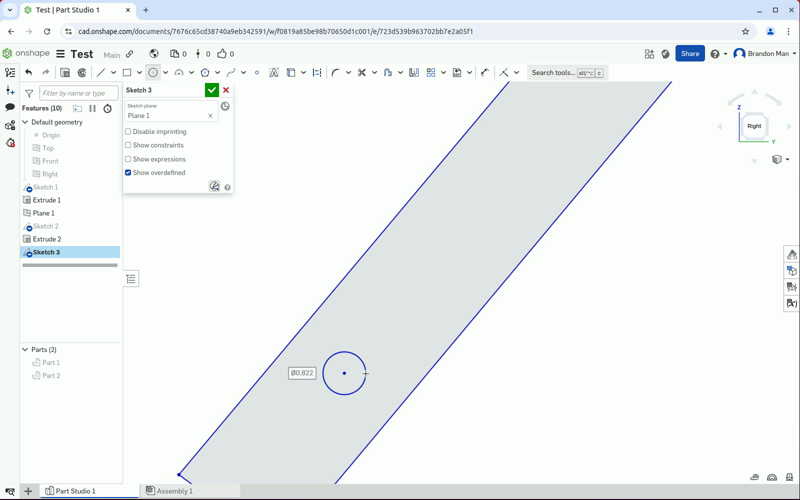
scroll(-6)
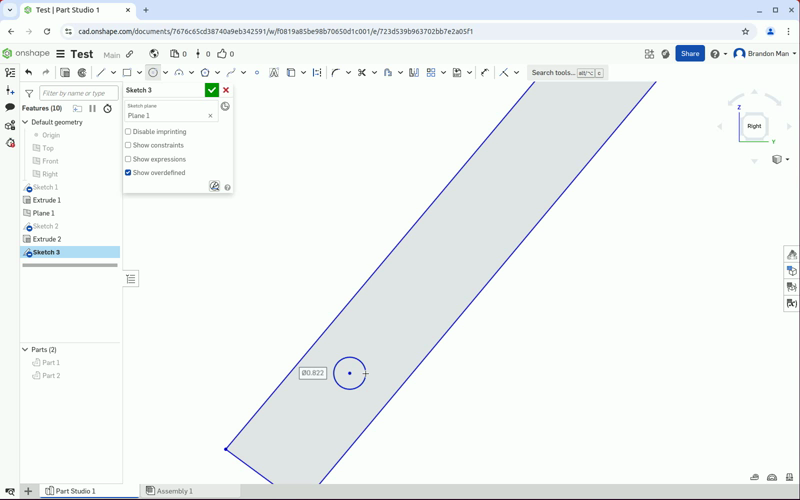
scroll(-6)
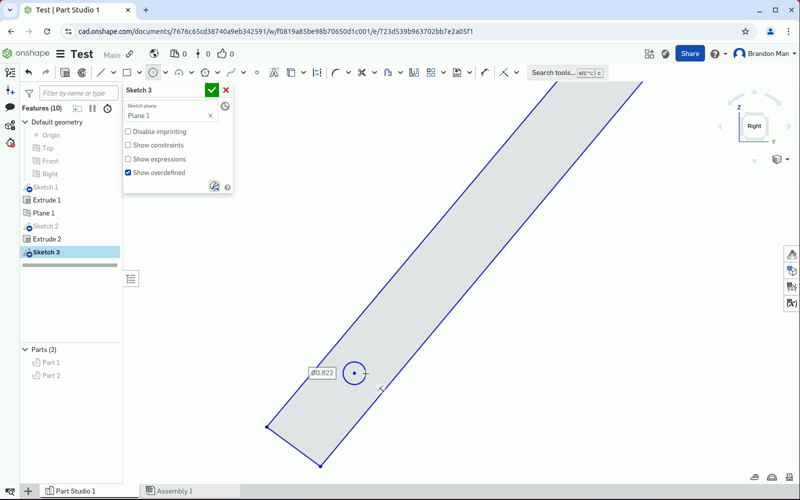
scroll(-6)
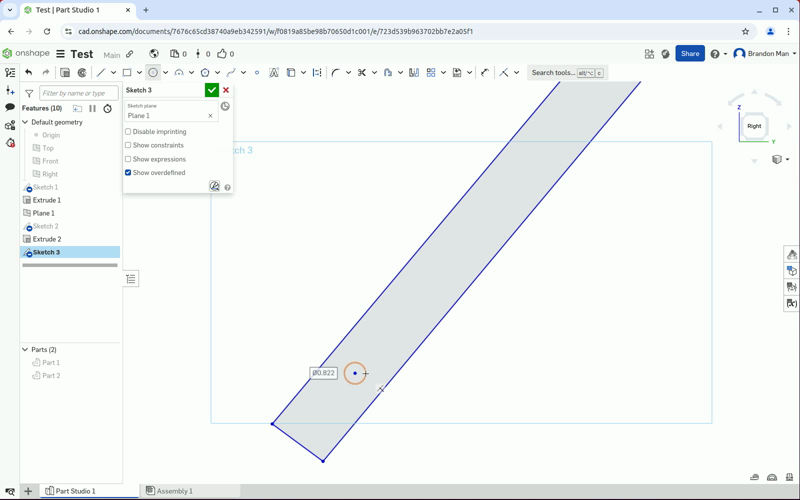
scroll(-6)
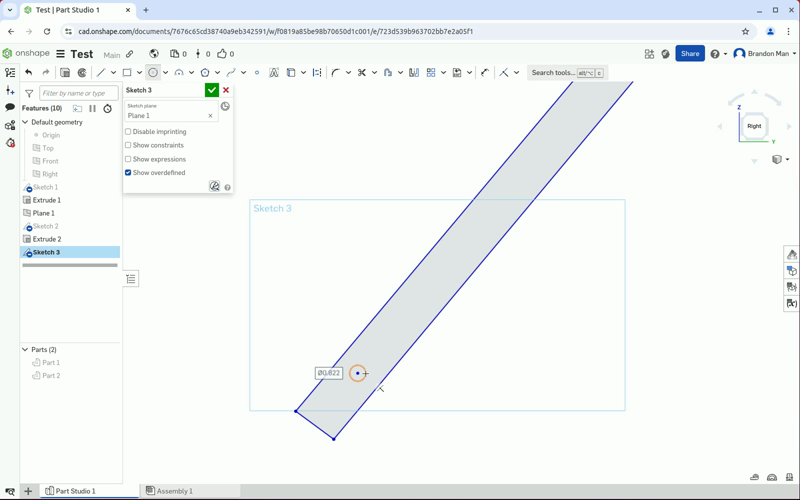
scroll(-6)
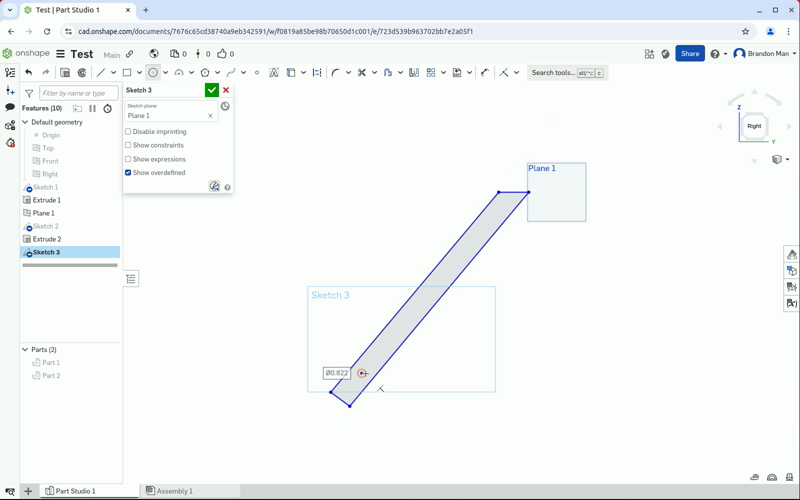
scroll(-6)
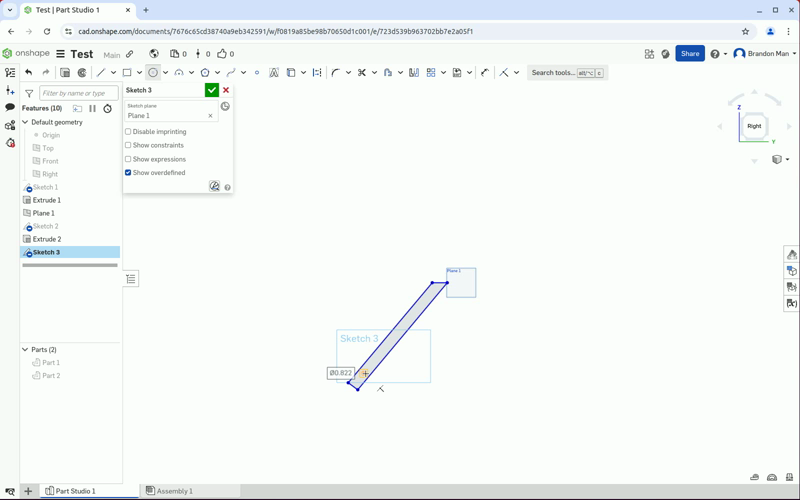
key(esc)
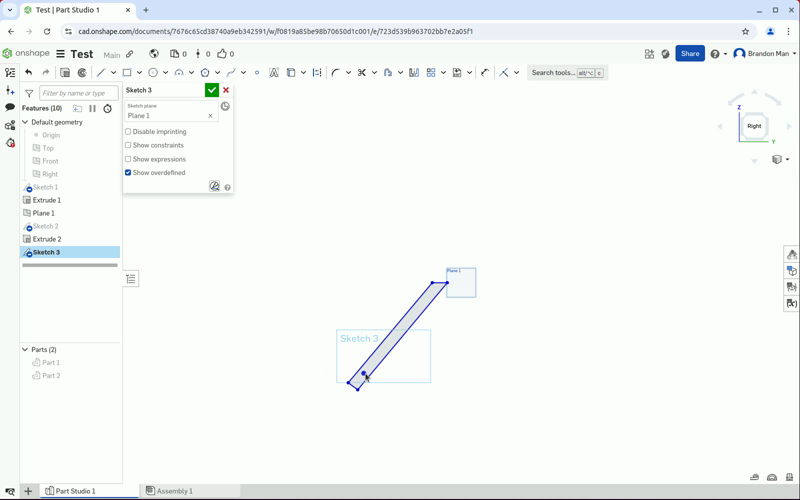
key(c)
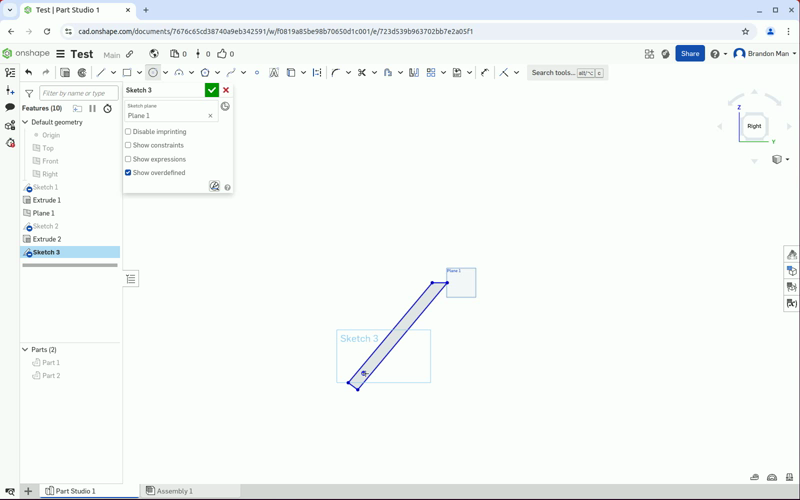
key_down(shift)
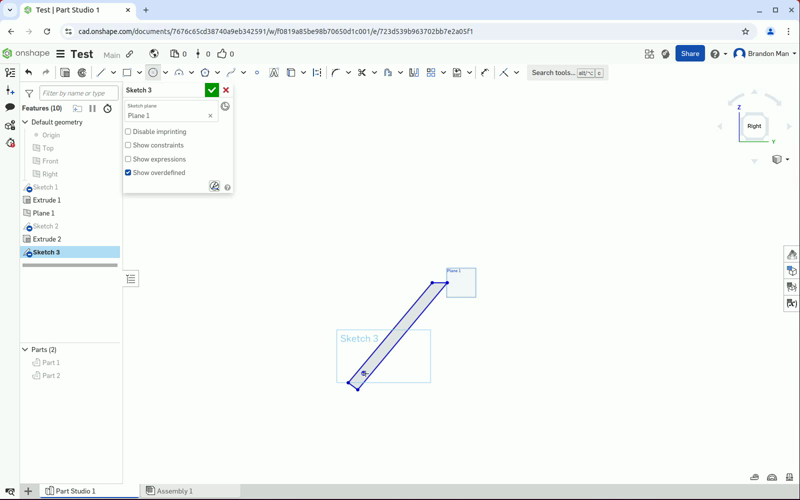
mouse_move(373, 361)
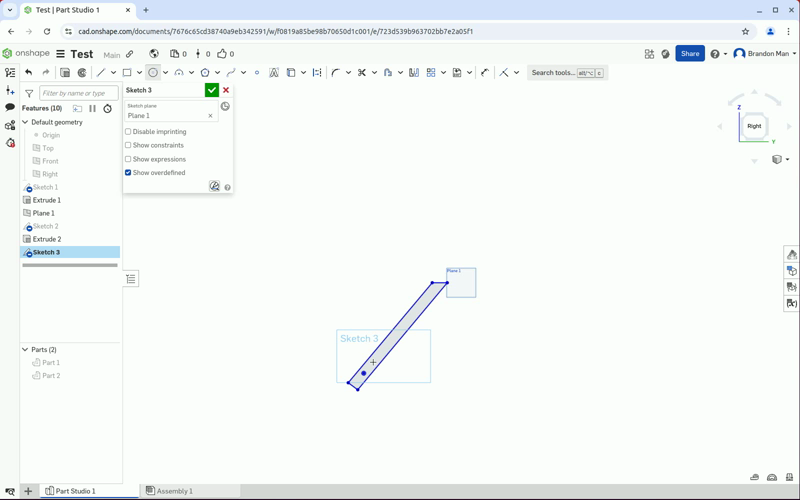
click(373, 361)
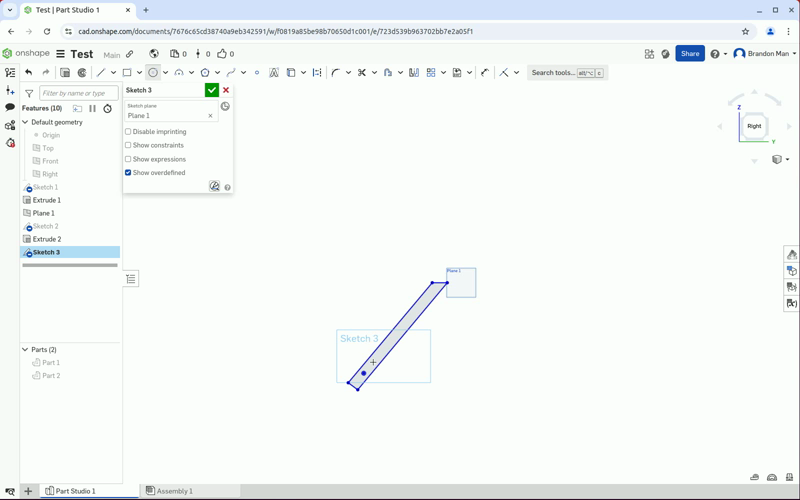
key_up(shift)
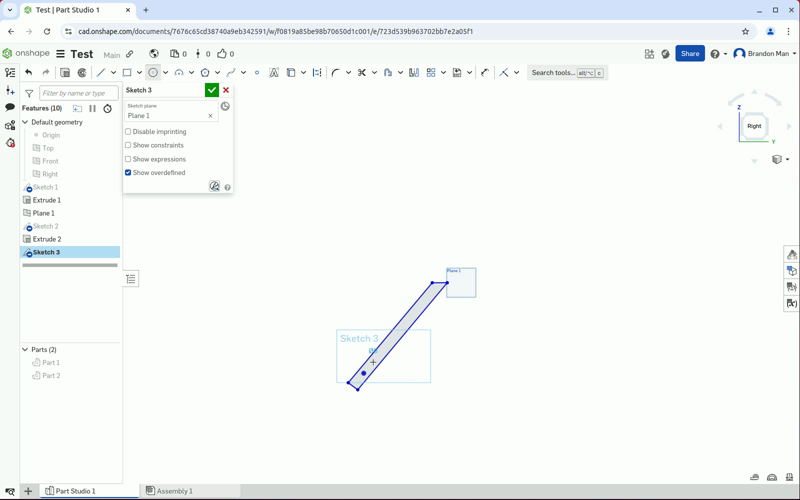
mouse_move(375, 361)
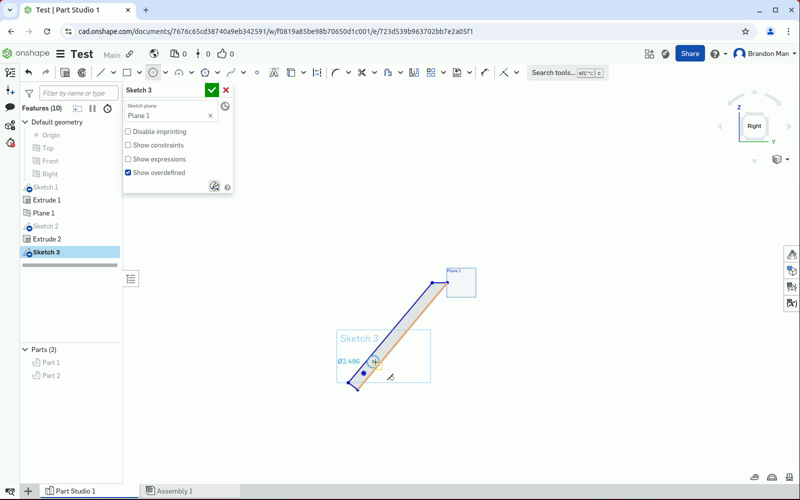
scroll(6)
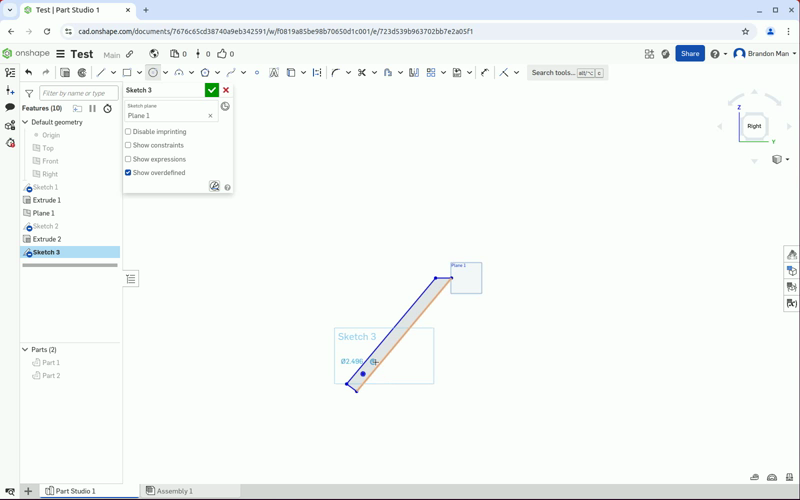
scroll(6)
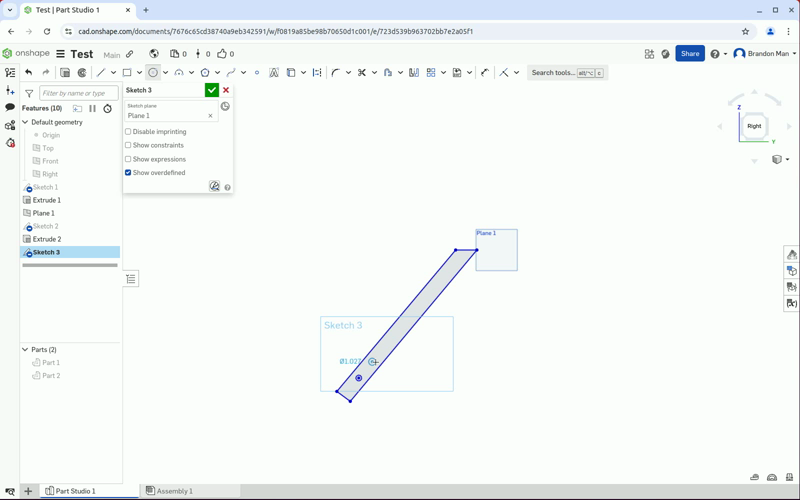
scroll(6)
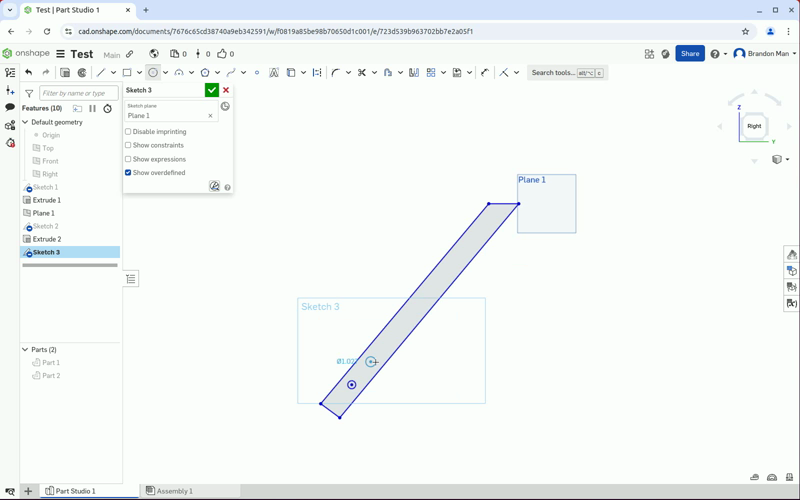
scroll(6)
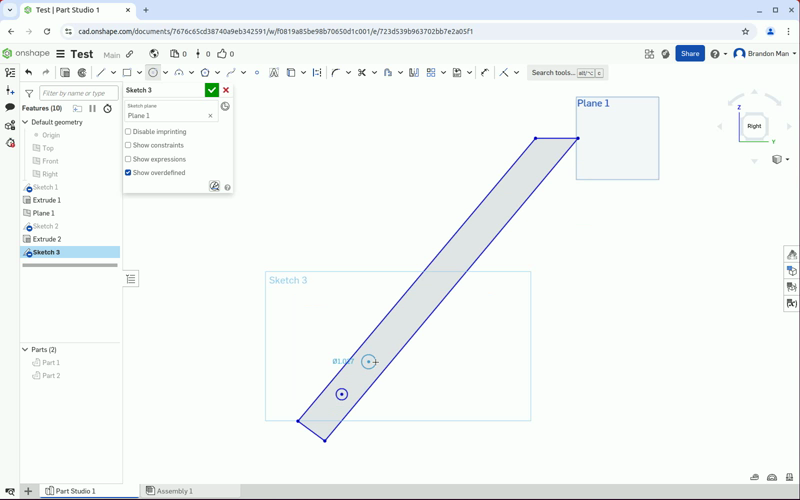
scroll(6)
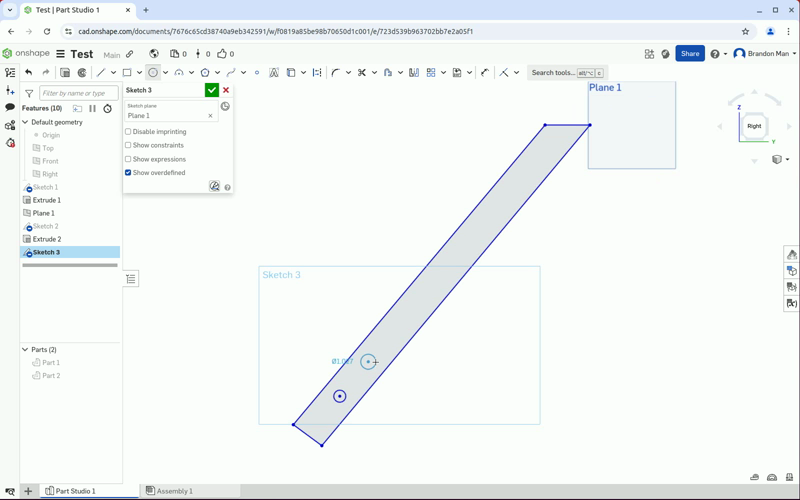
scroll(6)
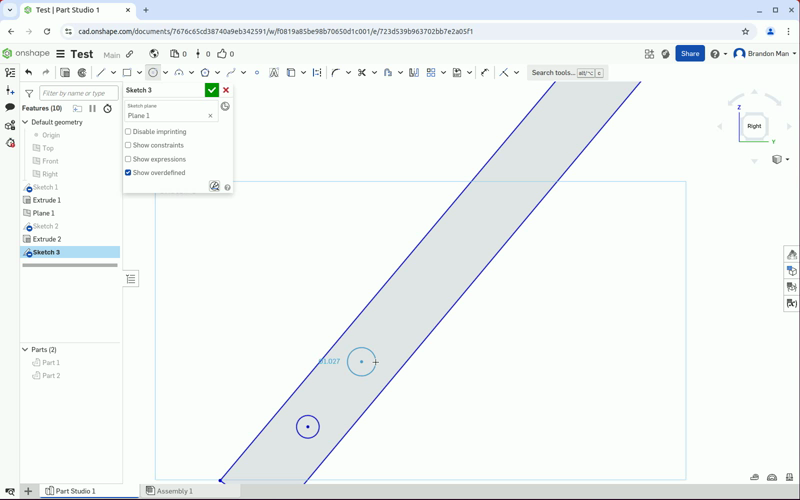
scroll(6)
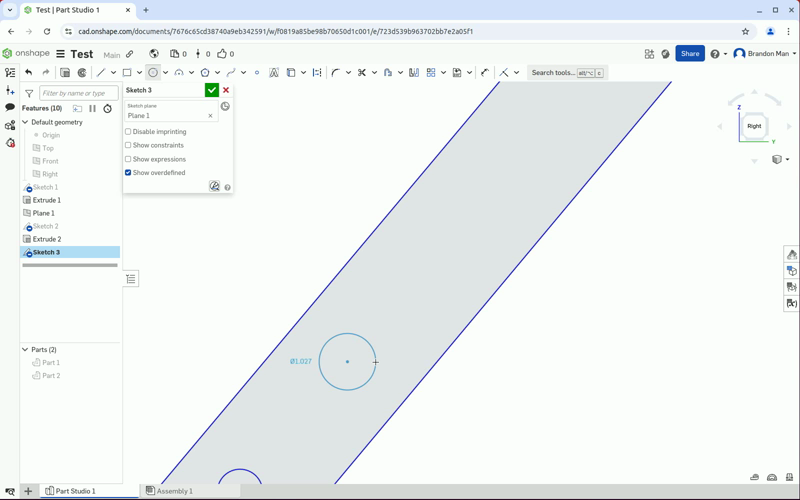
click(375, 361)
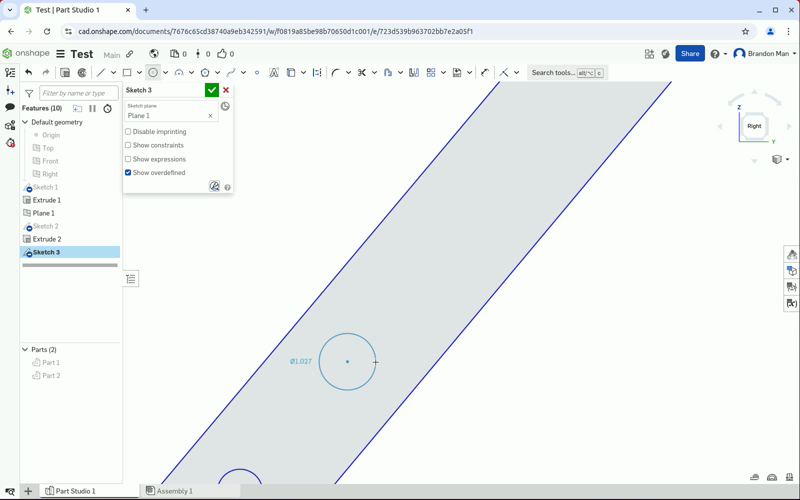
scroll(-6)
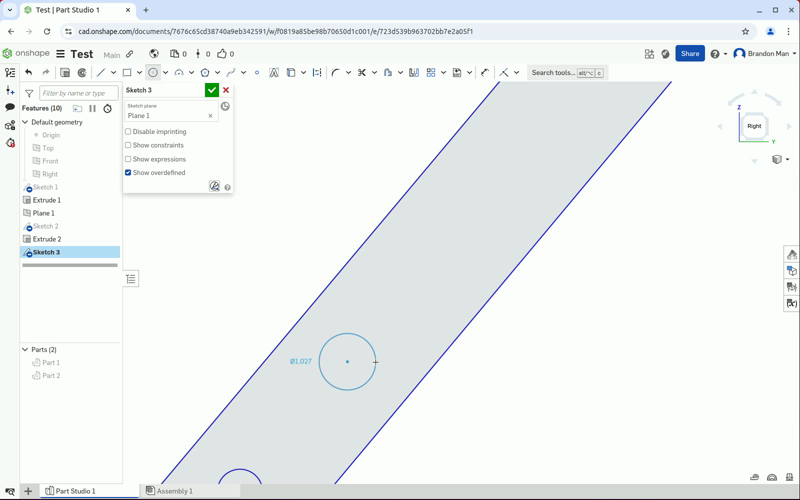
scroll(-6)
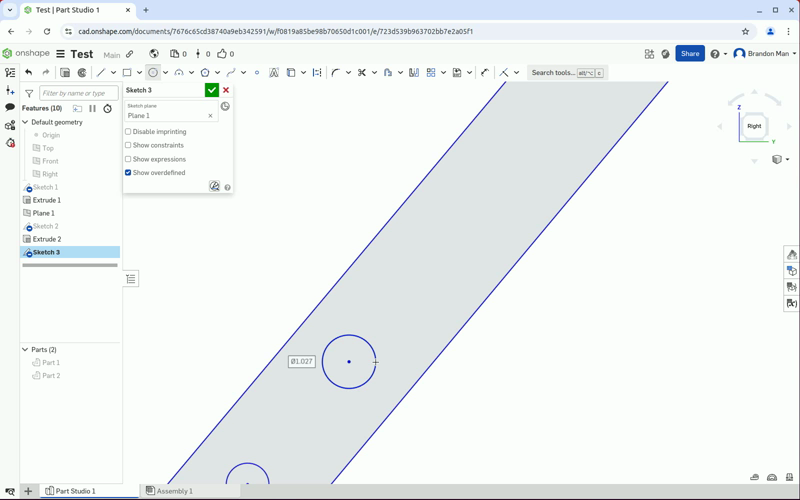
scroll(-6)
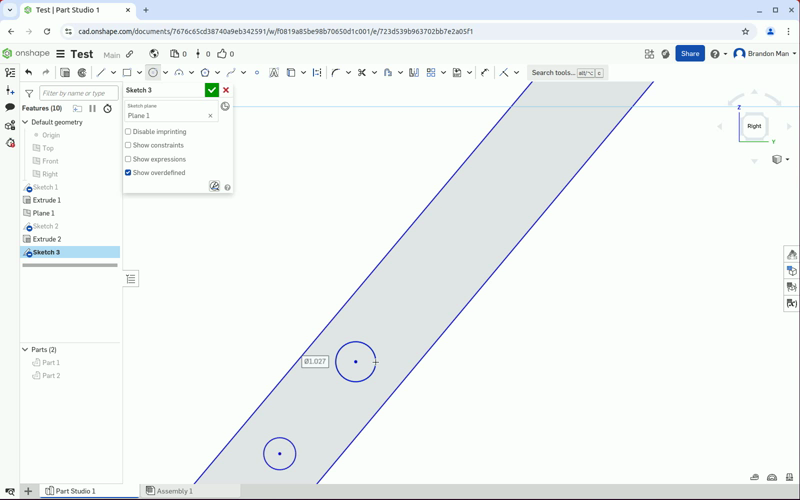
scroll(-6)
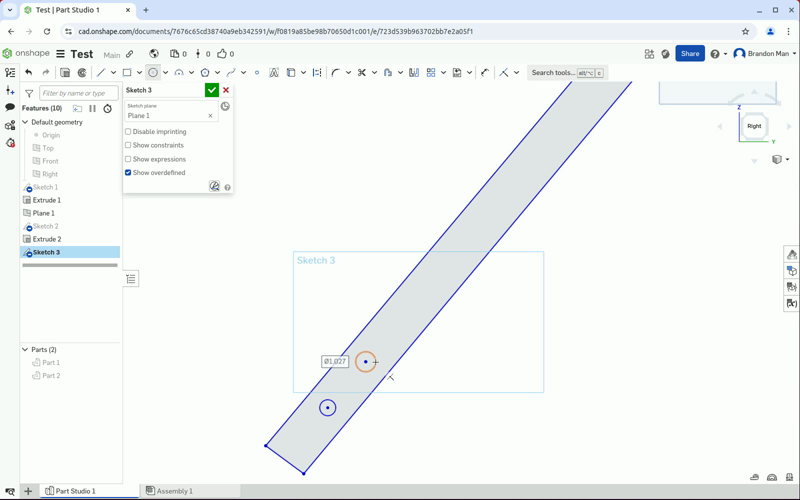
scroll(-6)
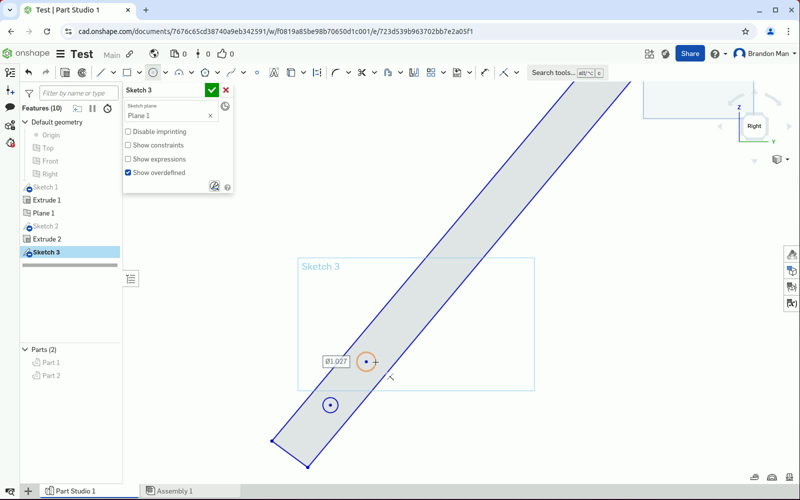
scroll(-6)
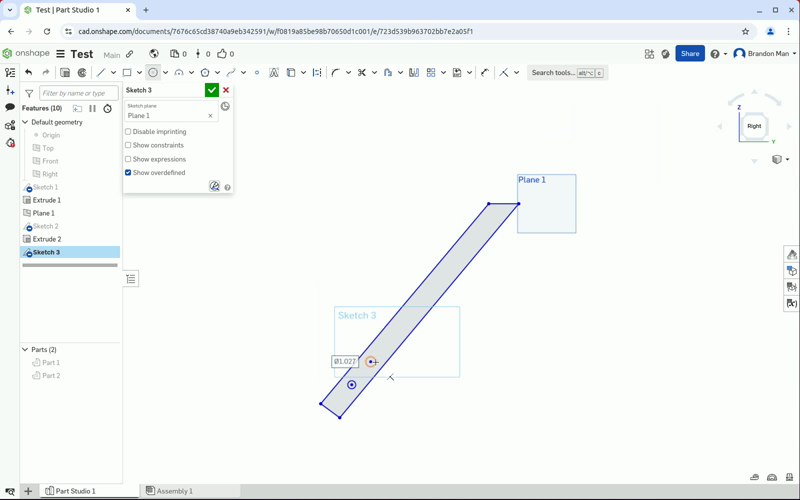
scroll(-6)
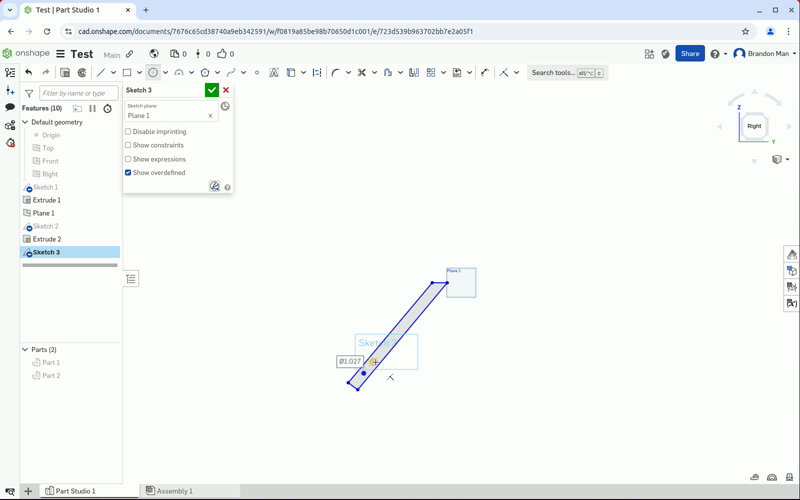
key(esc)
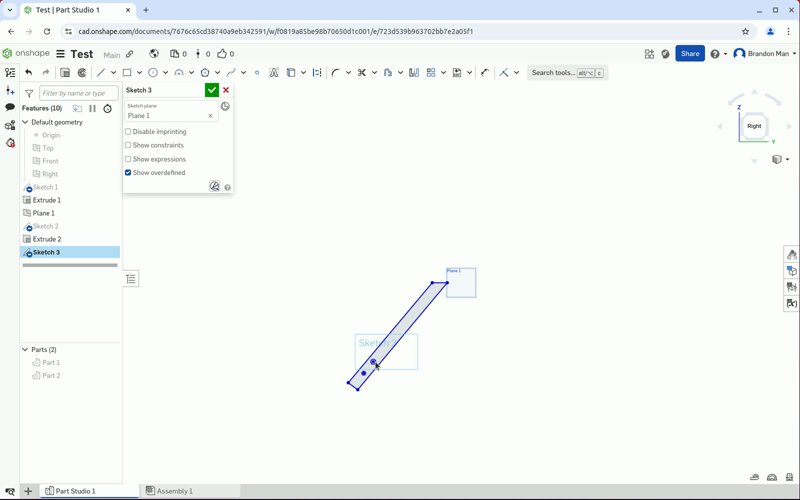
key(c)
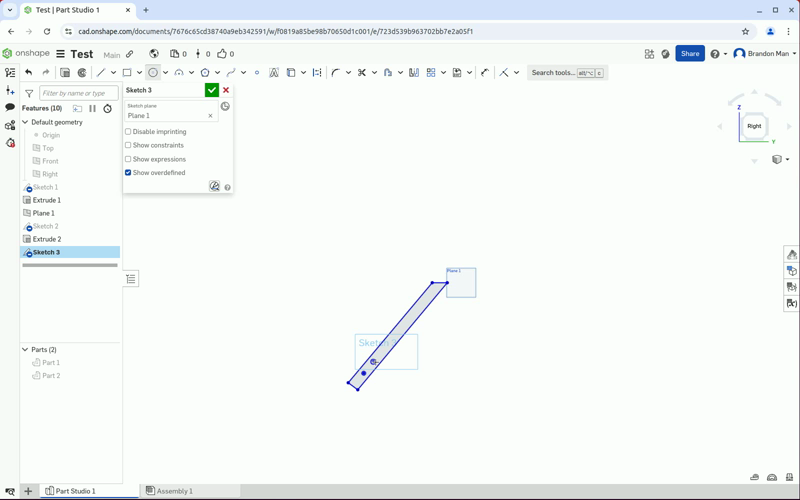
key_down(shift)
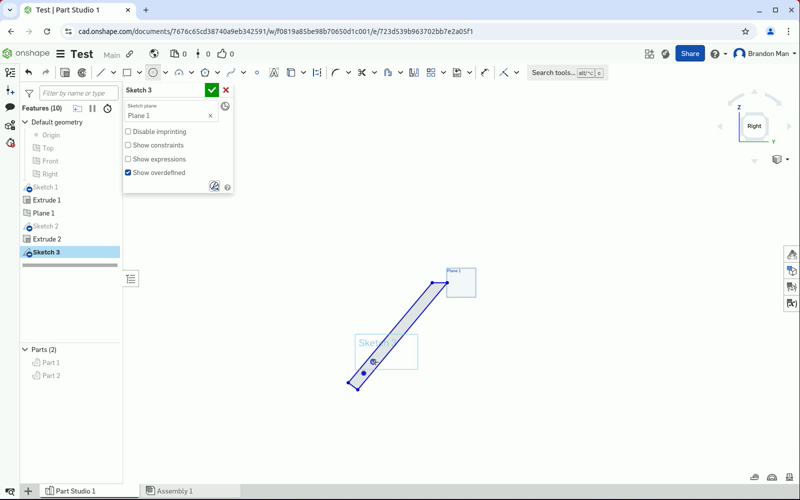
mouse_move(382, 350)
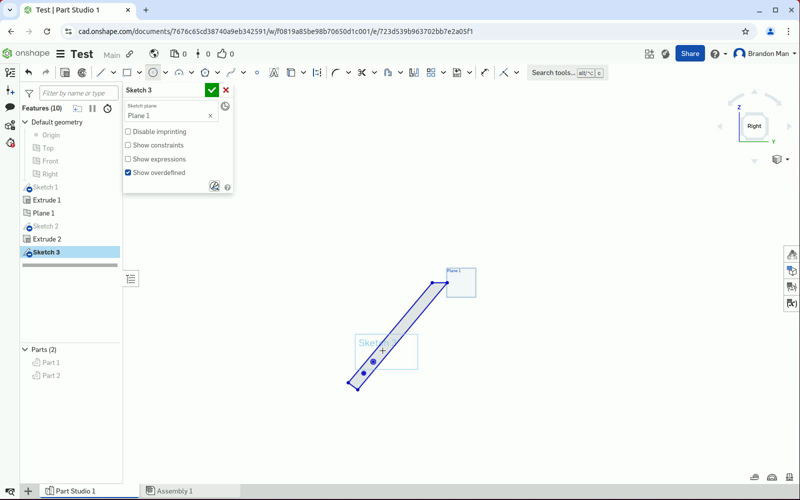
click(382, 350)
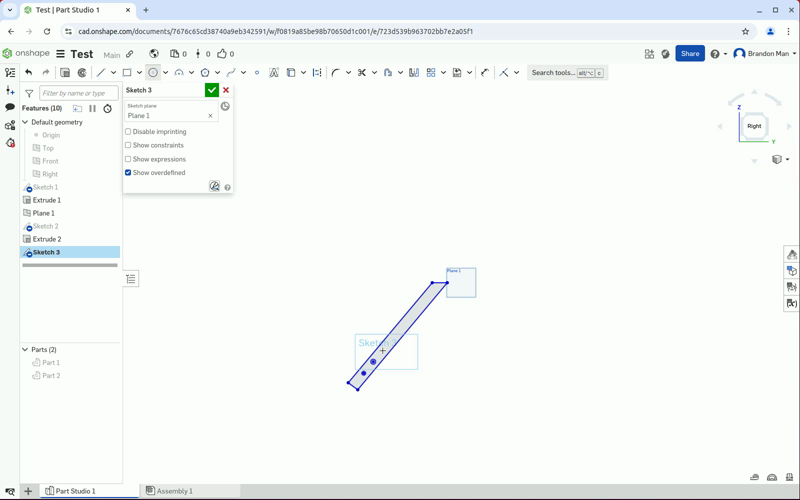
key_up(shift)
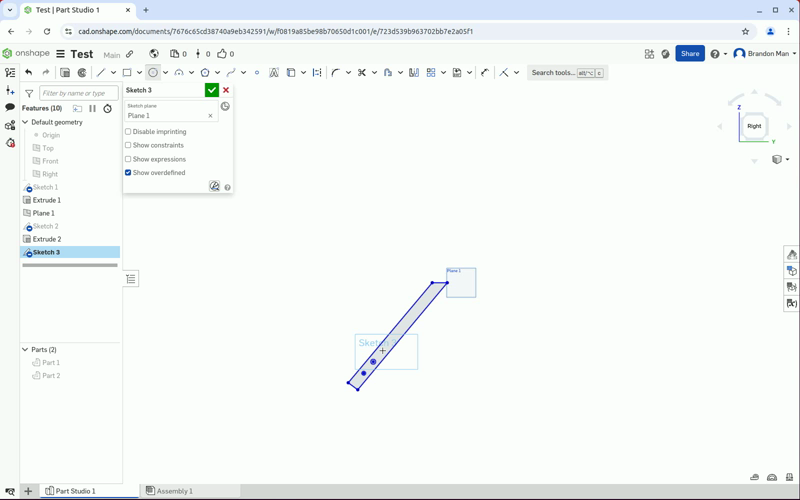
mouse_move(384, 350)
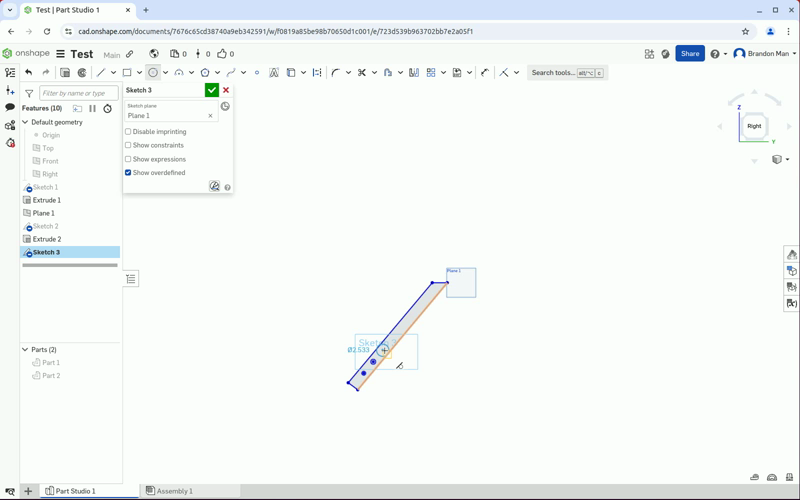
scroll(6)
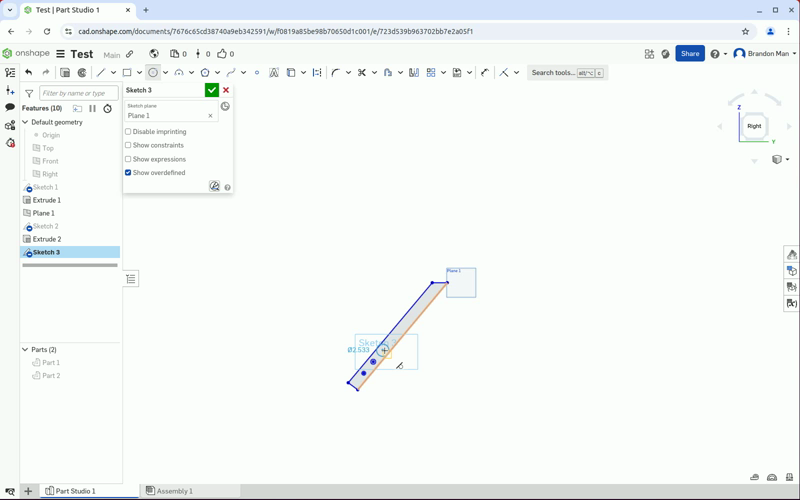
scroll(6)
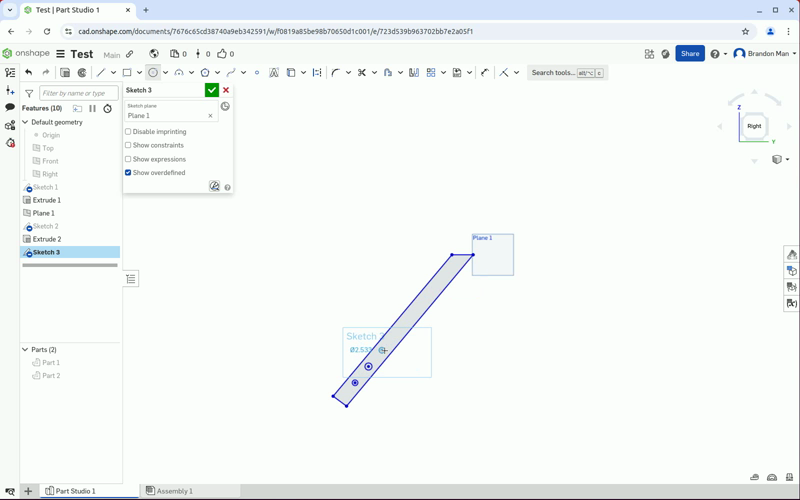
scroll(6)
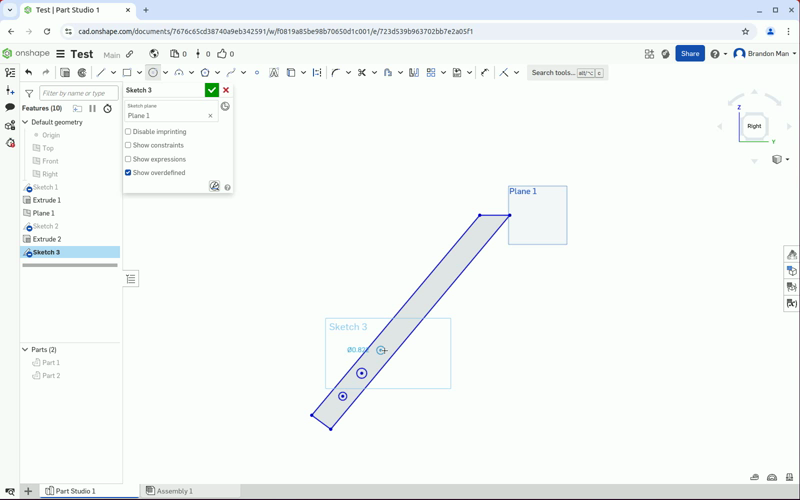
scroll(6)
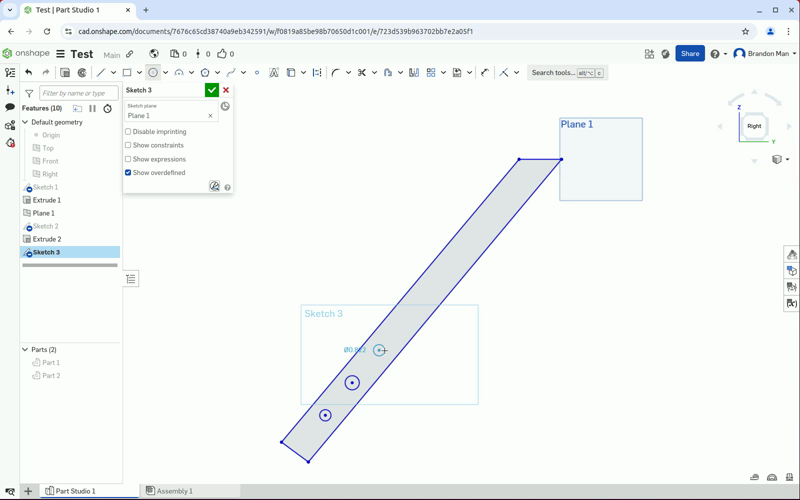
scroll(6)
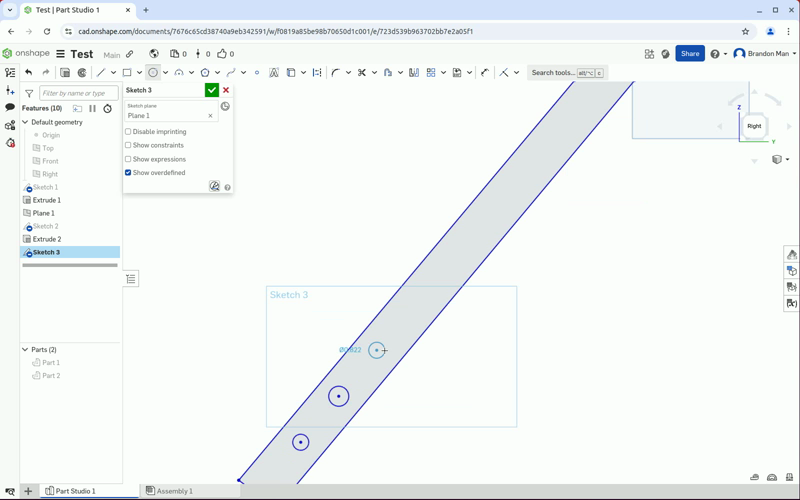
scroll(6)
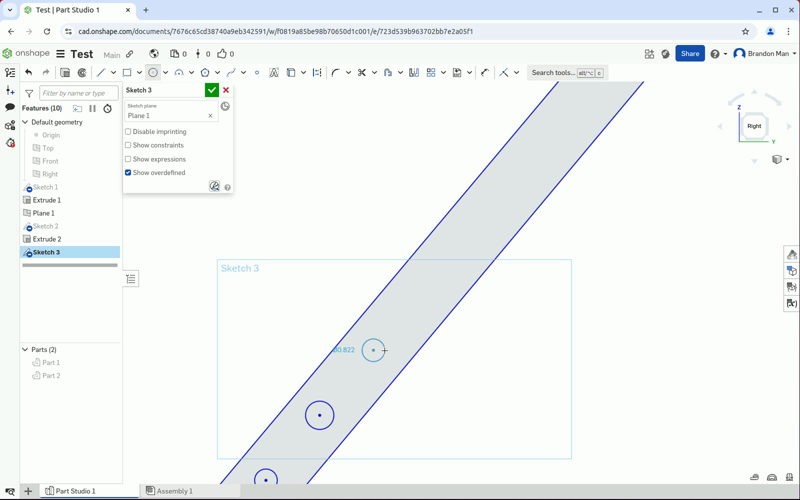
scroll(6)
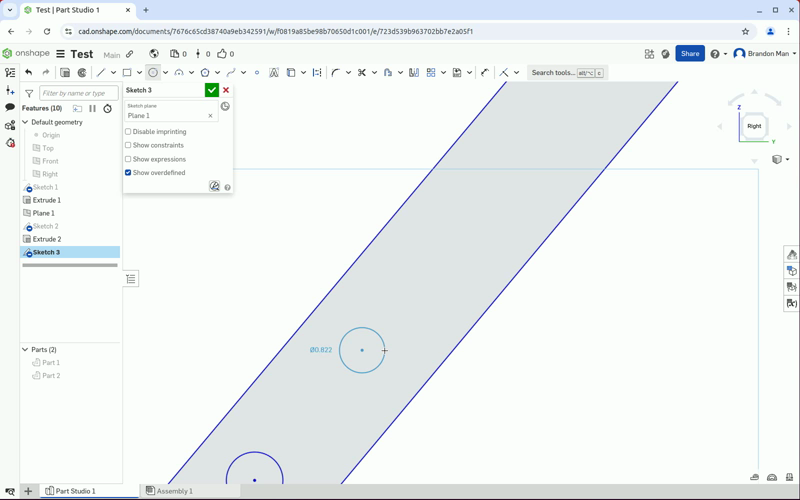
click(384, 350)
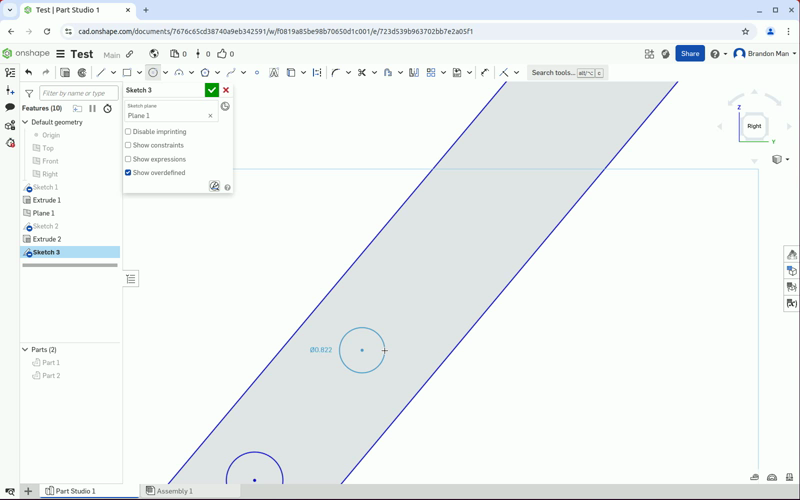
scroll(-6)
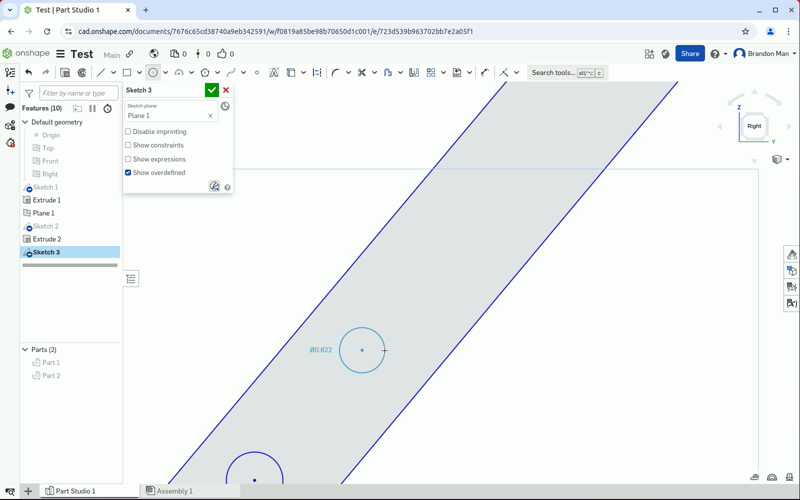
scroll(-6)
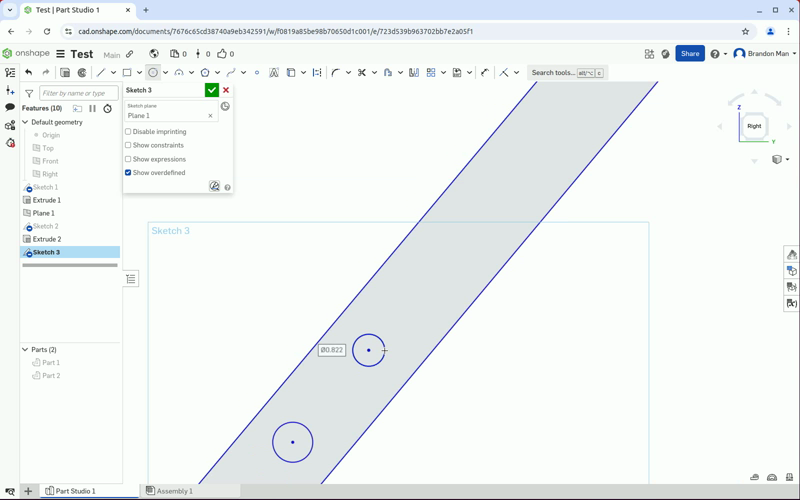
scroll(-6)
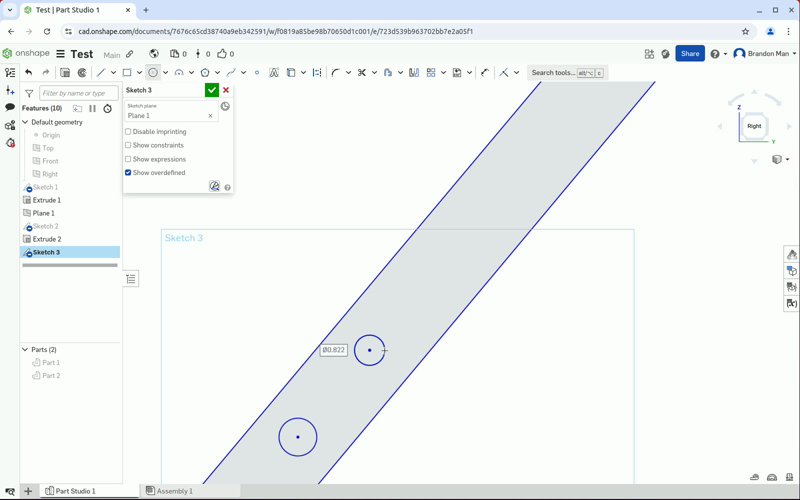
scroll(-6)
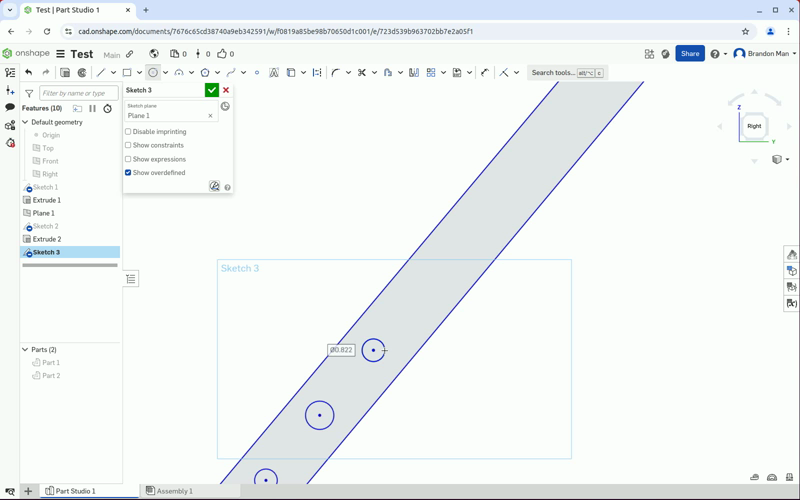
scroll(-6)
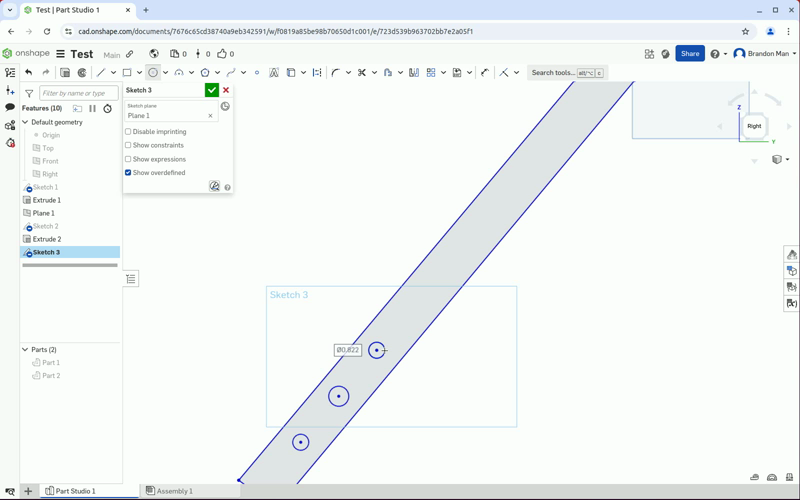
scroll(-6)
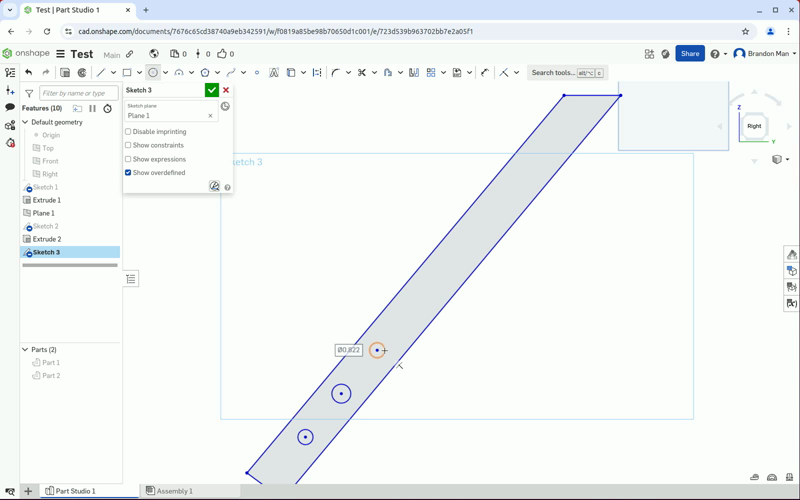
scroll(-6)
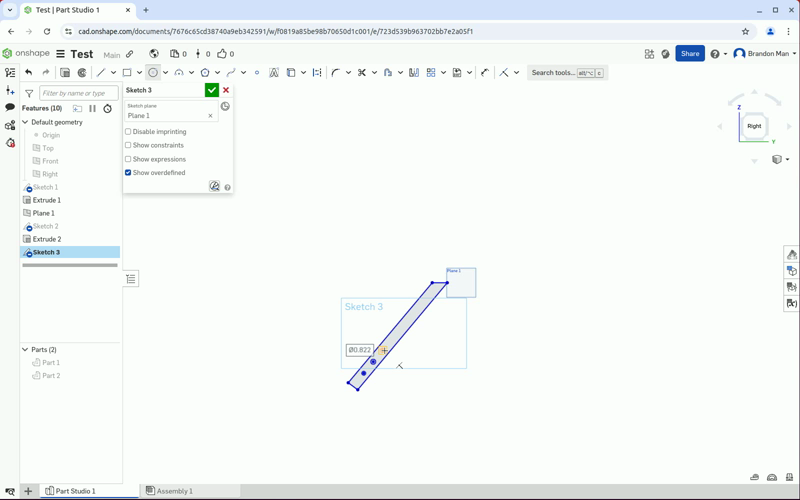
key(esc)
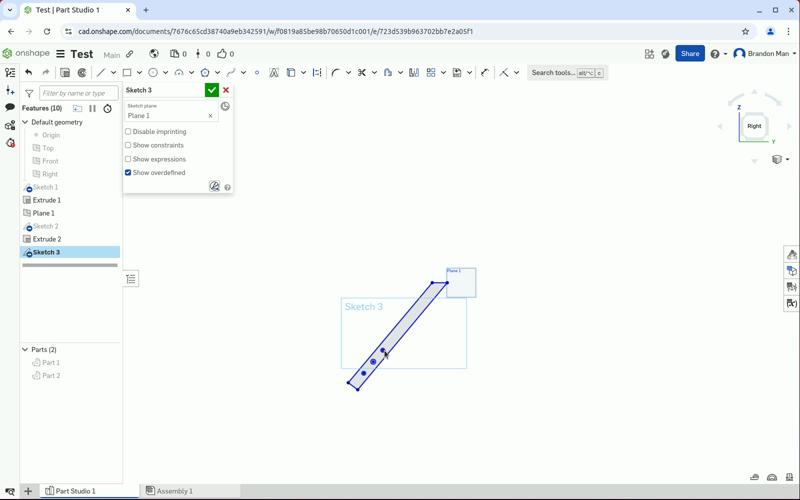
key(c)
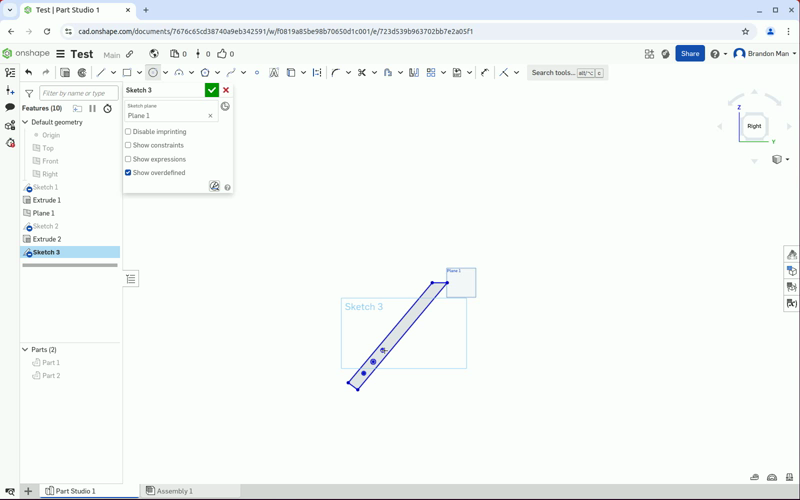
key_down(shift)
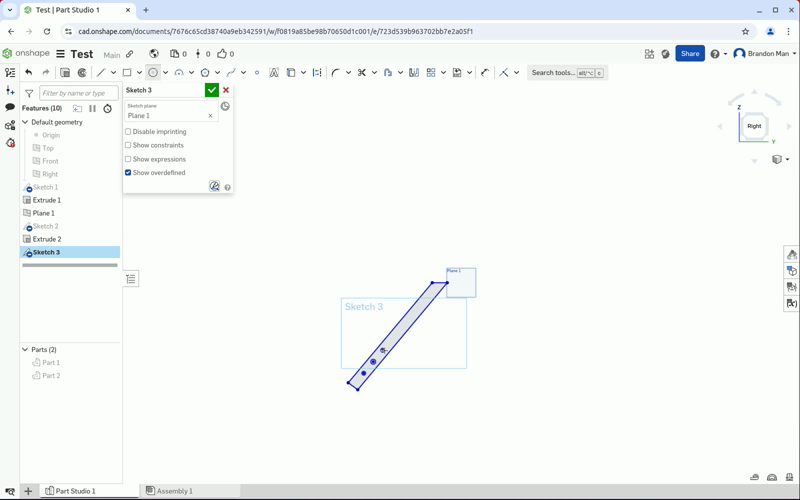
mouse_move(392, 338)
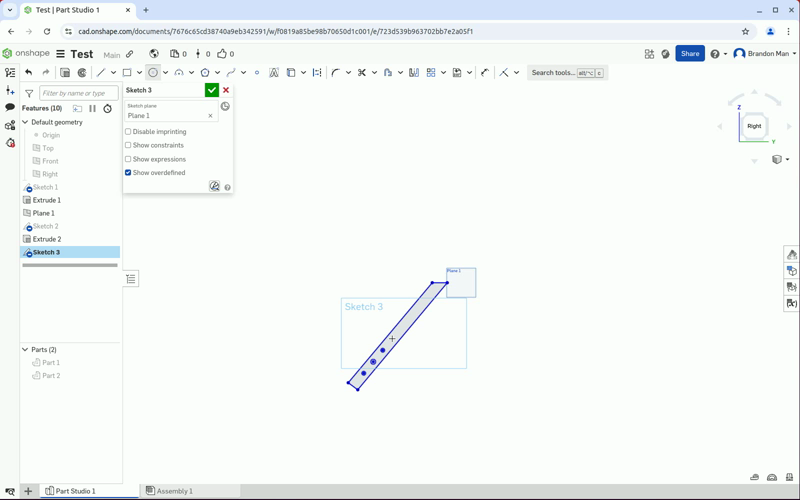
click(392, 338)
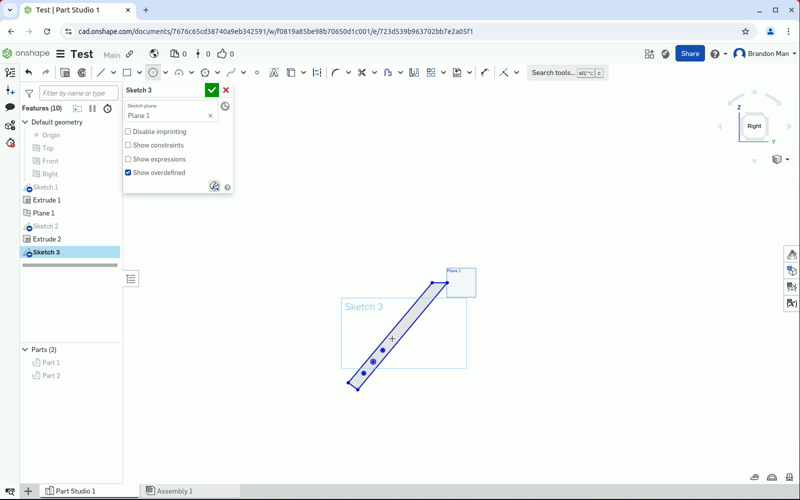
key_up(shift)
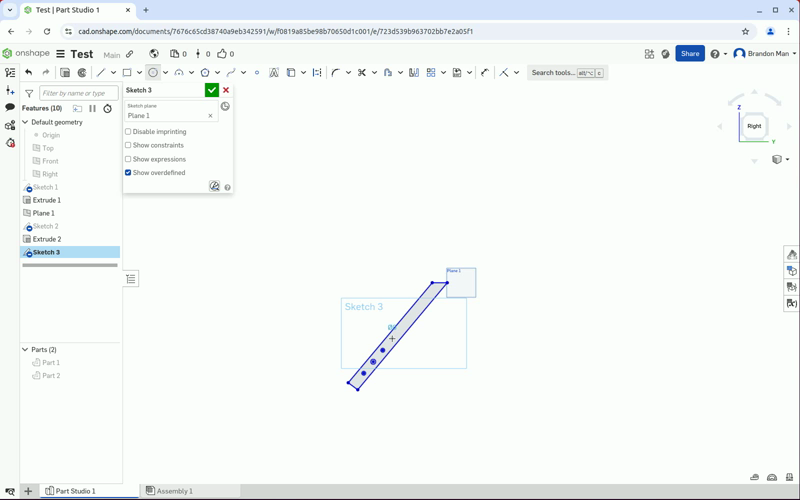
mouse_move(394, 338)
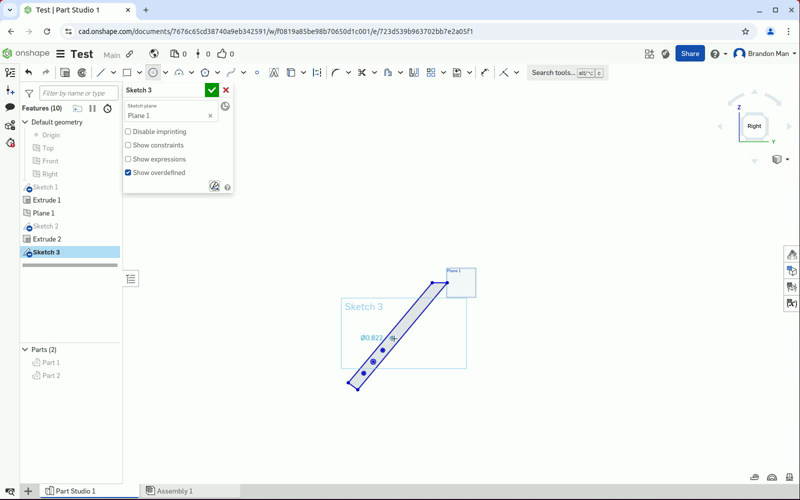
scroll(6)
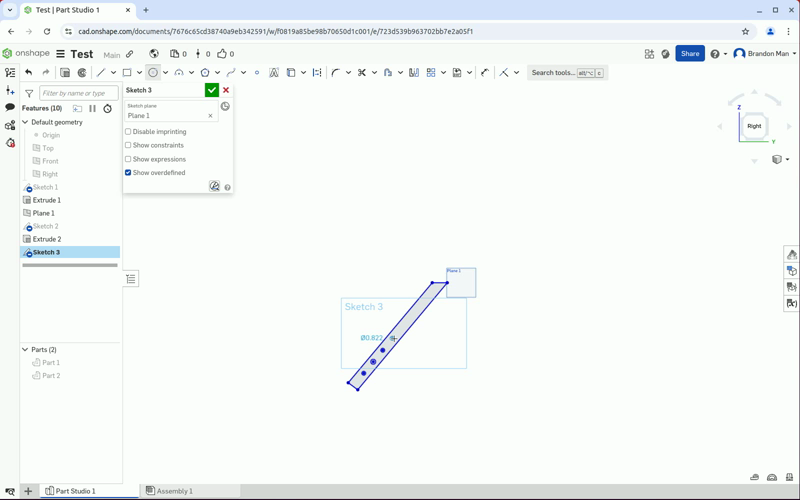
scroll(6)
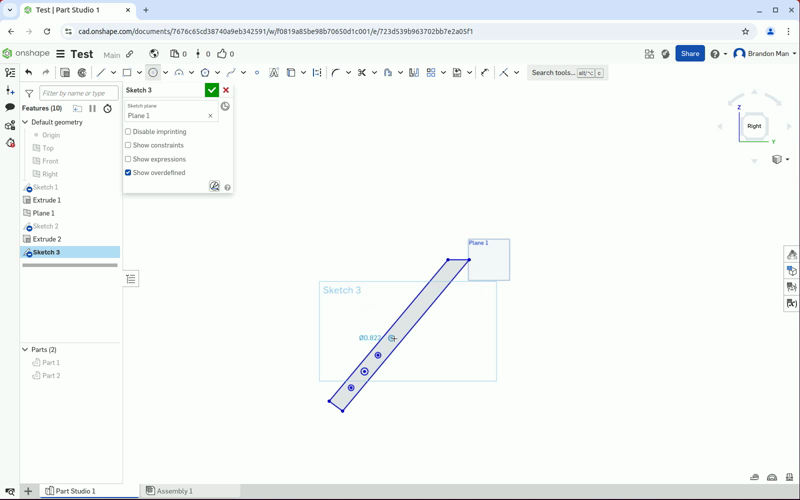
scroll(6)
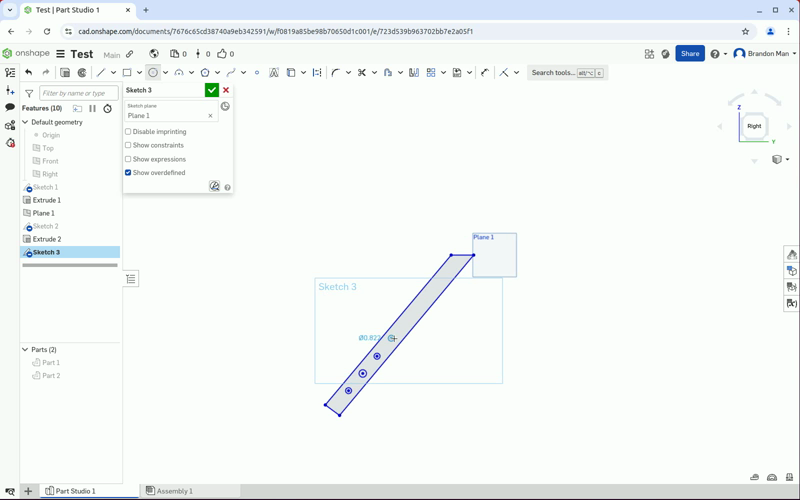
scroll(6)
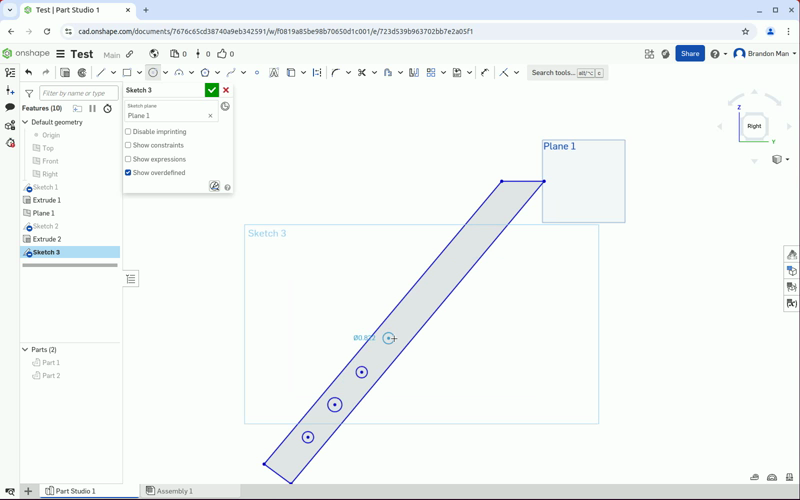
scroll(6)
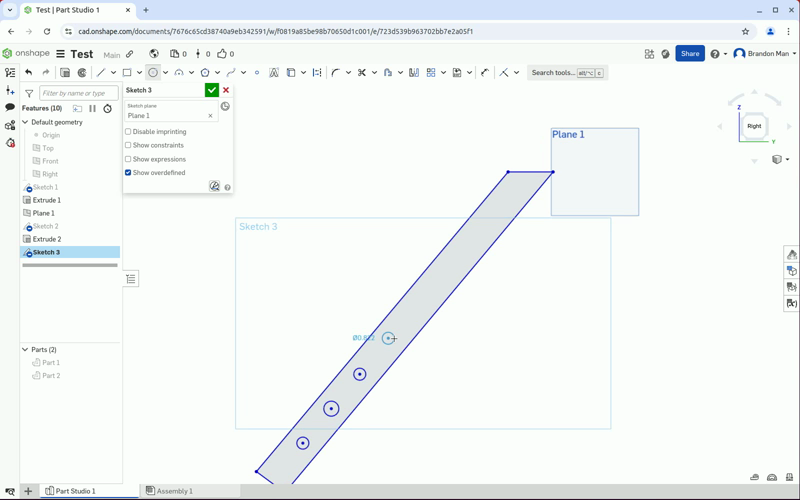
scroll(6)
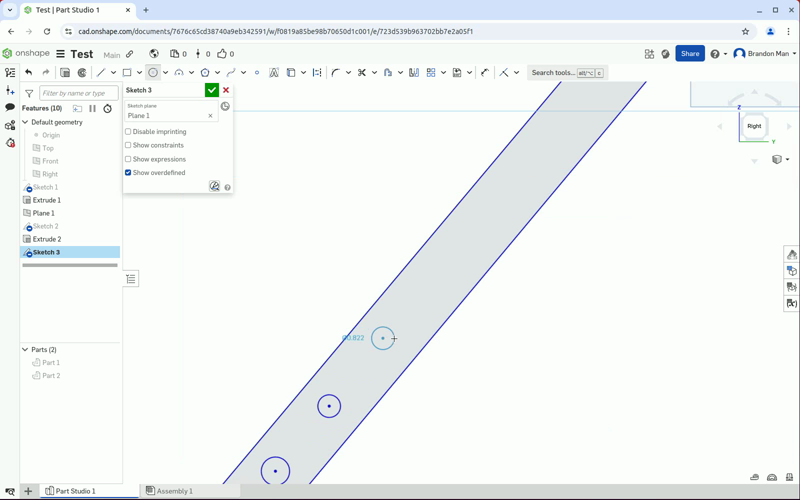
scroll(6)
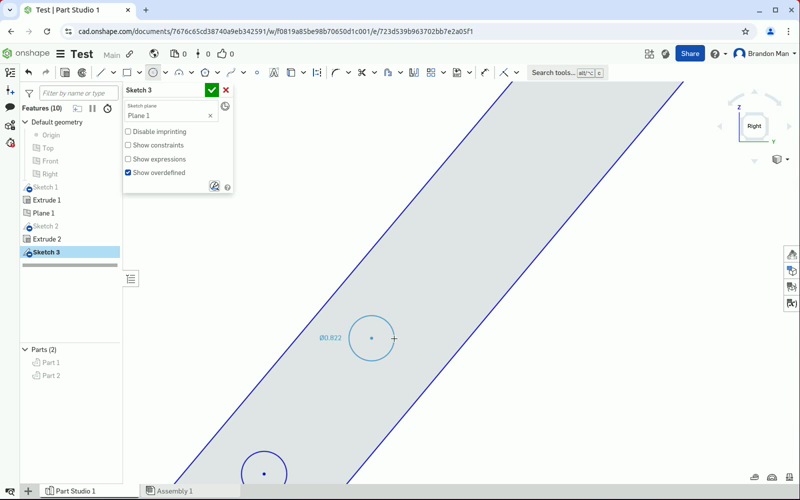
click(394, 338)
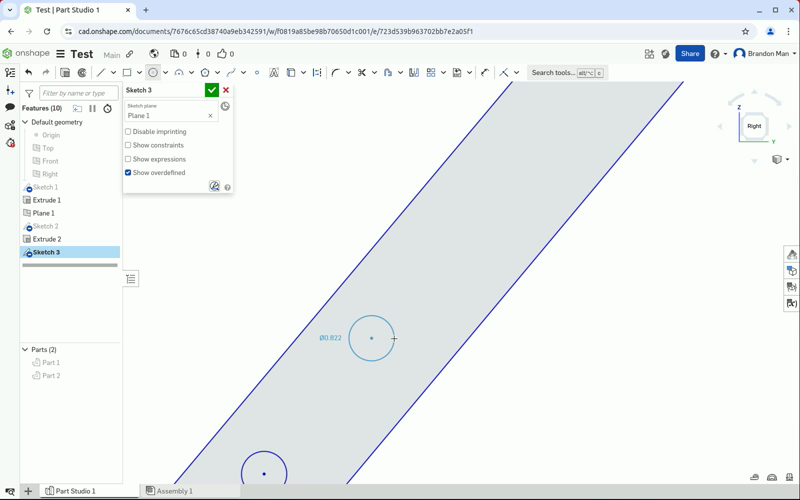
scroll(-6)
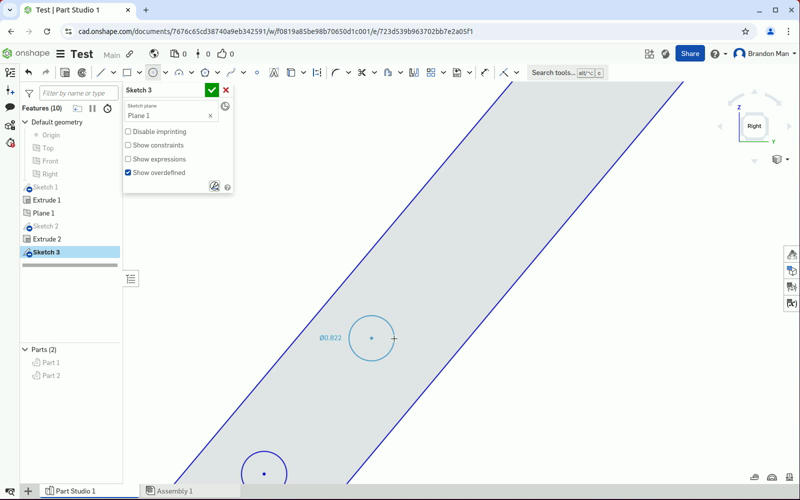
scroll(-6)
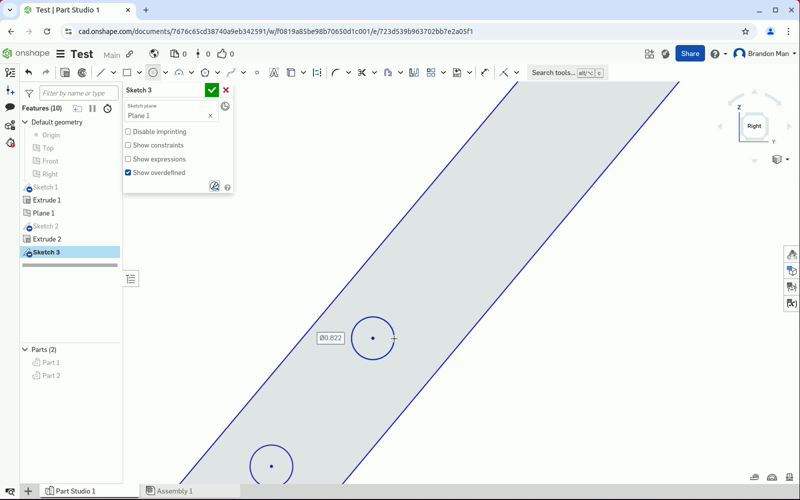
scroll(-6)
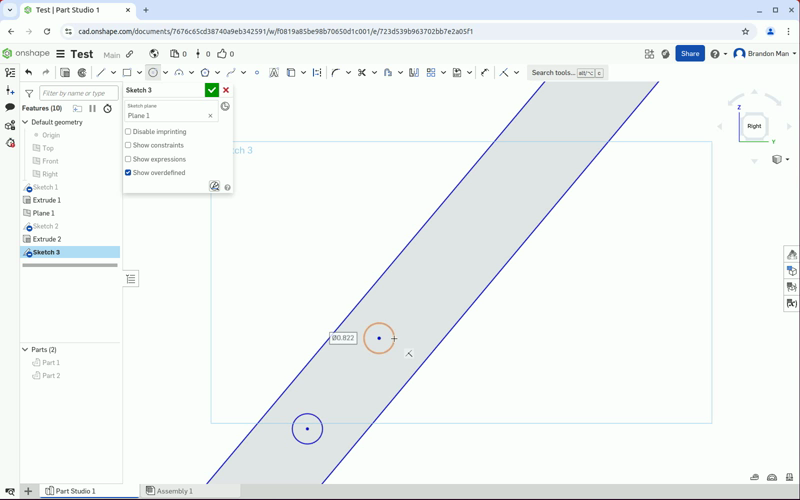
scroll(-6)
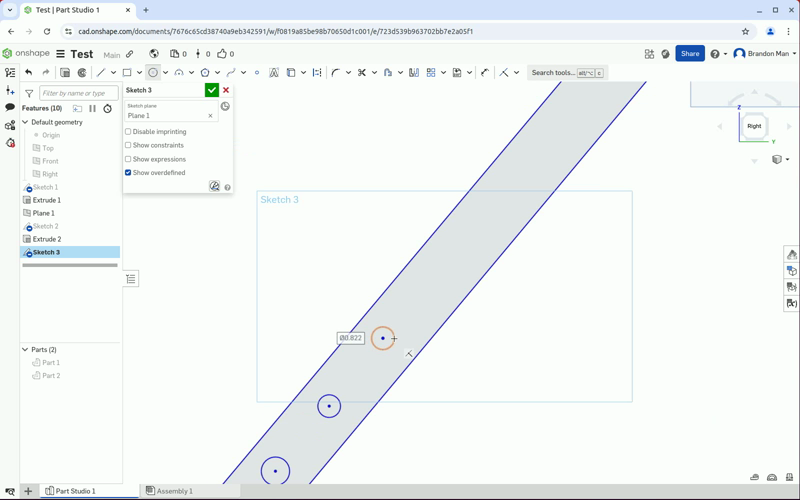
scroll(-6)
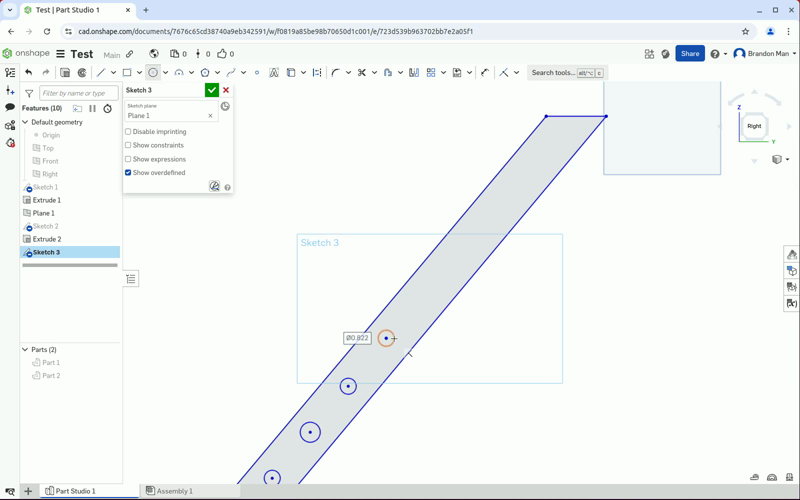
scroll(-6)
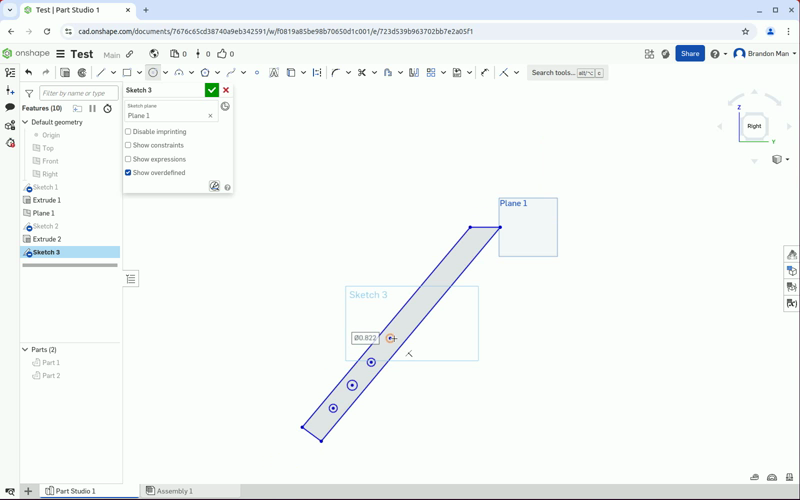
scroll(-6)
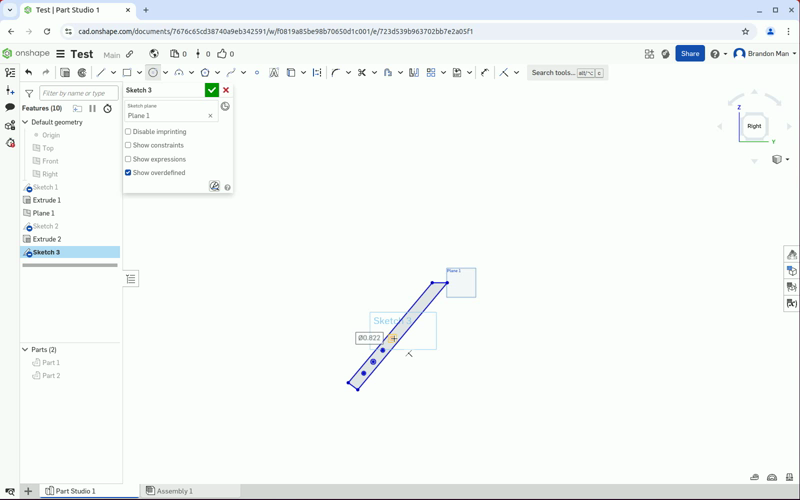
key(esc)
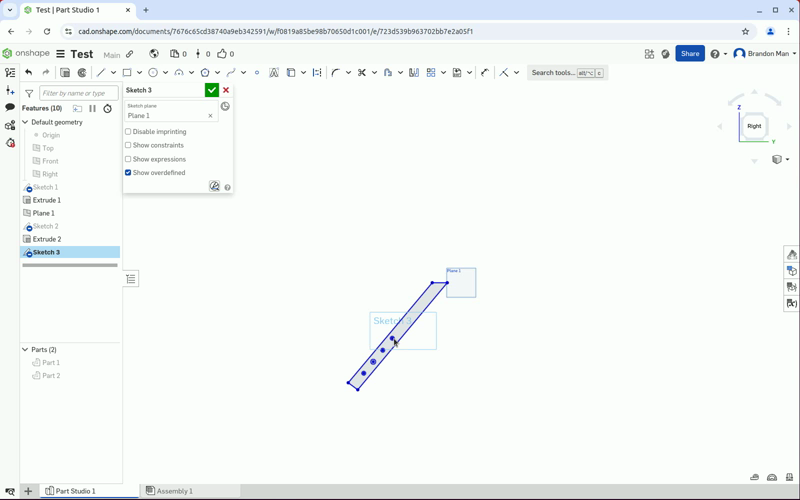
key(c)
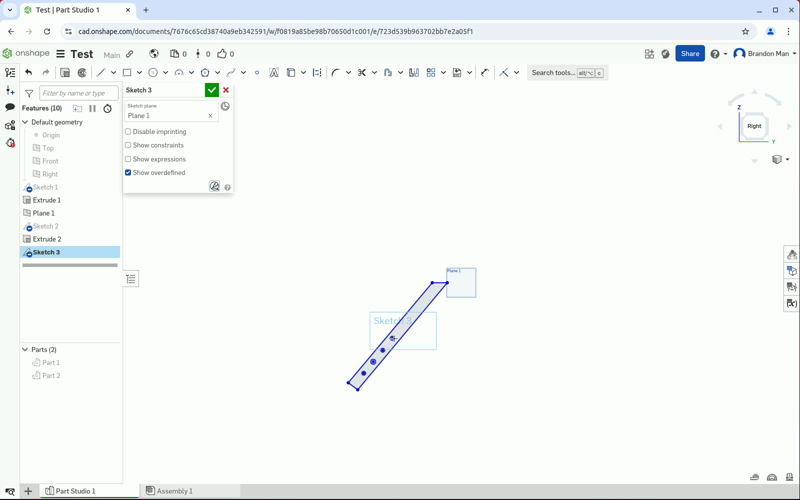
key_down(shift)
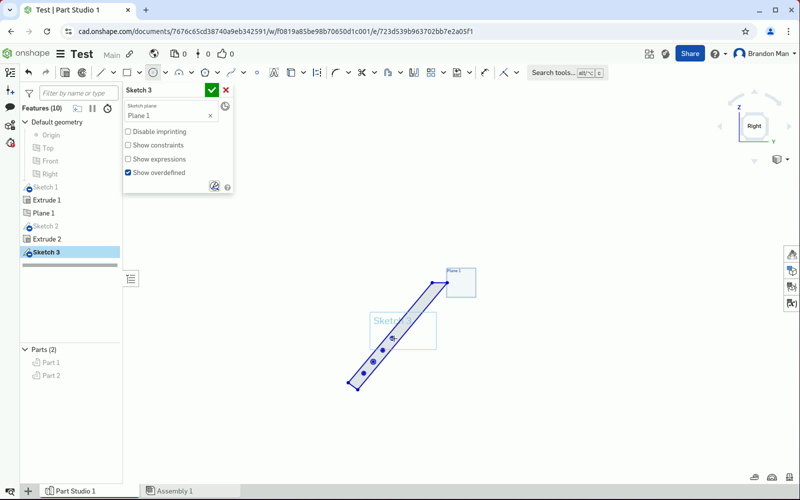
mouse_move(401, 327)
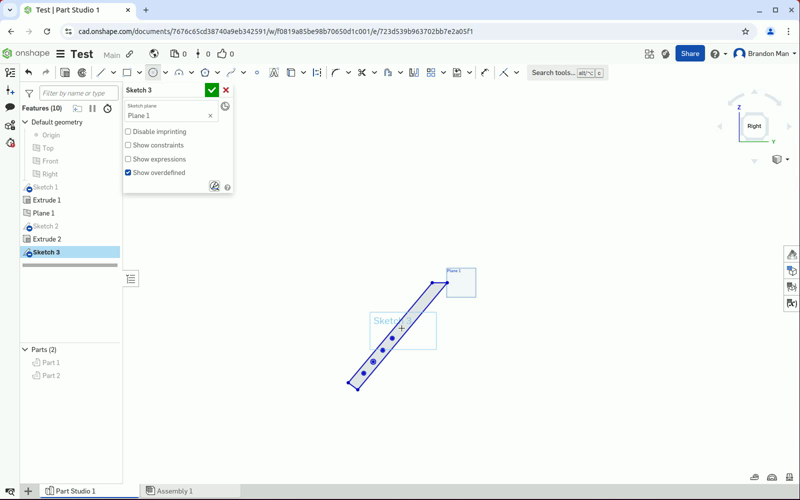
click(401, 327)
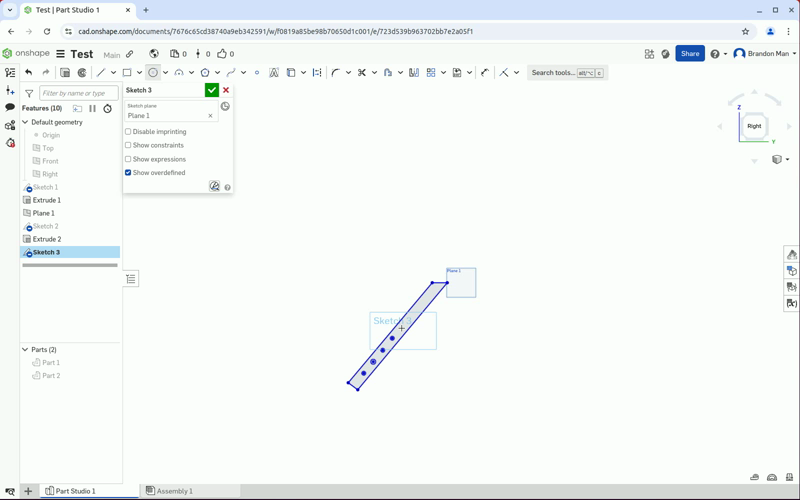
key_up(shift)
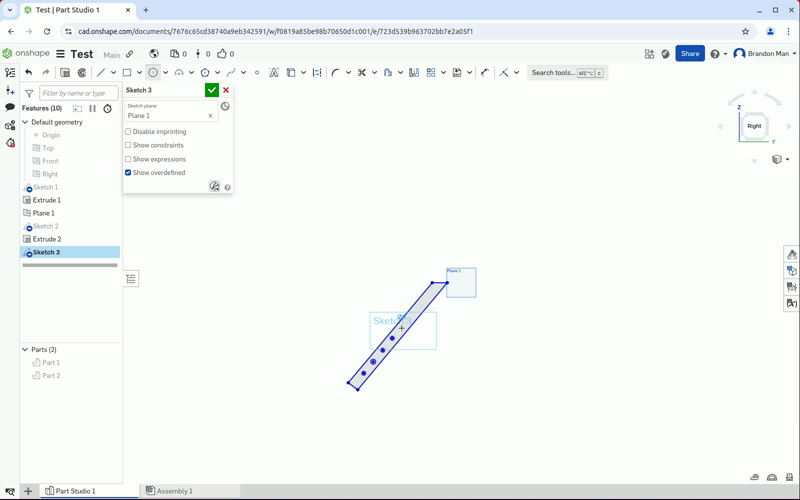
mouse_move(403, 327)
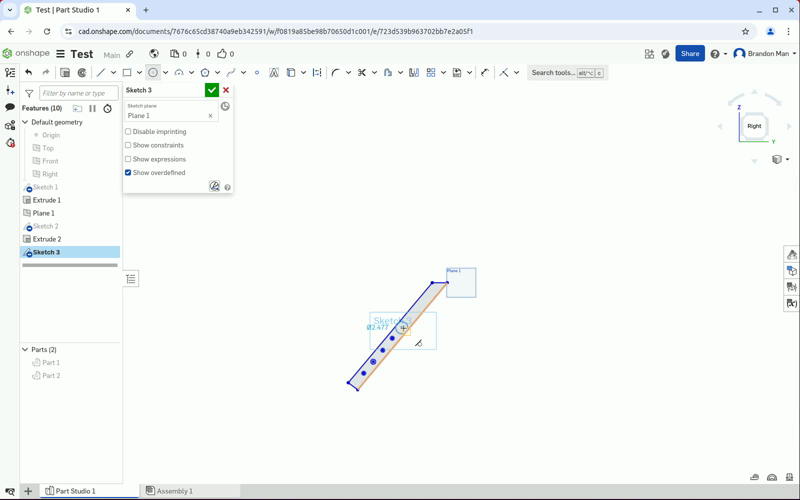
scroll(6)
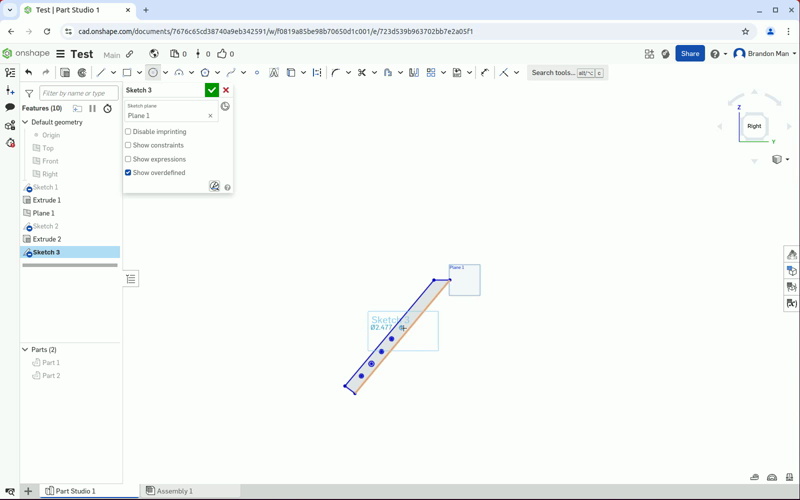
scroll(6)
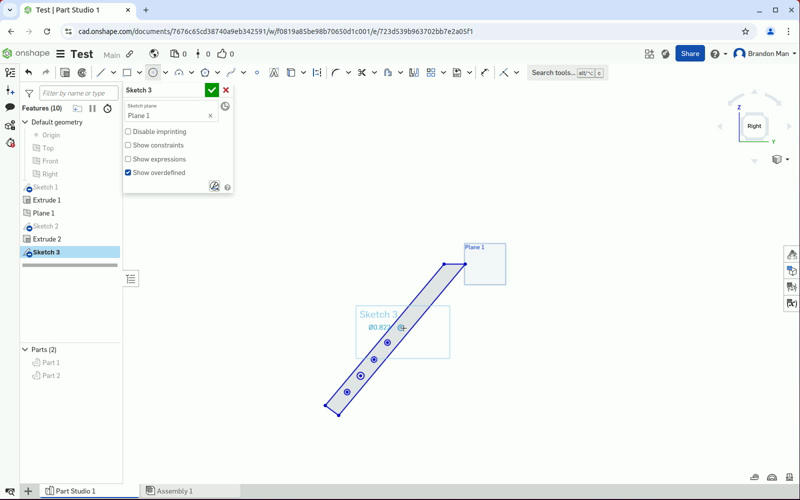
scroll(6)
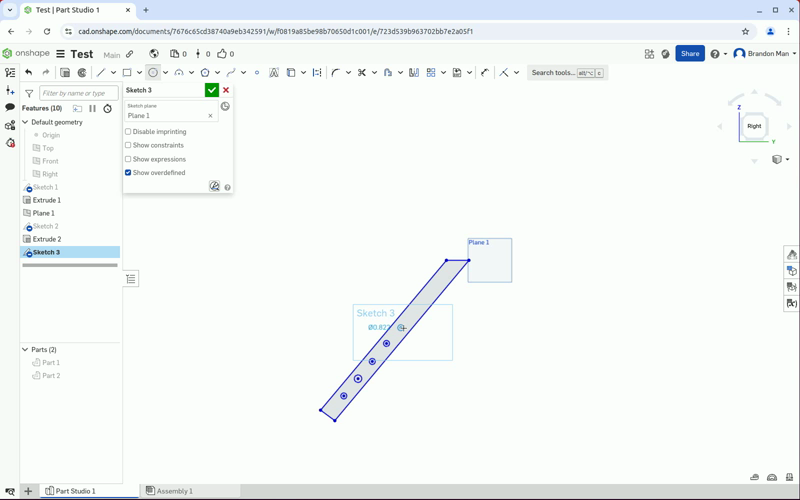
scroll(6)
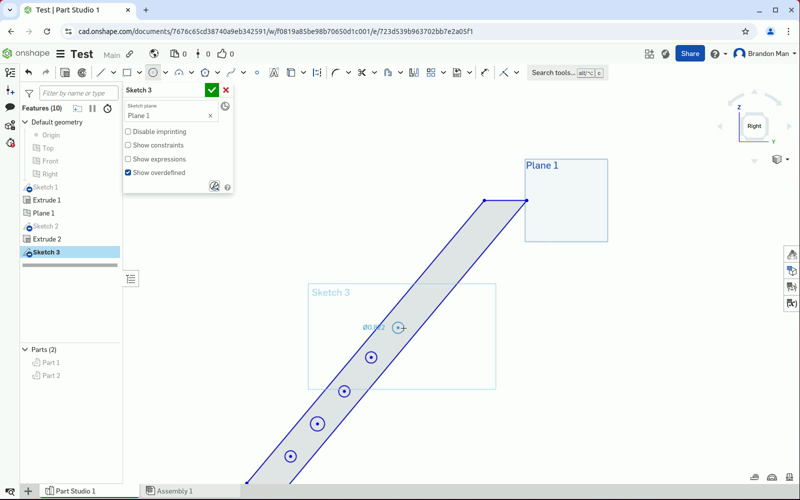
scroll(6)
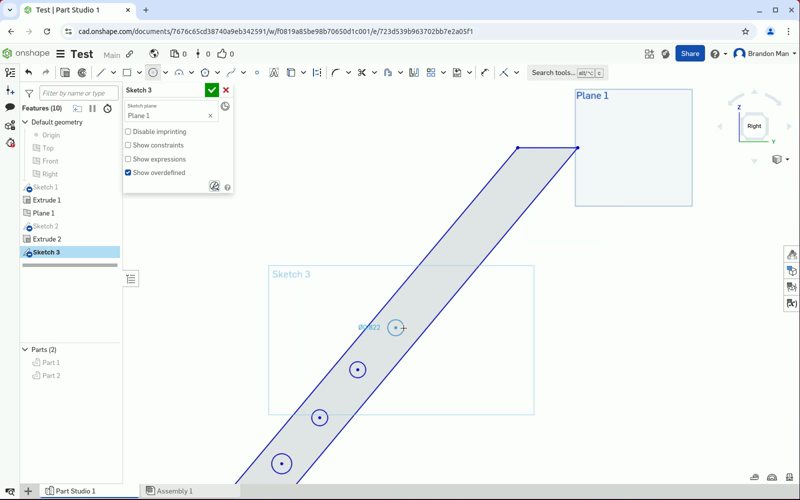
scroll(6)
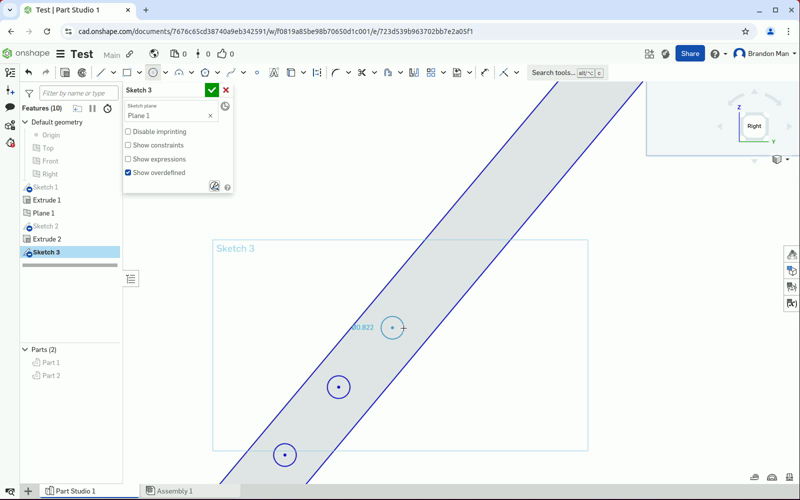
scroll(6)
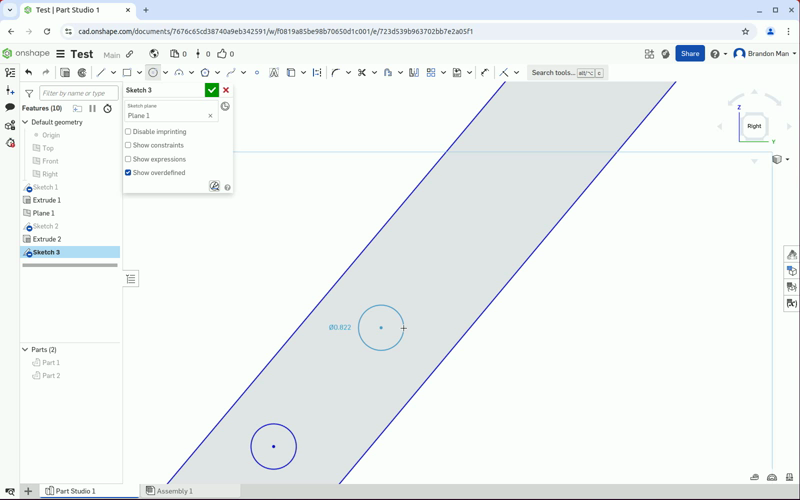
click(403, 327)
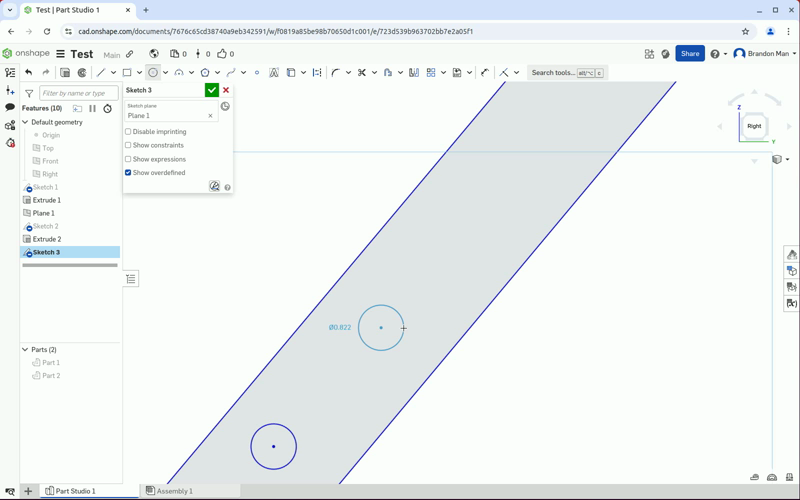
scroll(-6)
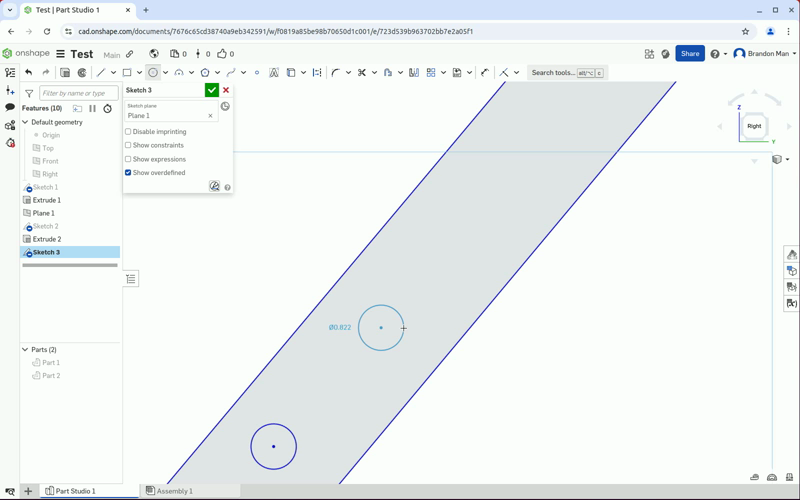
scroll(-6)
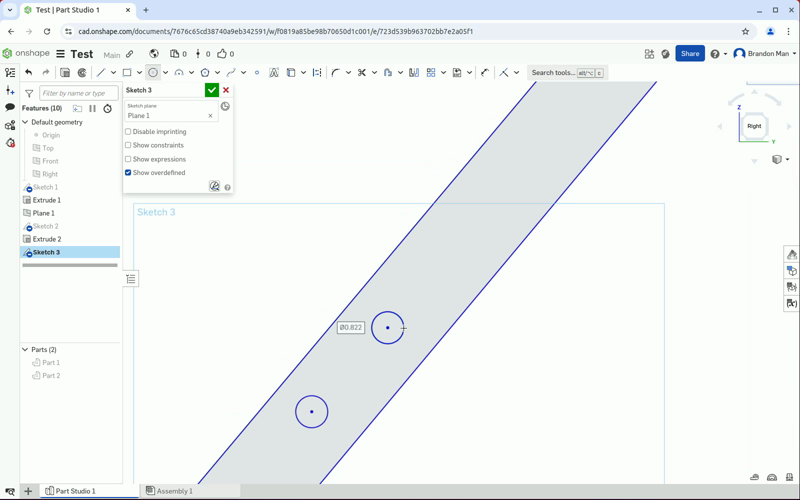
scroll(-6)
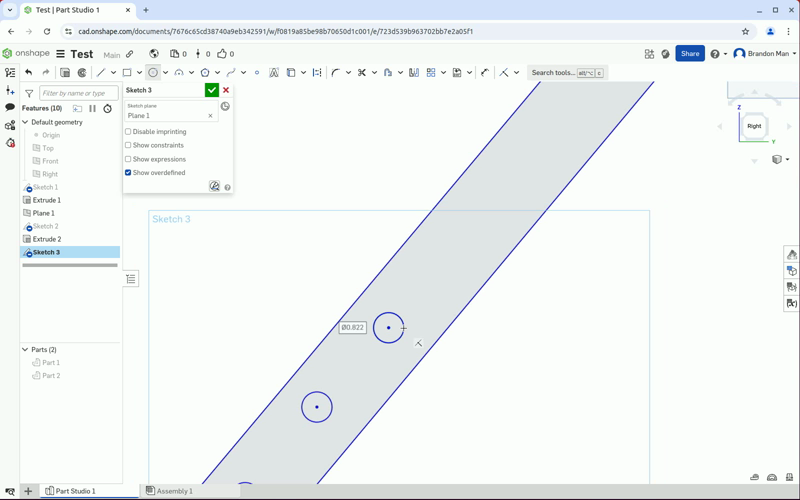
scroll(-6)
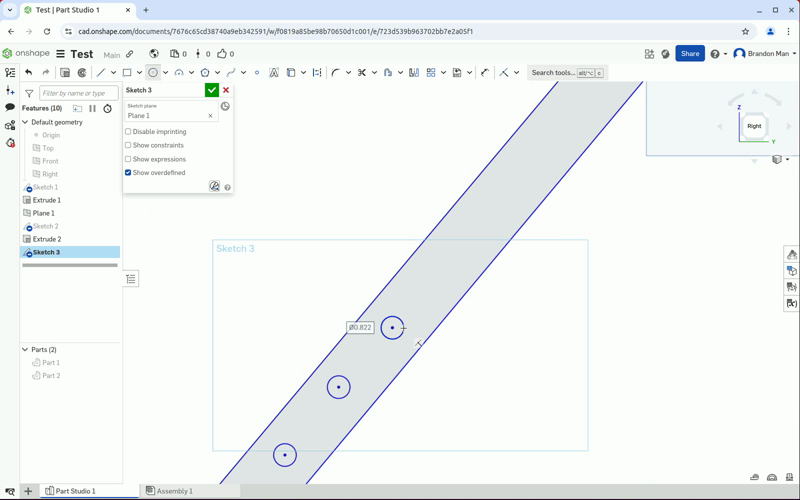
scroll(-6)
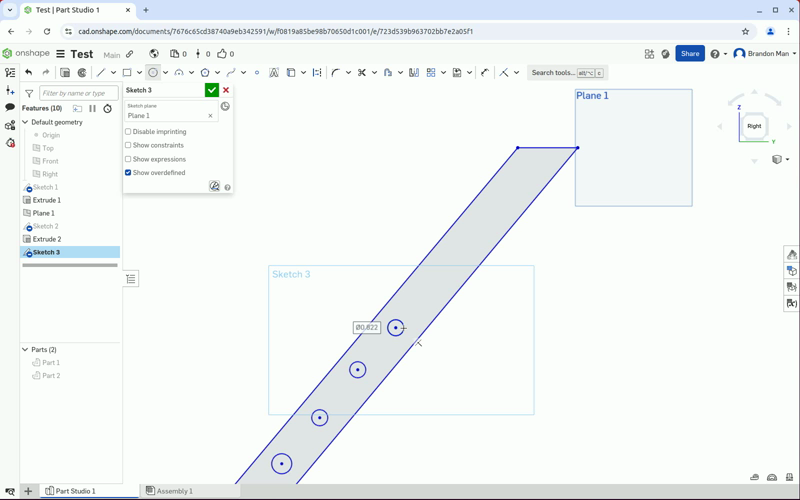
scroll(-6)
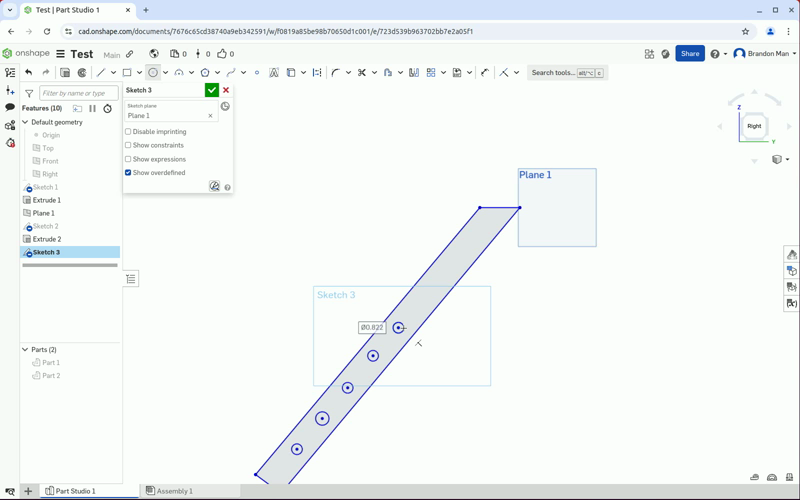
scroll(-6)
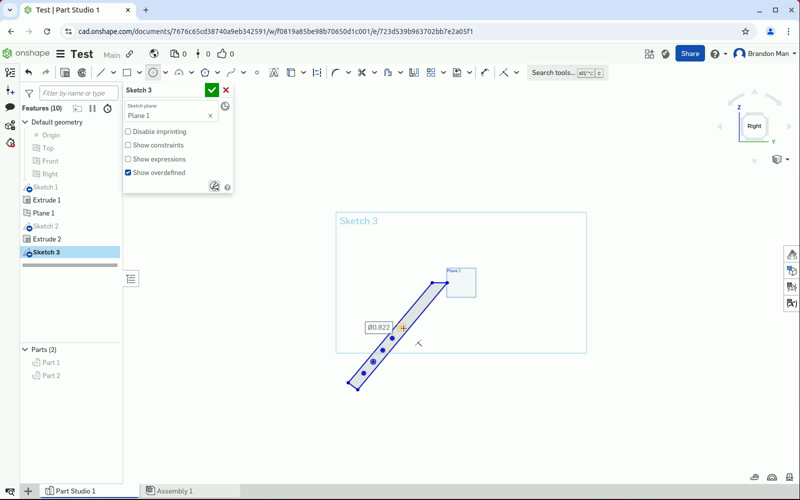
key(esc)
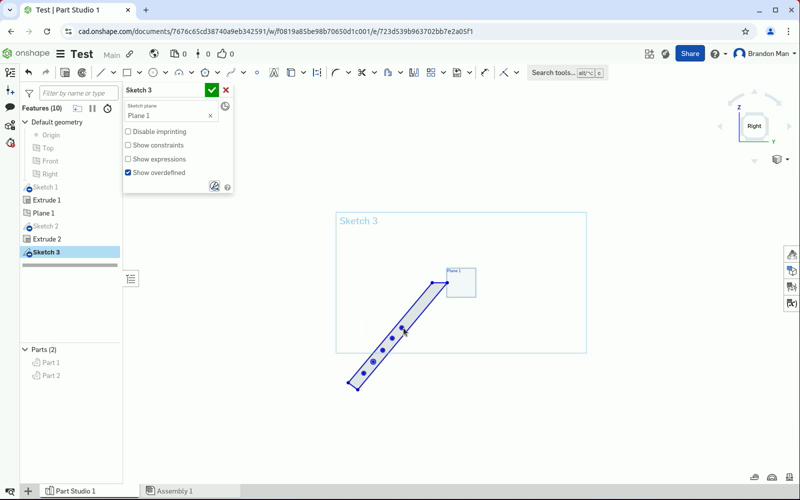
mouse_move(398, 338)
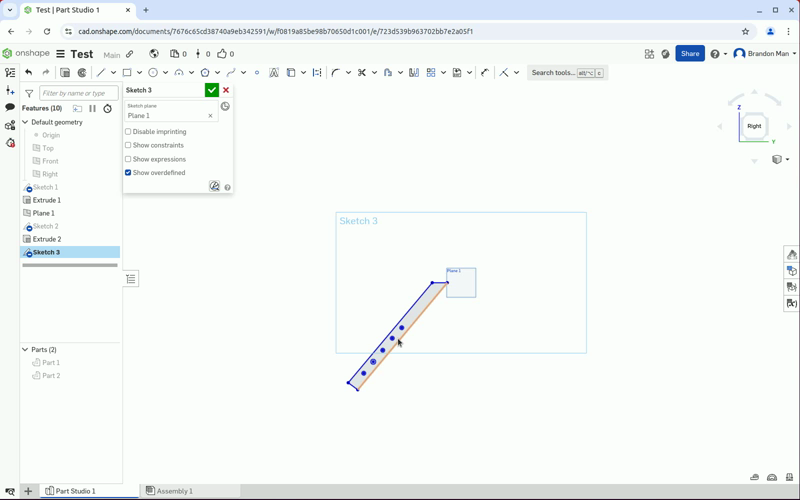
scroll(6)
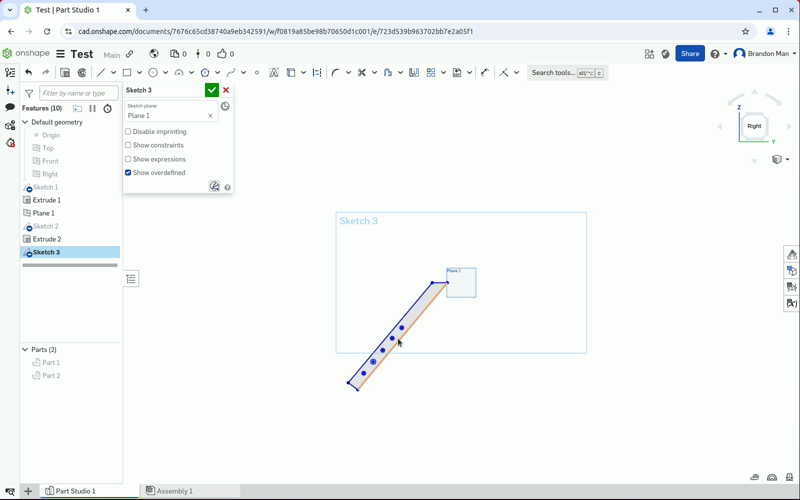
scroll(6)
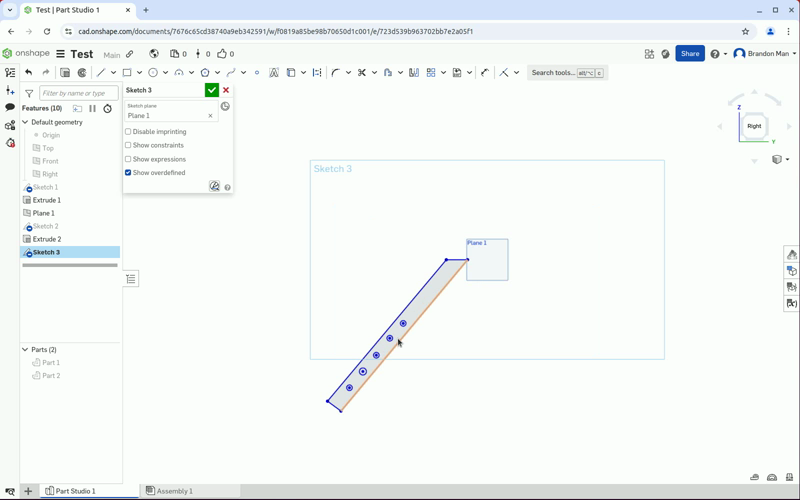
scroll(6)
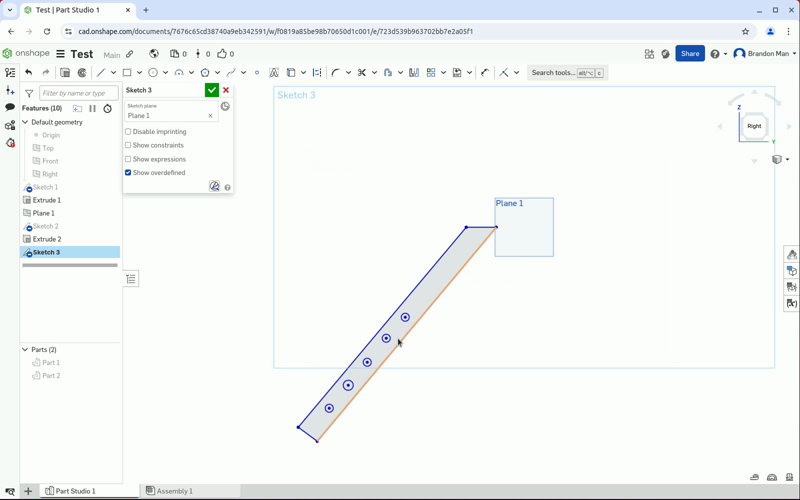
scroll(6)
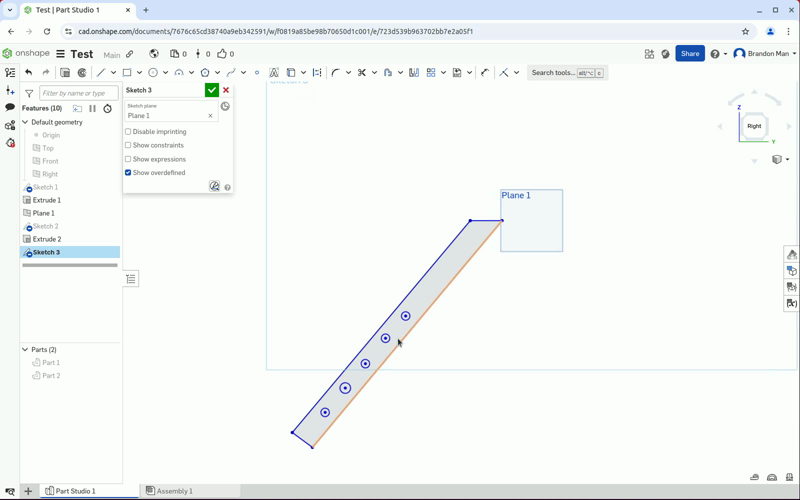
scroll(6)
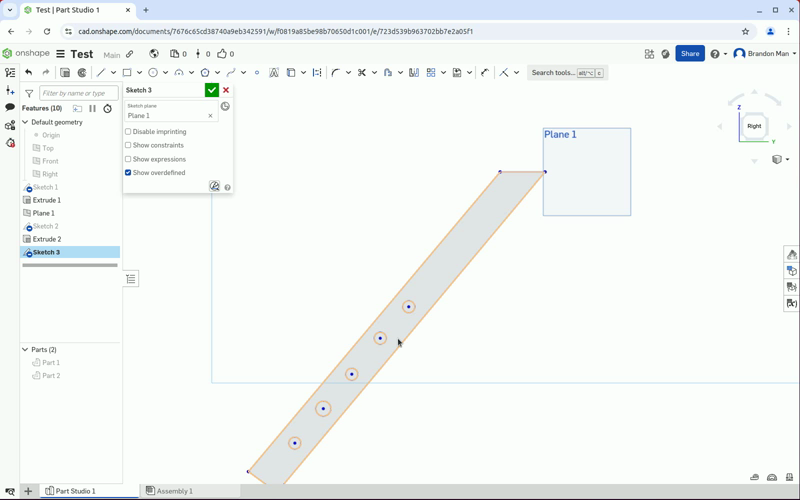
scroll(6)
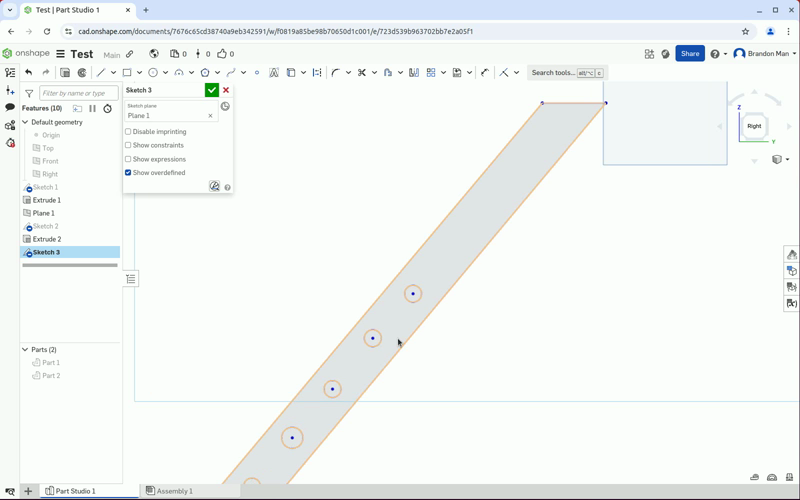
scroll(6)
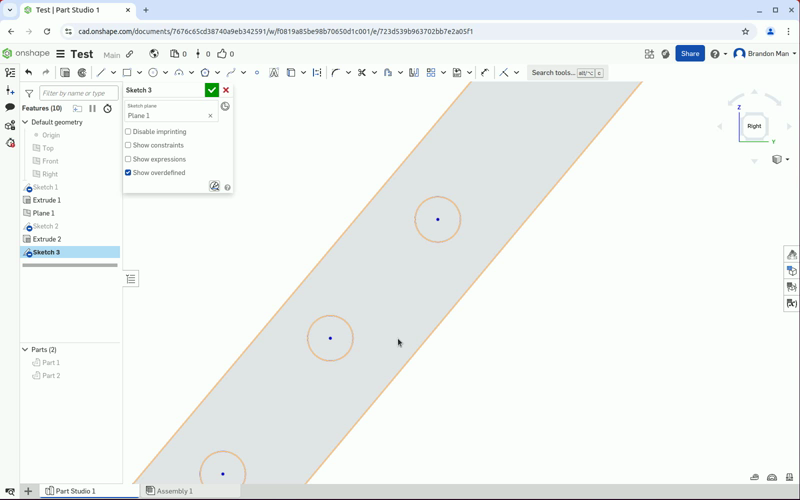
click(398, 338)
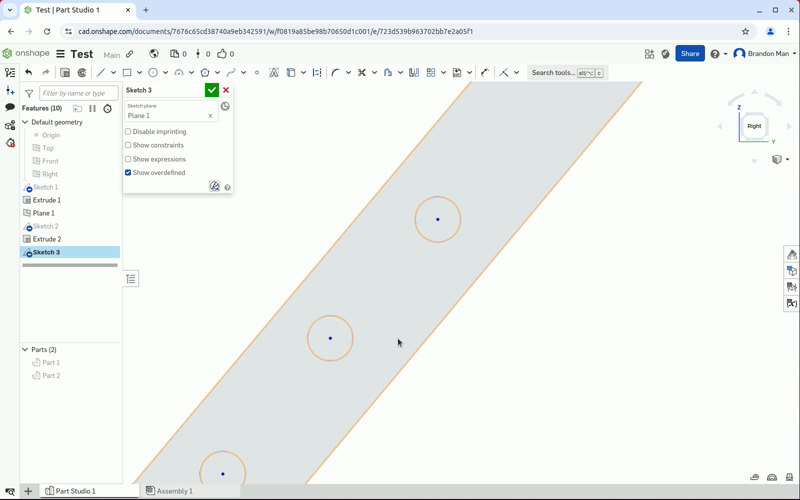
scroll(-6)
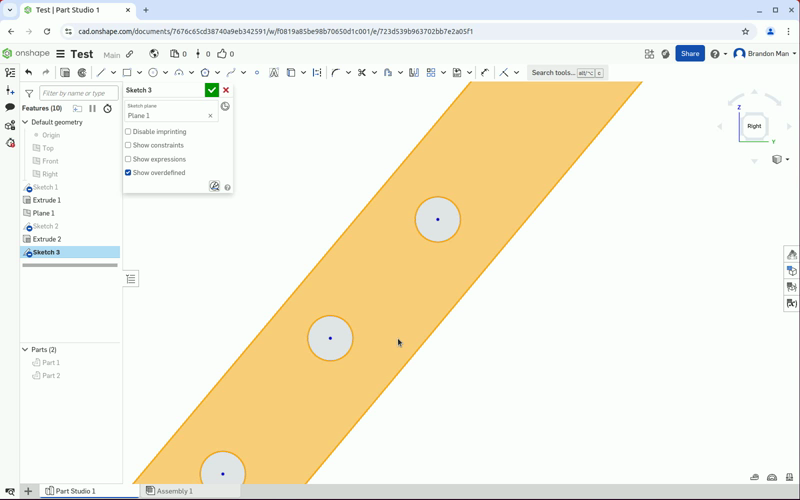
scroll(-6)
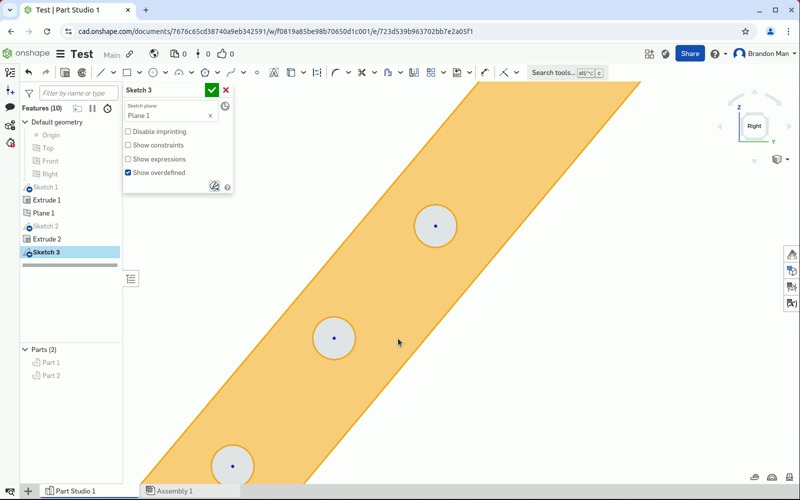
scroll(-6)
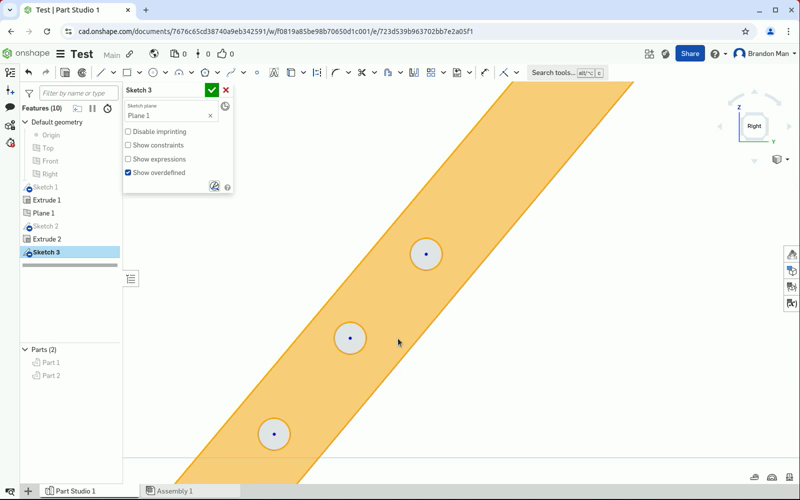
scroll(-6)
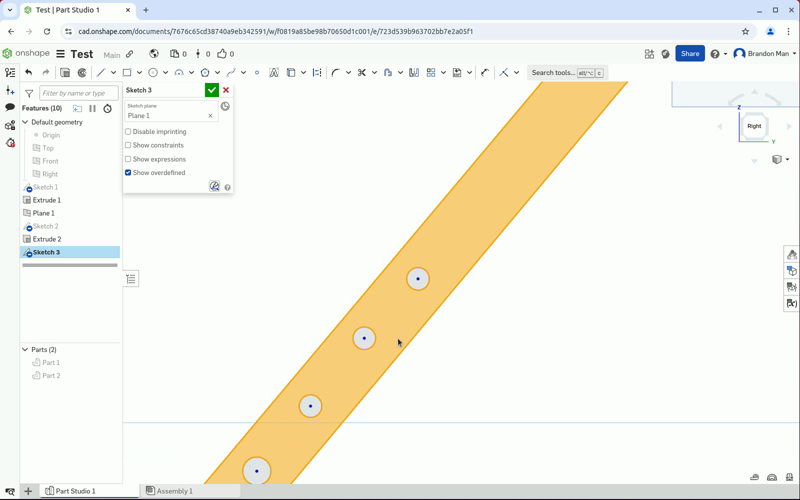
scroll(-6)
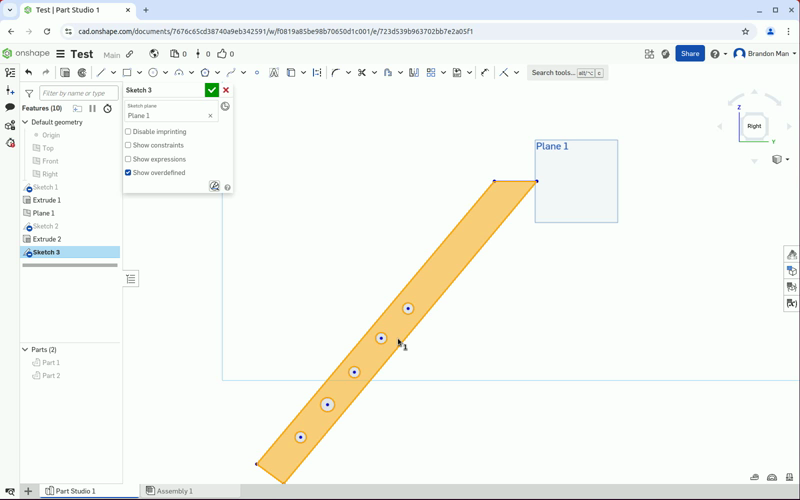
scroll(-6)
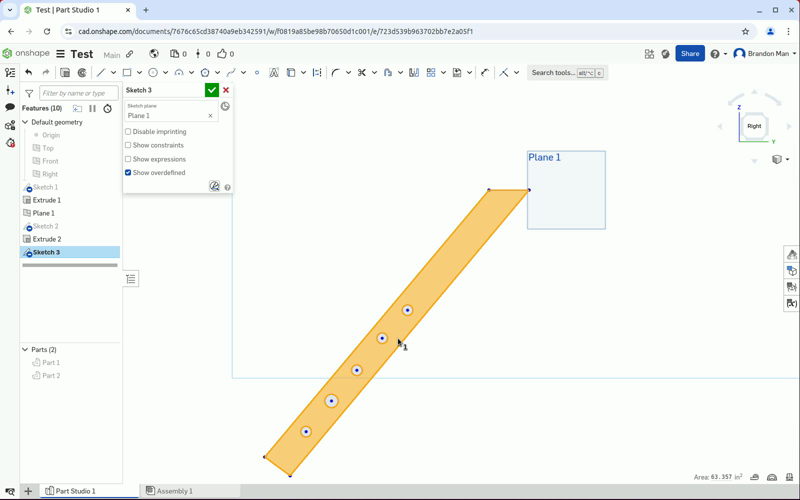
scroll(-6)
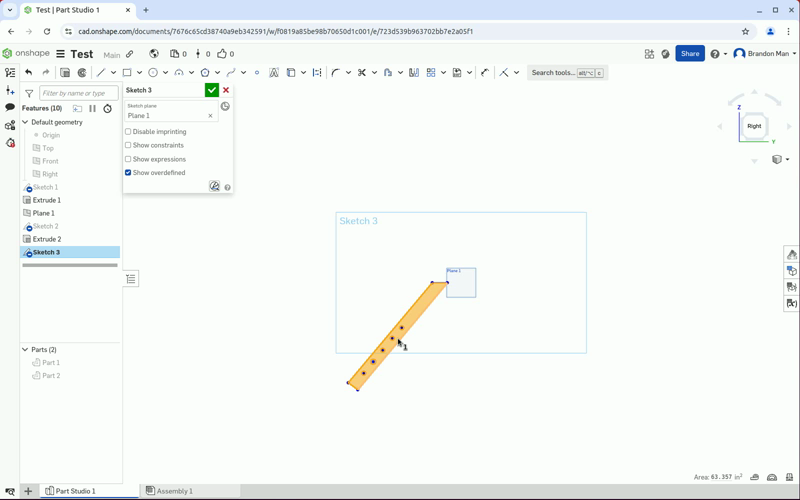
mouse_move(73, 352)
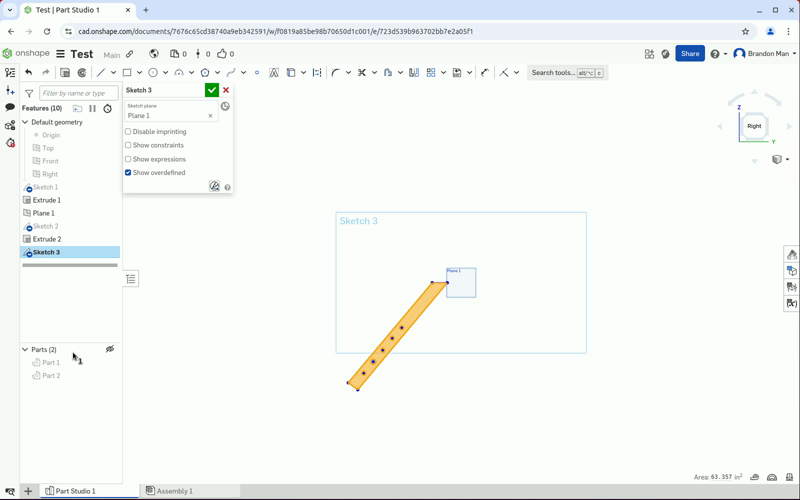
key(shift+y)
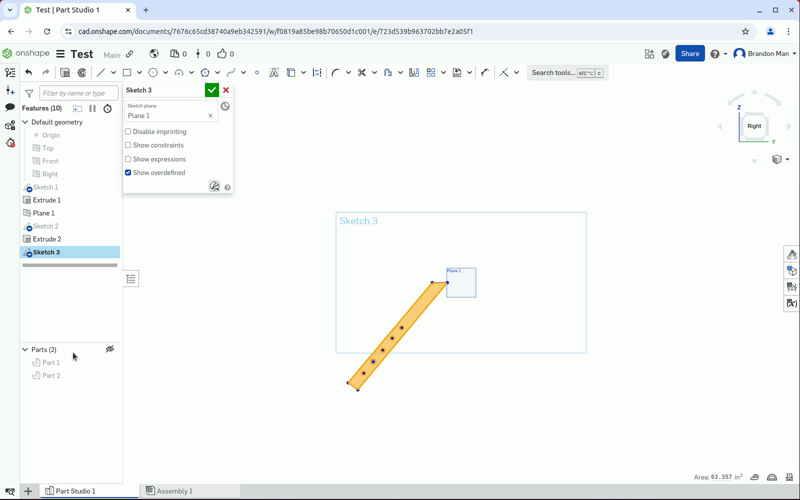
key(shift+e)
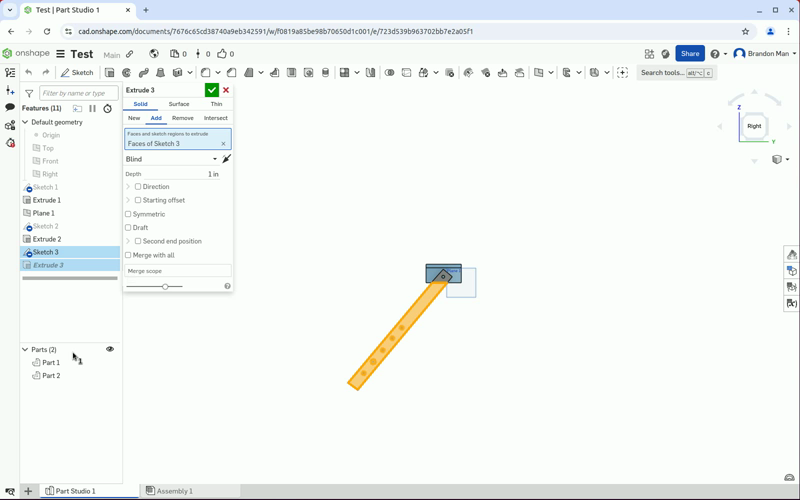
mouse_move(143, 106)
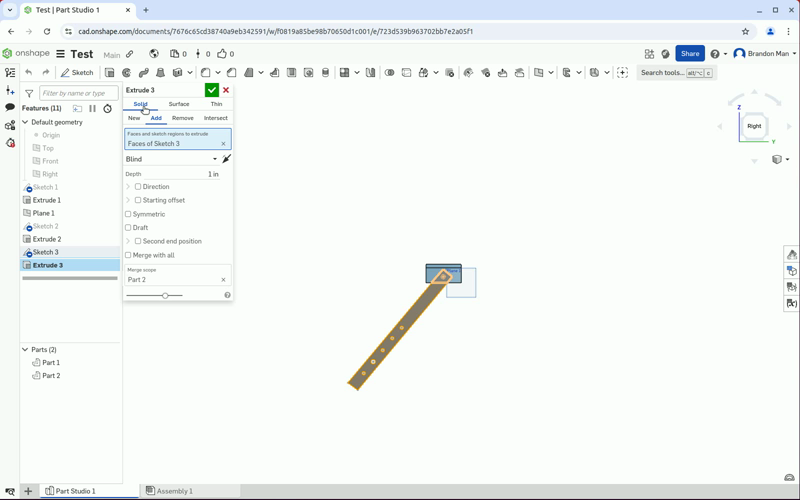
click(143, 106)
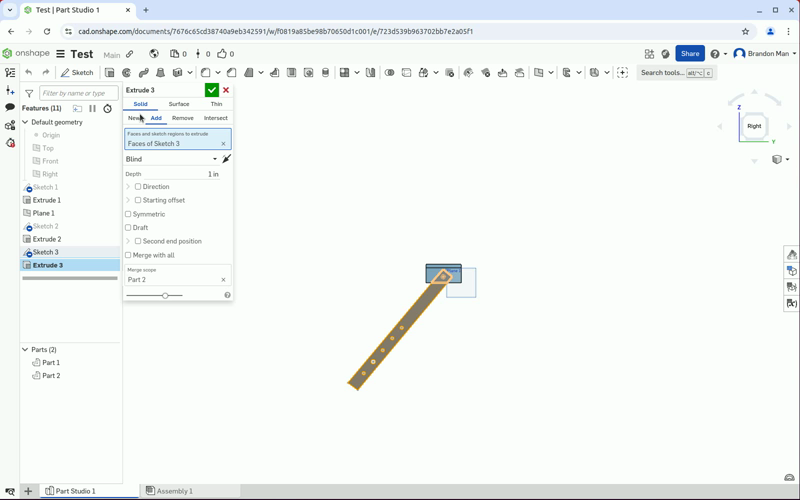
mouse_move(137, 120)
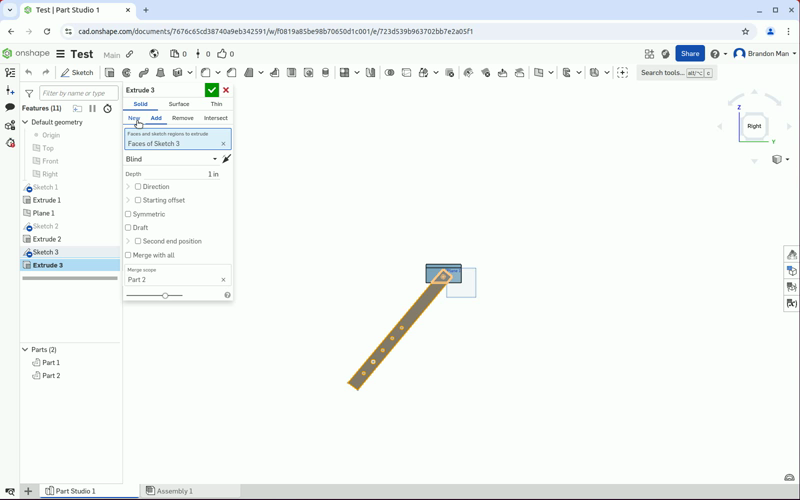
click(137, 120)
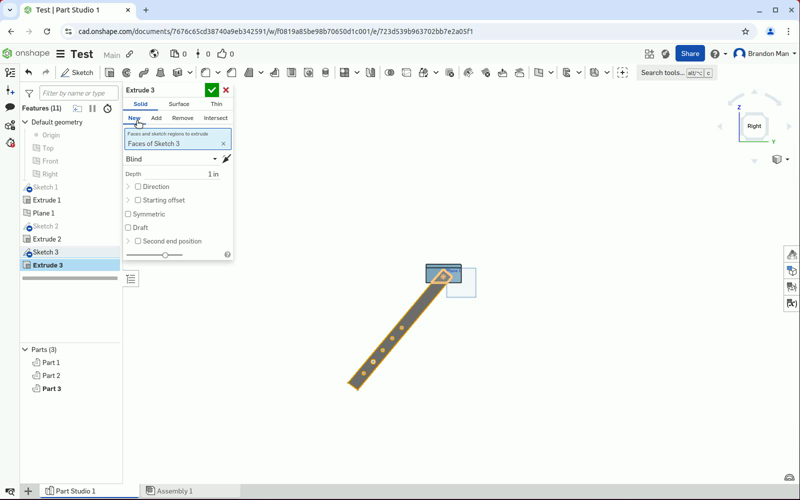
key(tab, 4)
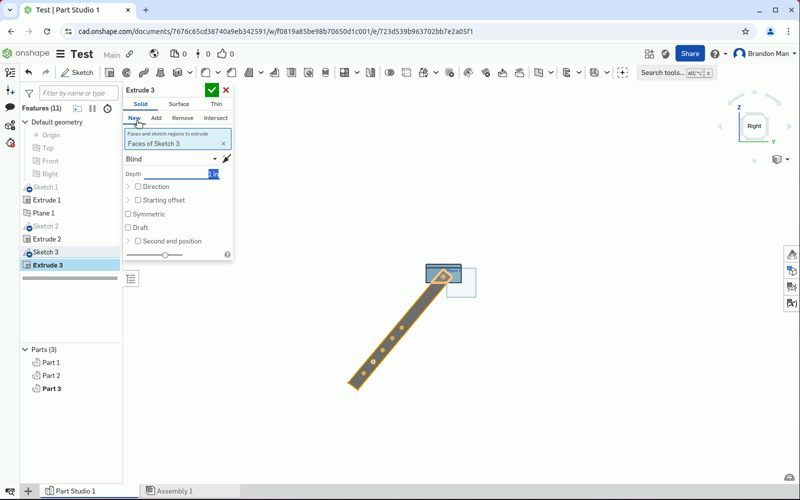
text(0.722)
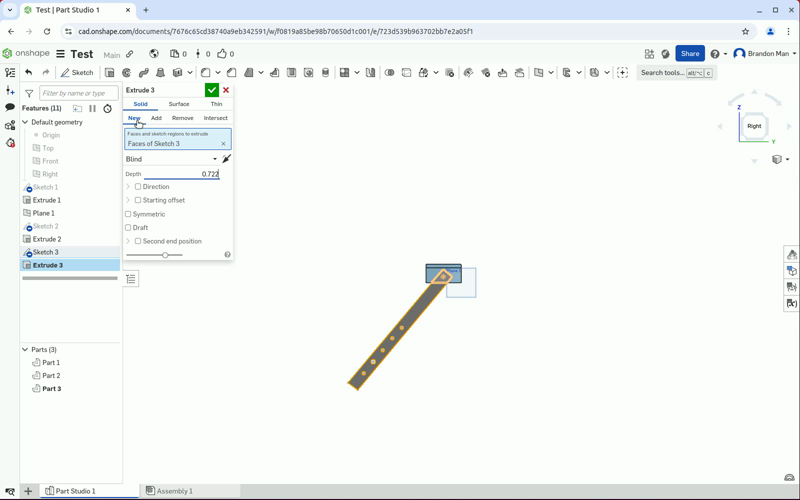
key(enter)
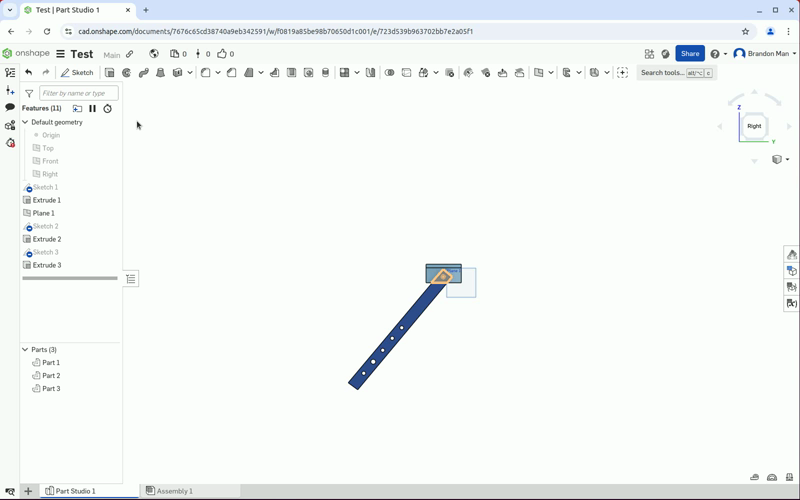
key(shift+h)
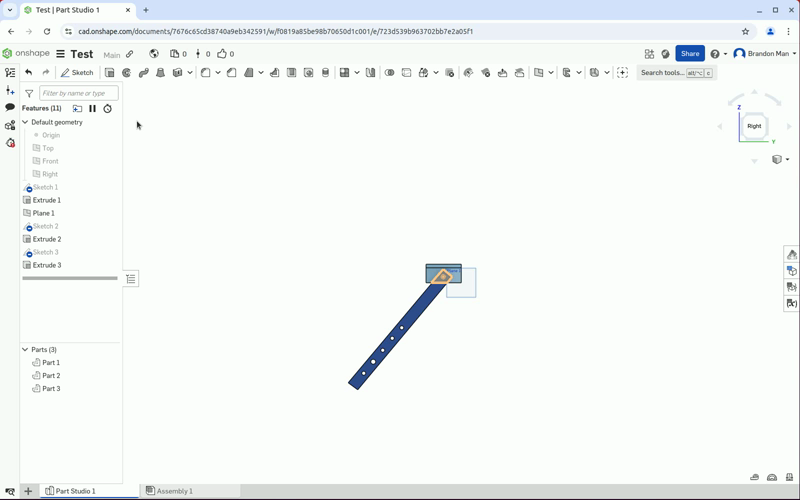
key(shift+h)
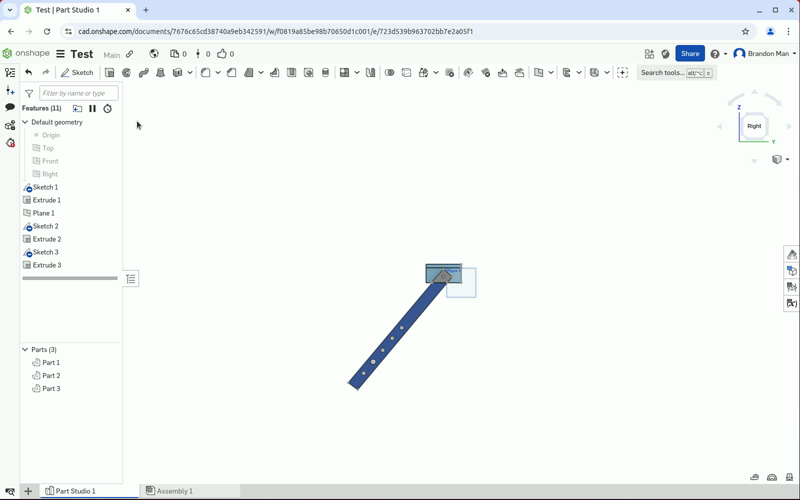
key(shift+7)
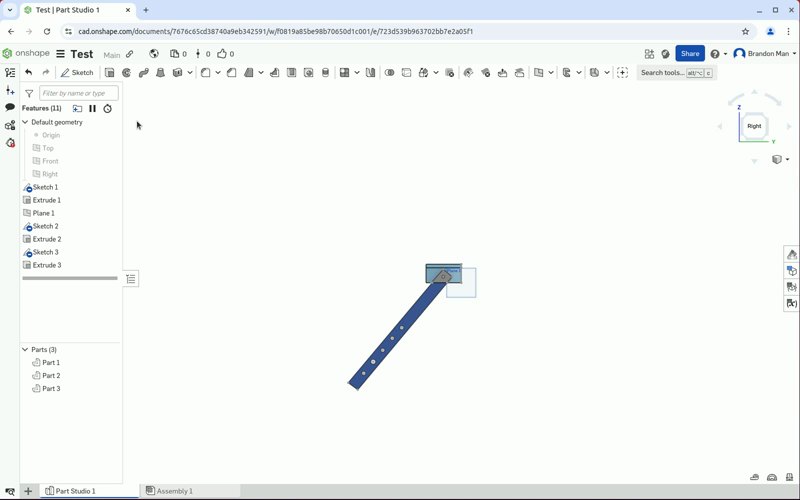
key(right, 2)
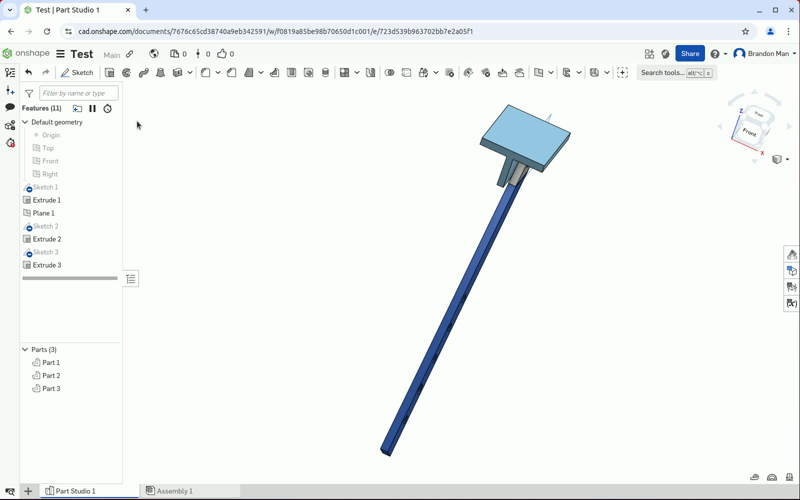
key(down, 2)
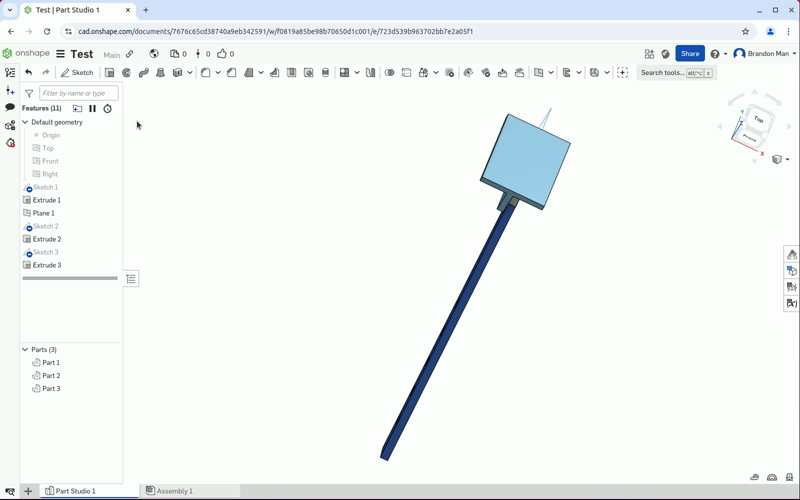
key(up, 2)
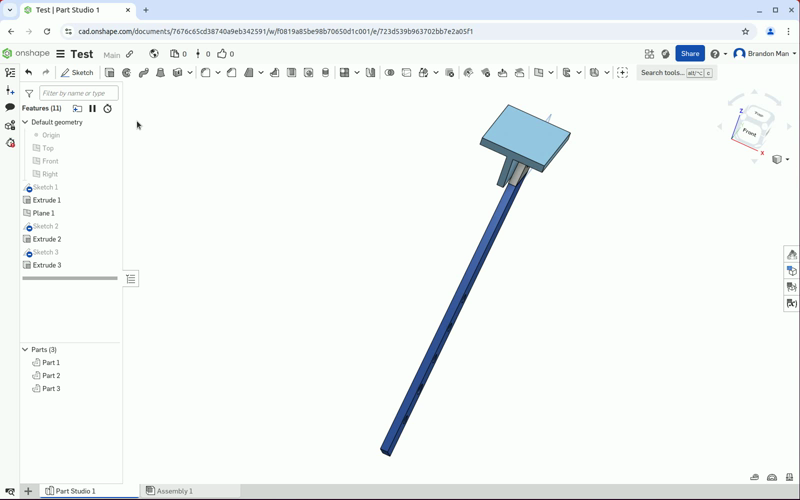
key(left, 2)
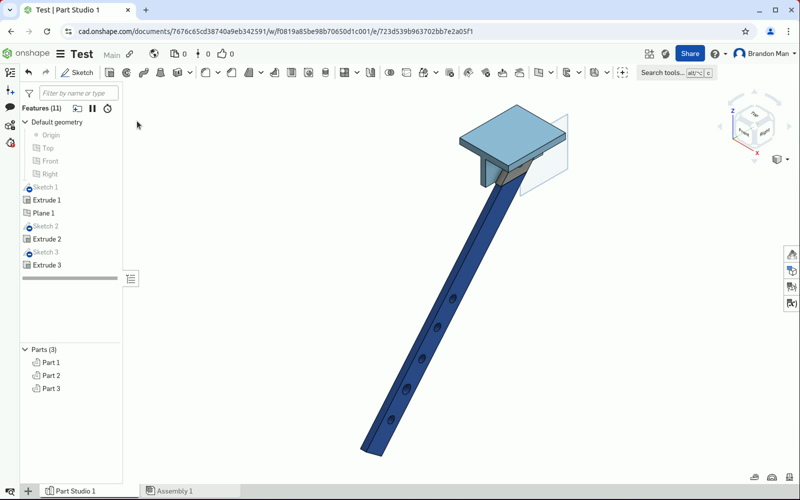
mouse_move(73, 189)
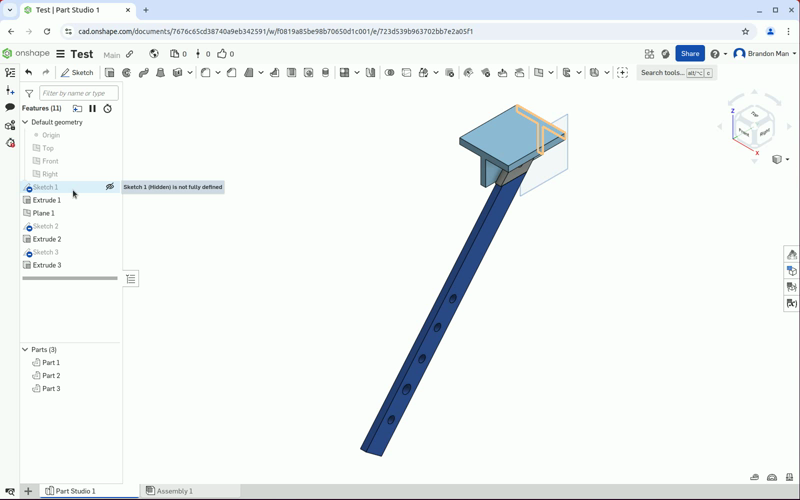
click(73, 189)